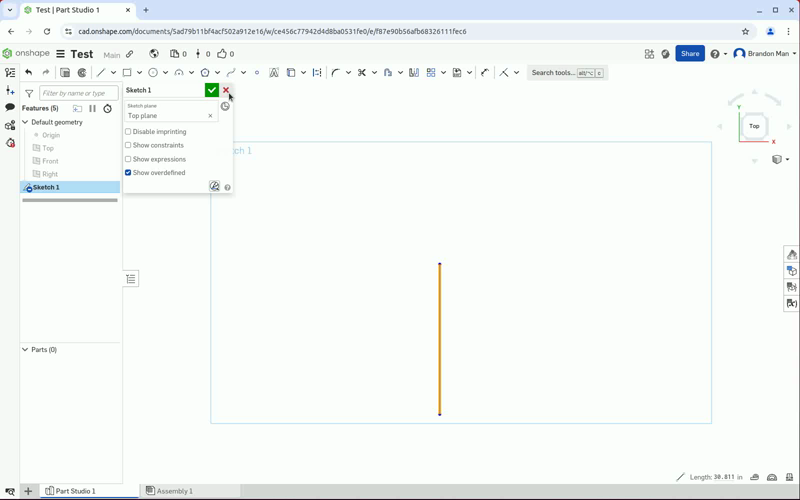
key(shift+h)
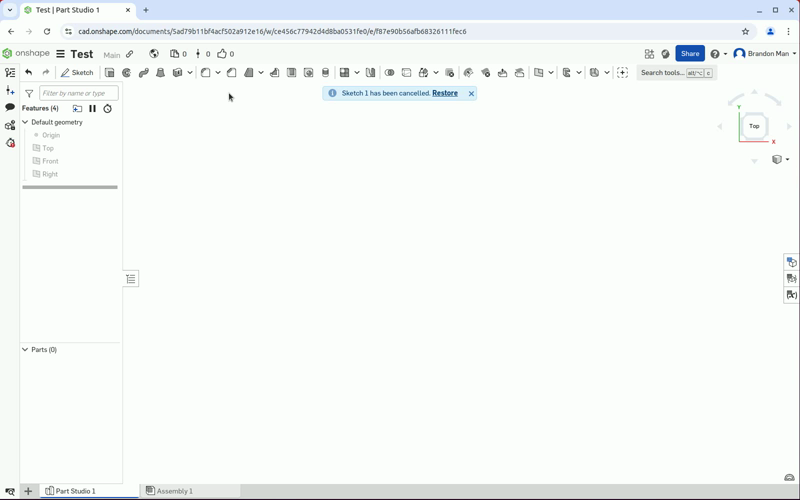
mouse_move(73, 352)
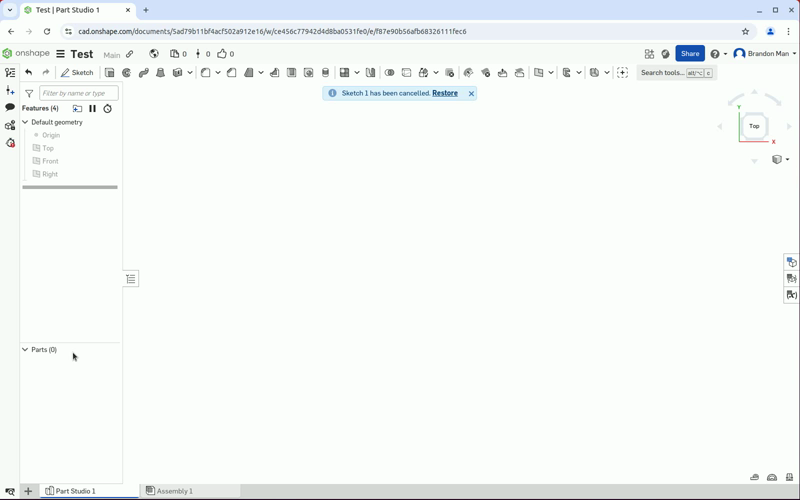
key(y)
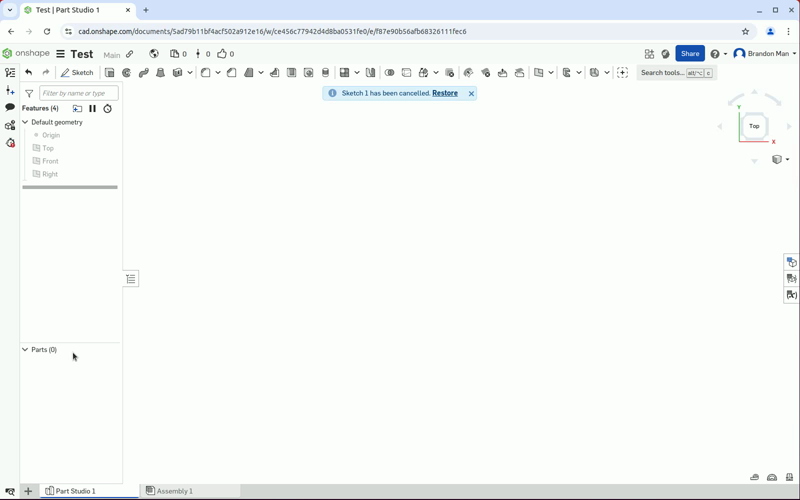
key(shift+p)
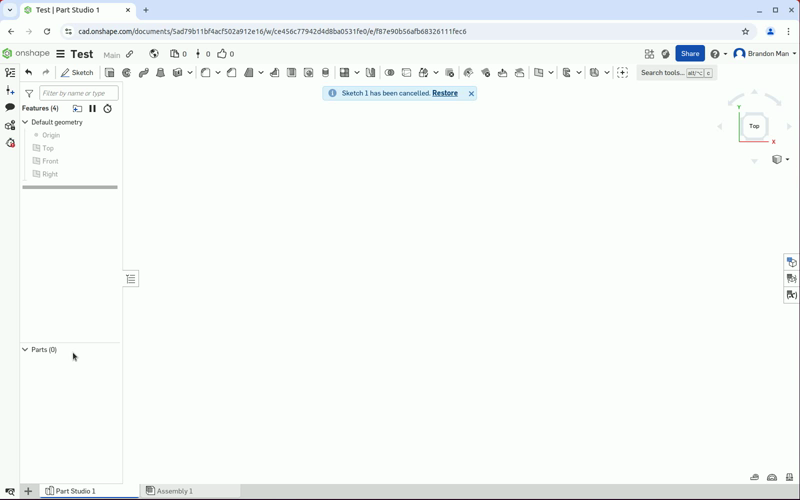
key(space)
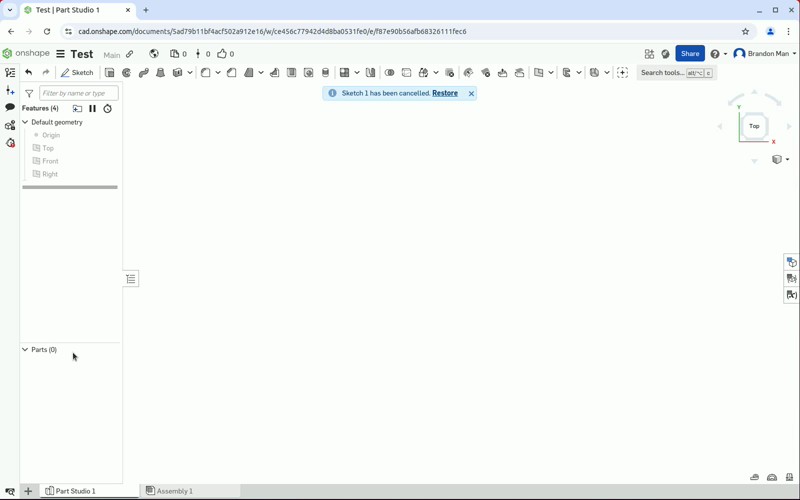
key_down(shift)
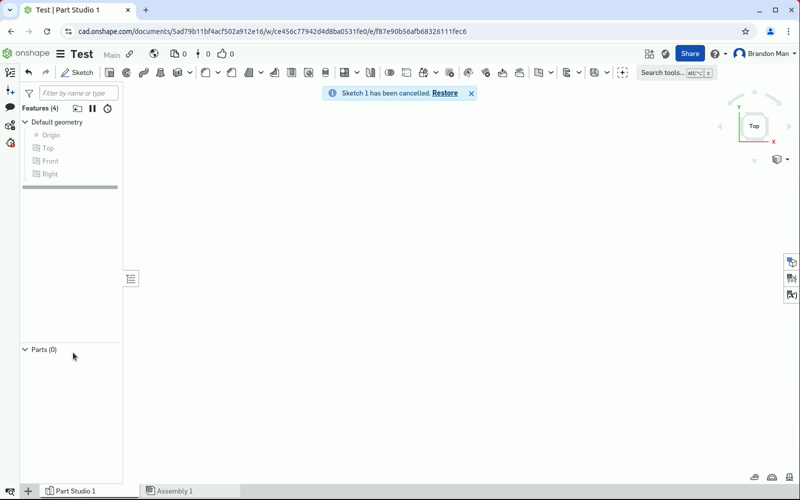
key(up)
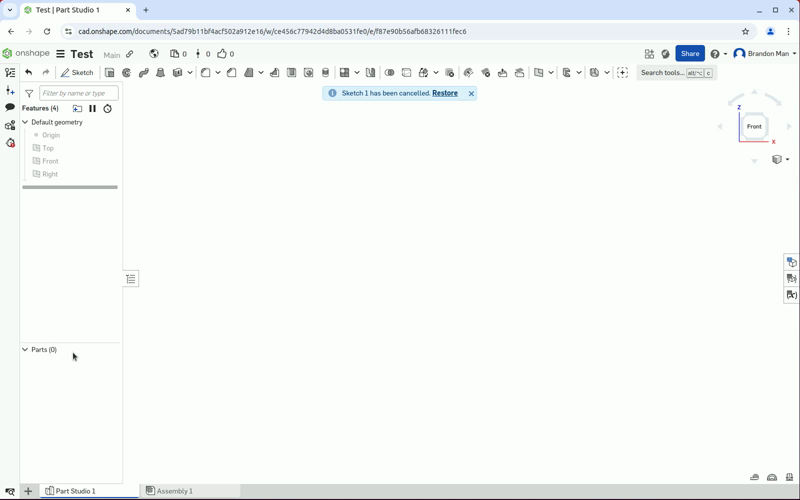
key_up(shift)
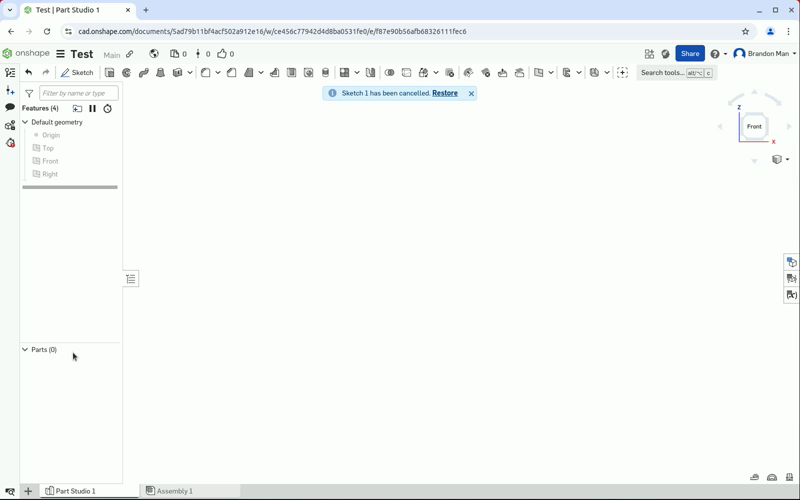
mouse_move(73, 352)
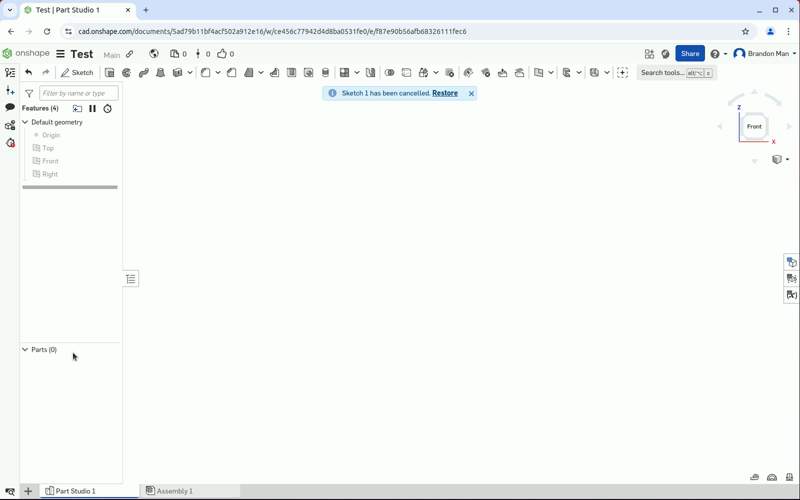
key(shift+y)
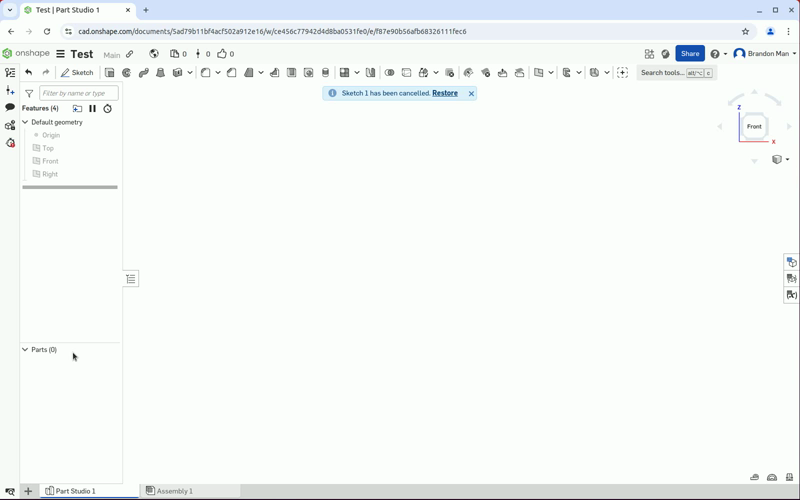
key(shift+s)
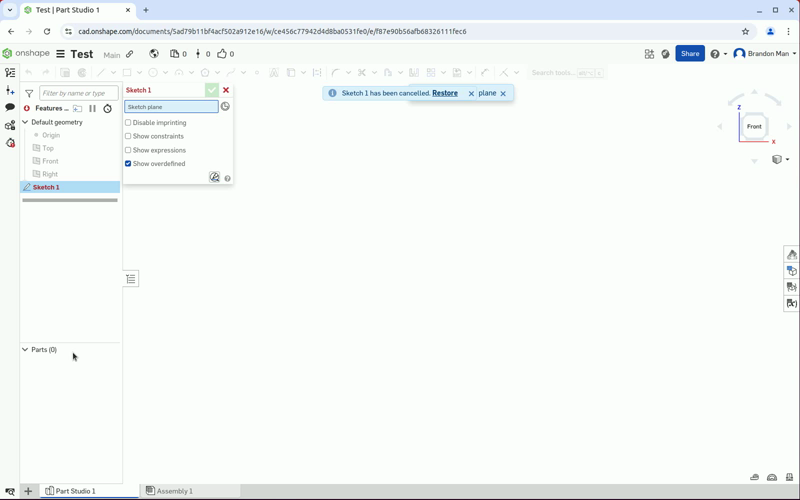
mouse_move(73, 163)
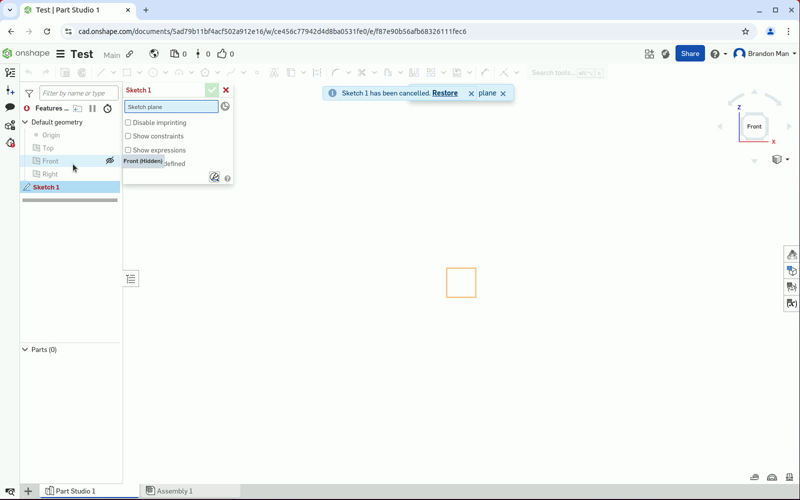
click(73, 163)
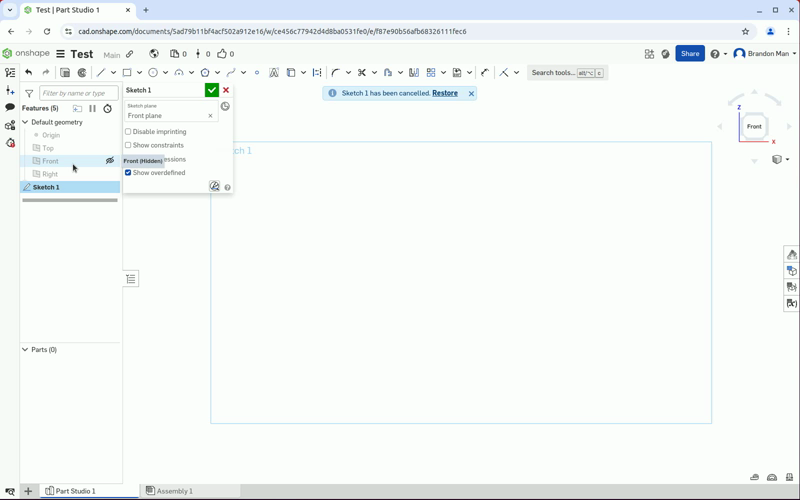
mouse_move(73, 352)
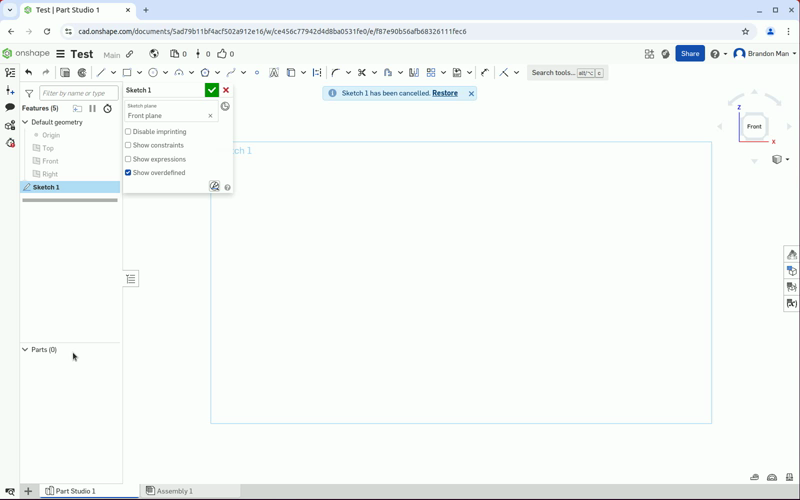
key(y)
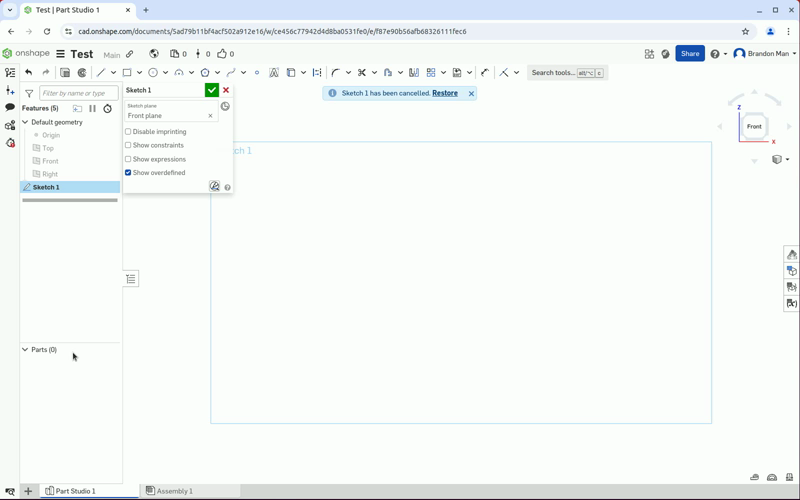
key(a)
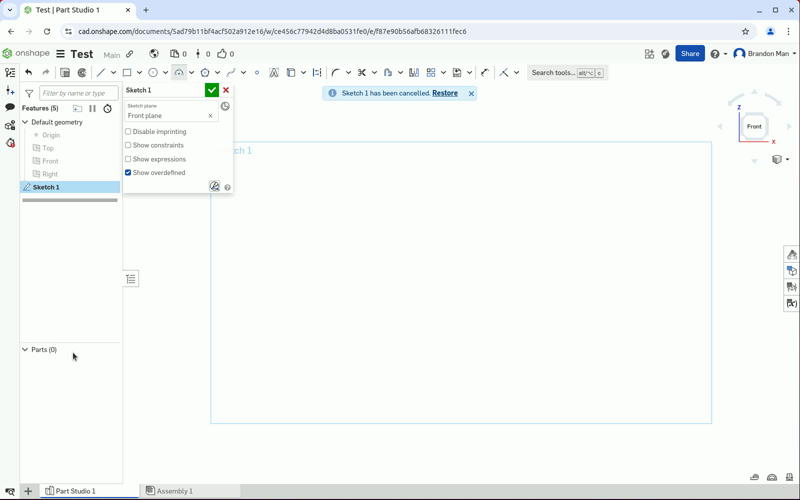
key_down(shift)
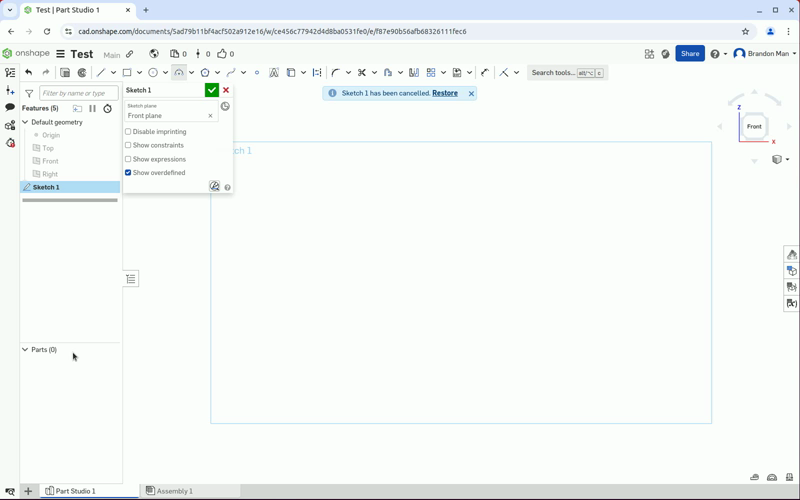
mouse_move(348, 367)
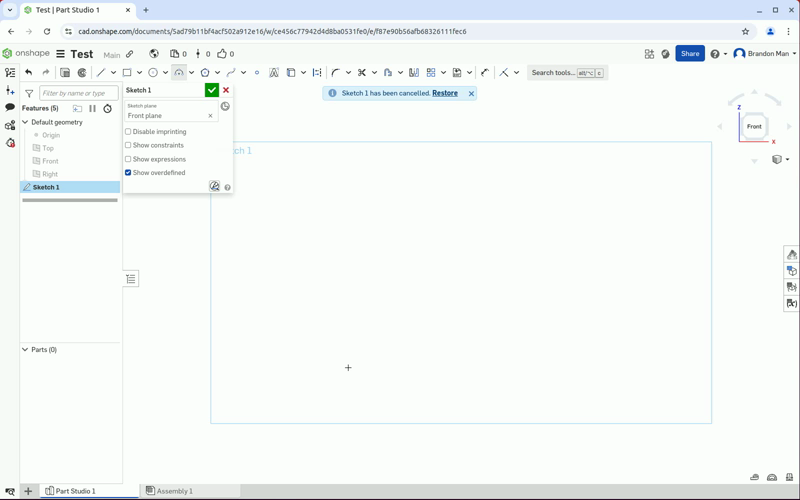
click(348, 367)
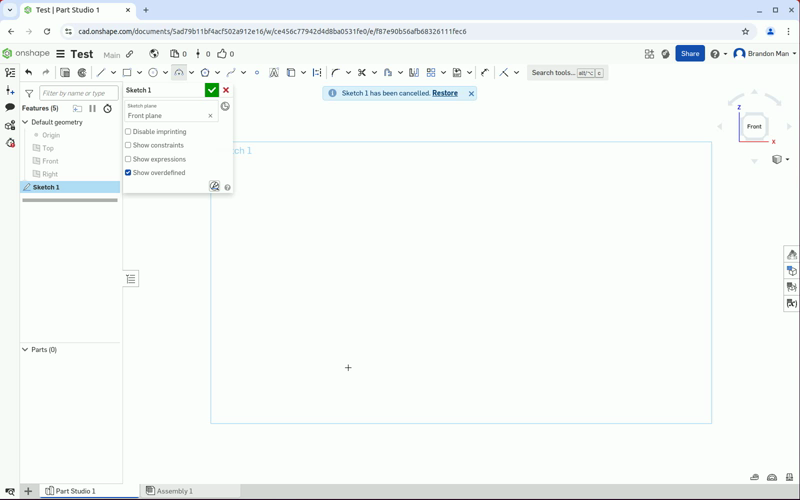
key_up(shift)
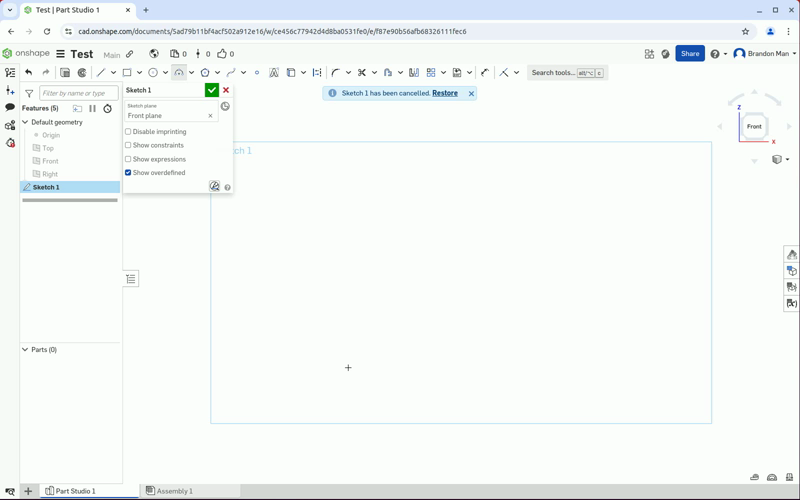
key_down(shift)
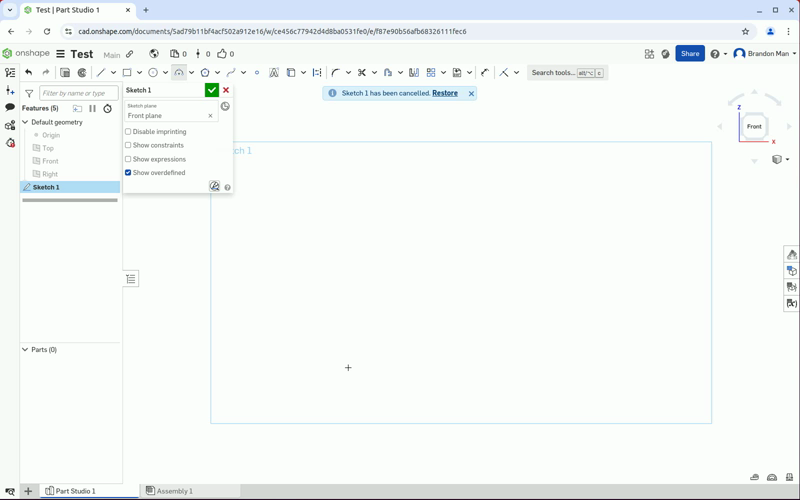
mouse_move(376, 395)
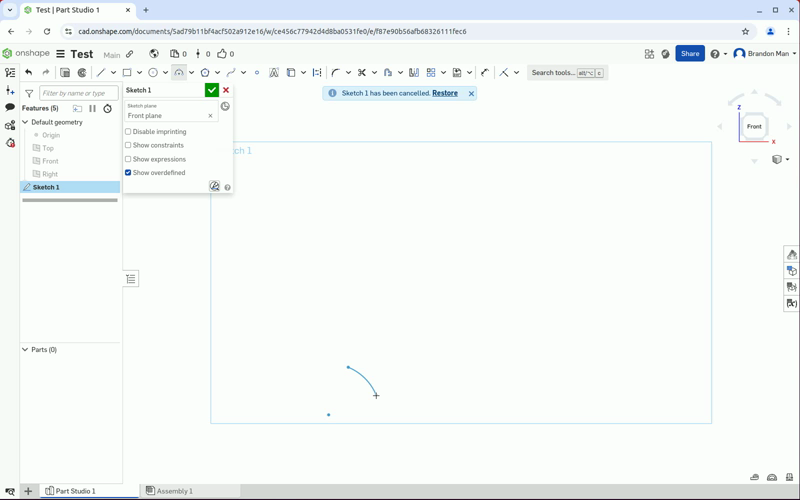
click(376, 395)
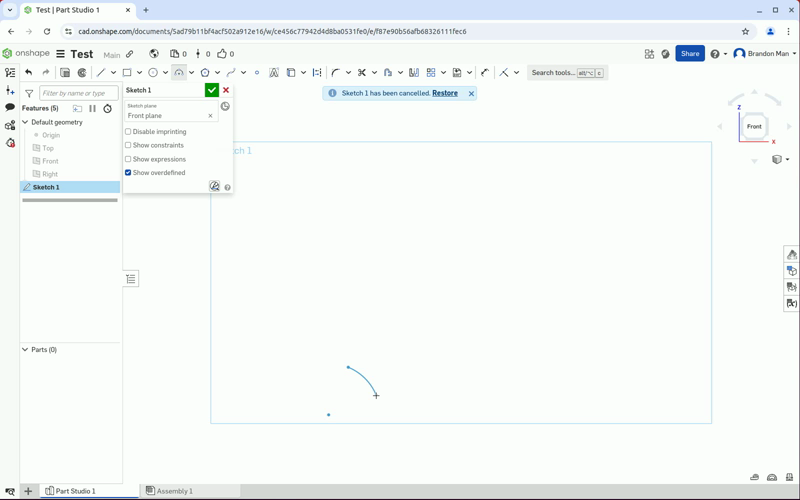
mouse_move(356, 387)
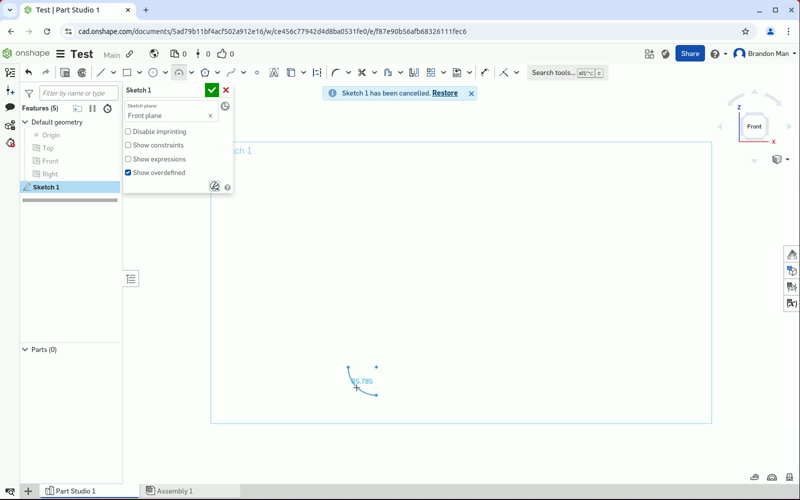
click(356, 387)
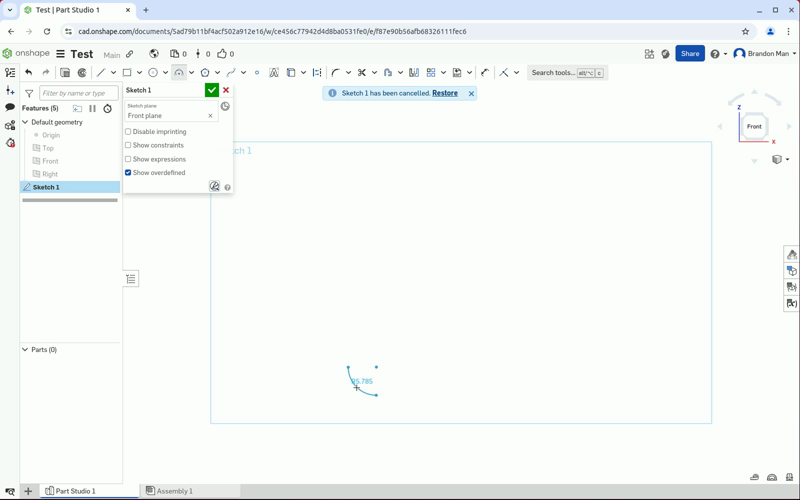
key_up(shift)
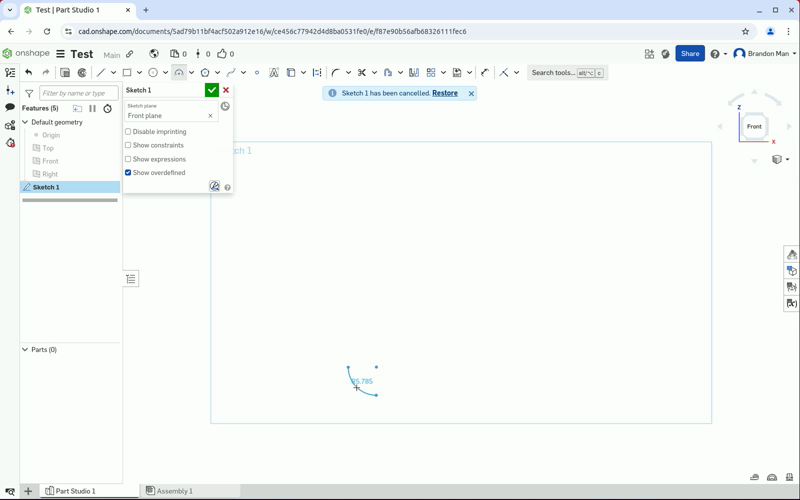
key(esc)
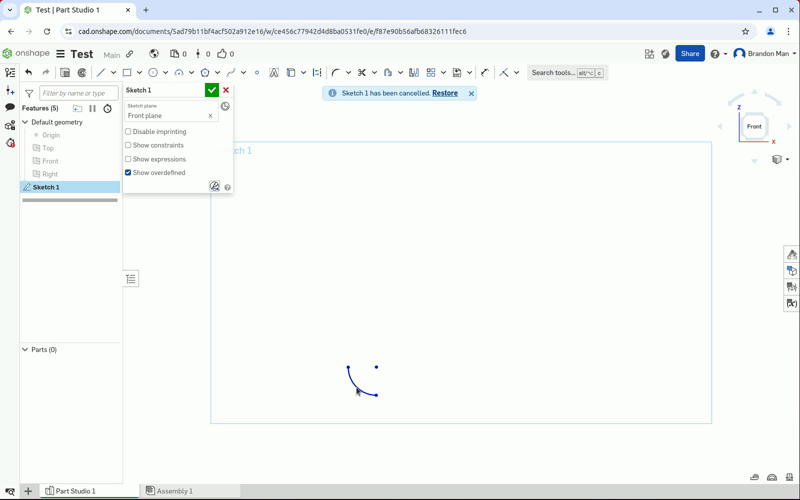
key(l)
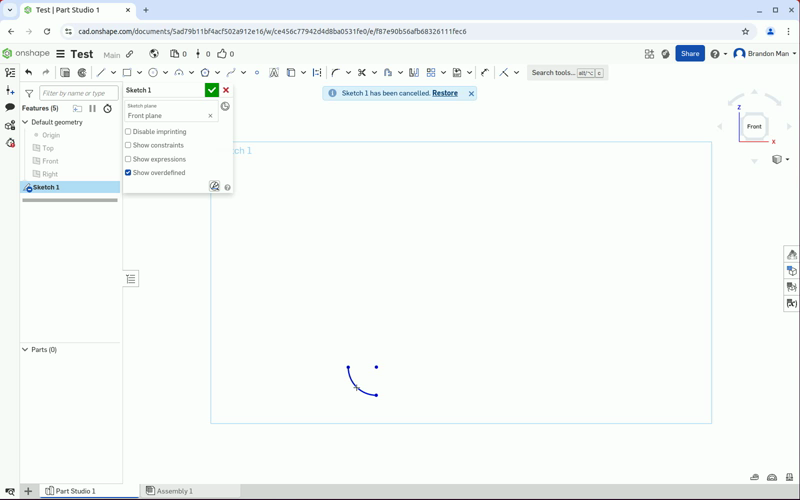
mouse_move(376, 395)
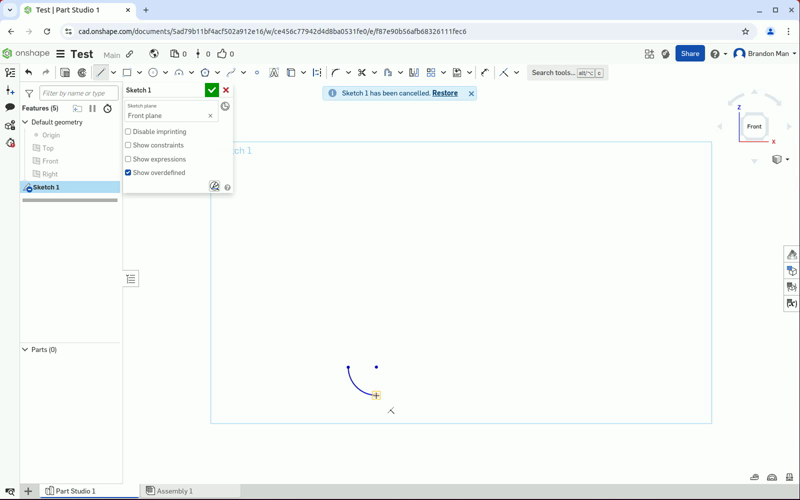
click(376, 395)
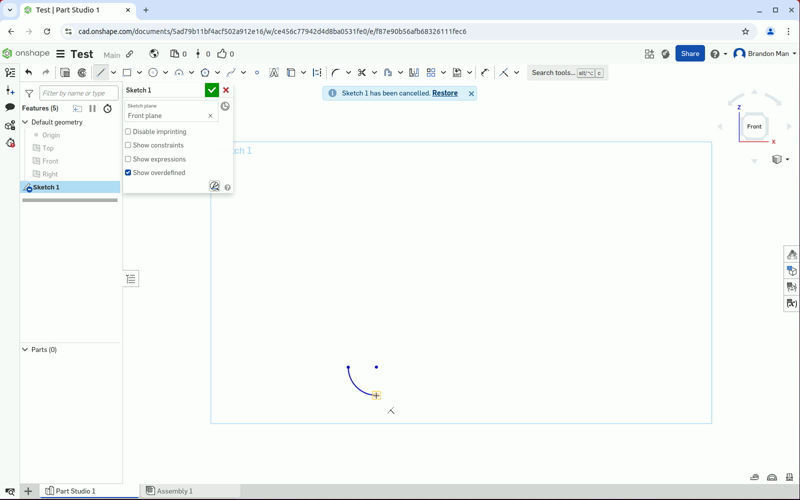
key_down(shift)
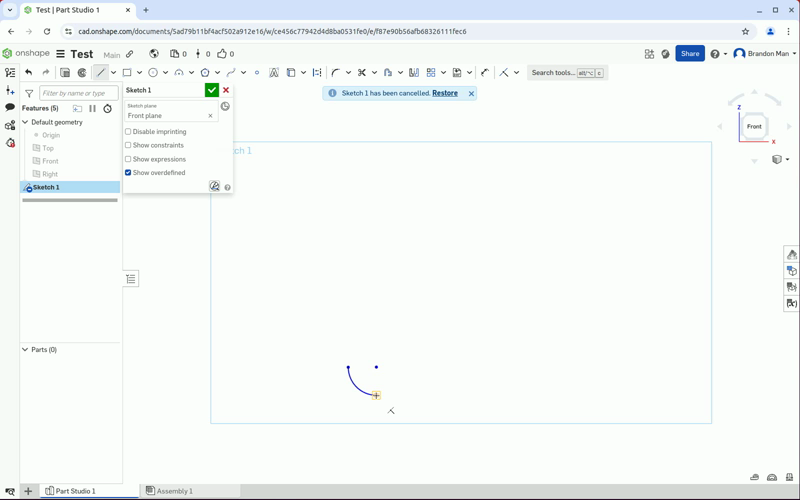
mouse_move(543, 395)
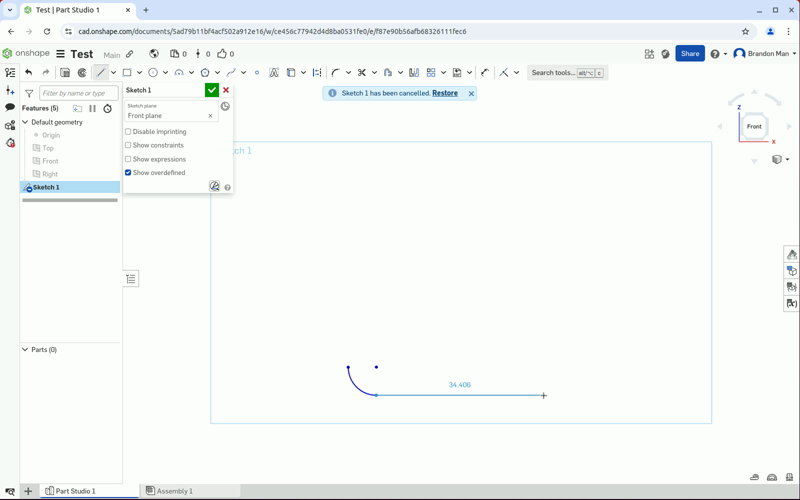
click(543, 395)
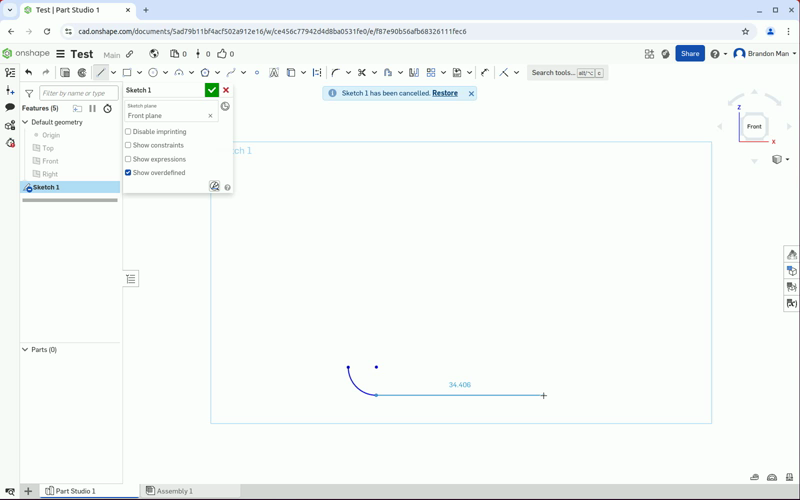
key_up(shift)
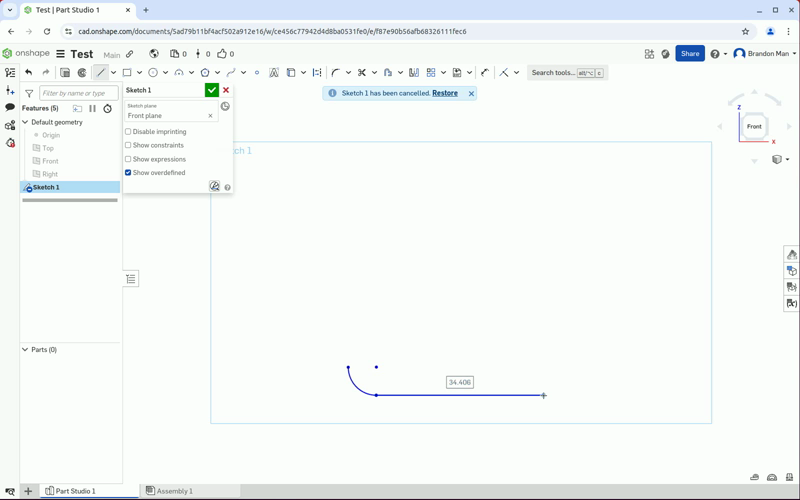
key(esc)
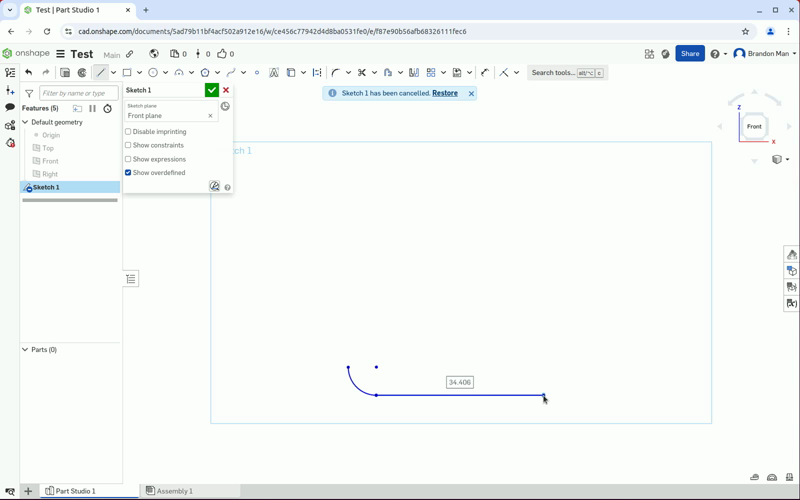
key(a)
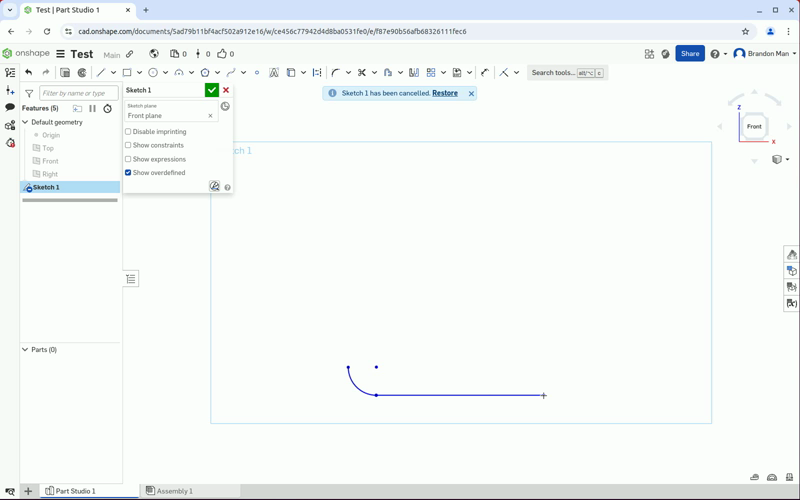
mouse_move(543, 395)
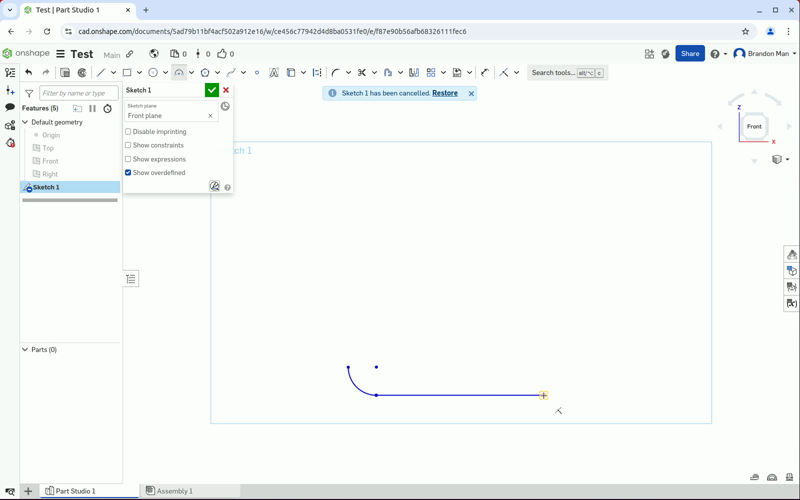
click(543, 395)
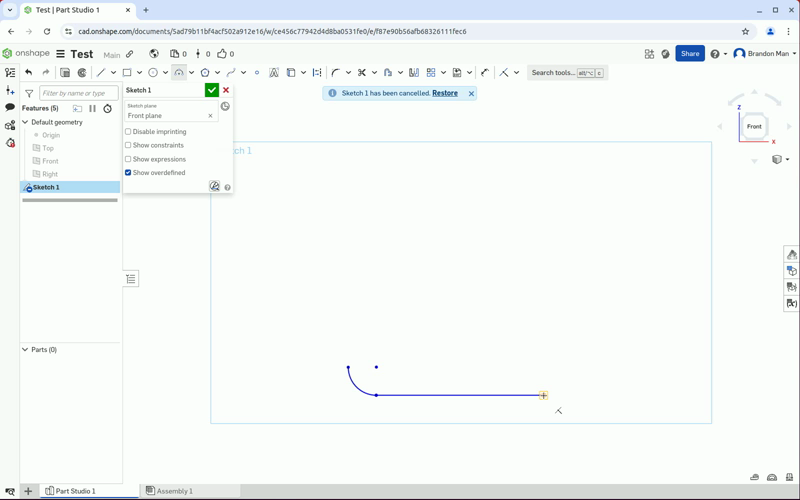
key_down(shift)
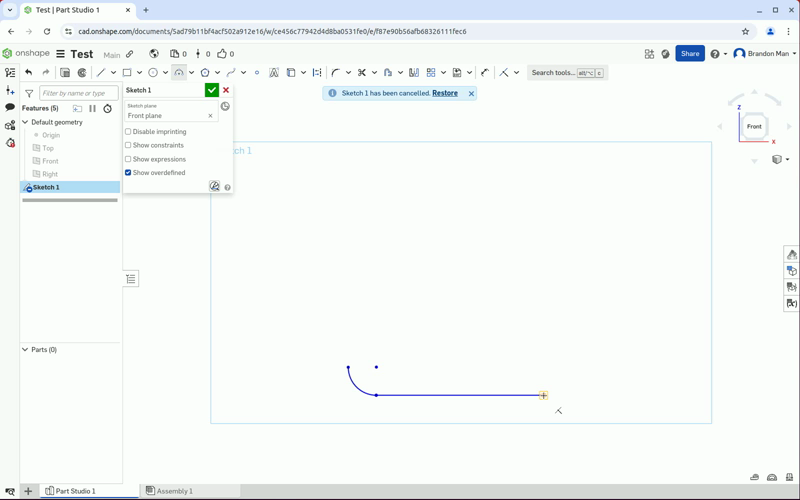
mouse_move(572, 367)
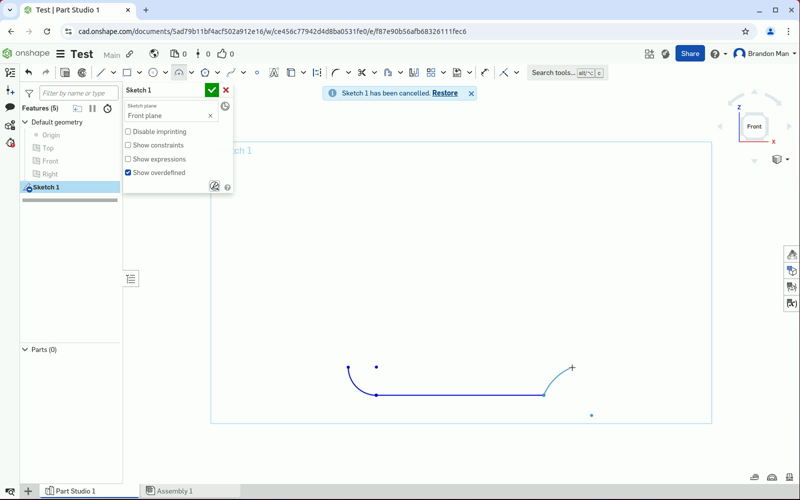
click(572, 367)
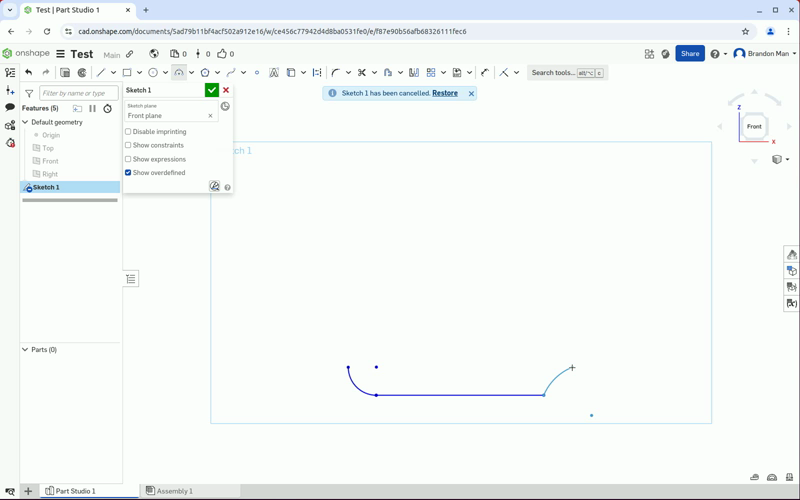
mouse_move(563, 387)
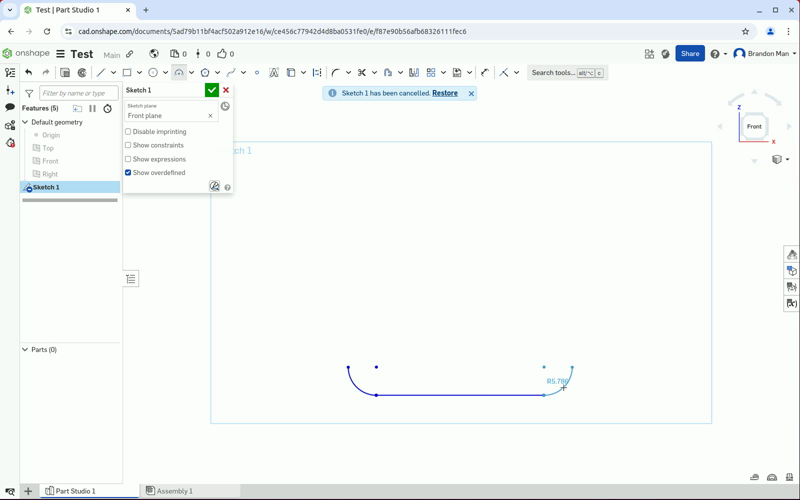
click(563, 387)
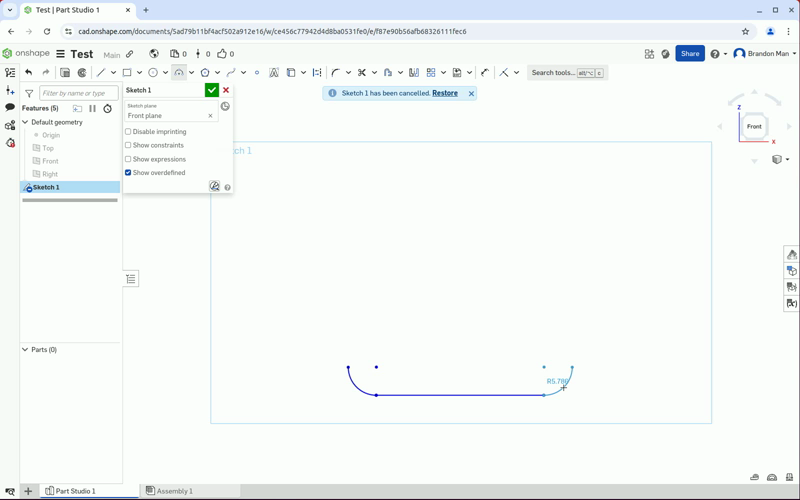
key_up(shift)
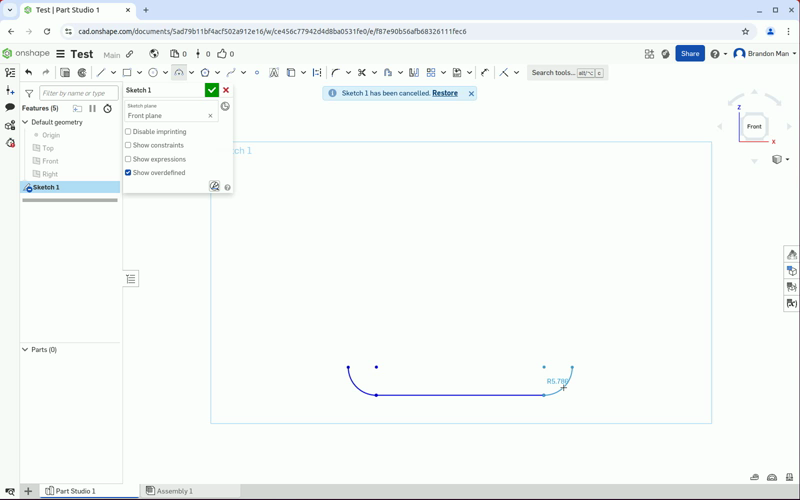
key(esc)
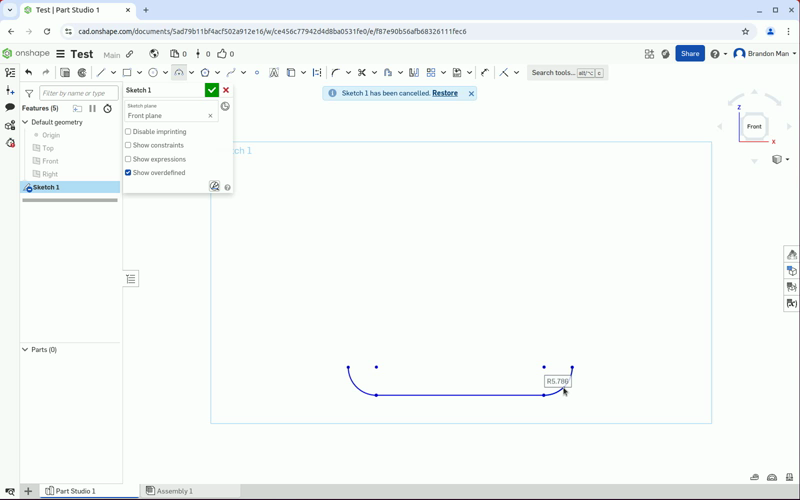
key(l)
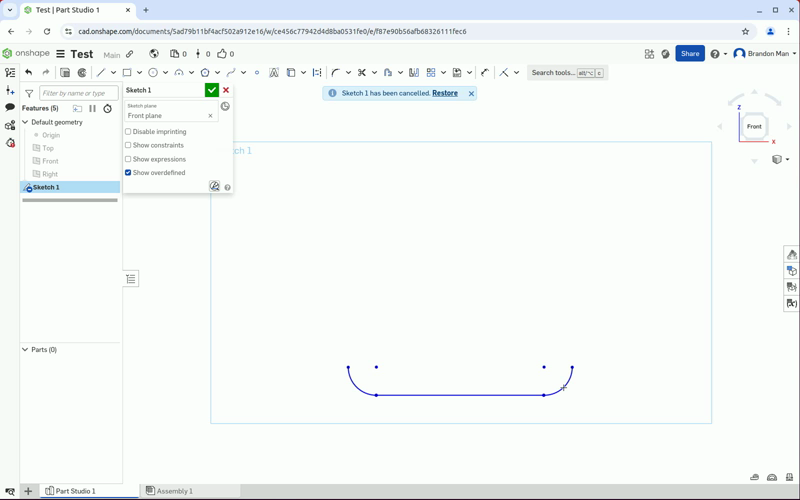
mouse_move(572, 367)
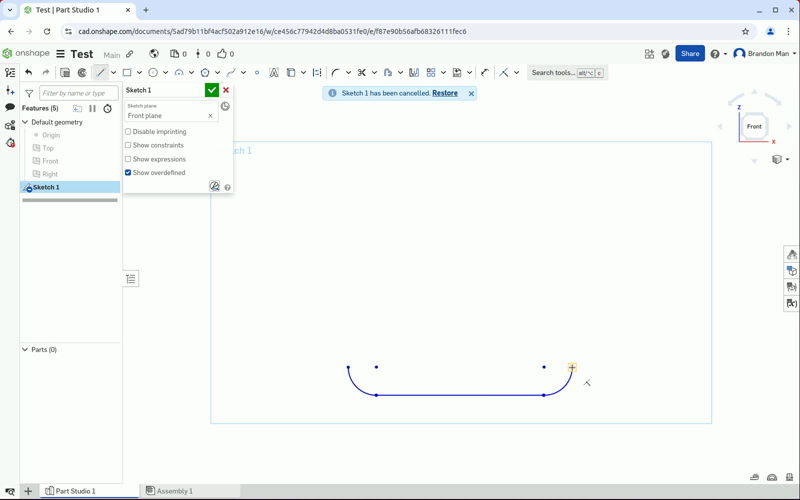
click(572, 367)
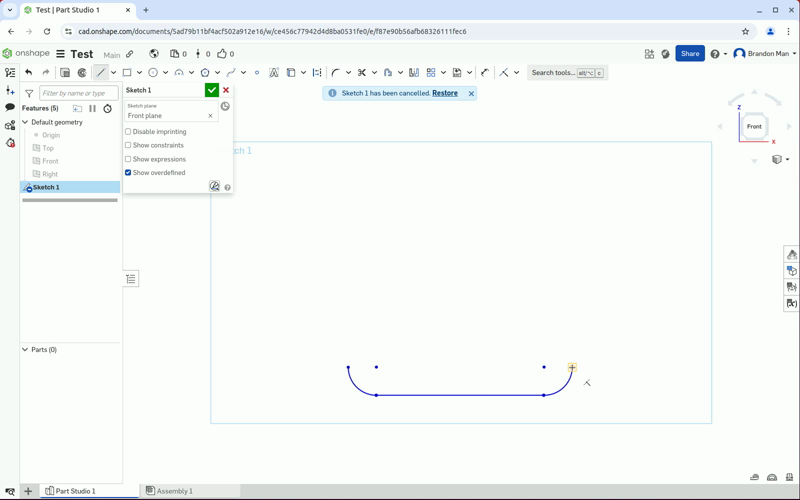
key_down(shift)
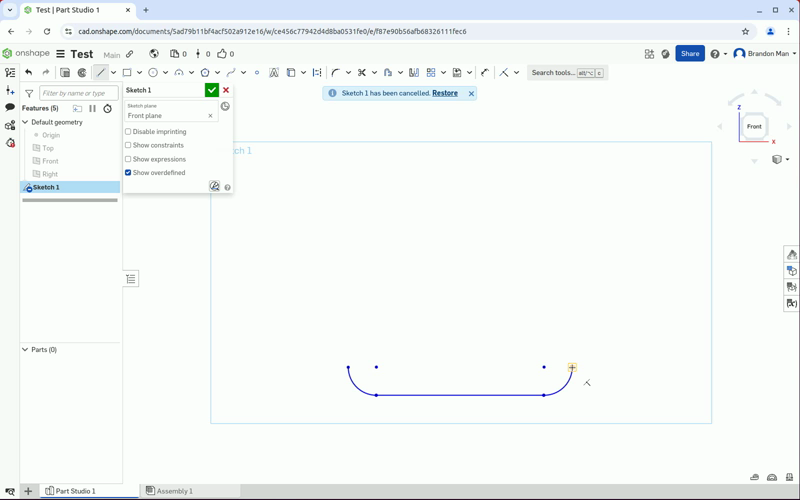
mouse_move(572, 199)
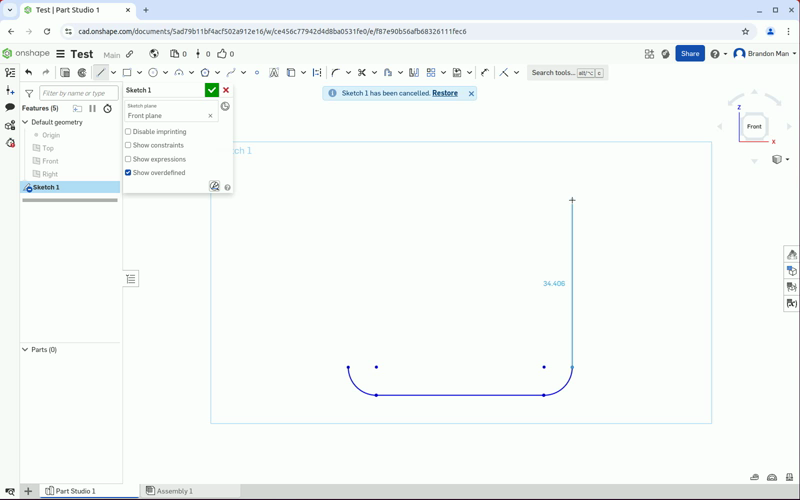
click(572, 199)
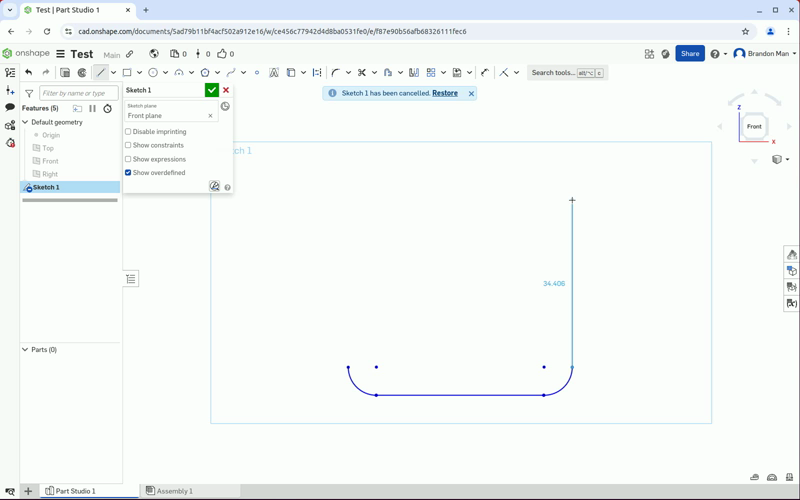
key_up(shift)
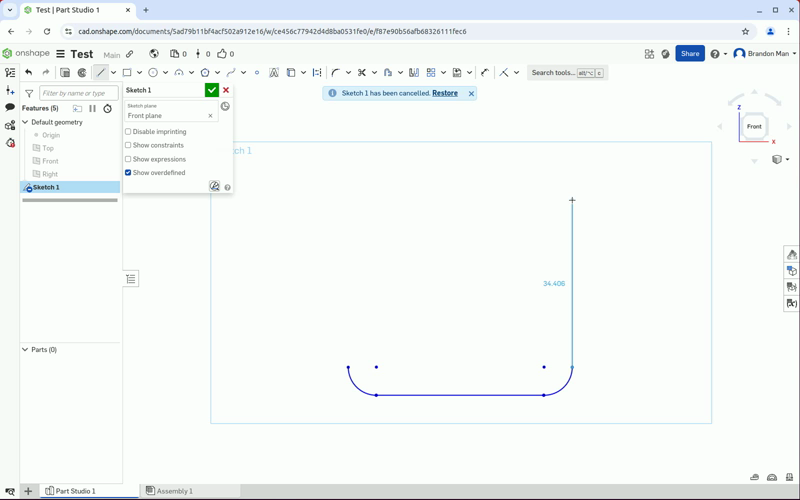
key(esc)
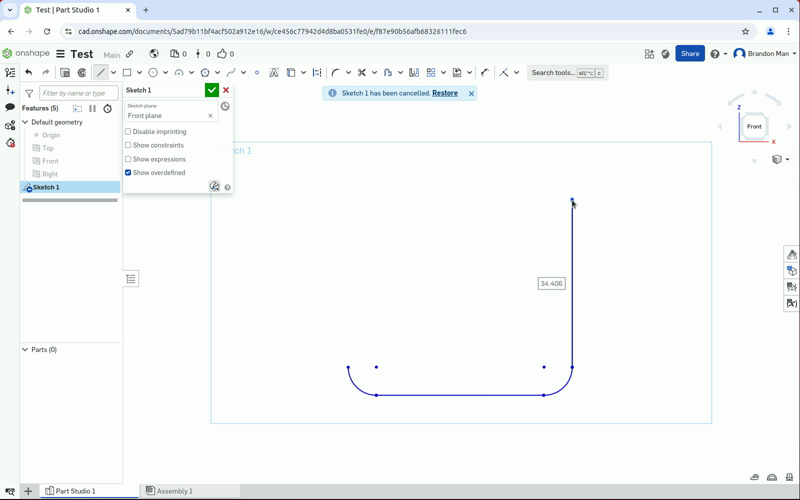
key(a)
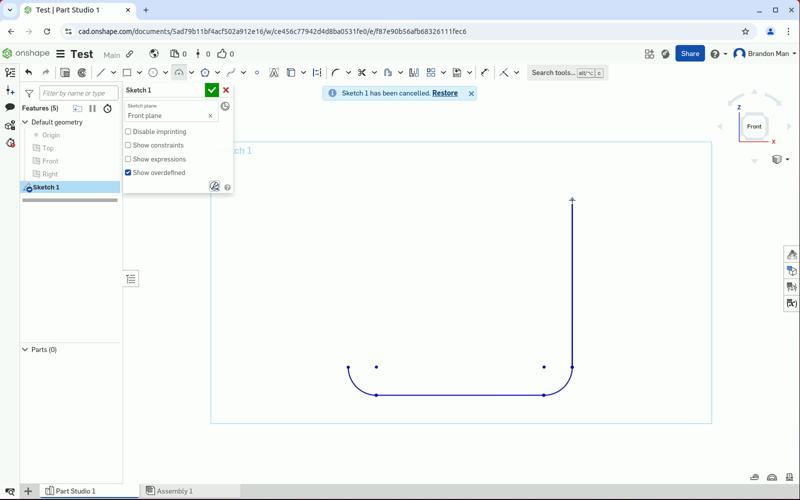
mouse_move(572, 199)
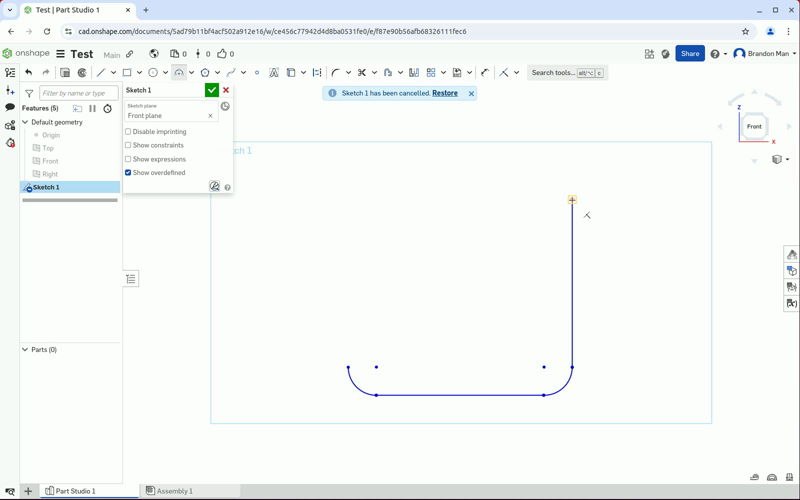
click(572, 199)
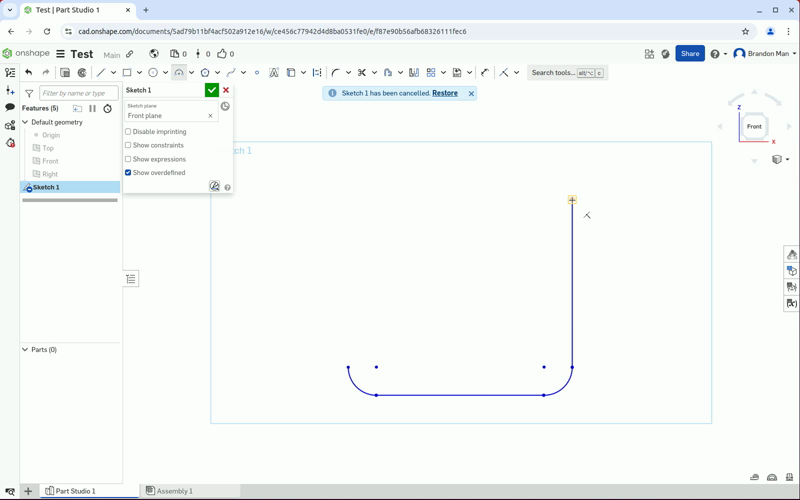
key_down(shift)
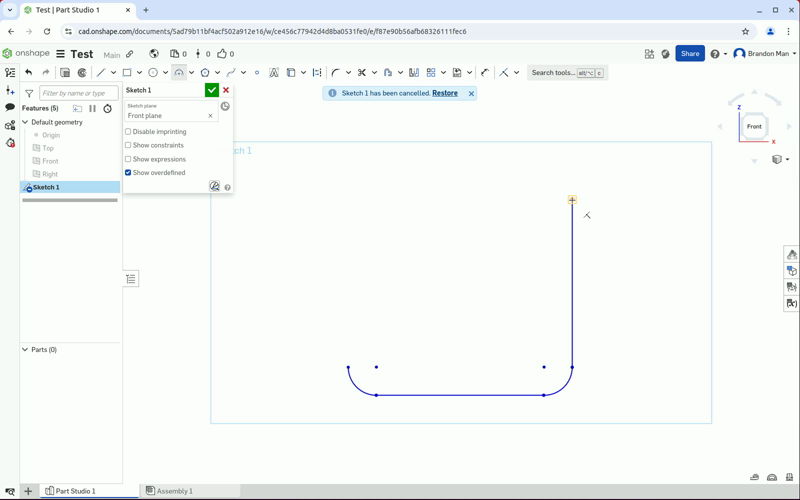
mouse_move(543, 171)
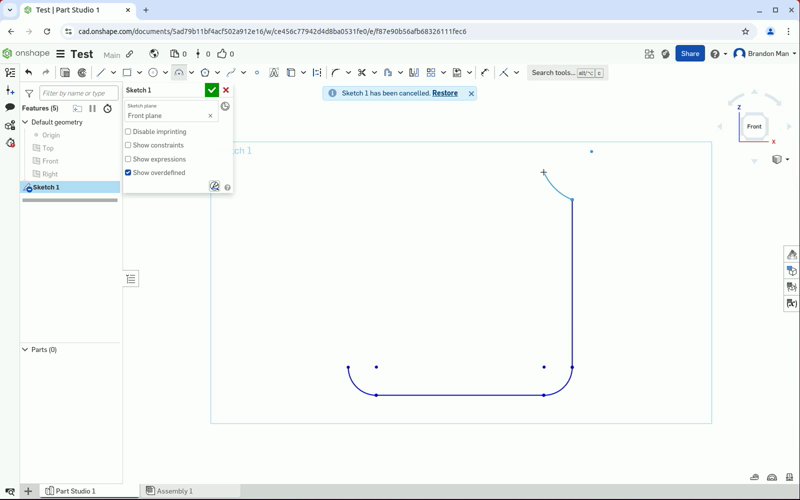
click(543, 171)
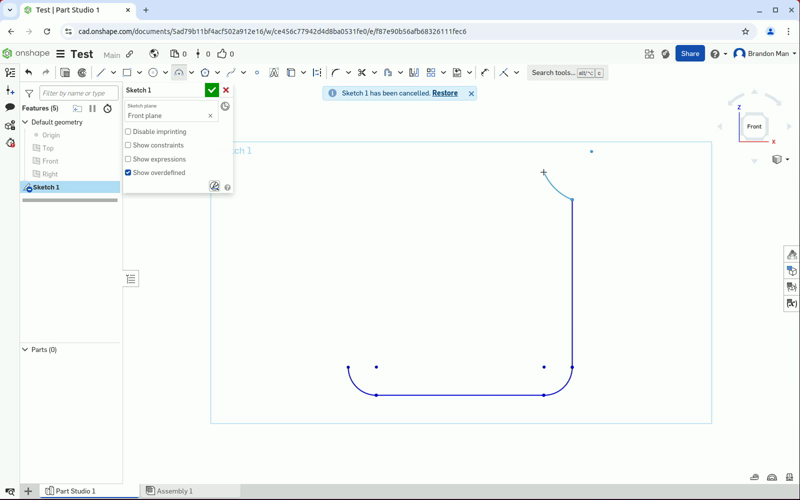
mouse_move(563, 180)
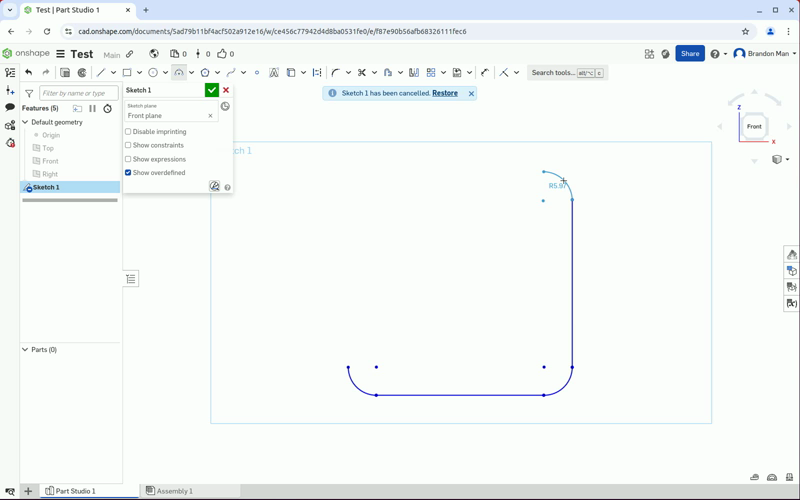
click(563, 180)
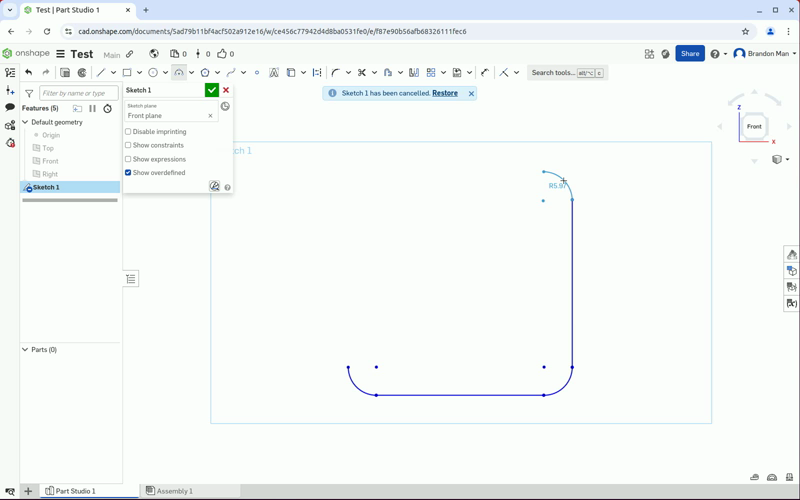
key_up(shift)
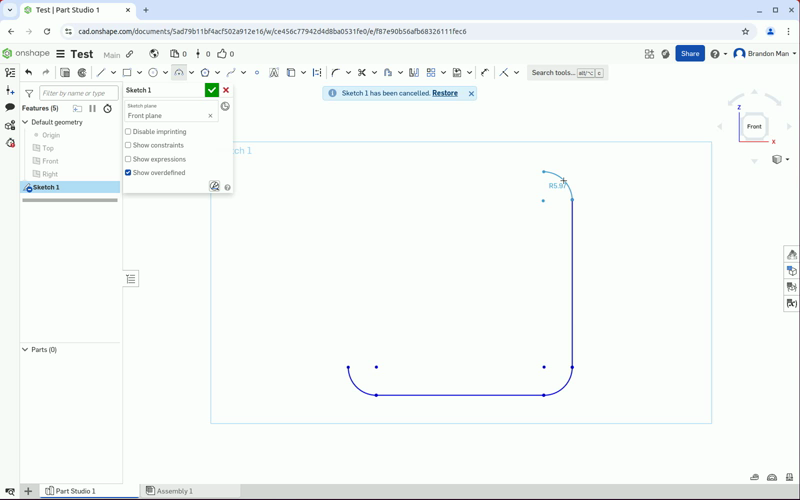
key(esc)
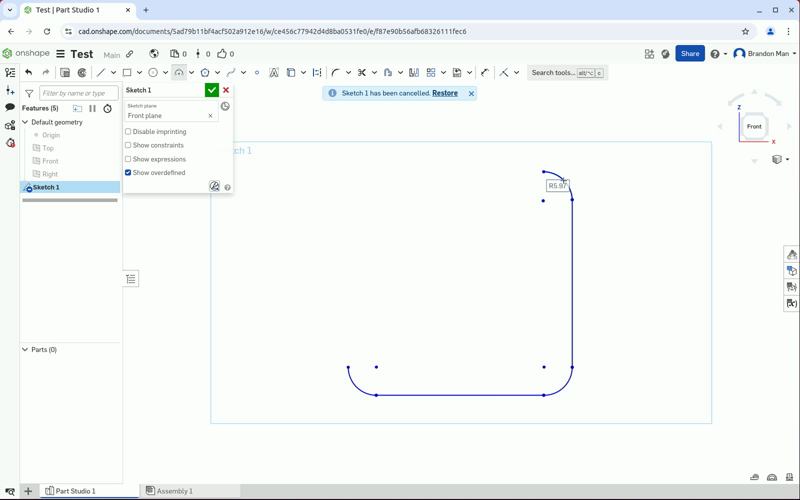
key(l)
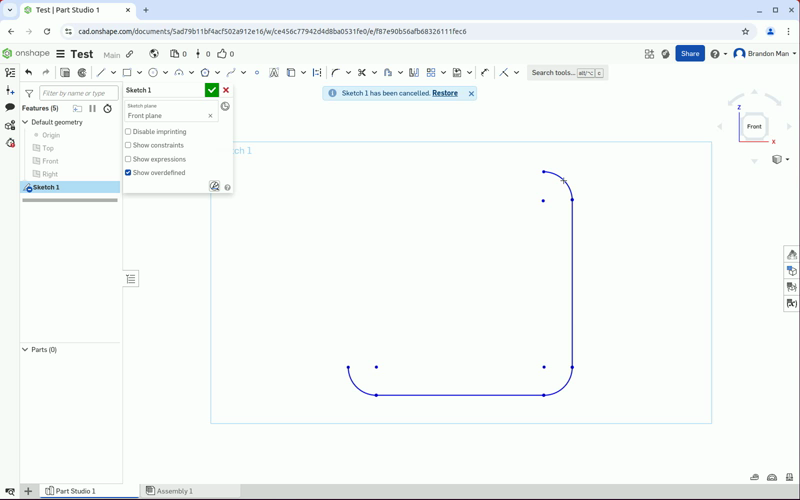
mouse_move(543, 171)
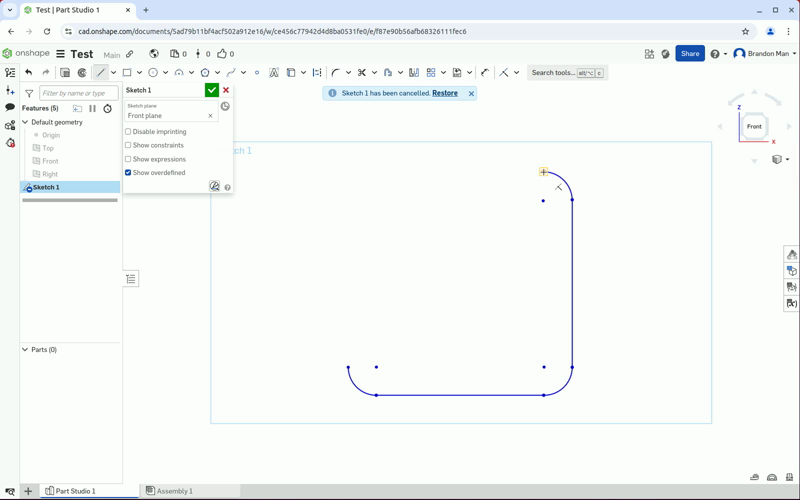
click(543, 171)
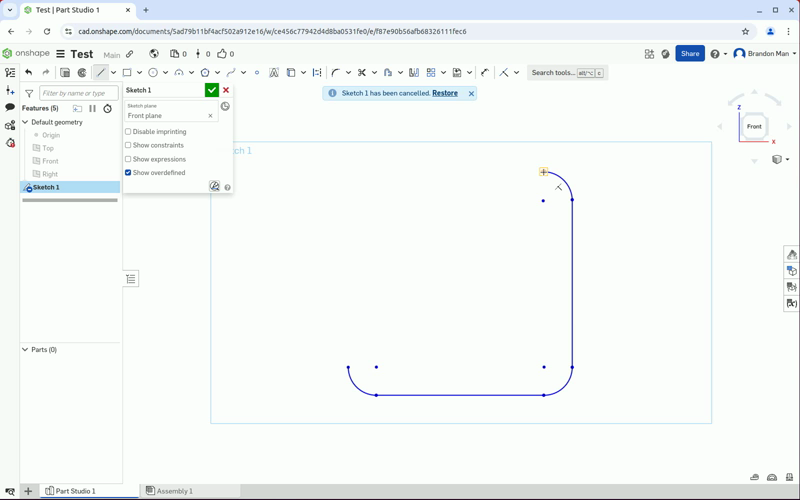
key_down(shift)
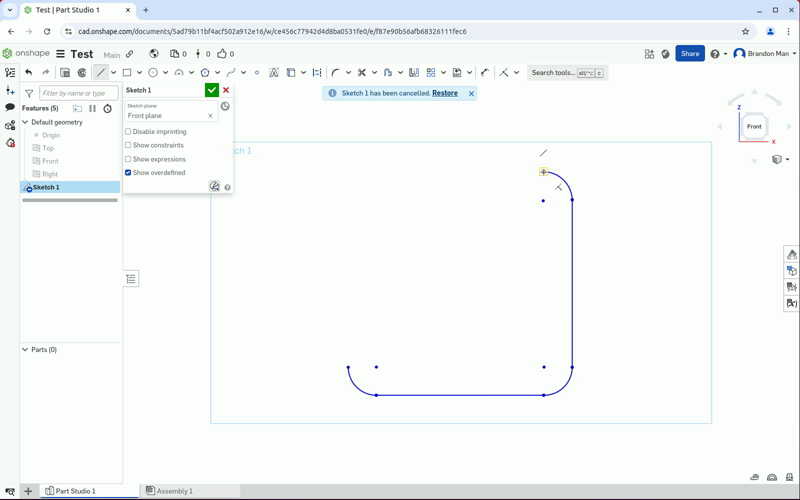
mouse_move(376, 171)
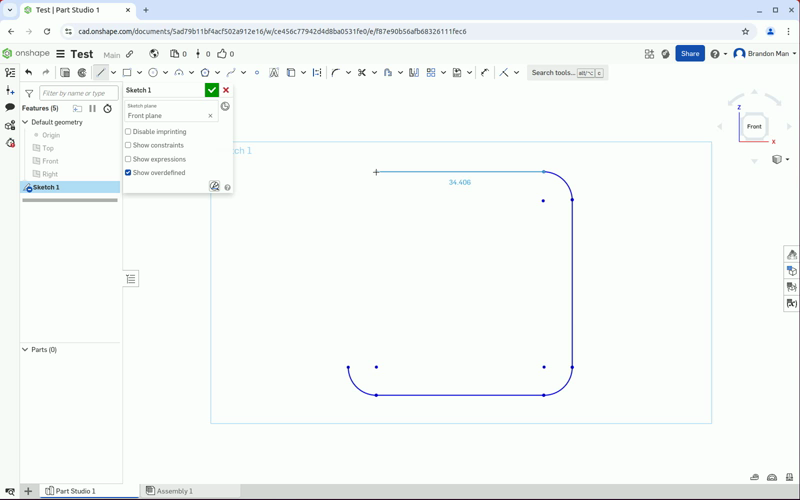
click(376, 171)
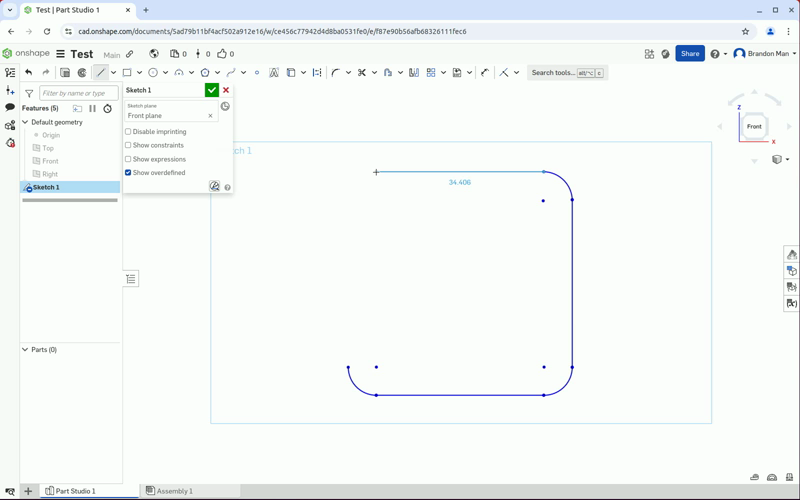
key_up(shift)
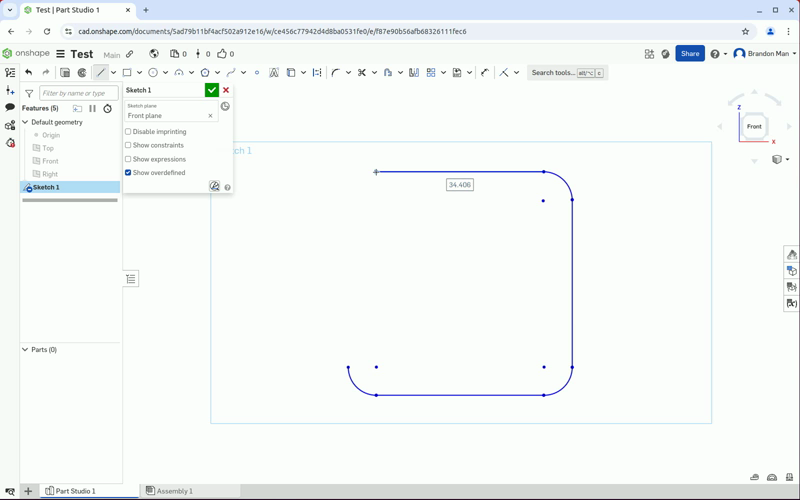
key(esc)
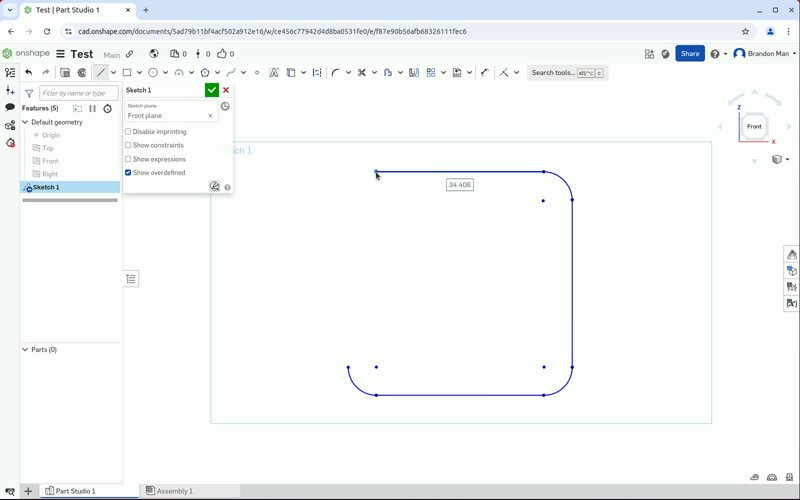
key(a)
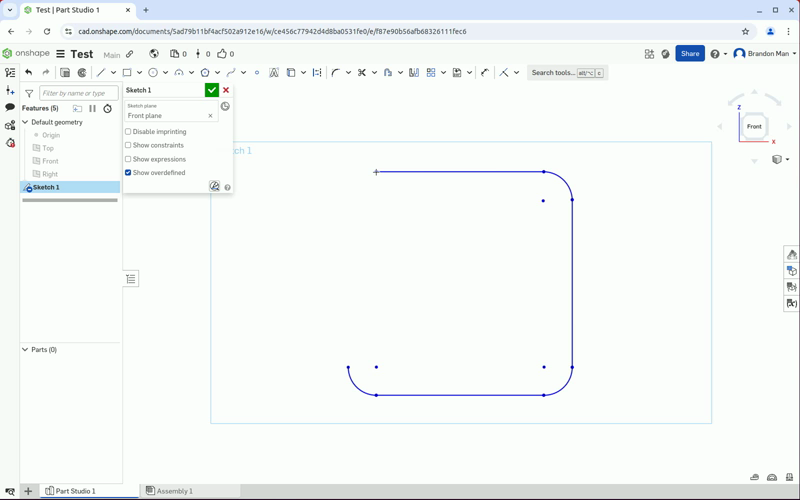
mouse_move(376, 171)
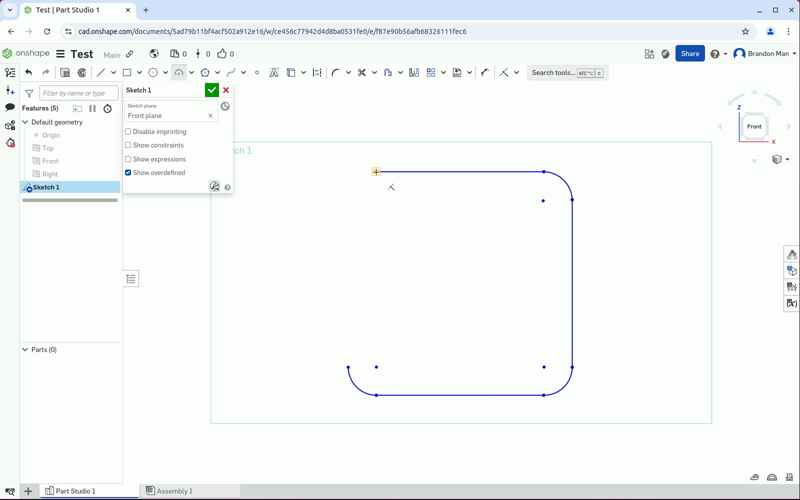
click(376, 171)
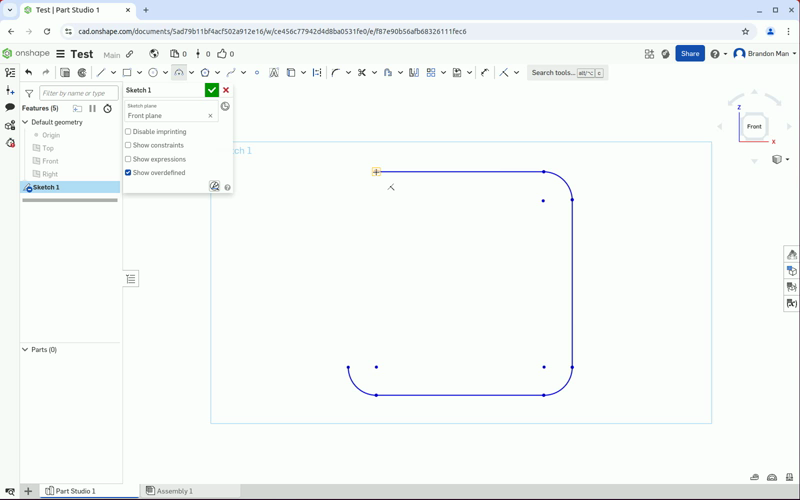
key_down(shift)
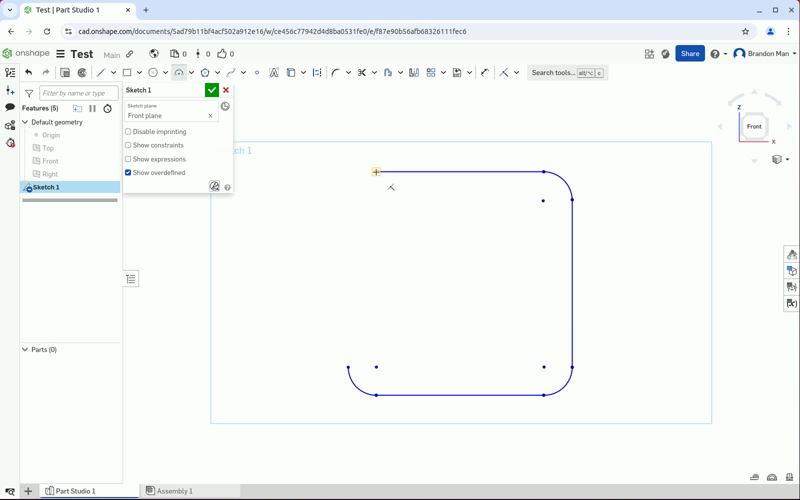
mouse_move(348, 199)
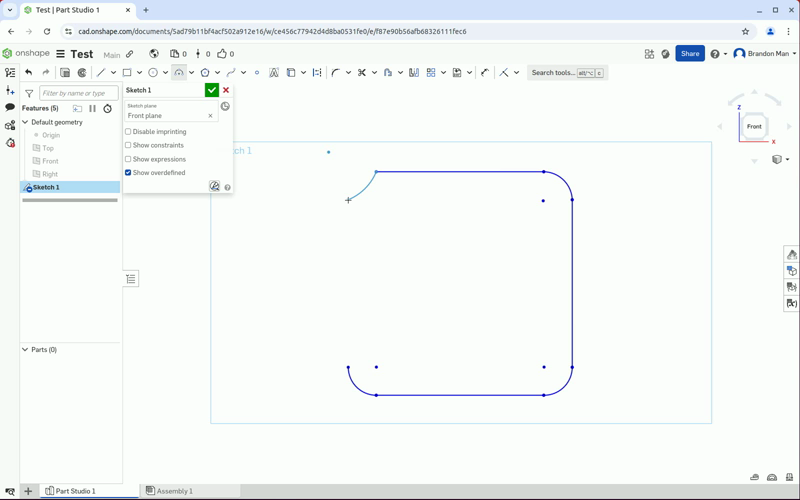
click(348, 199)
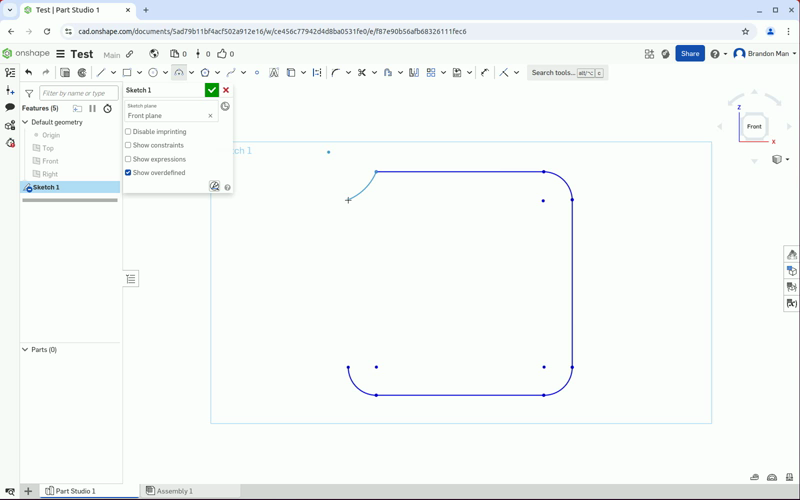
mouse_move(356, 180)
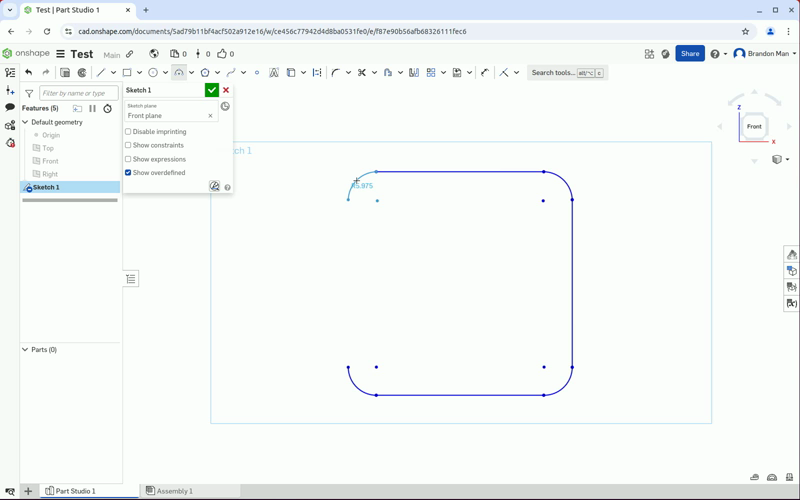
click(356, 180)
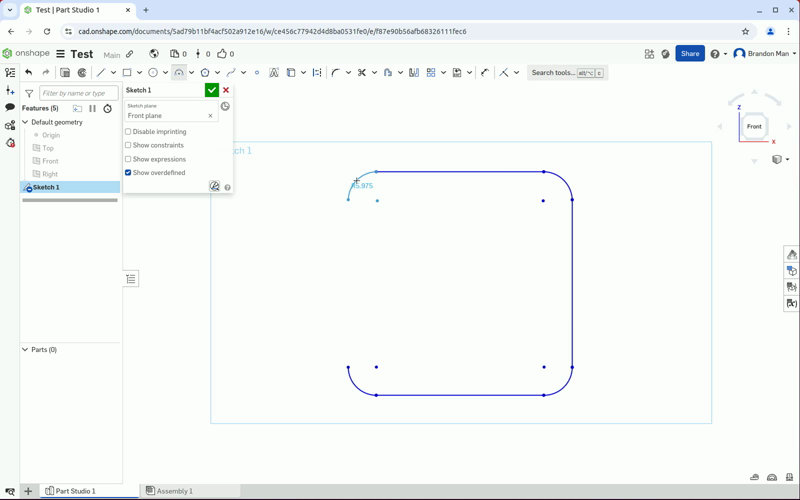
key_up(shift)
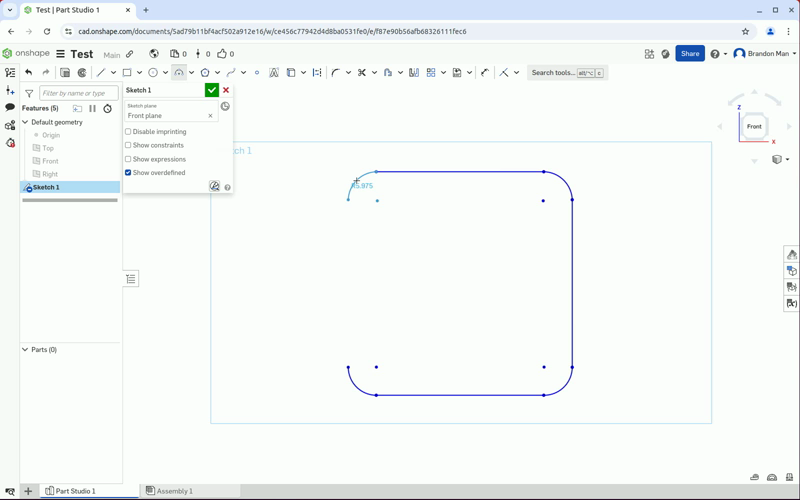
key(esc)
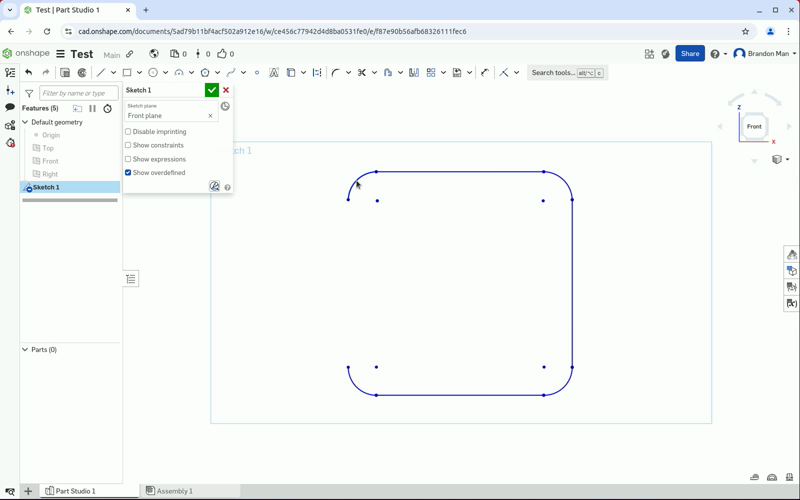
key(l)
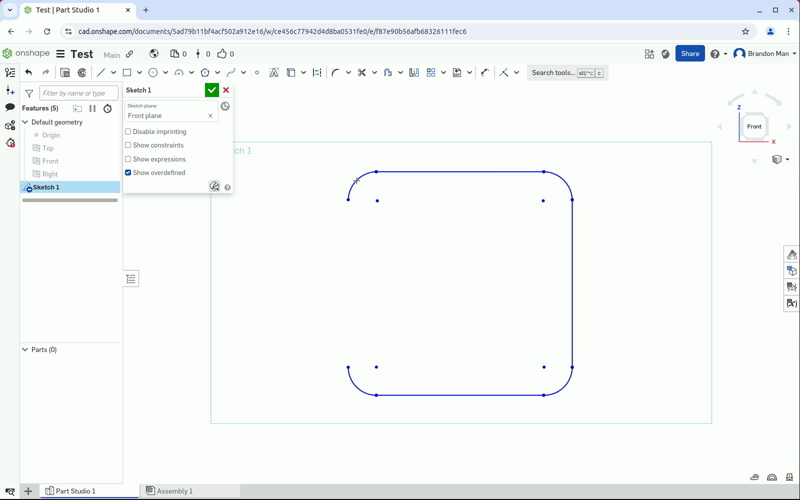
mouse_move(348, 199)
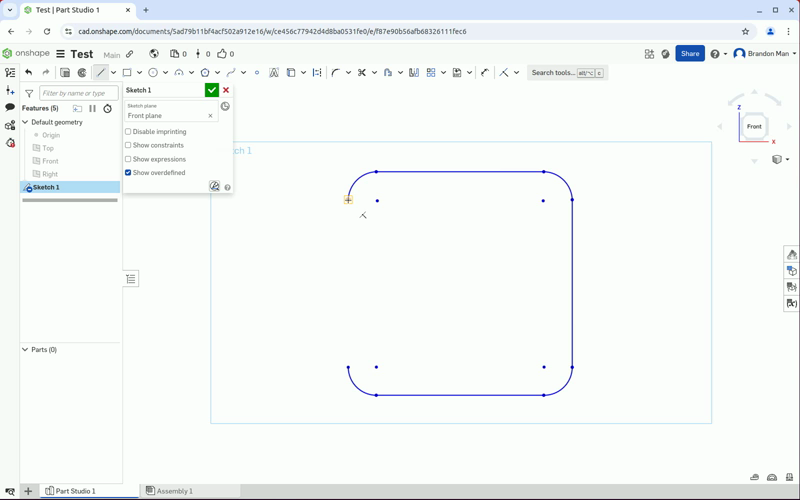
click(348, 199)
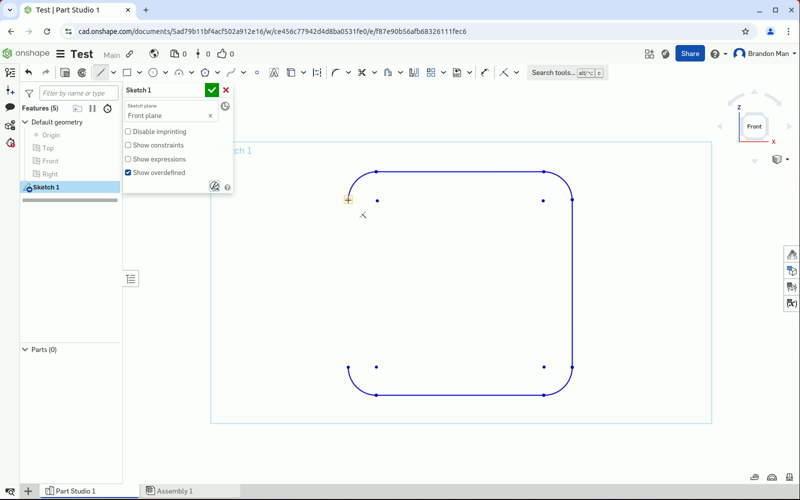
key_down(shift)
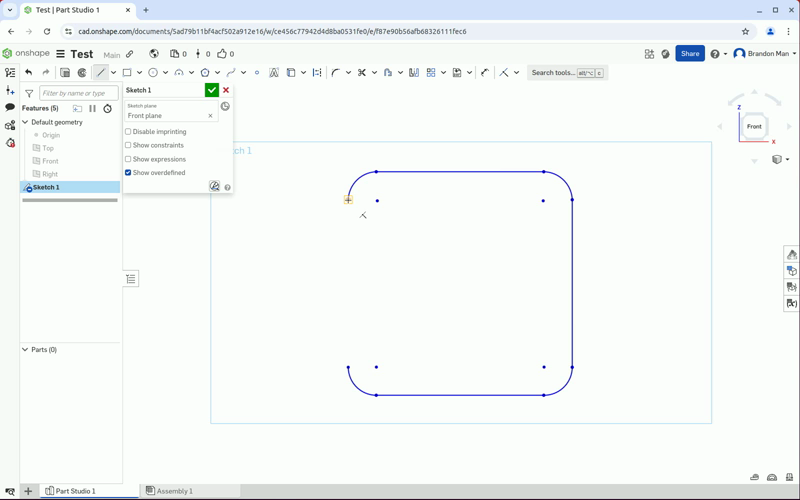
mouse_move(348, 367)
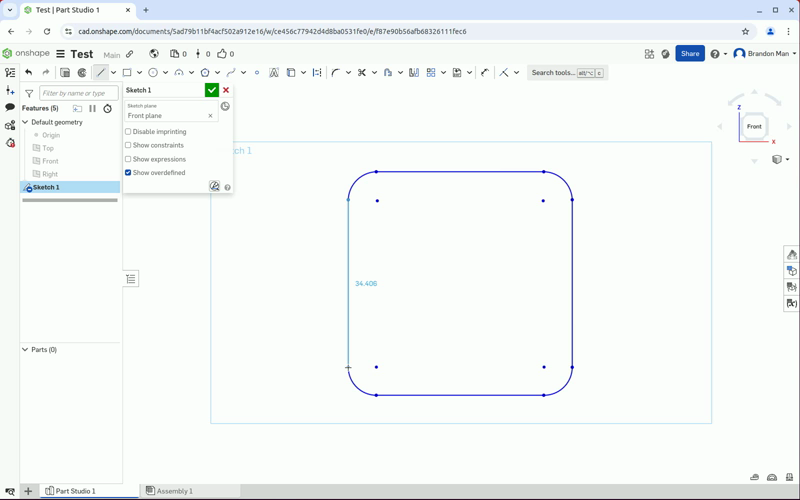
key_up(shift)
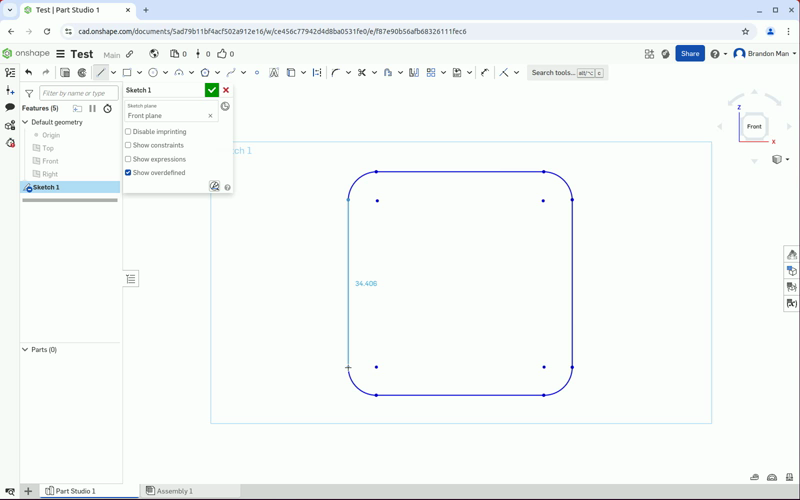
click(348, 367)
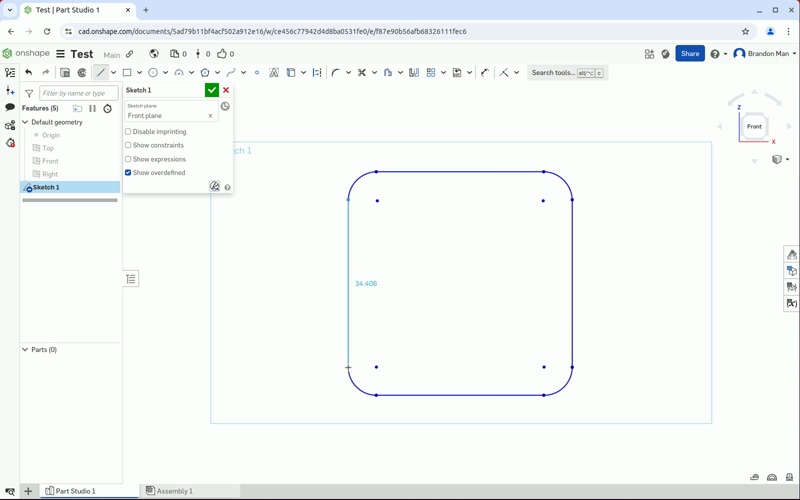
key(esc)
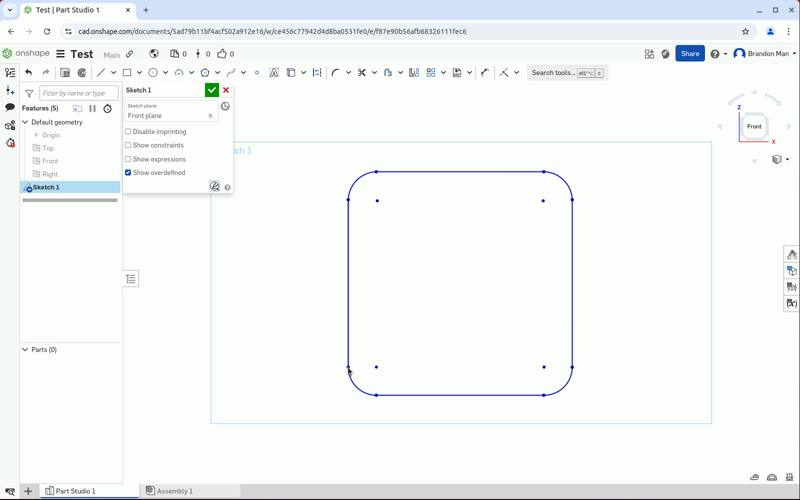
key(c)
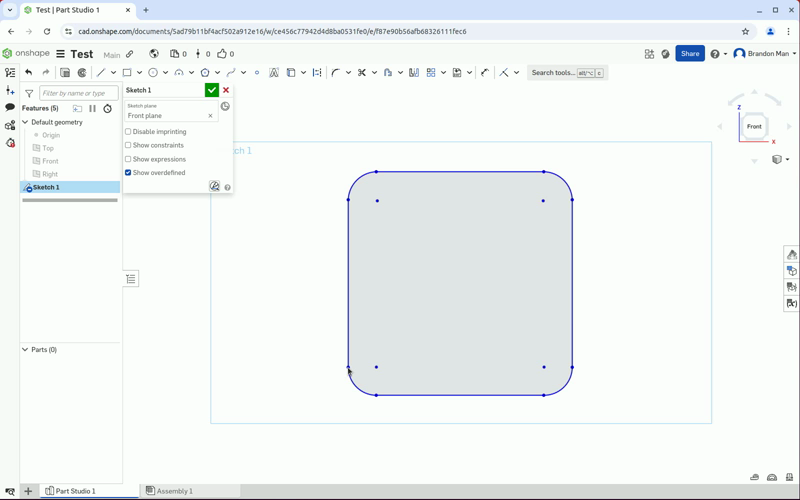
key_down(shift)
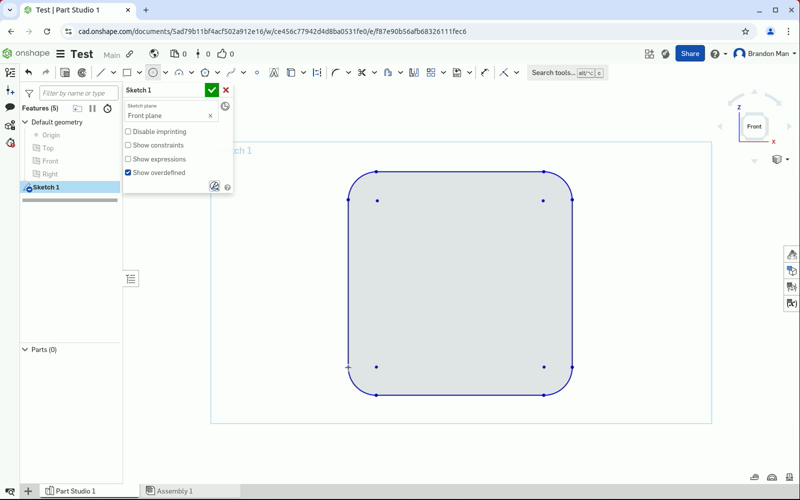
mouse_move(461, 282)
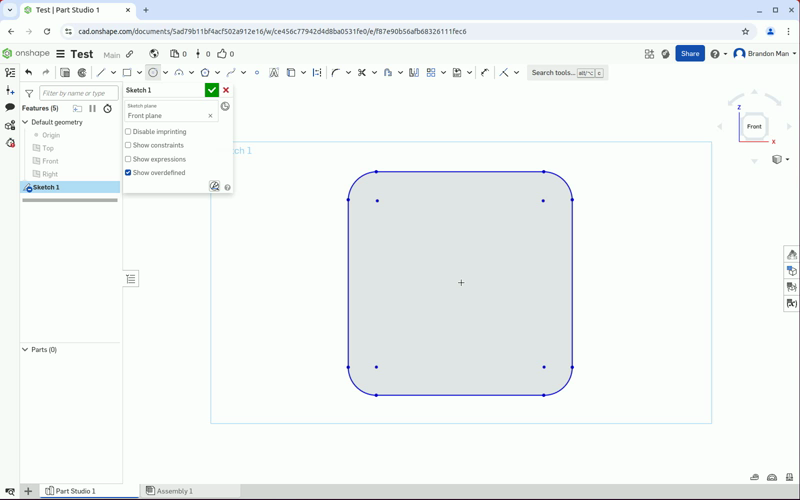
click(461, 282)
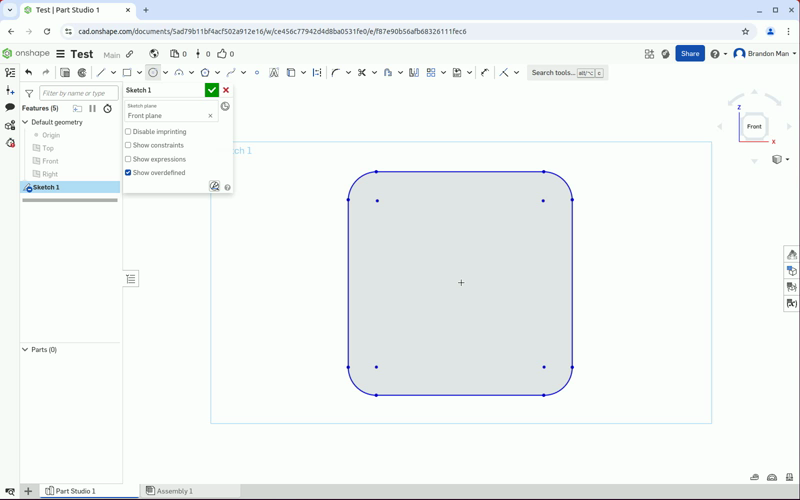
key_up(shift)
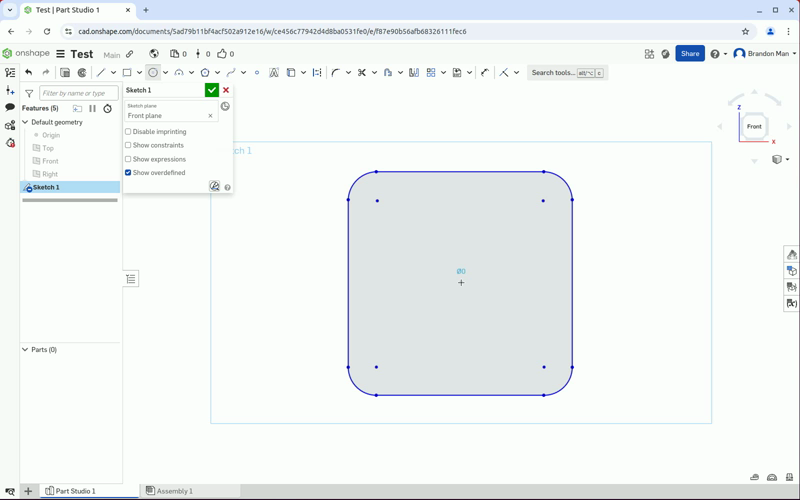
mouse_move(567, 282)
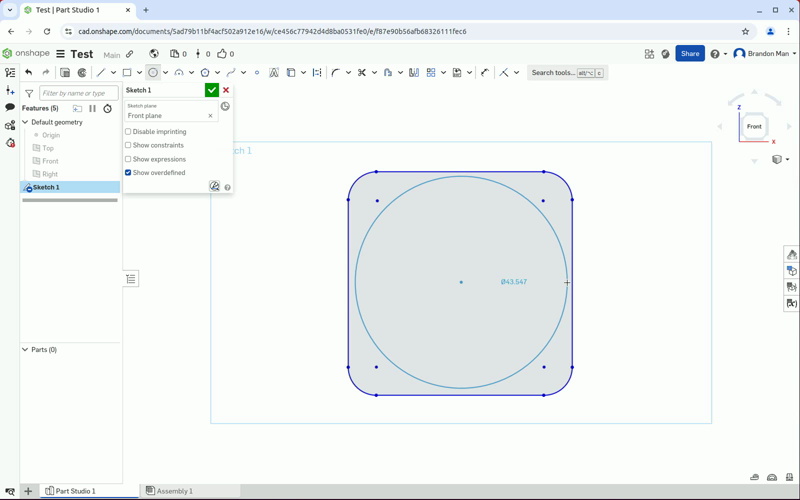
click(567, 282)
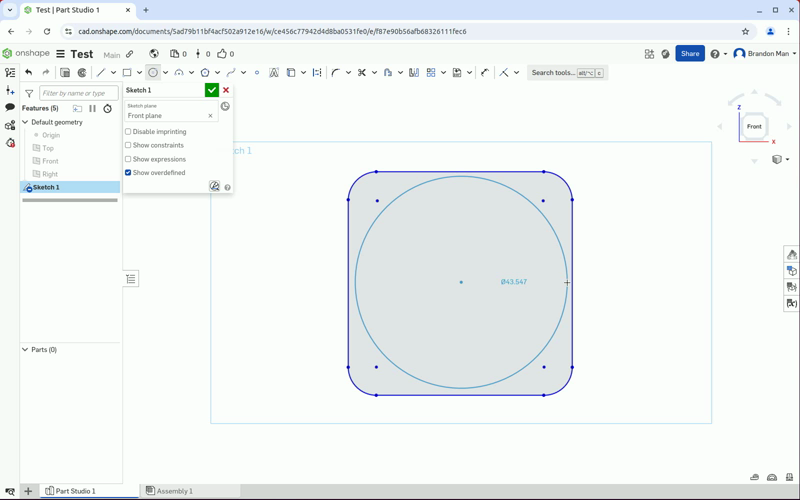
key(esc)
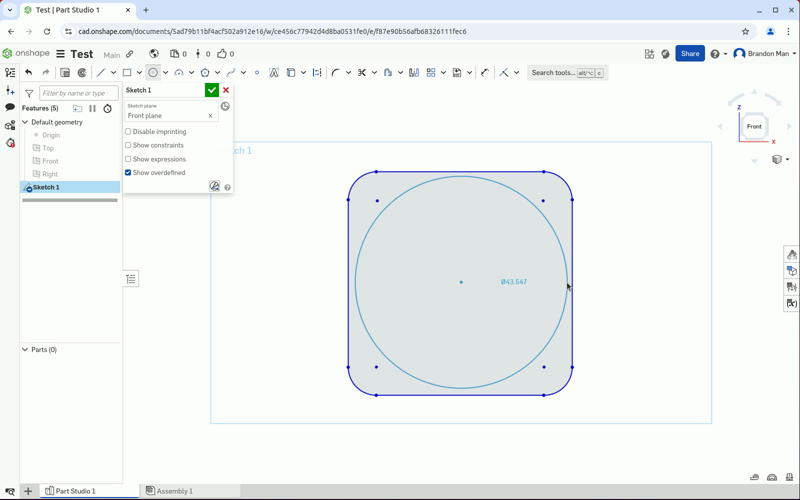
key(c)
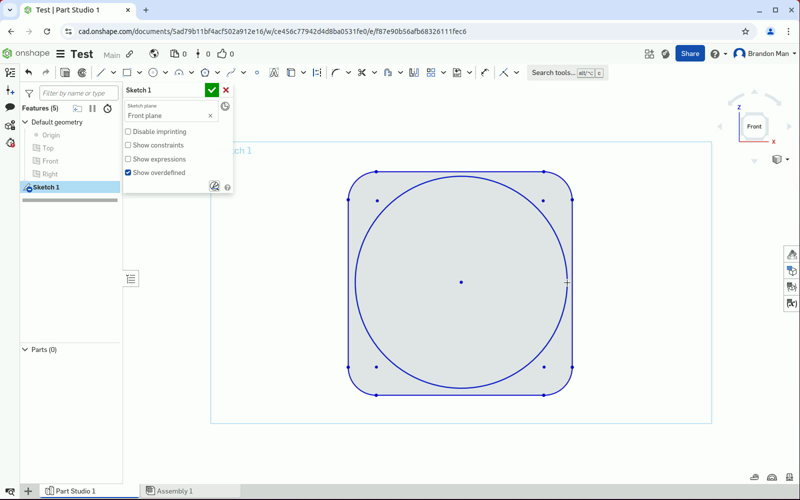
key_down(shift)
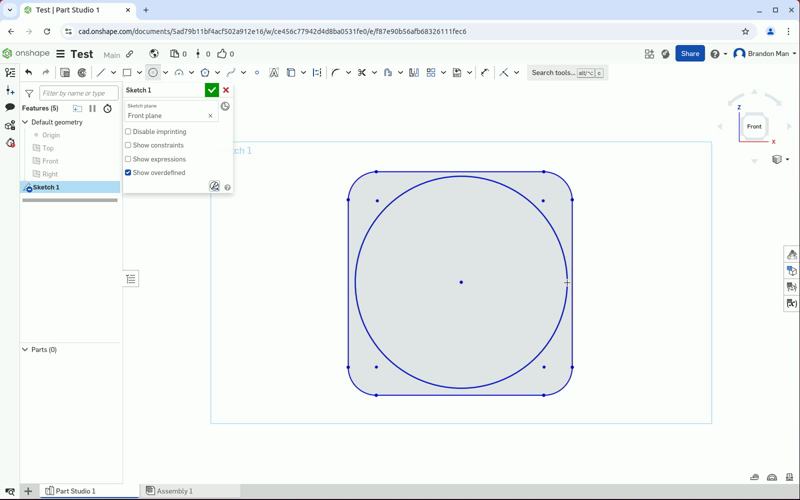
mouse_move(371, 372)
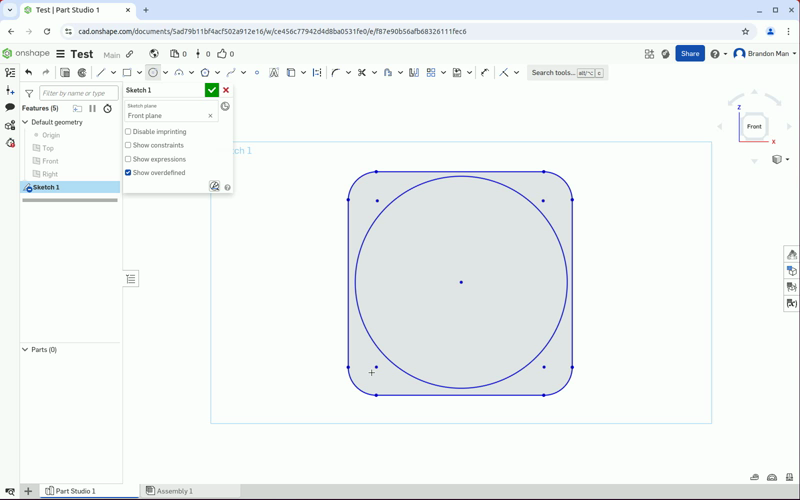
click(371, 372)
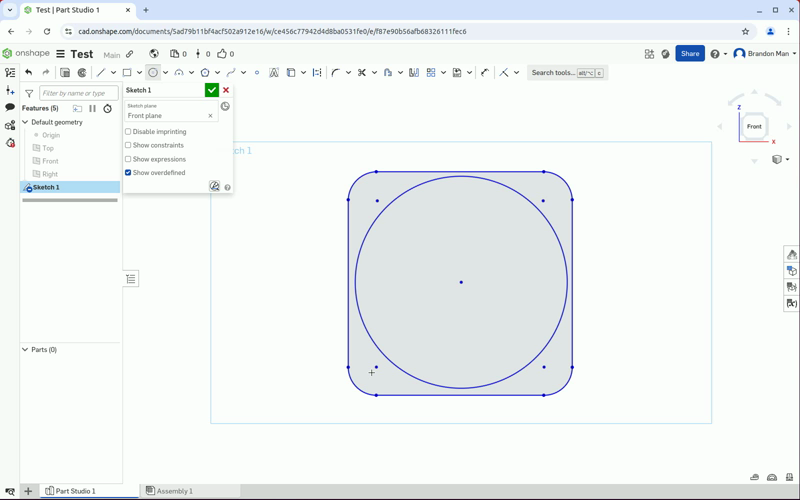
key_up(shift)
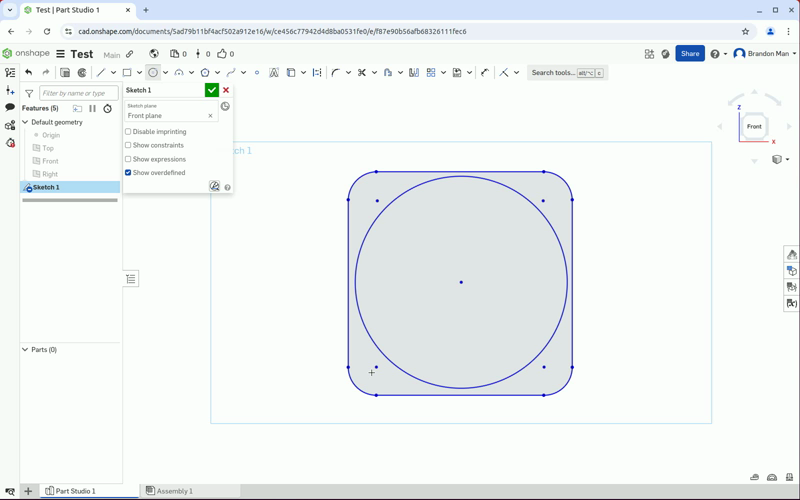
mouse_move(381, 372)
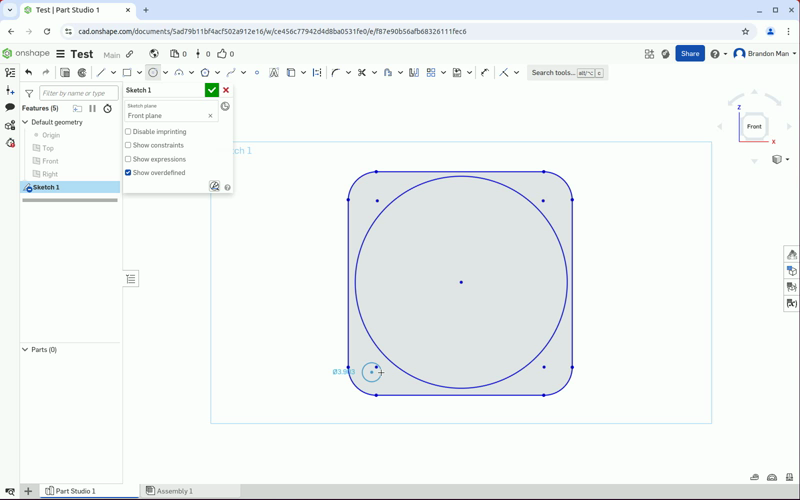
click(381, 372)
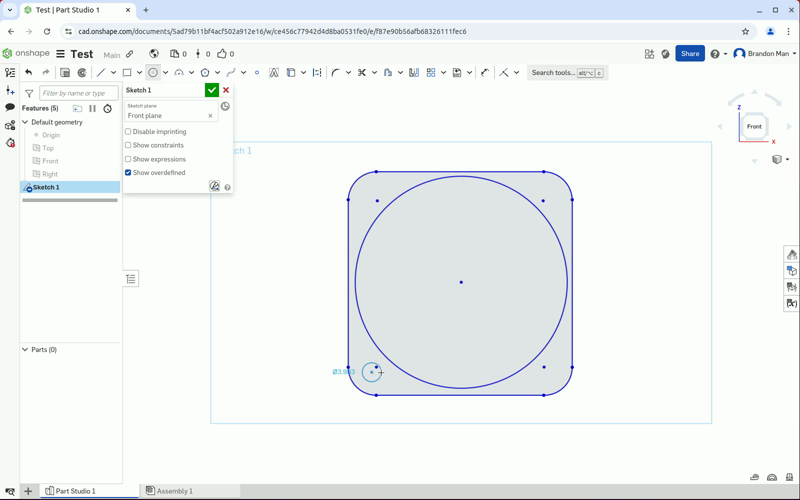
key(esc)
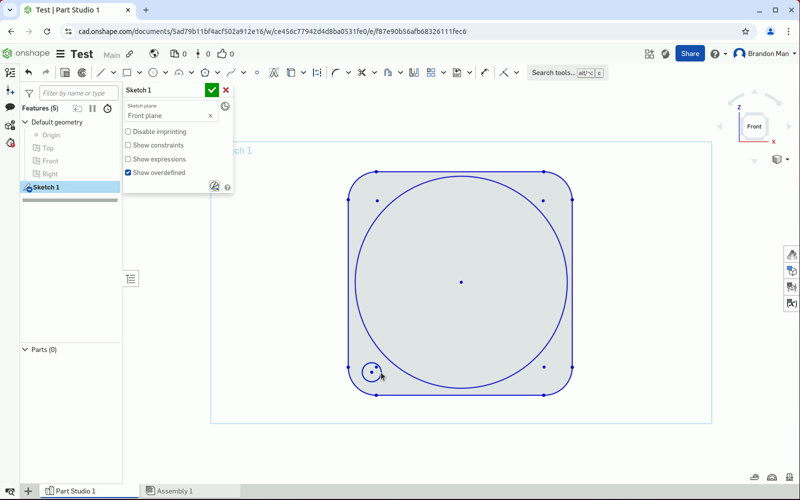
key(c)
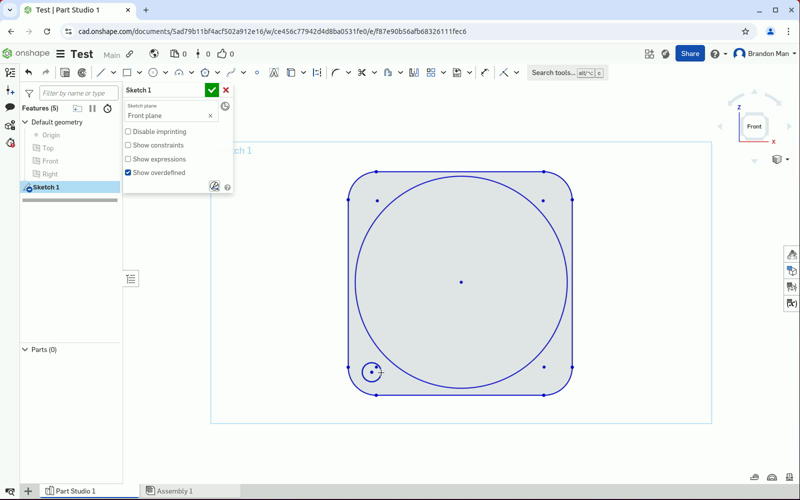
key_down(shift)
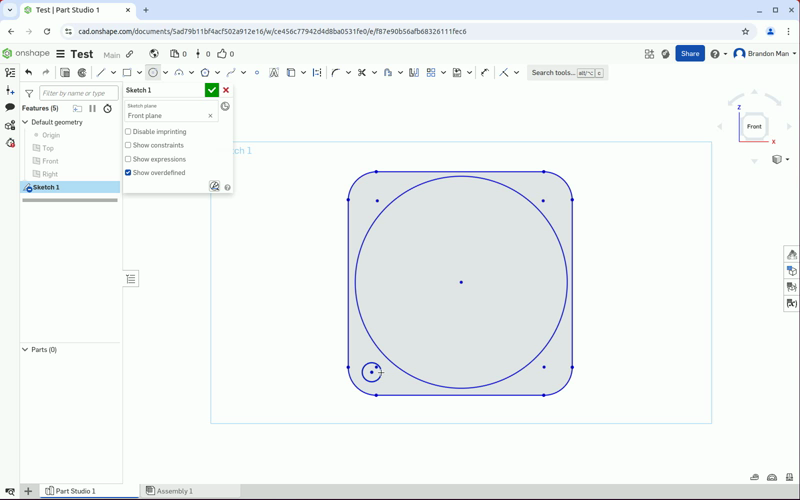
mouse_move(371, 192)
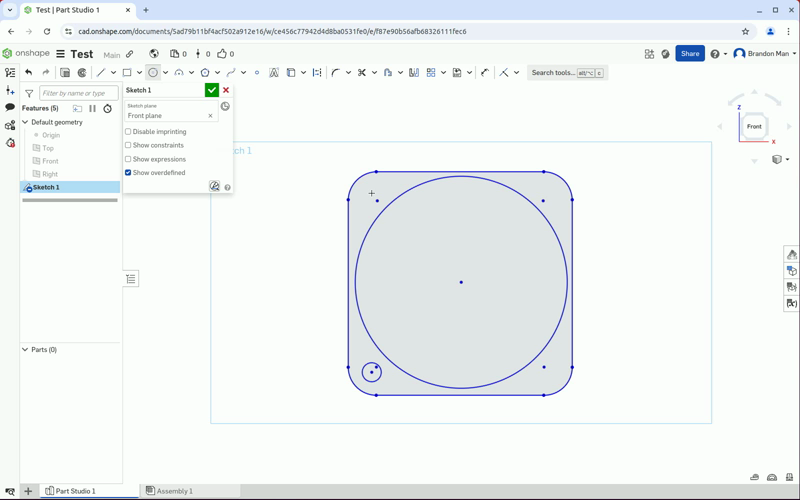
click(371, 192)
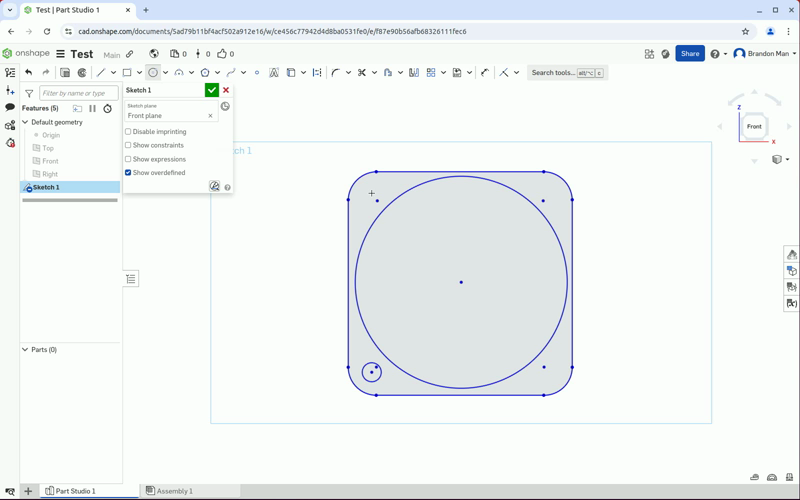
key_up(shift)
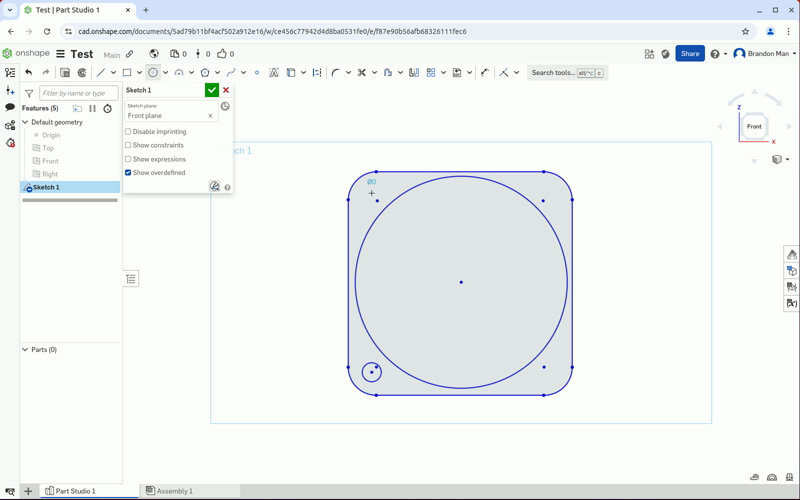
mouse_move(381, 192)
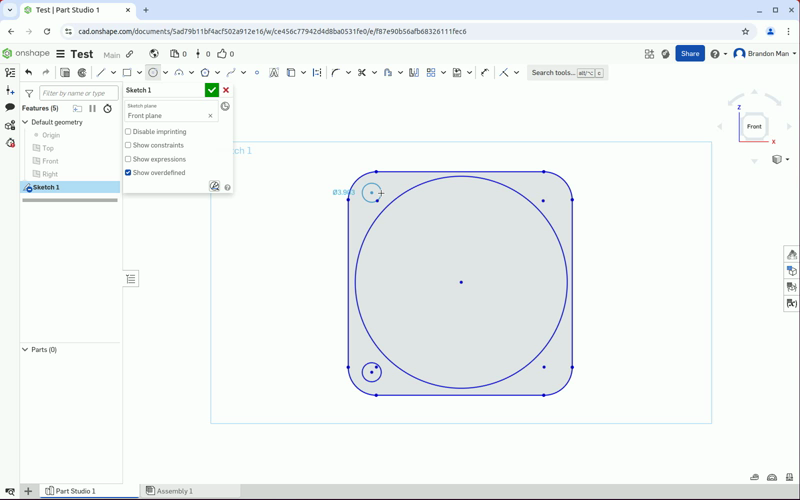
click(381, 192)
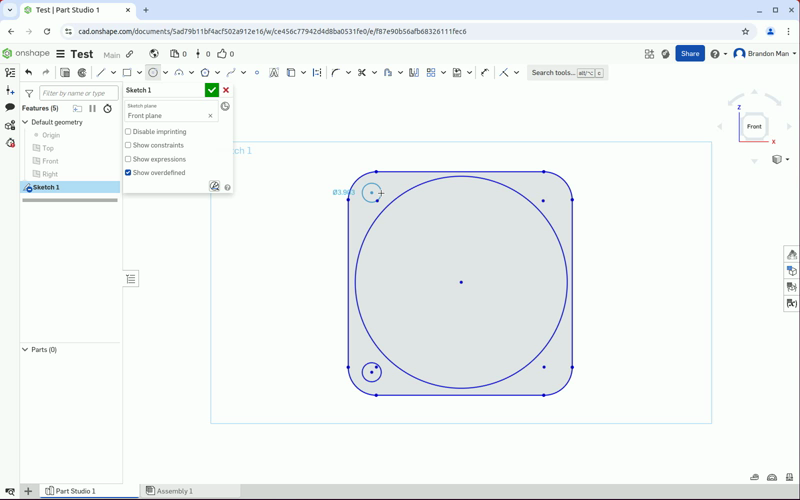
key(esc)
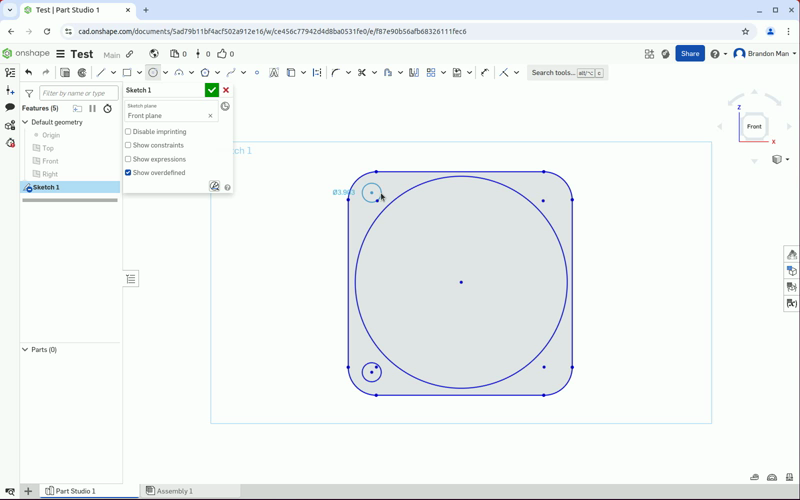
key(c)
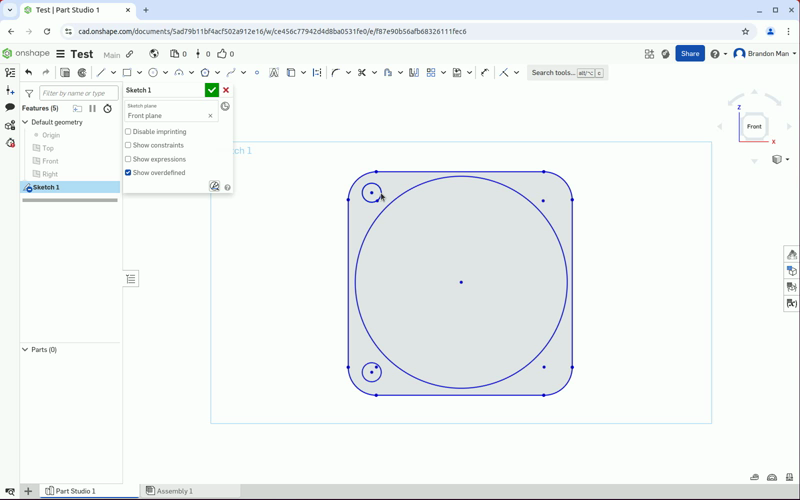
key_down(shift)
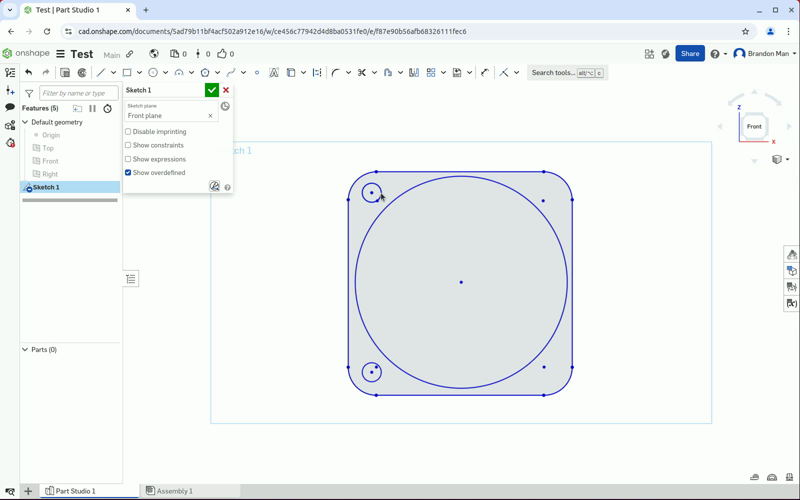
mouse_move(550, 372)
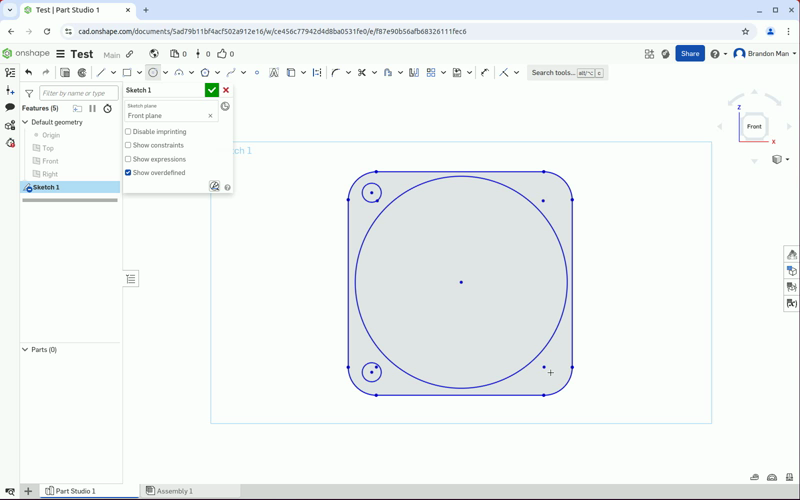
click(550, 372)
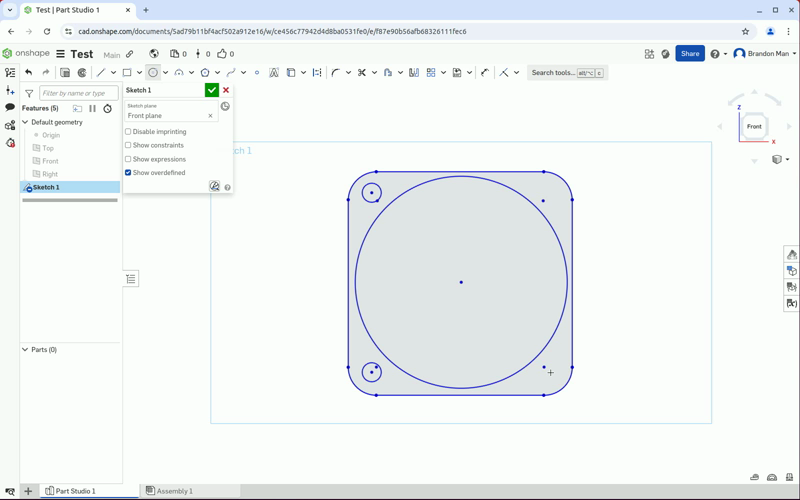
key_up(shift)
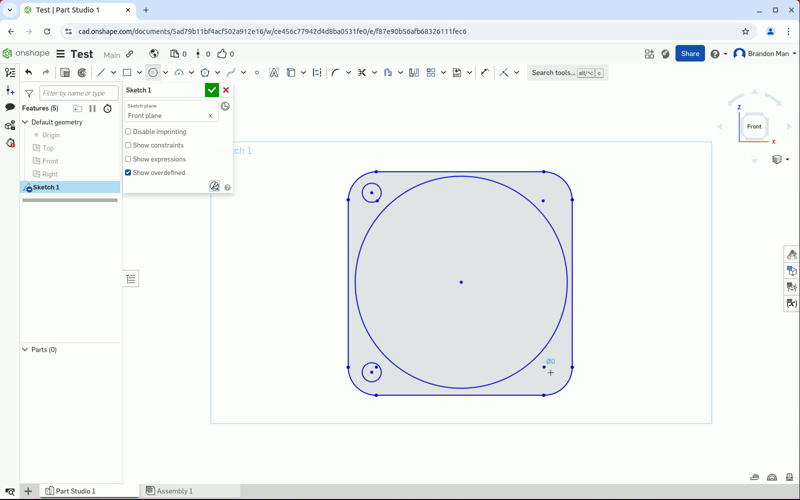
mouse_move(560, 372)
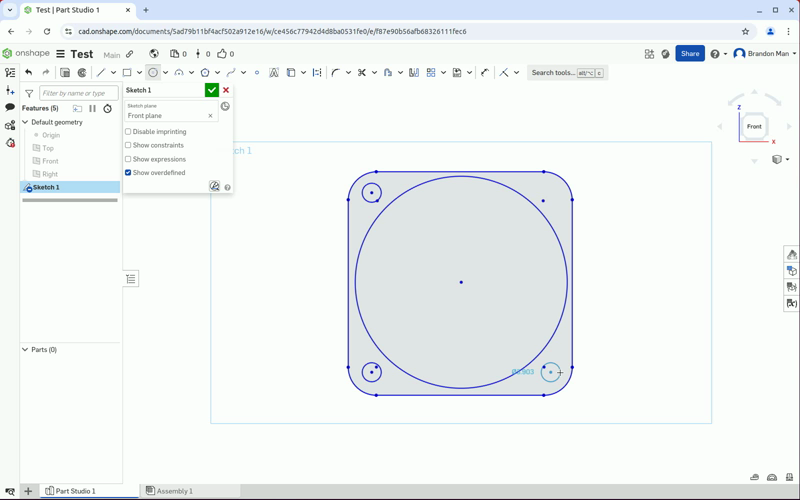
click(560, 372)
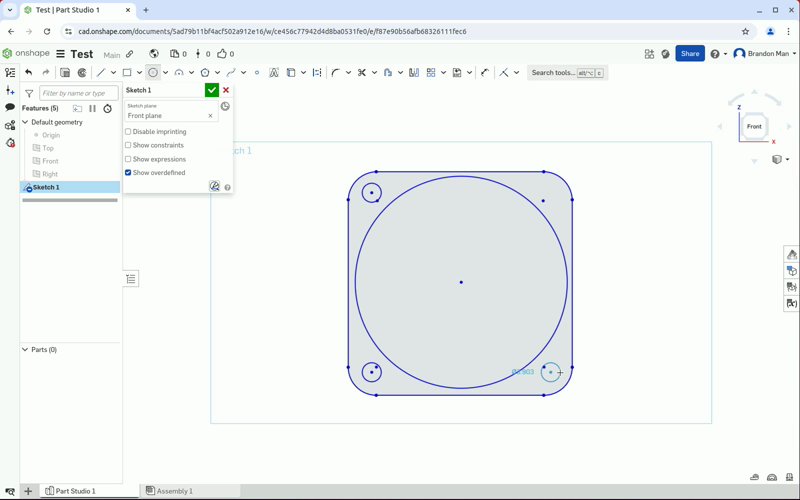
key(esc)
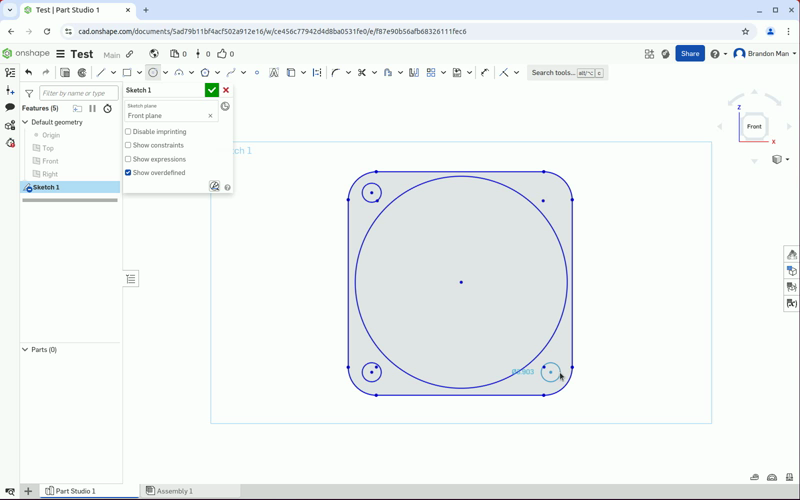
key(c)
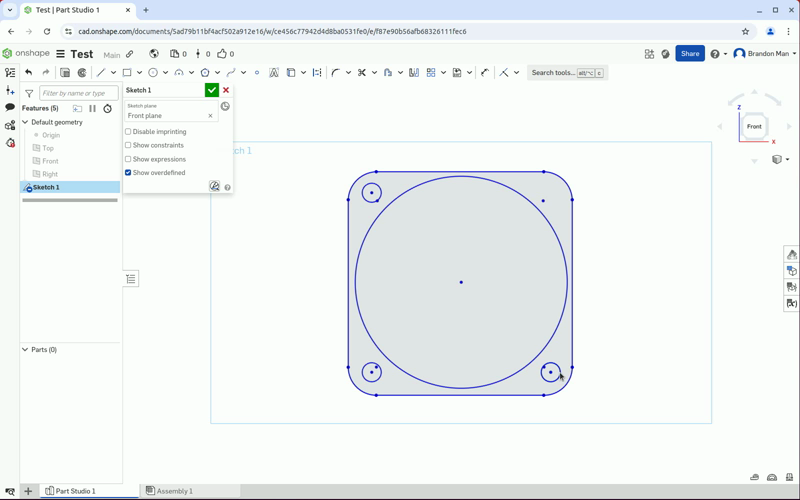
key_down(shift)
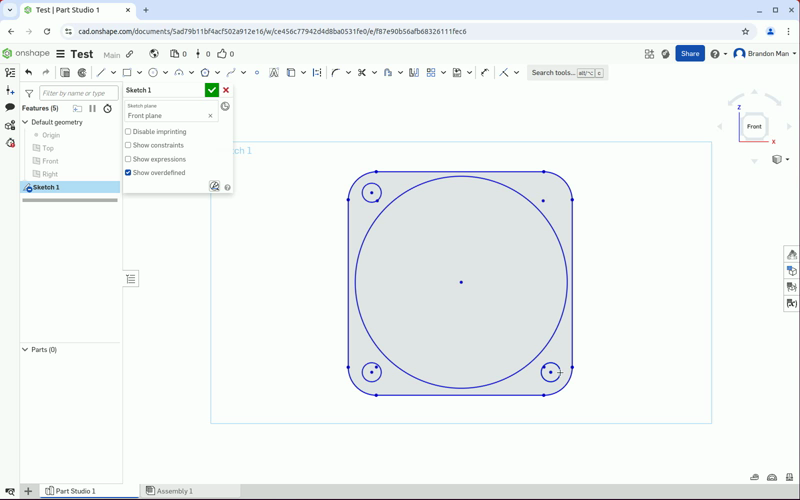
mouse_move(550, 192)
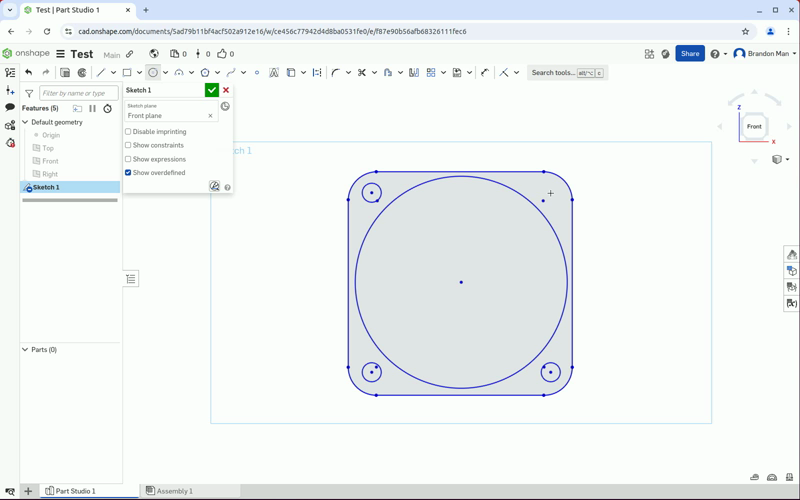
click(550, 192)
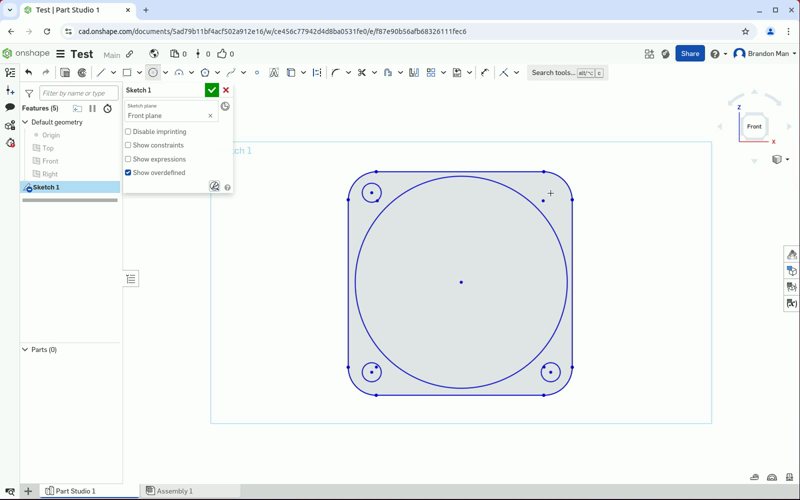
key_up(shift)
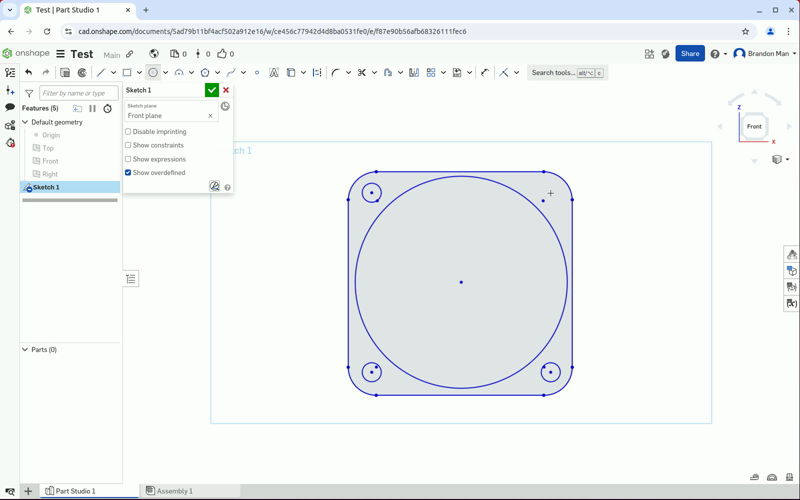
mouse_move(560, 192)
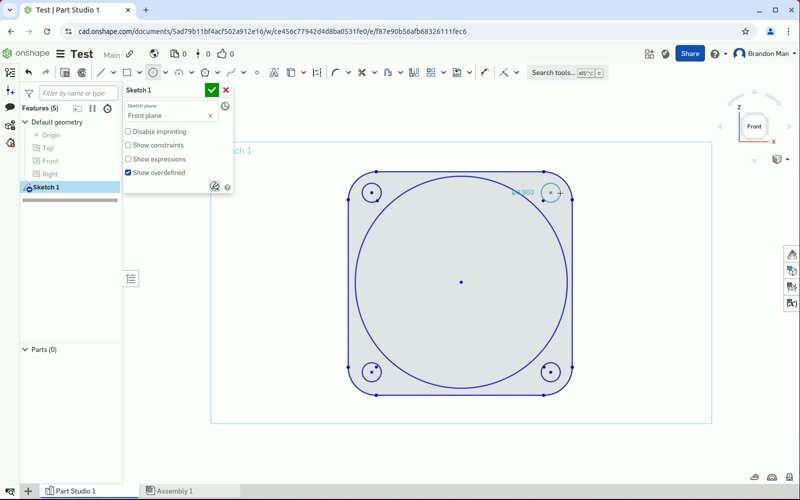
click(560, 192)
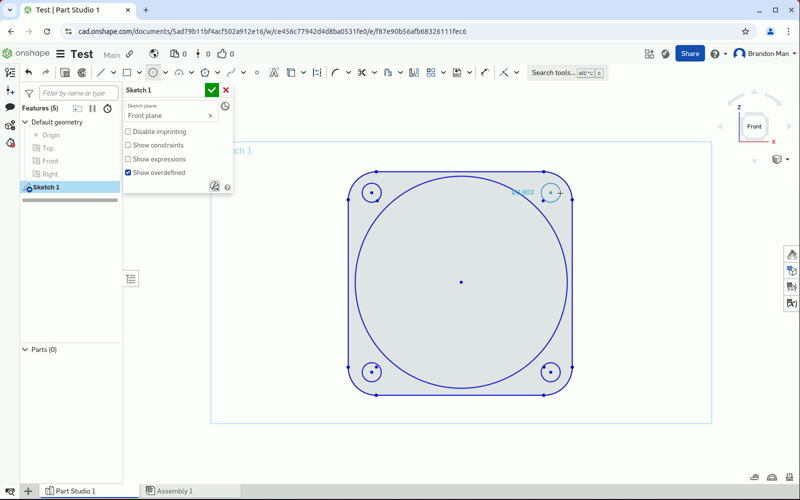
key(esc)
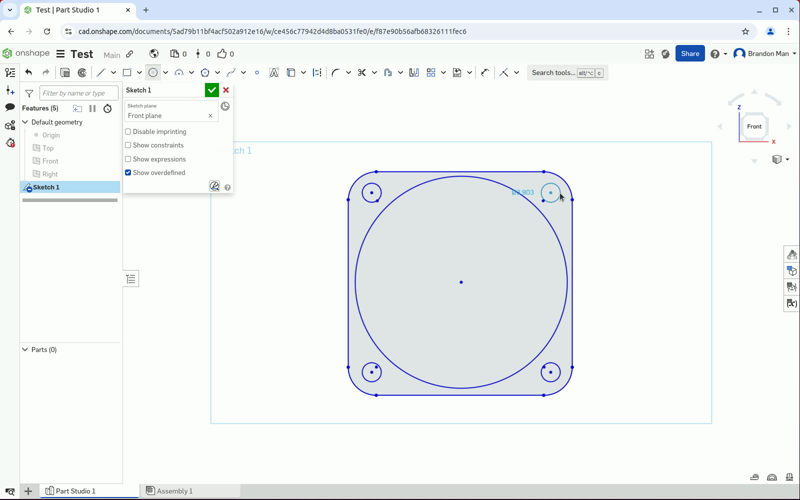
mouse_move(357, 229)
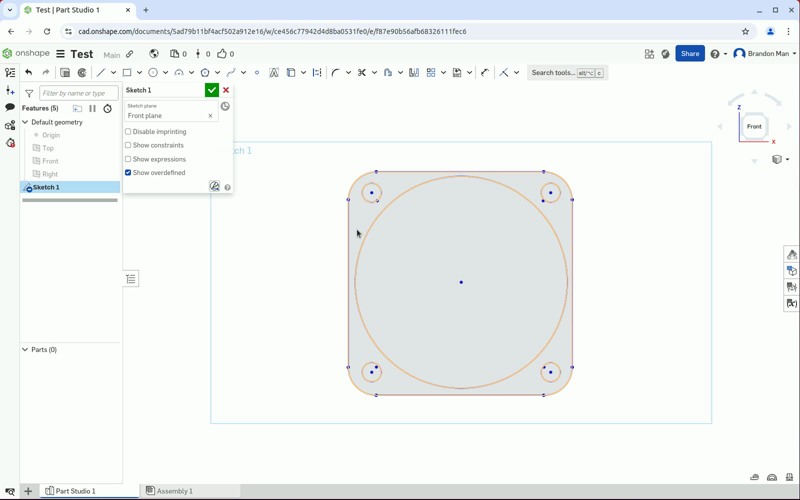
click(357, 229)
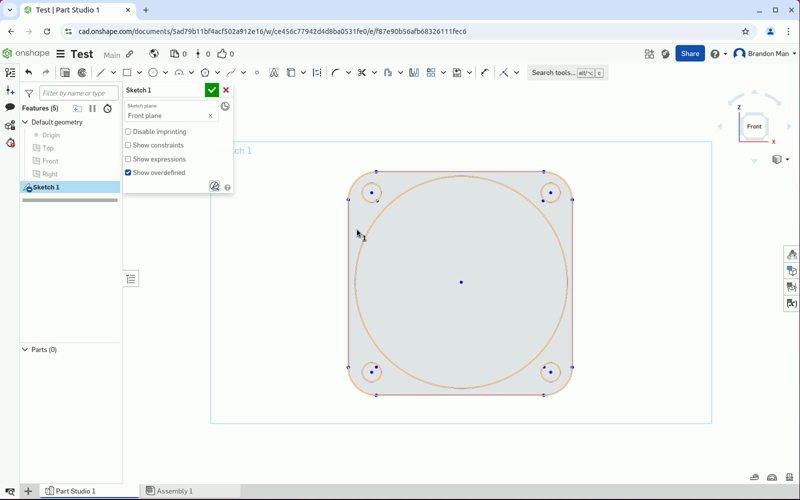
mouse_move(73, 352)
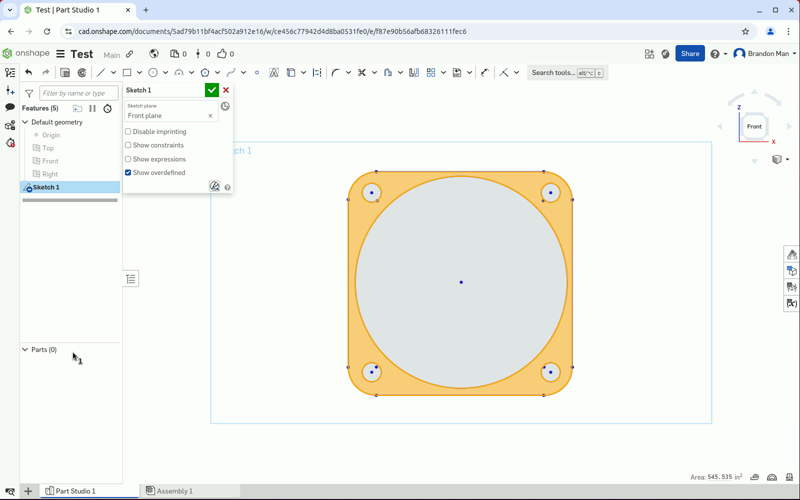
key(shift+y)
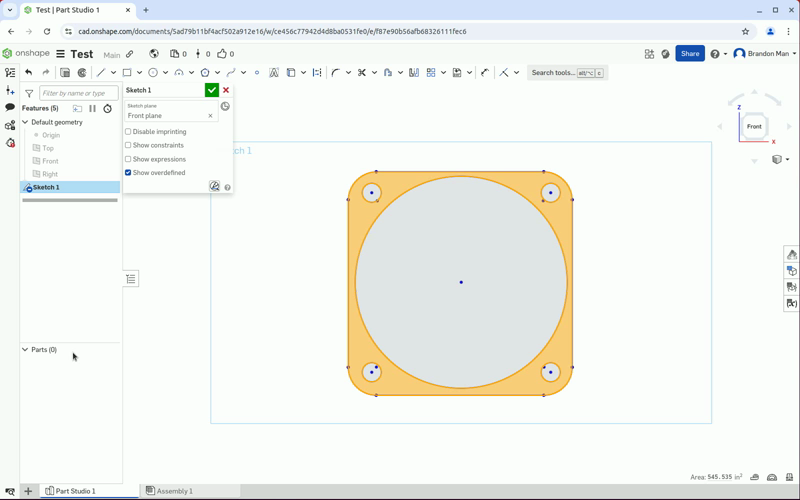
key(shift+e)
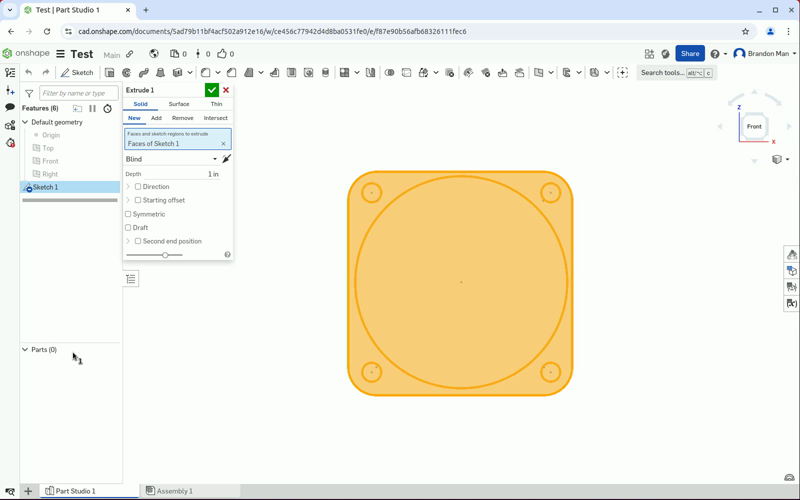
mouse_move(143, 106)
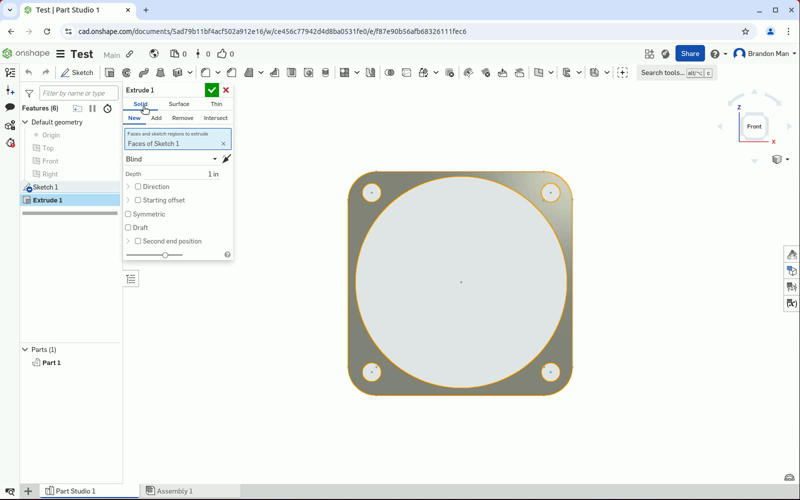
click(143, 106)
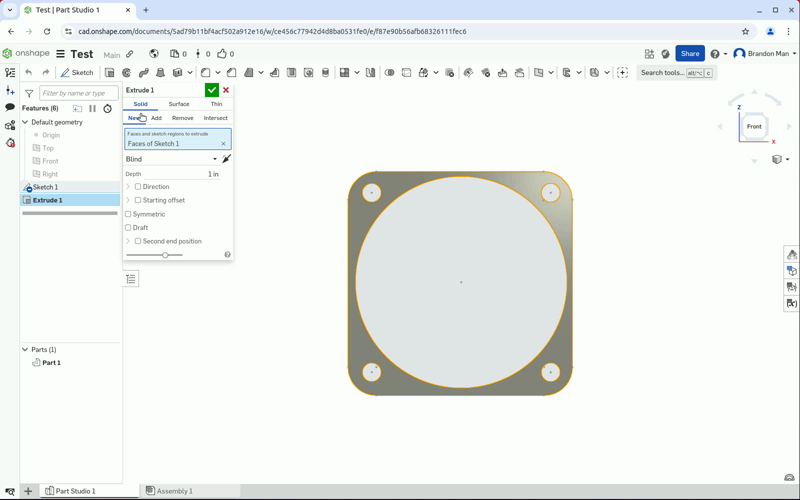
mouse_move(137, 120)
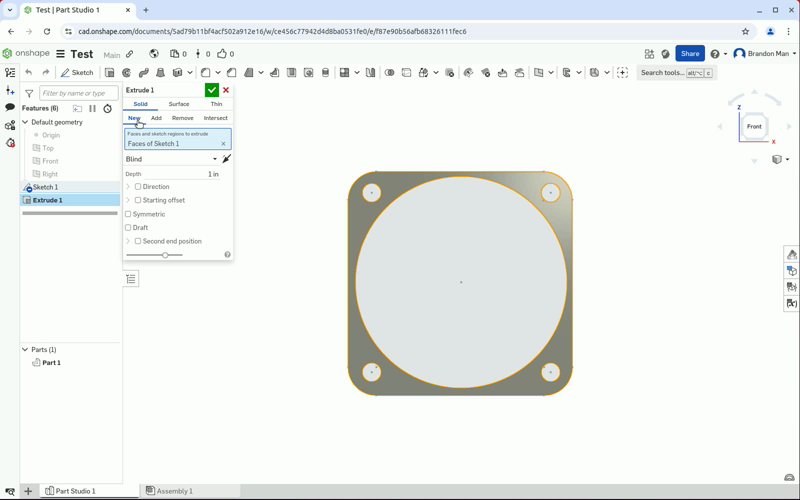
click(137, 120)
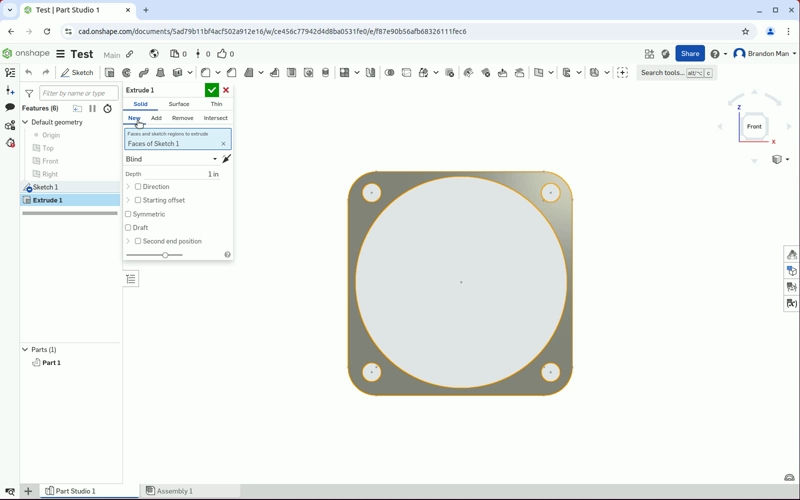
key(tab, 4)
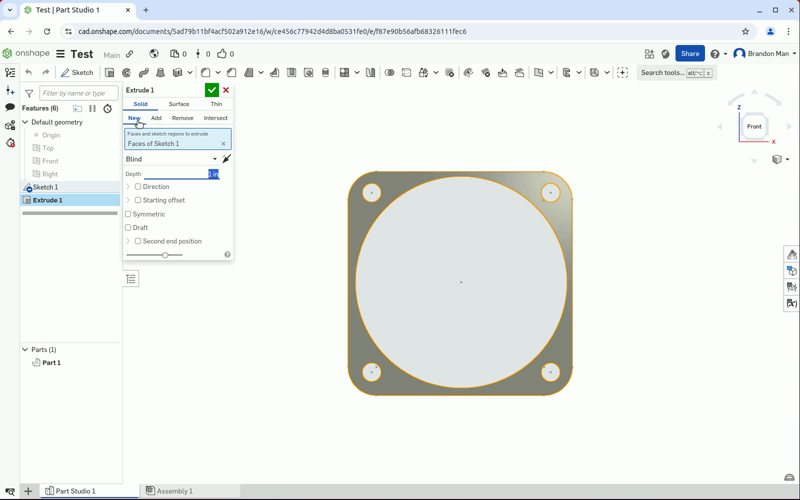
text(11.554)
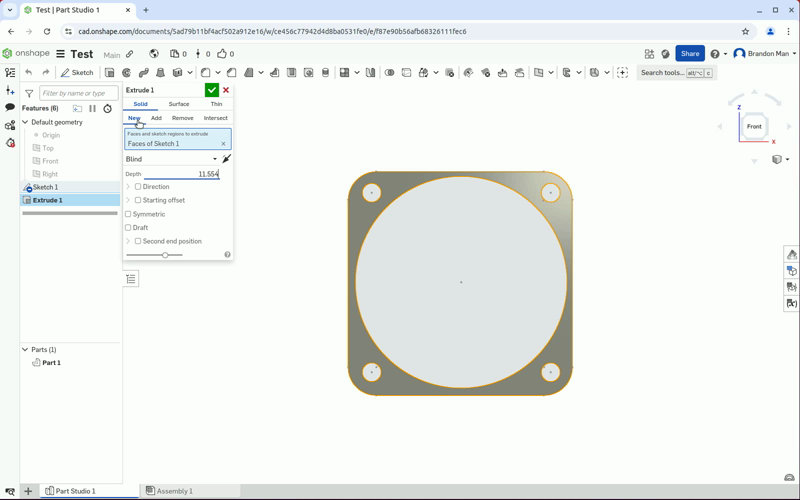
key(enter)
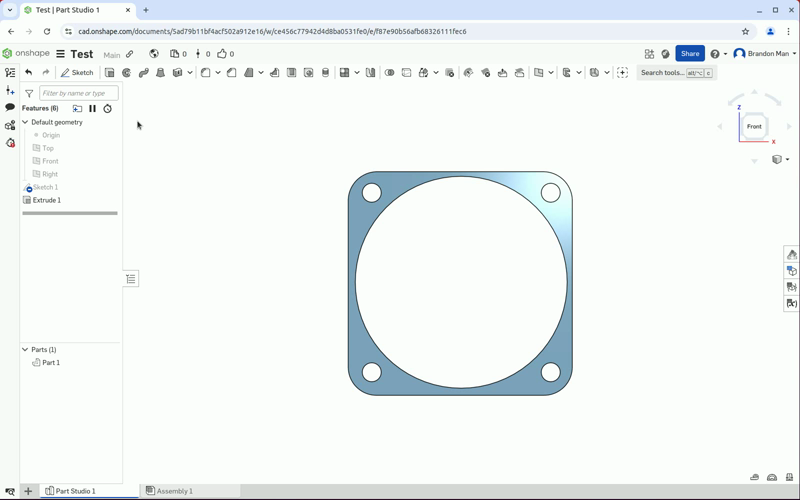
key(shift+h)
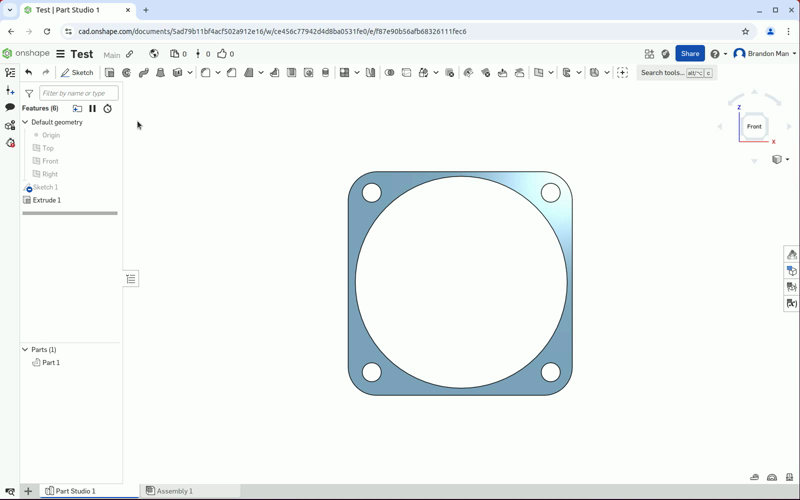
key(shift+h)
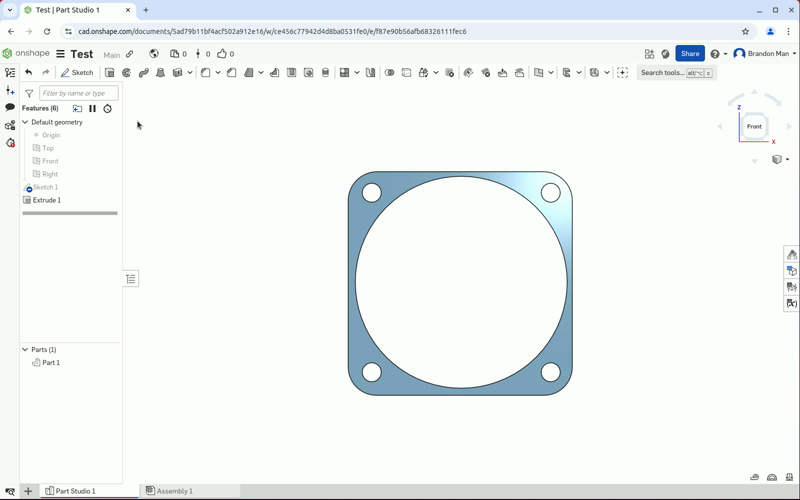
mouse_move(73, 189)
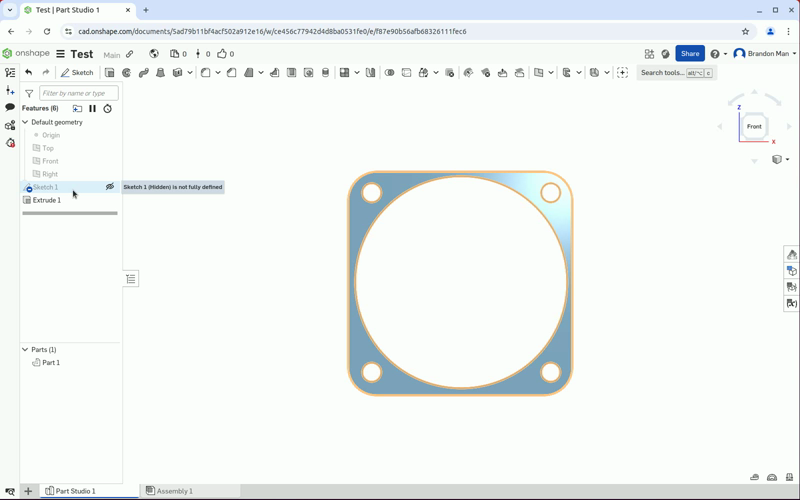
click(73, 189)
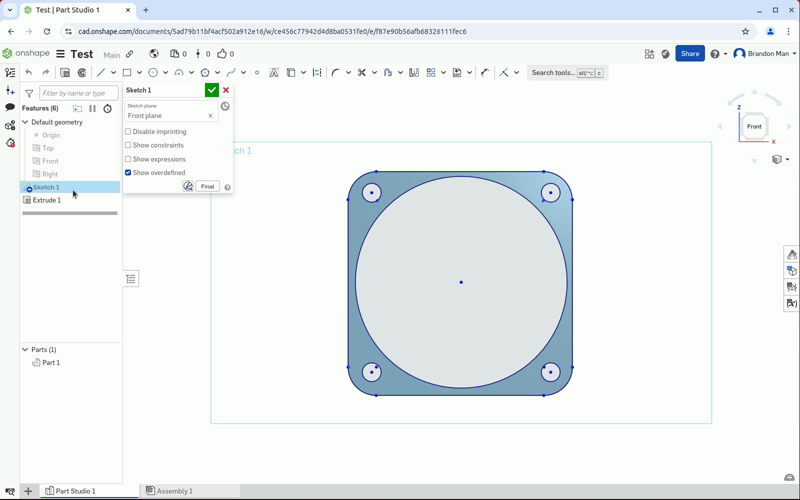
mouse_move(229, 92)
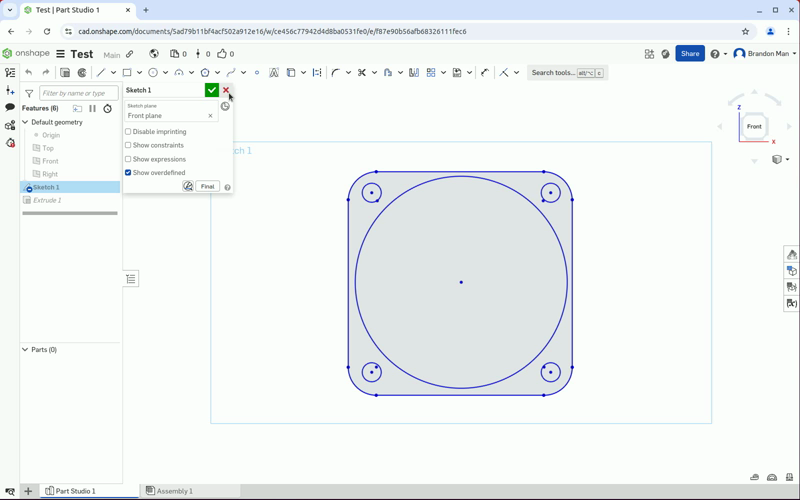
click(229, 92)
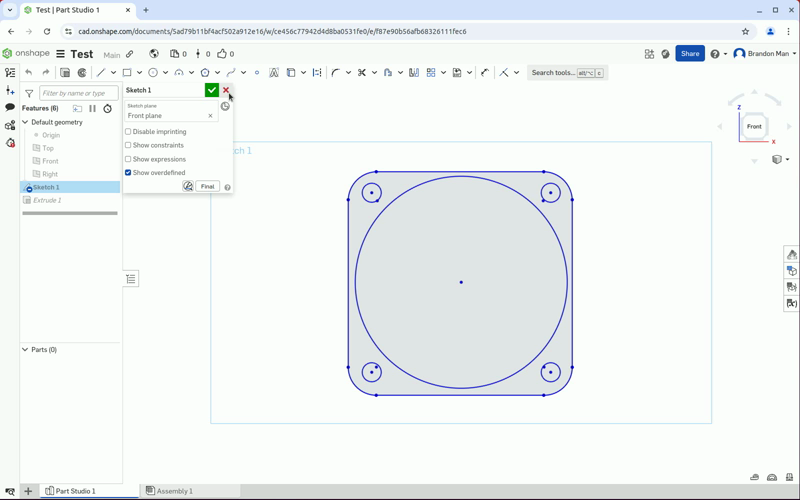
key(shift+s)
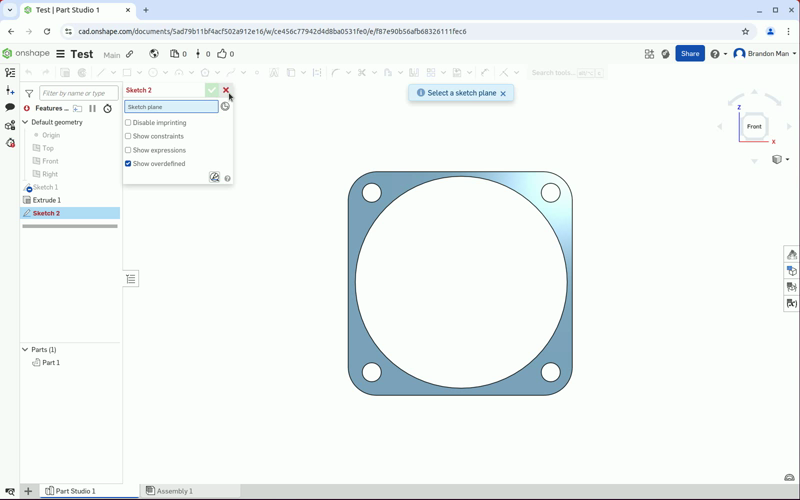
mouse_move(73, 163)
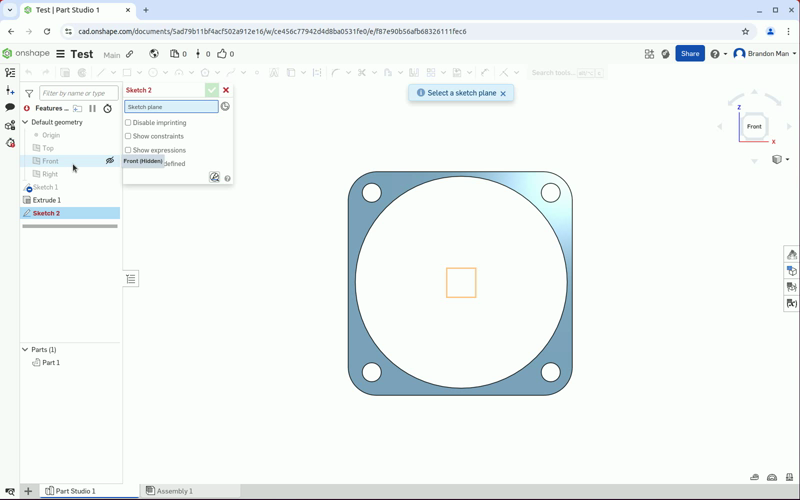
click(73, 163)
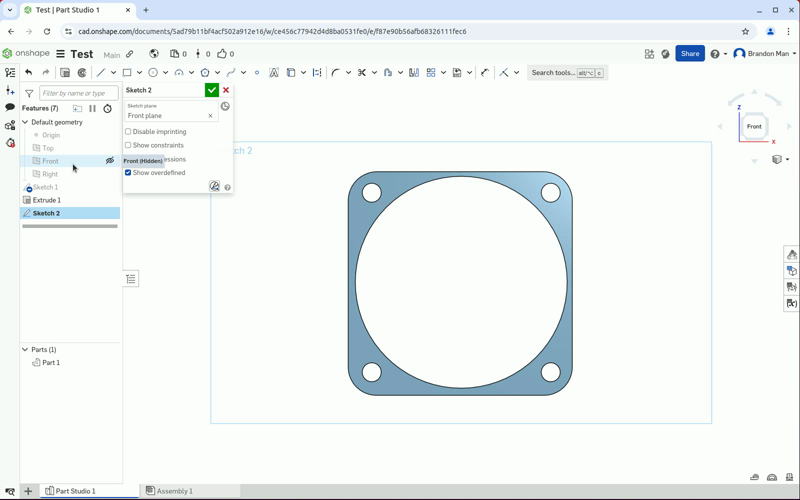
mouse_move(73, 352)
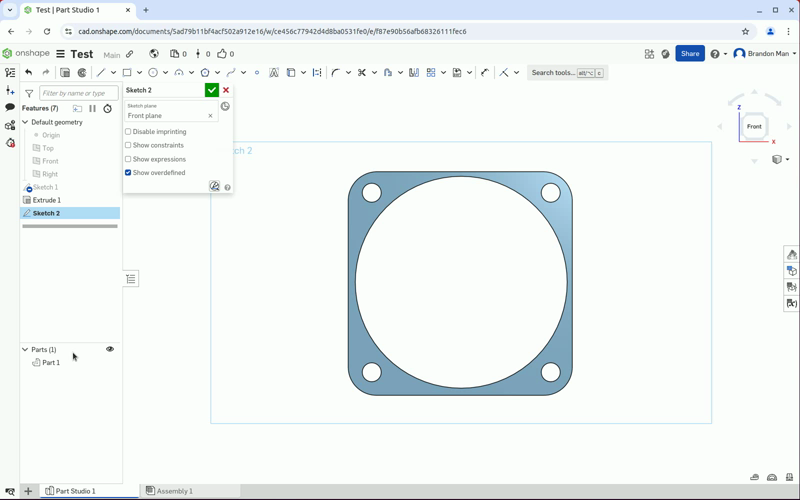
key(y)
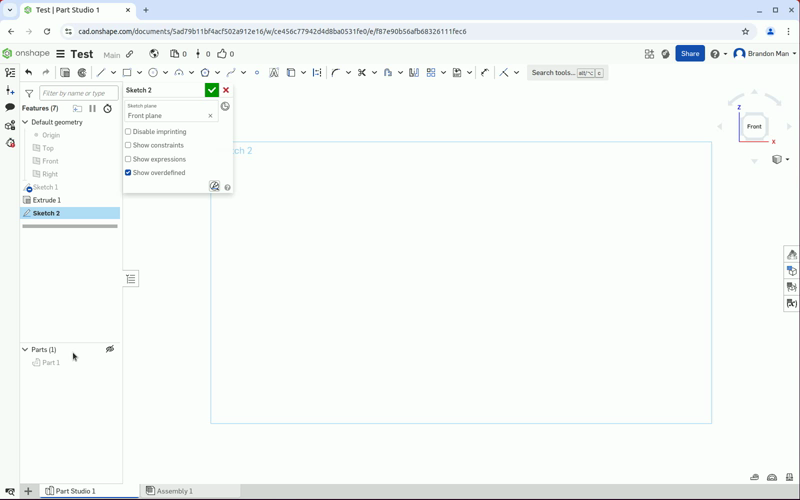
key(a)
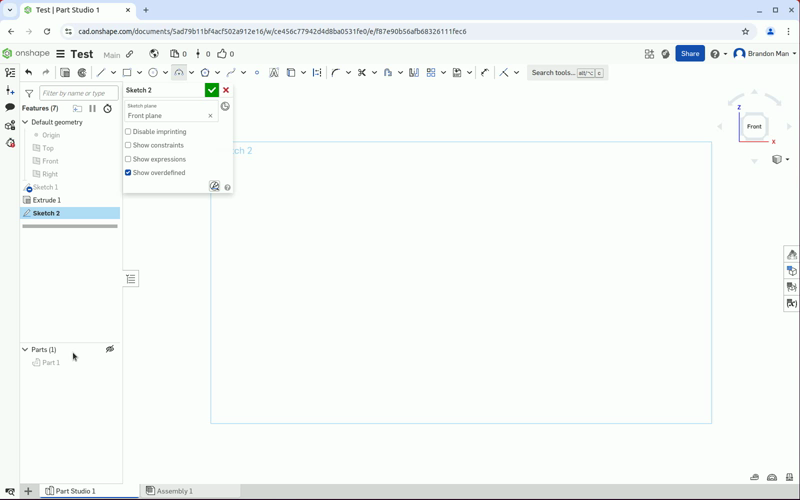
key_down(shift)
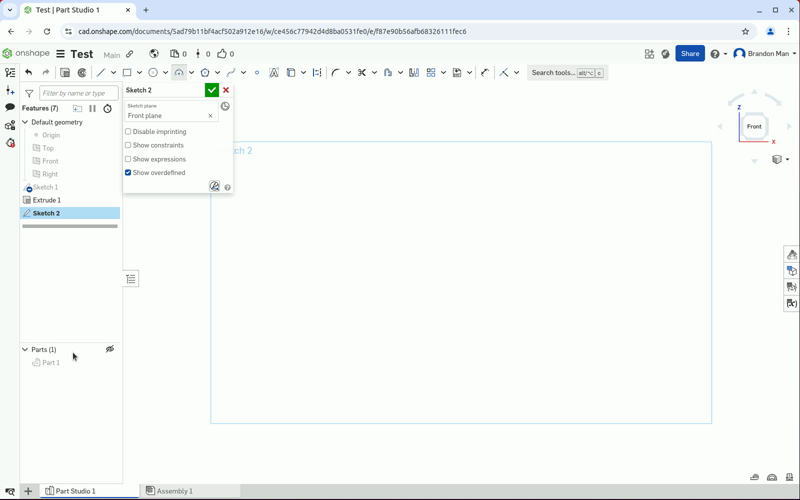
mouse_move(452, 227)
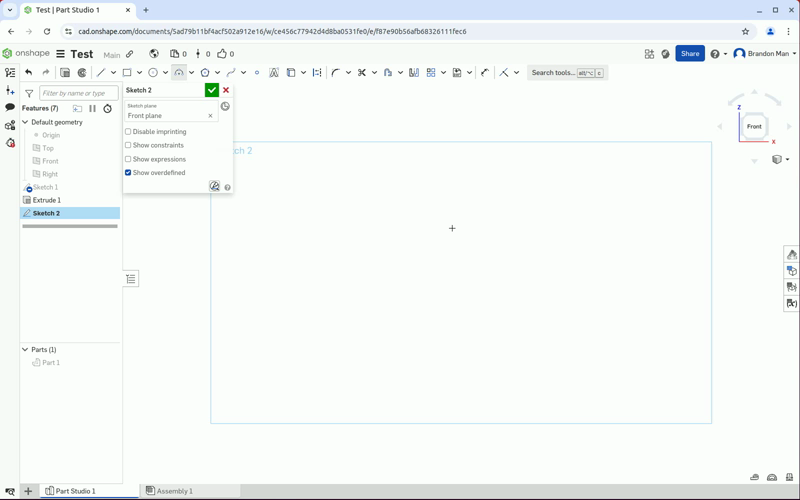
click(452, 227)
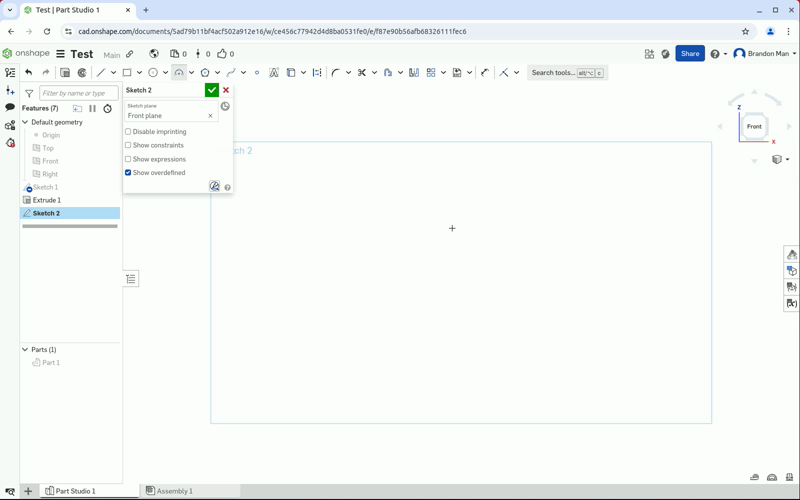
key_up(shift)
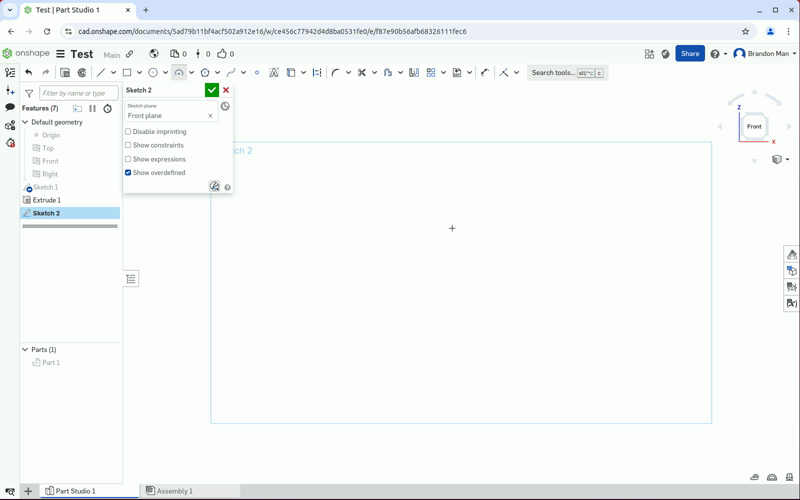
key_down(shift)
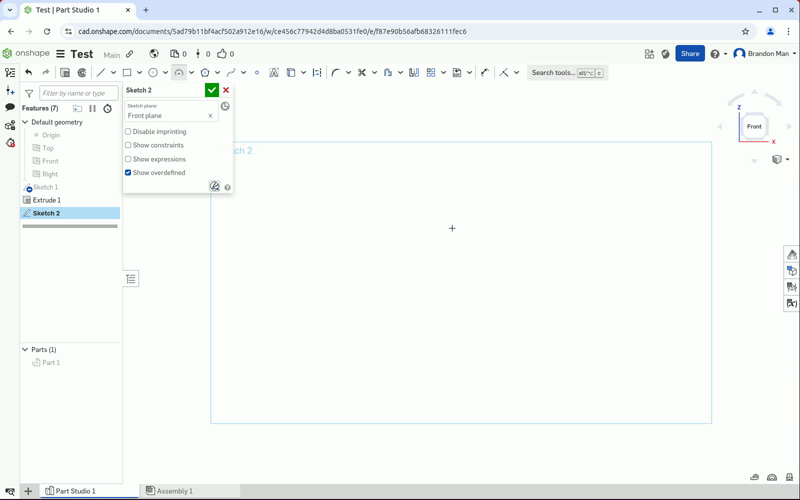
mouse_move(469, 227)
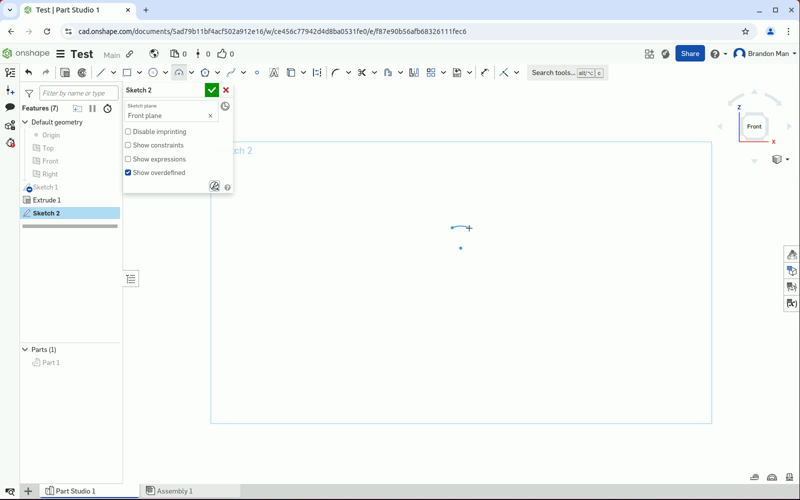
click(469, 227)
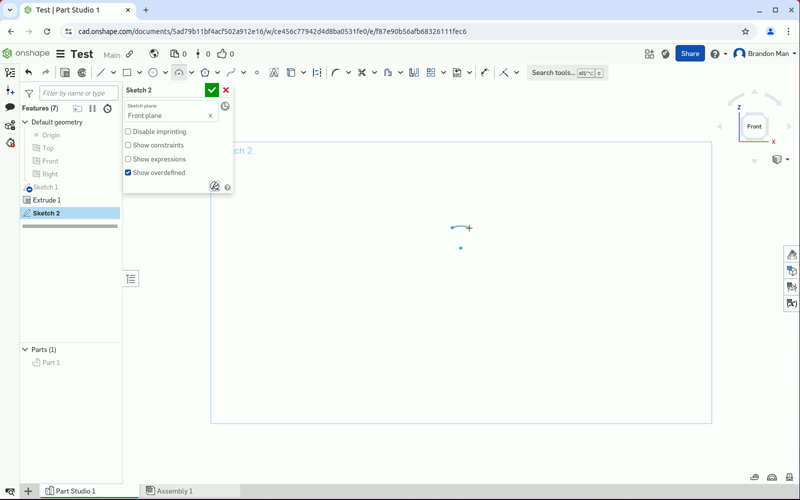
mouse_move(461, 227)
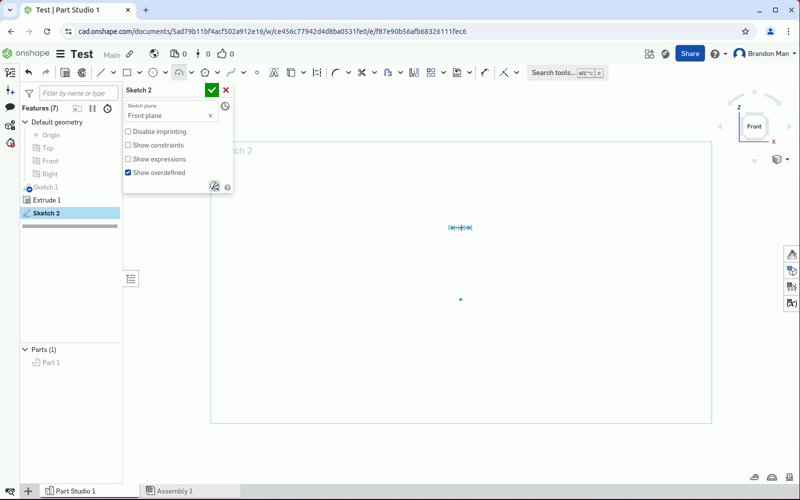
click(461, 227)
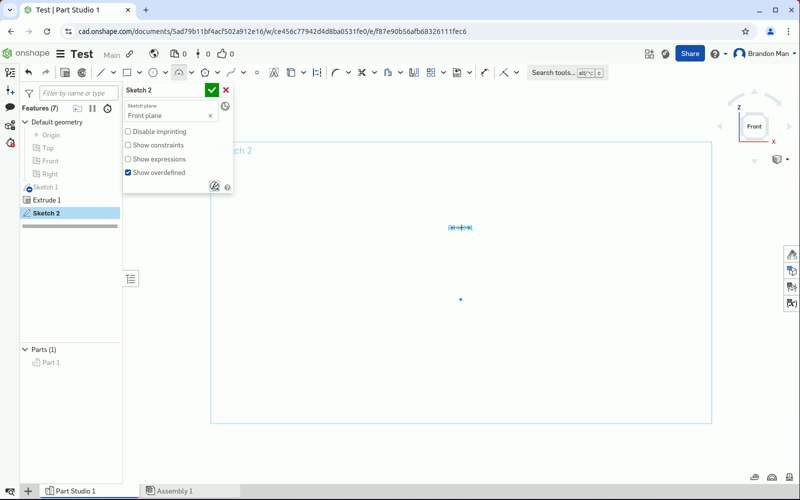
key_up(shift)
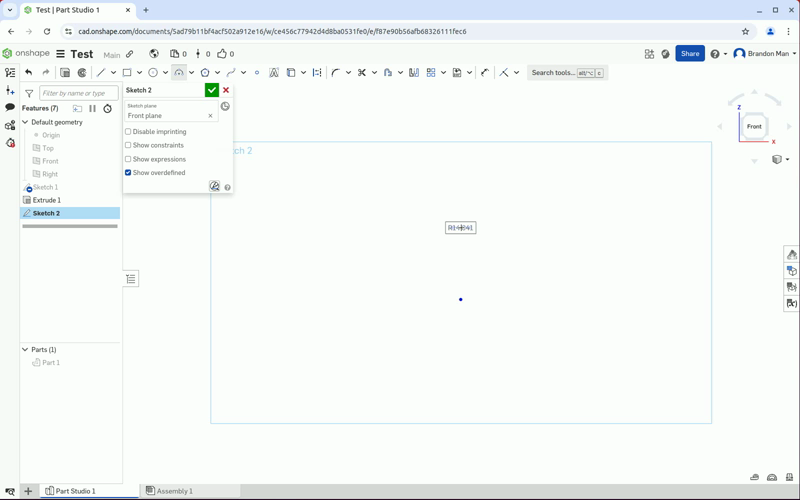
key(esc)
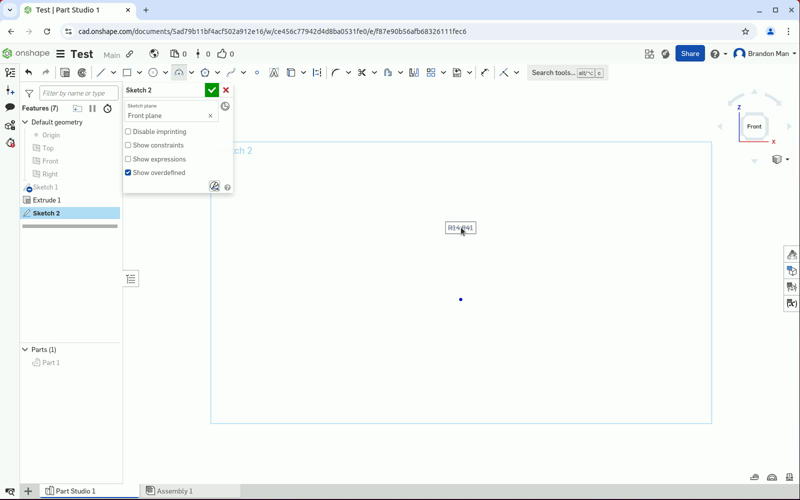
key(l)
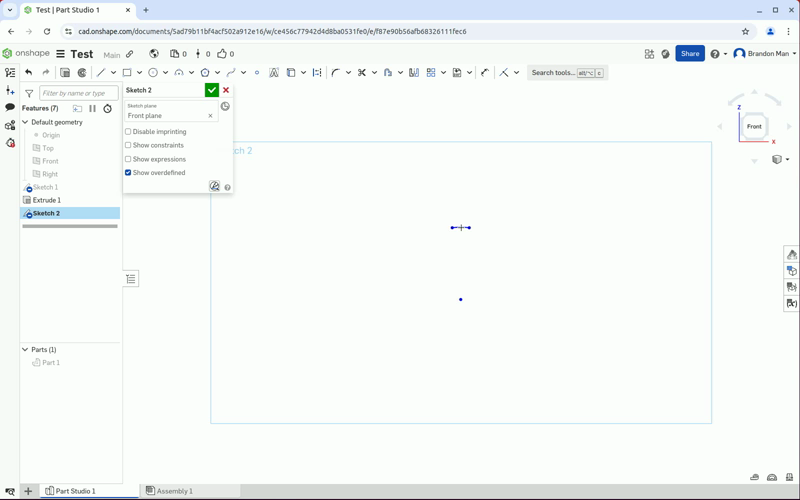
mouse_move(469, 227)
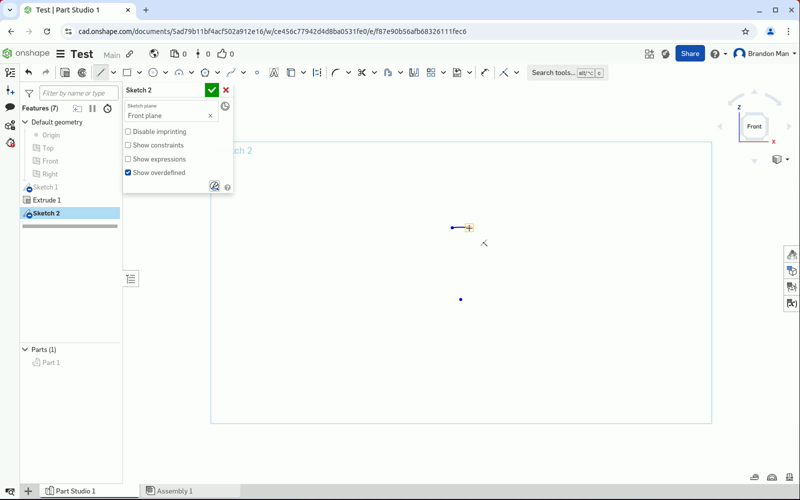
click(469, 227)
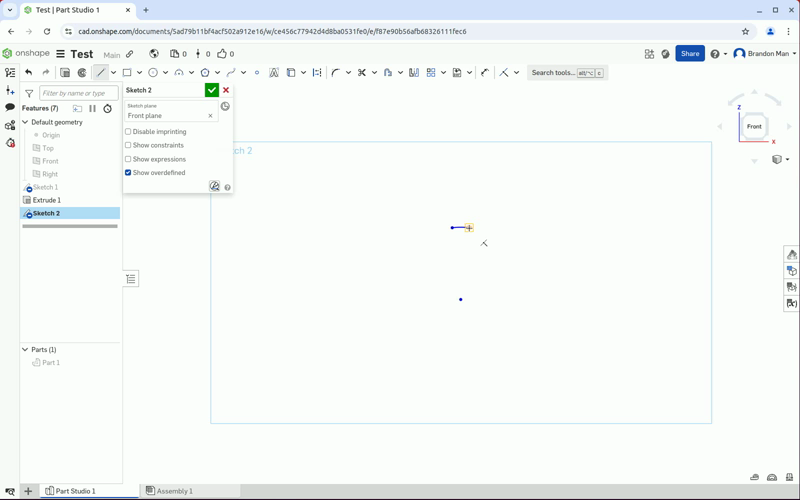
key_down(shift)
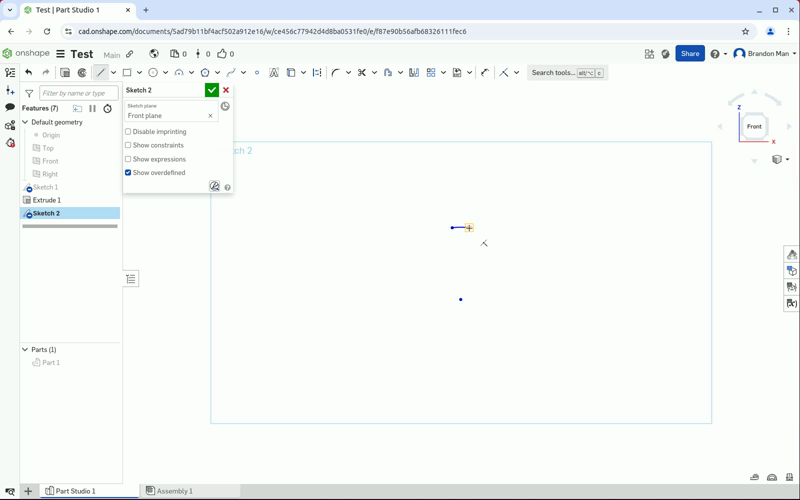
mouse_move(499, 227)
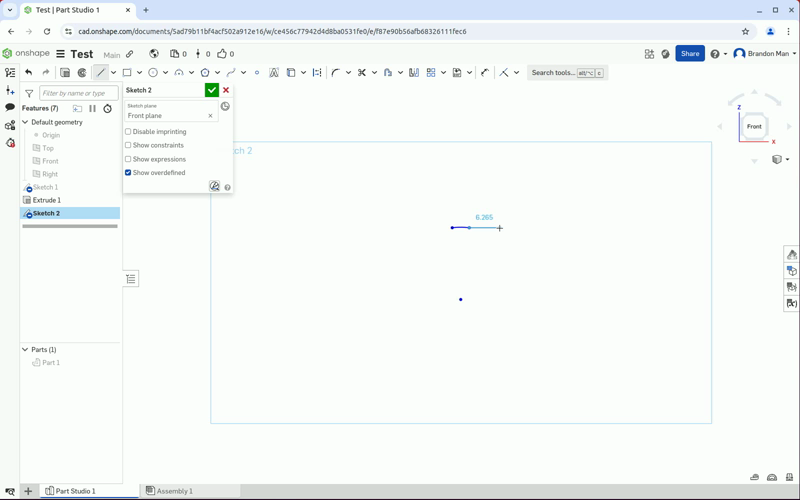
mouse_move(469, 176)
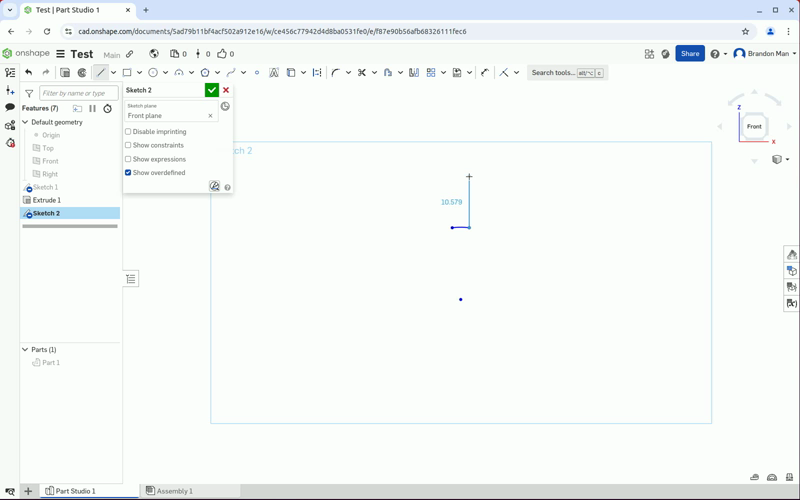
click(469, 176)
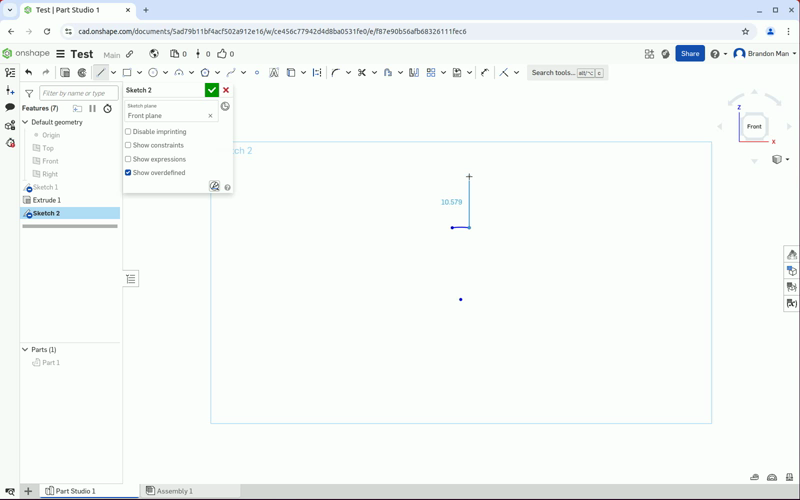
key_up(shift)
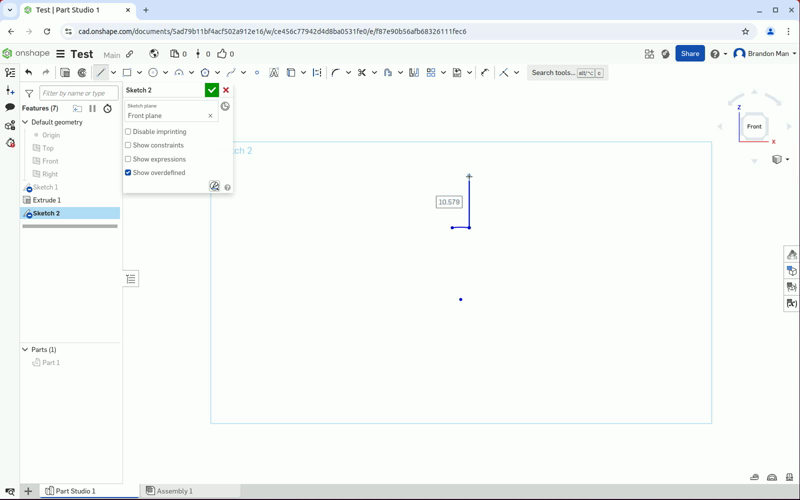
key(esc)
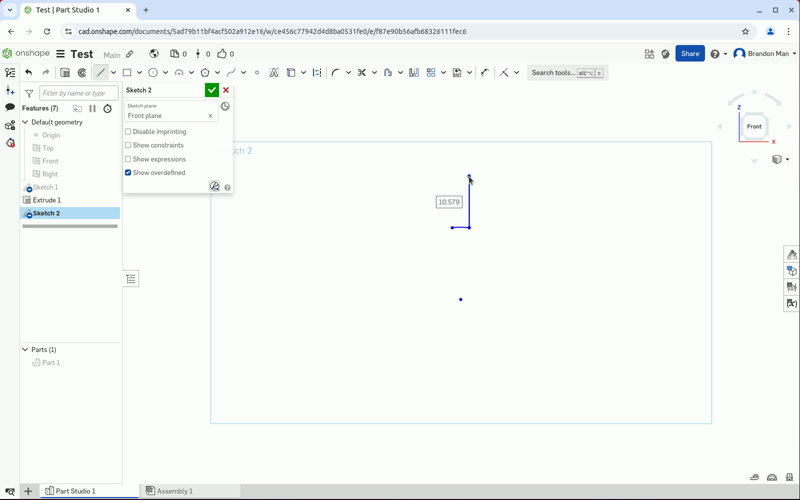
key(a)
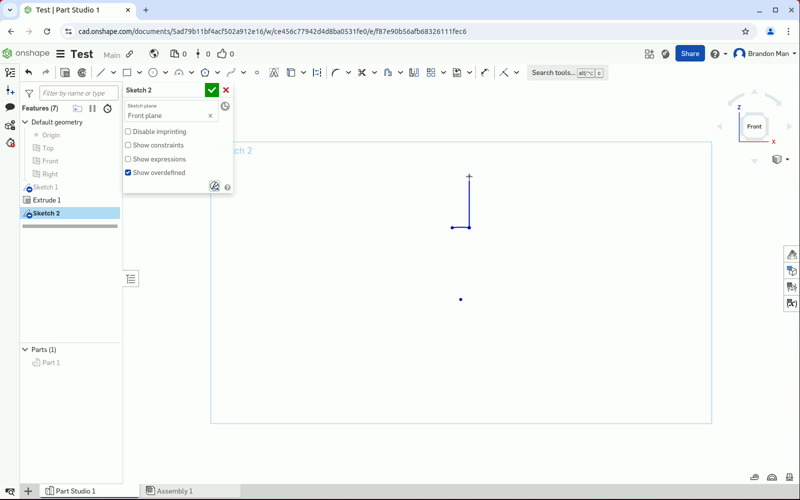
mouse_move(469, 176)
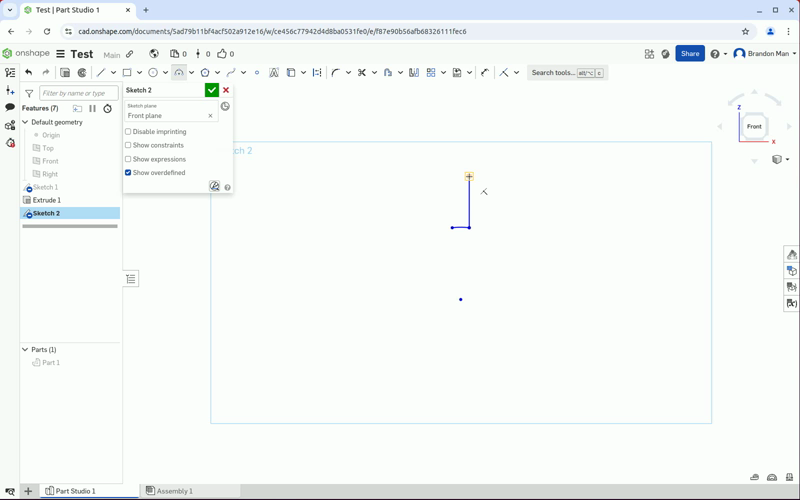
click(469, 176)
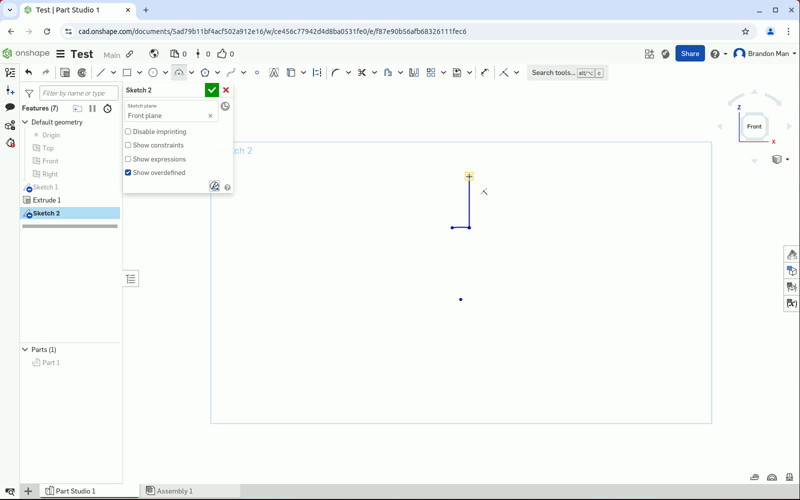
key_down(shift)
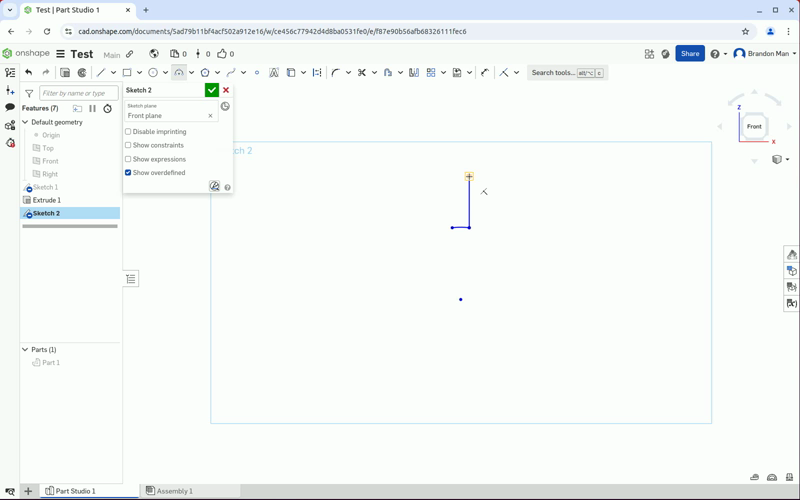
mouse_move(452, 176)
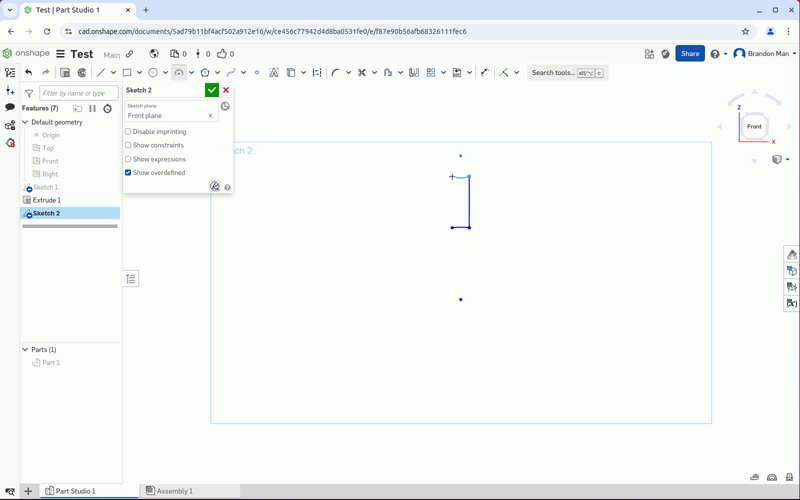
click(452, 176)
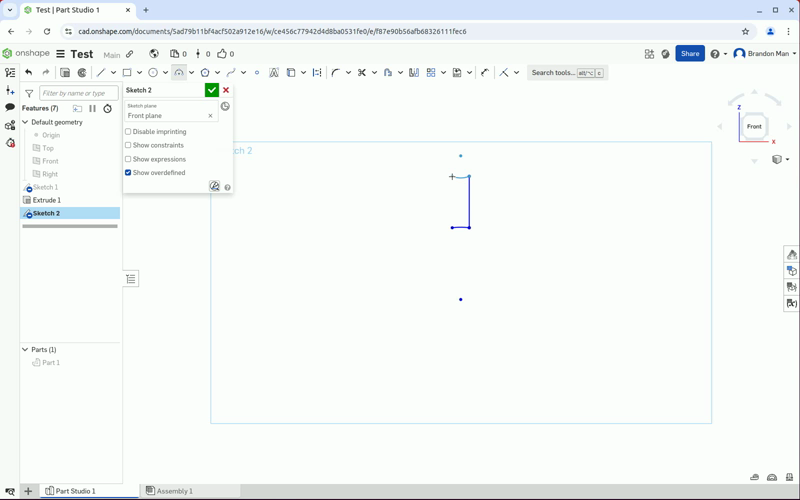
mouse_move(461, 175)
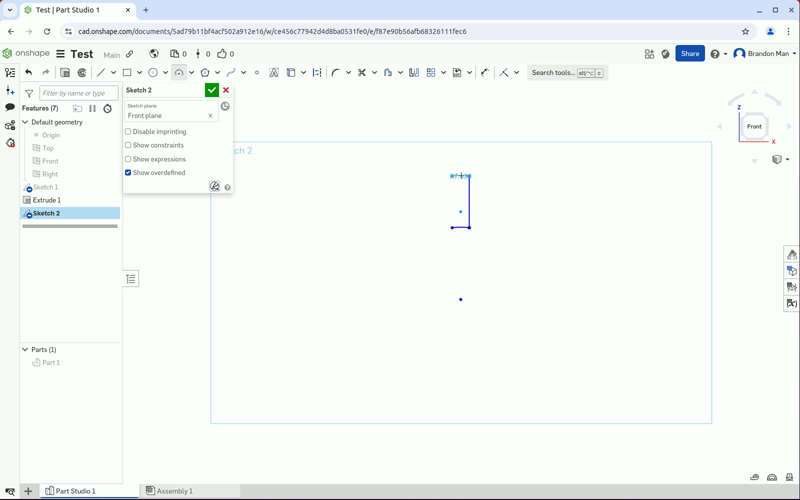
click(461, 175)
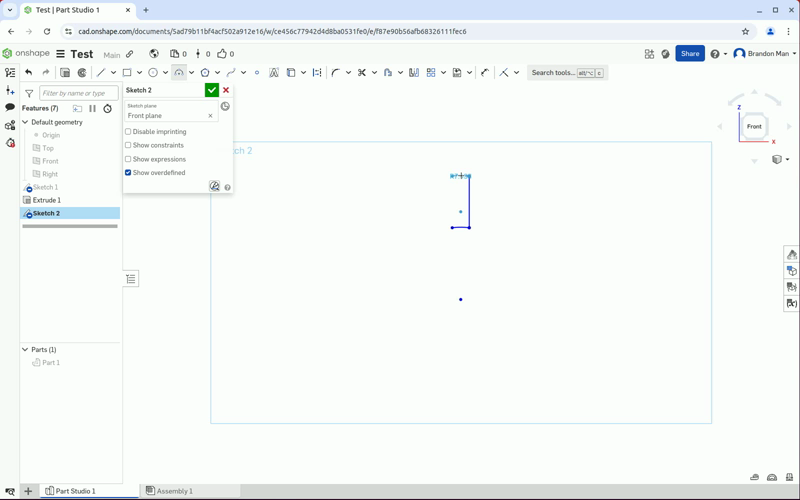
key_up(shift)
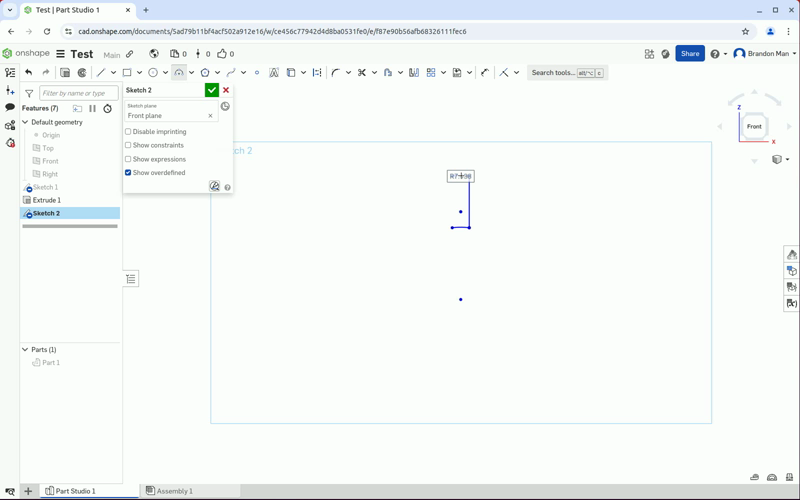
key(esc)
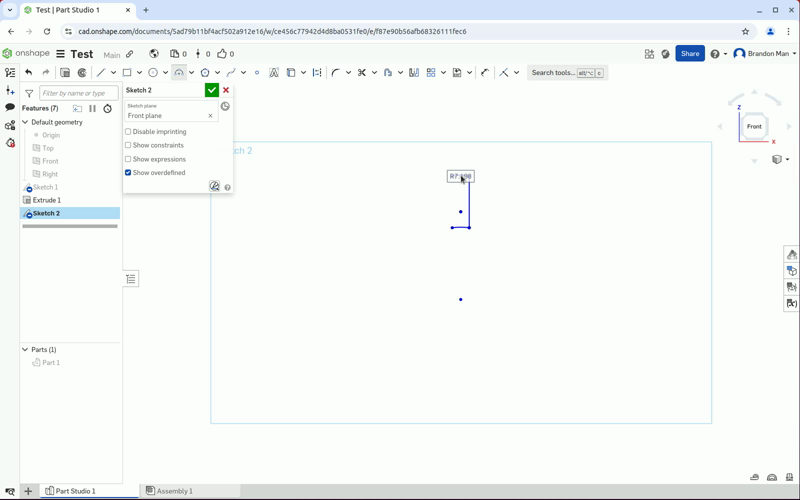
key(l)
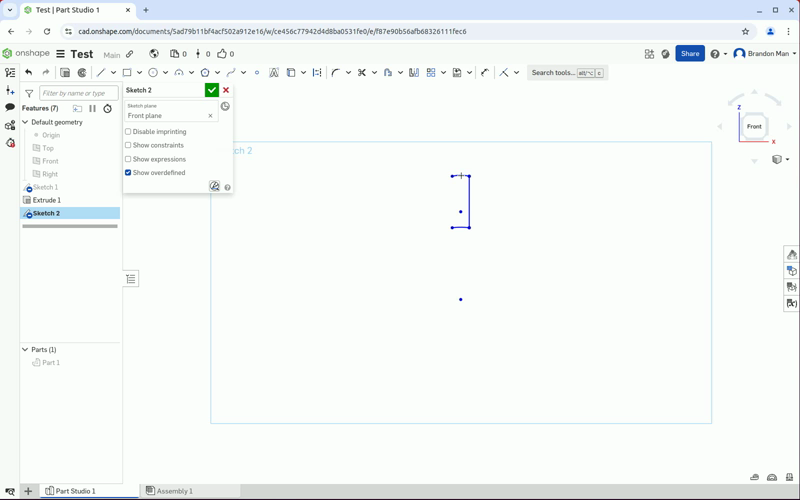
mouse_move(452, 176)
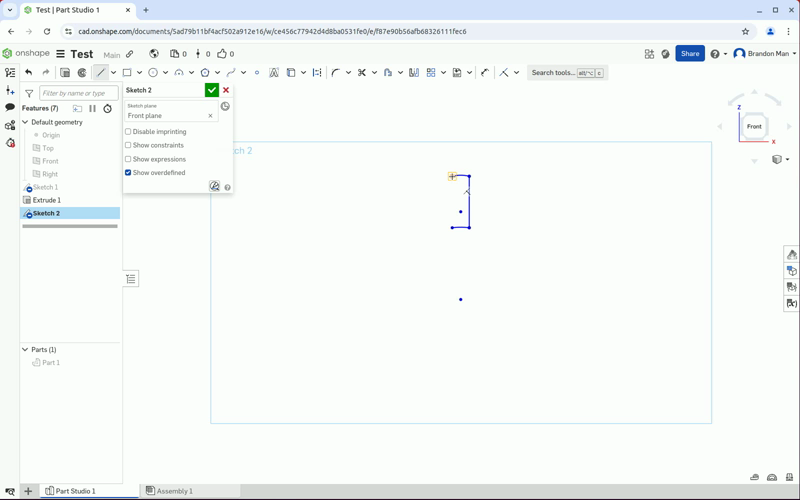
click(452, 176)
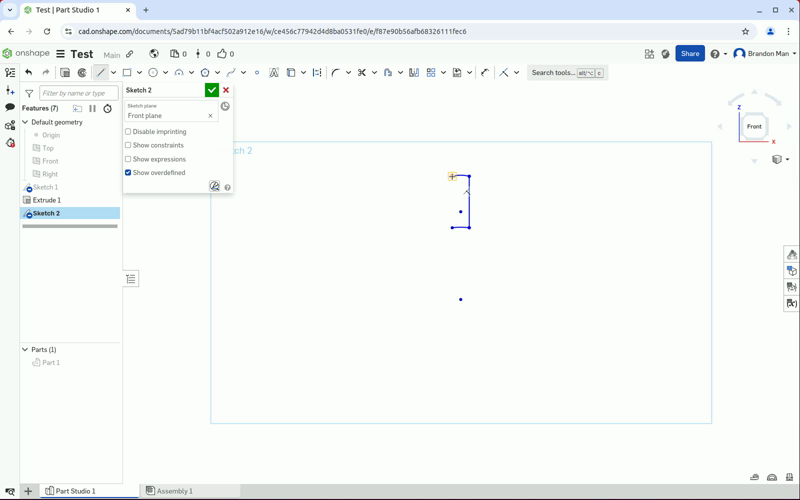
mouse_move(482, 176)
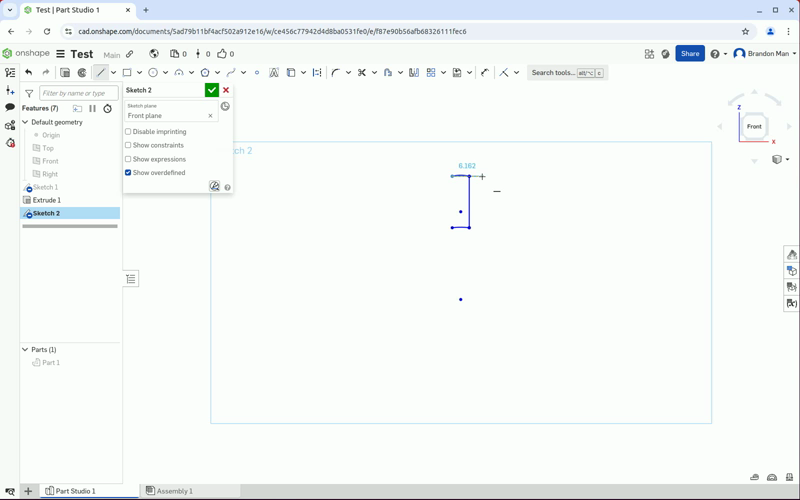
key_down(shift)
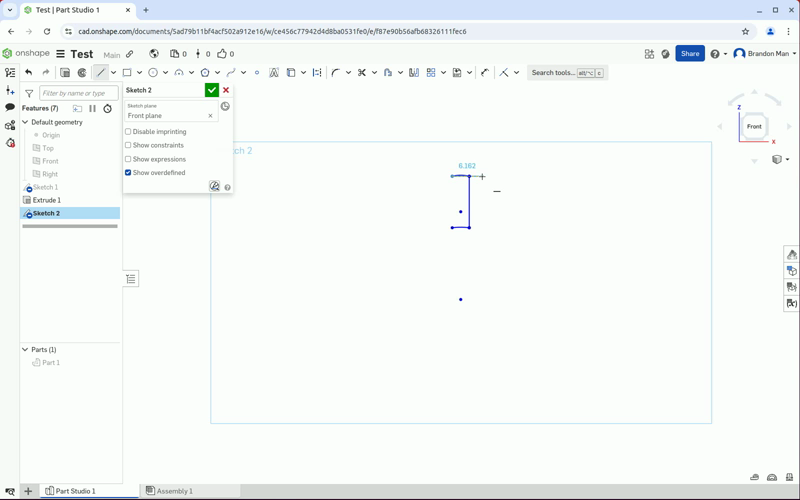
mouse_move(452, 227)
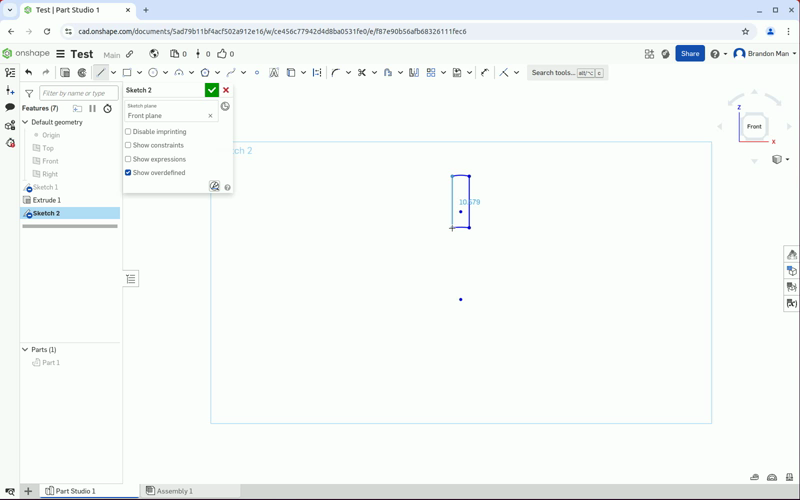
key_up(shift)
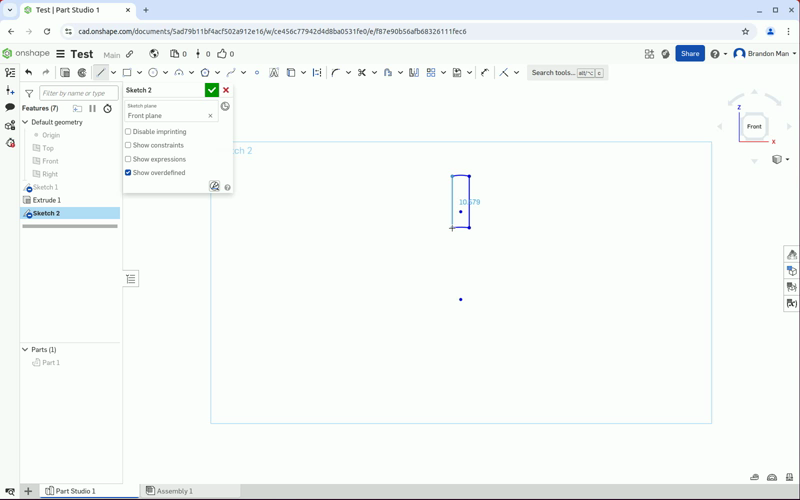
click(452, 227)
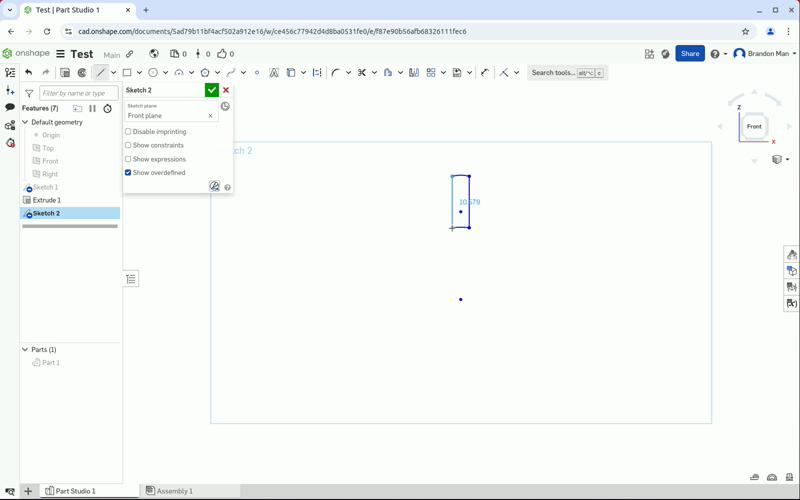
key(esc)
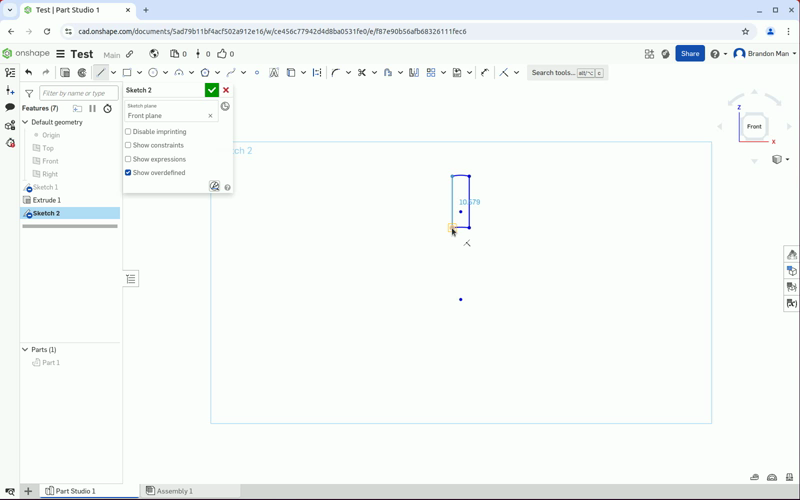
mouse_move(458, 201)
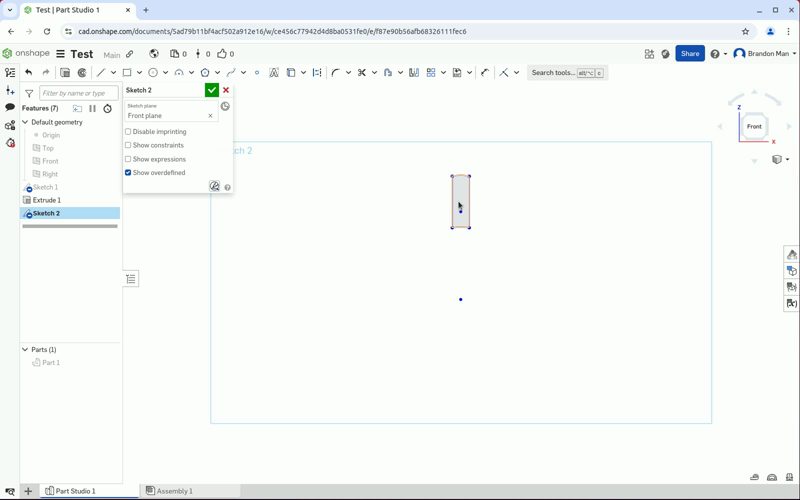
scroll(6)
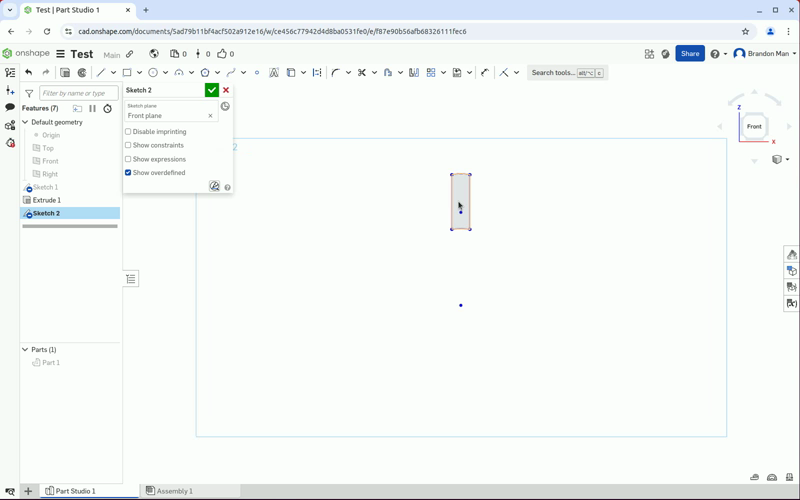
scroll(6)
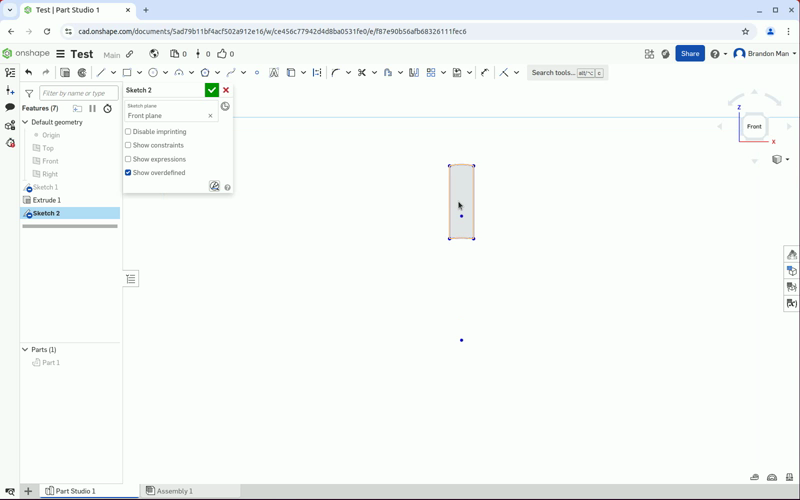
scroll(6)
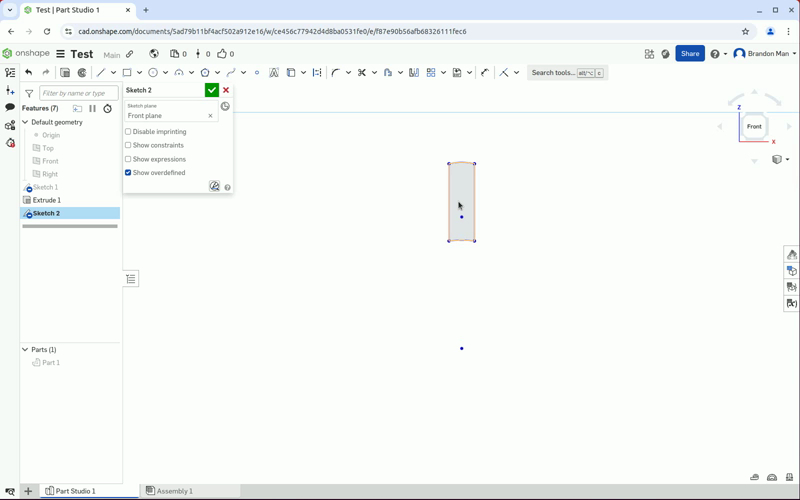
scroll(6)
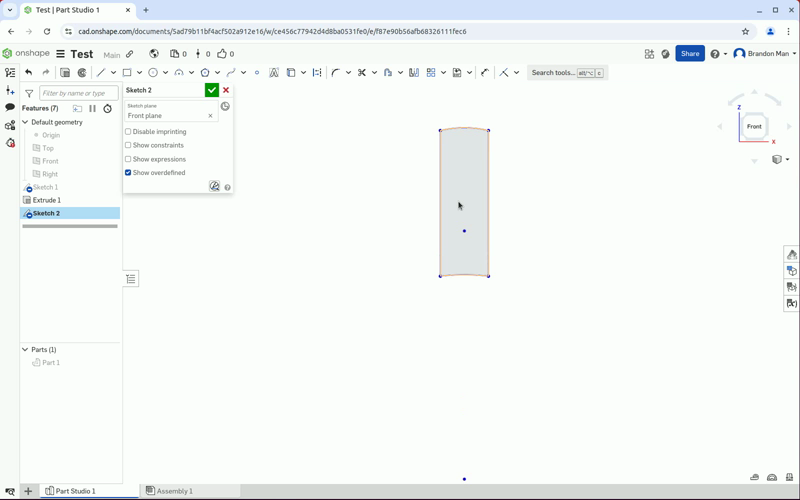
scroll(6)
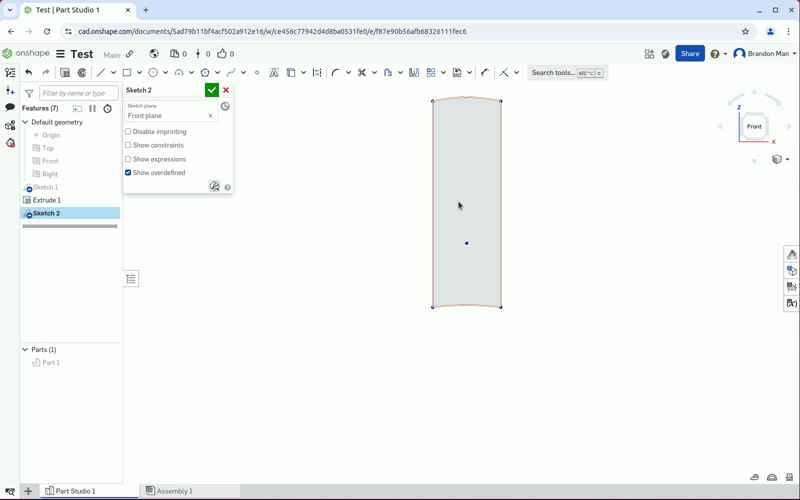
scroll(6)
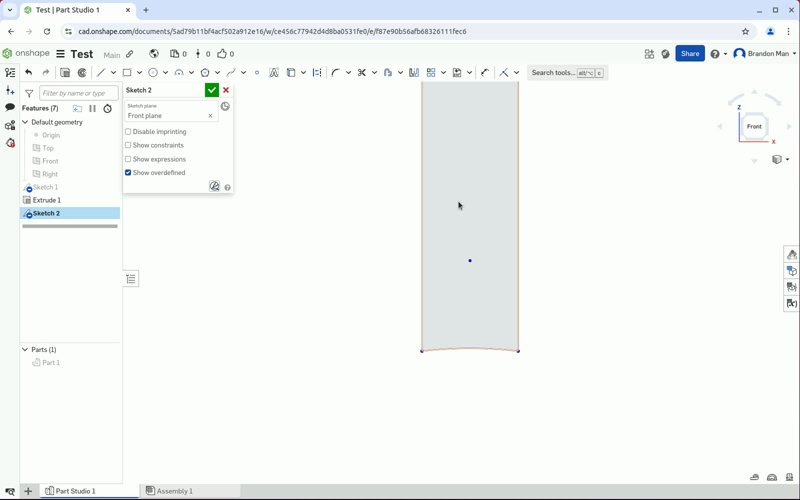
scroll(6)
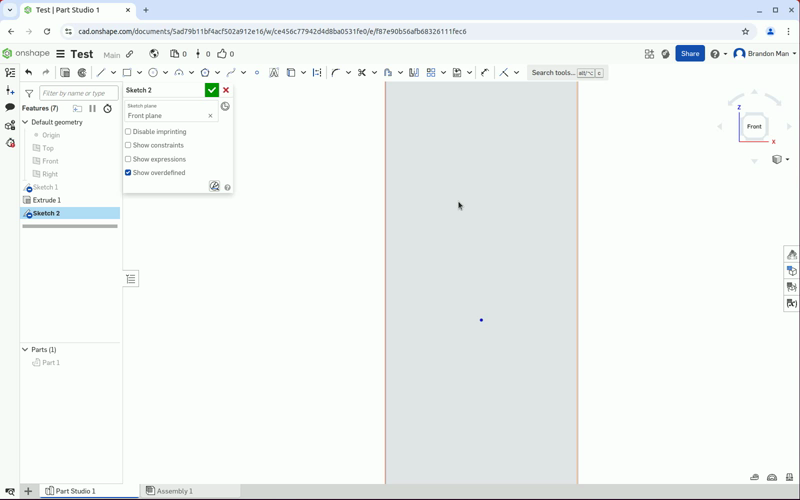
click(458, 201)
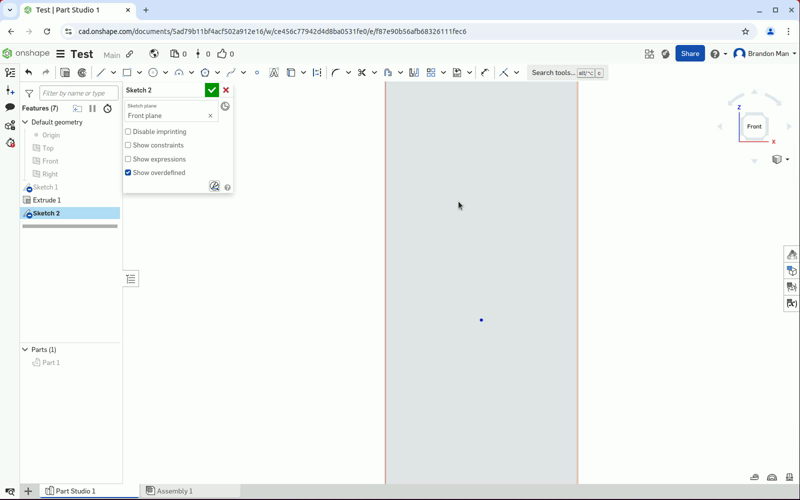
scroll(-6)
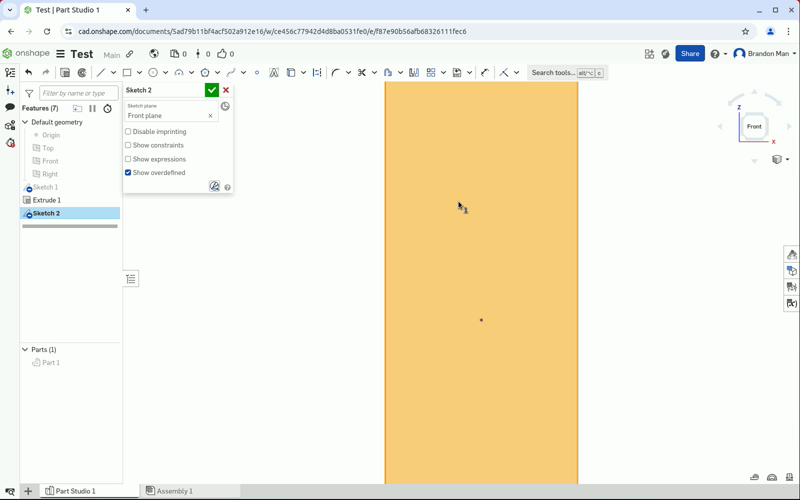
scroll(-6)
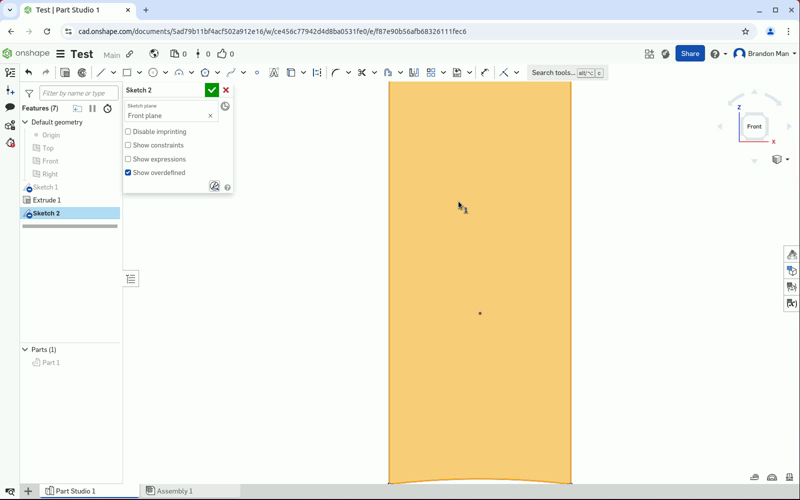
scroll(-6)
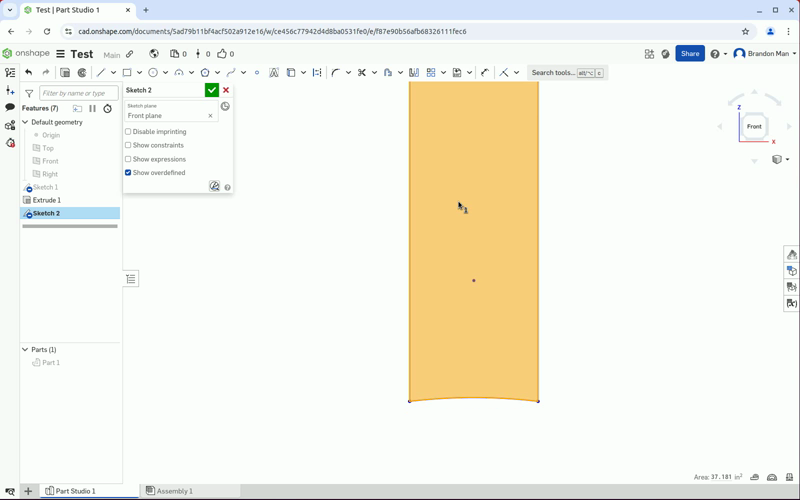
scroll(-6)
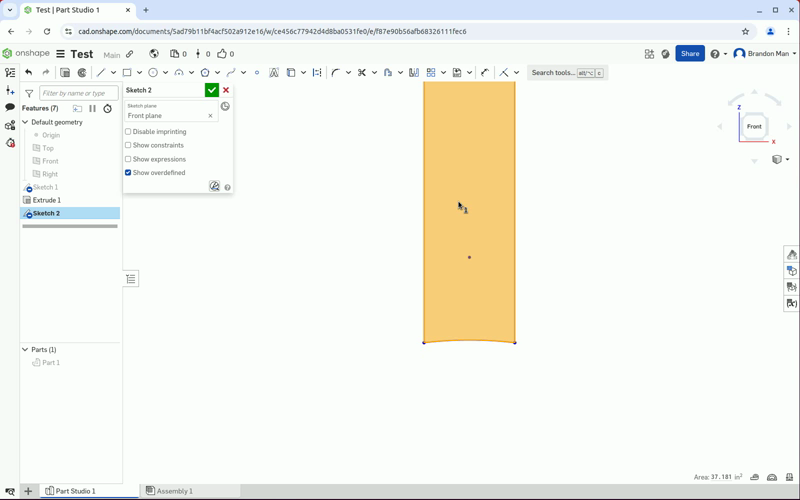
scroll(-6)
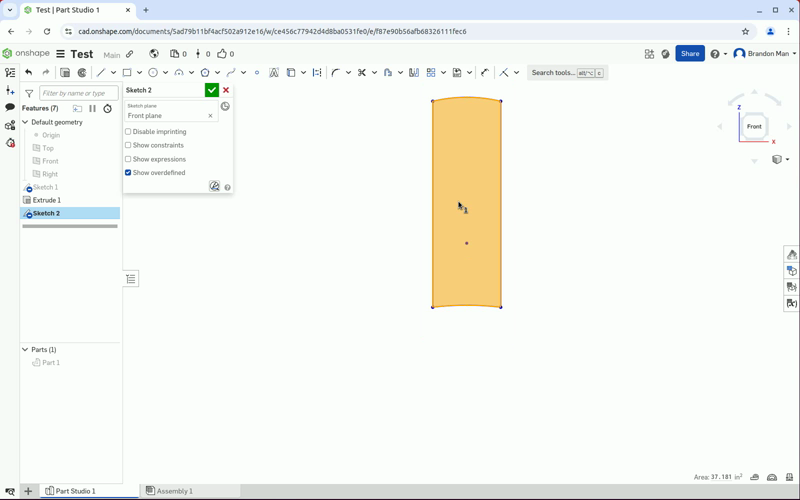
scroll(-6)
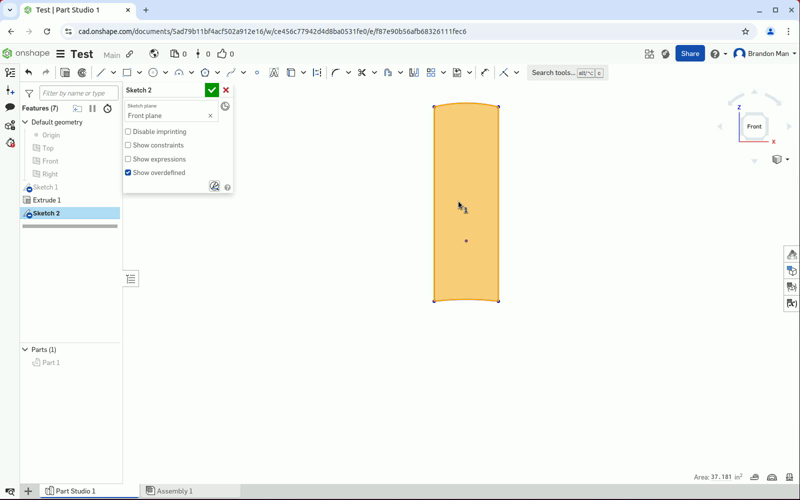
scroll(-6)
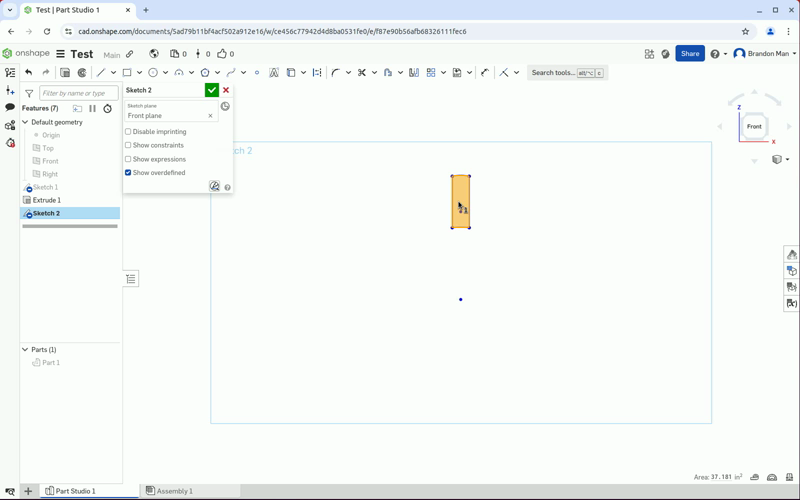
mouse_move(73, 352)
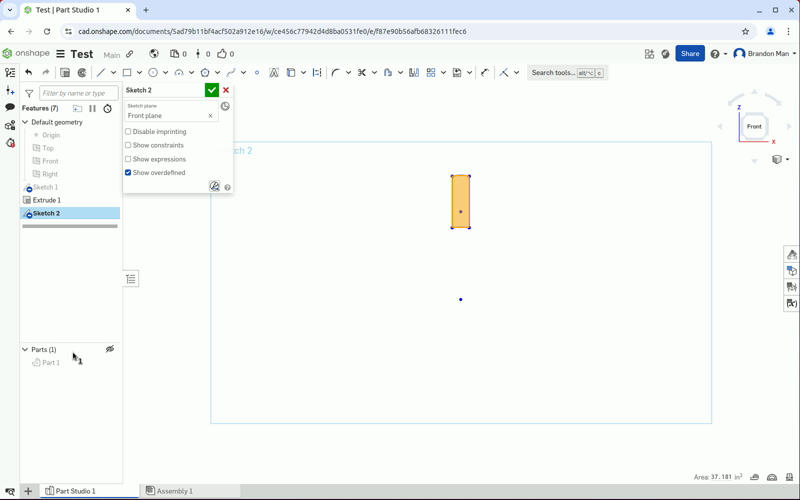
key(shift+y)
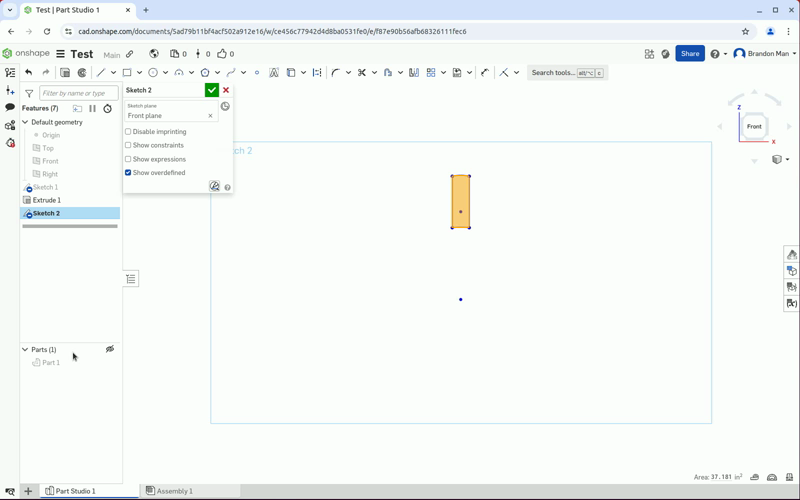
key(shift+e)
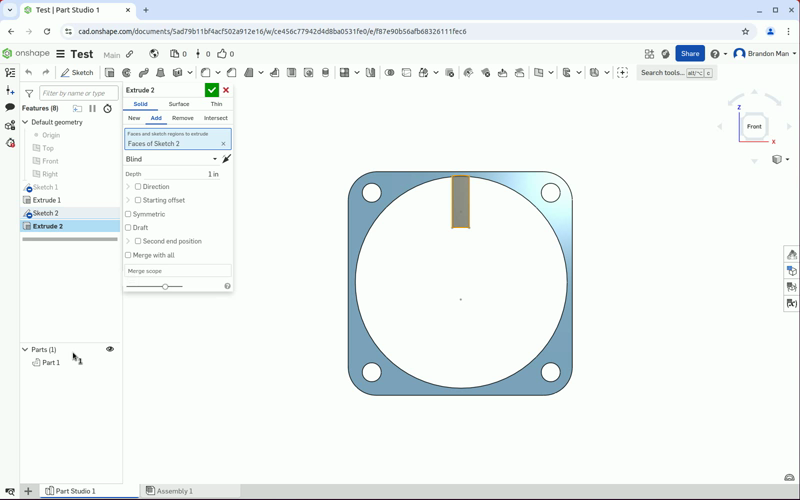
mouse_move(143, 106)
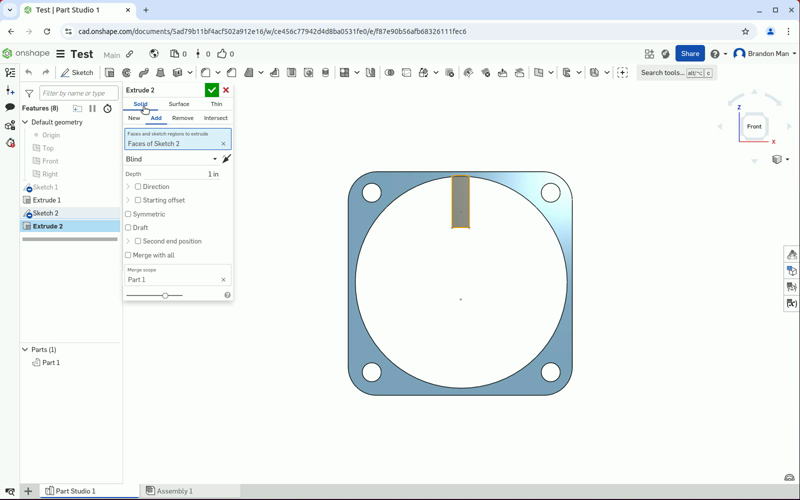
click(143, 106)
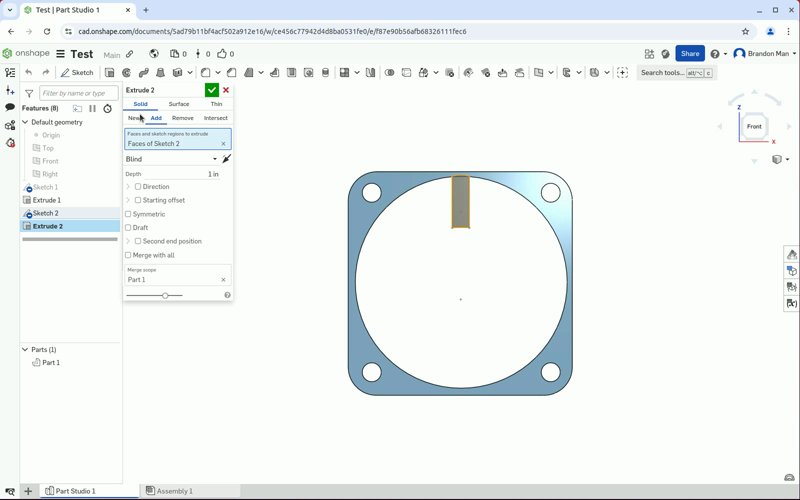
mouse_move(137, 120)
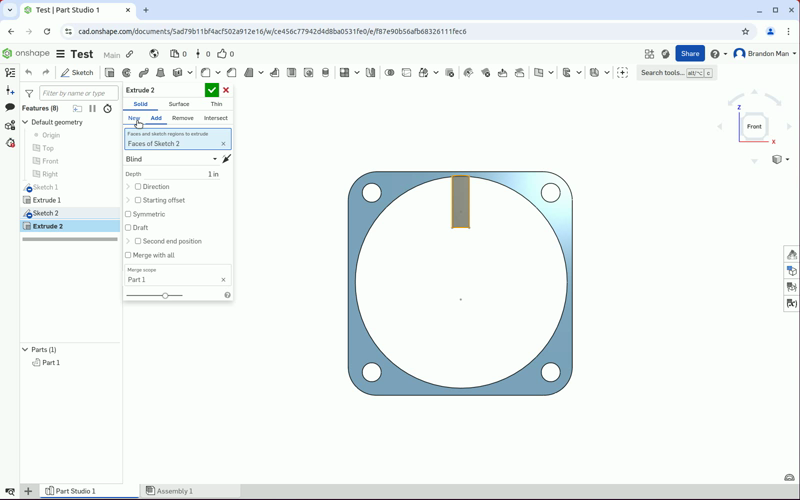
click(137, 120)
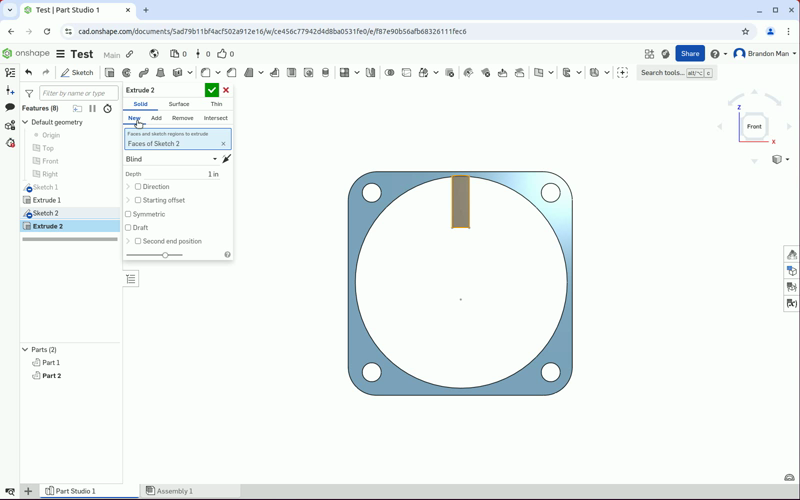
key(tab, 4)
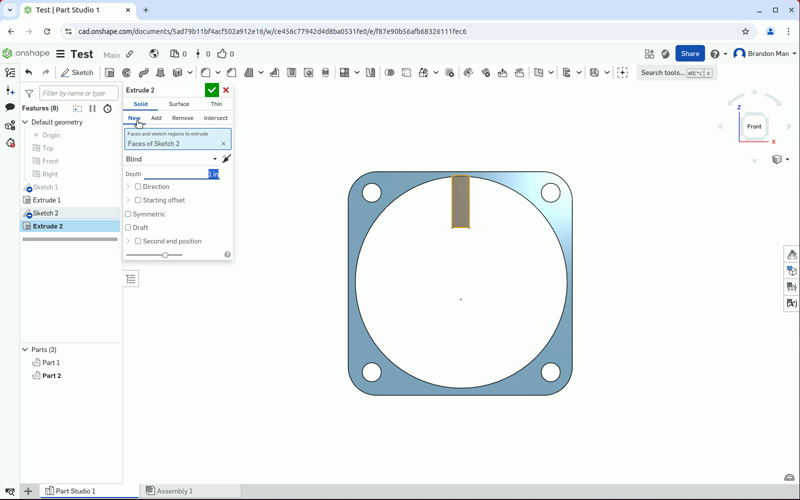
text(11.554)
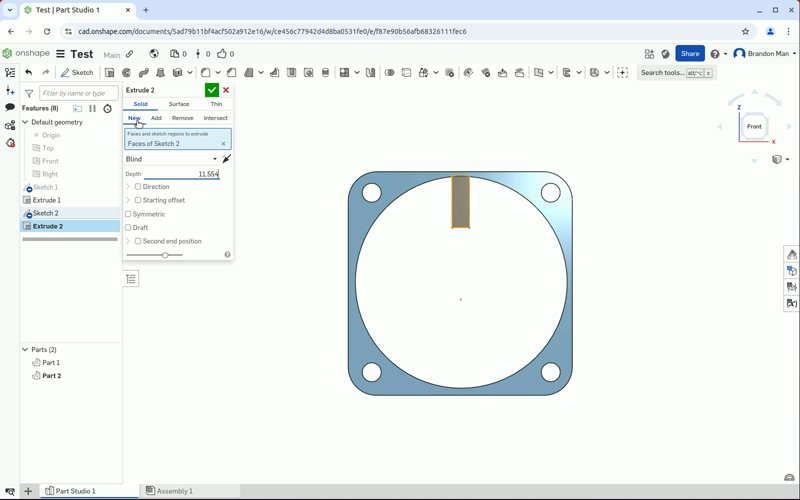
key(enter)
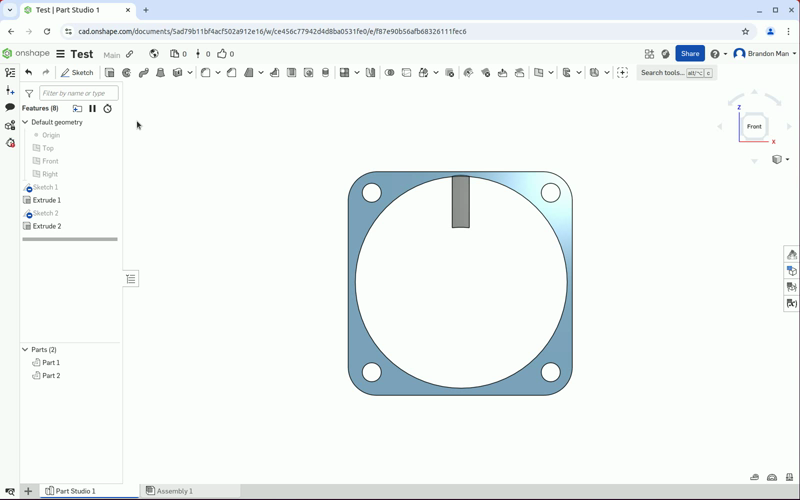
key(shift+h)
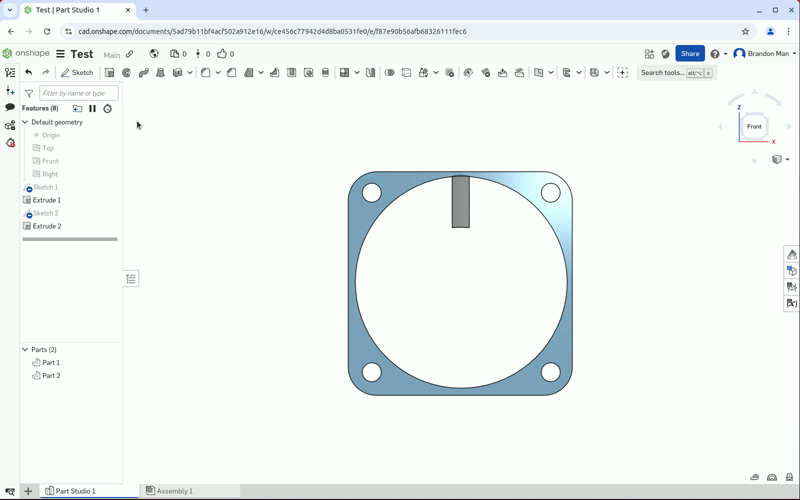
key(shift+h)
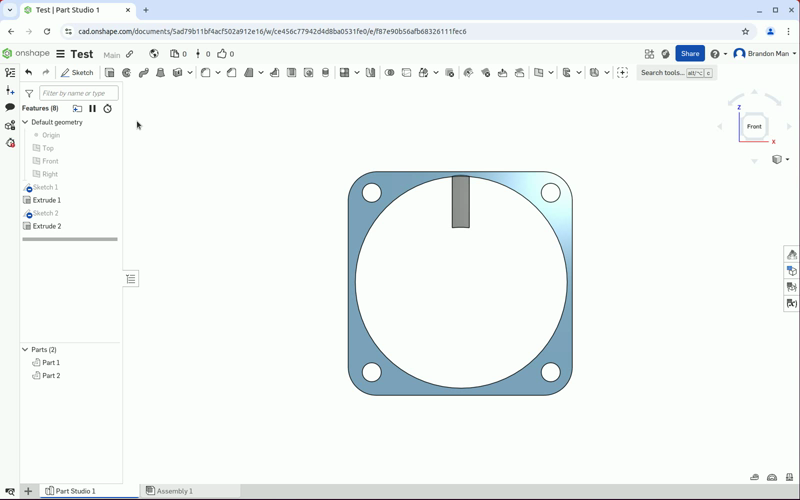
mouse_move(73, 189)
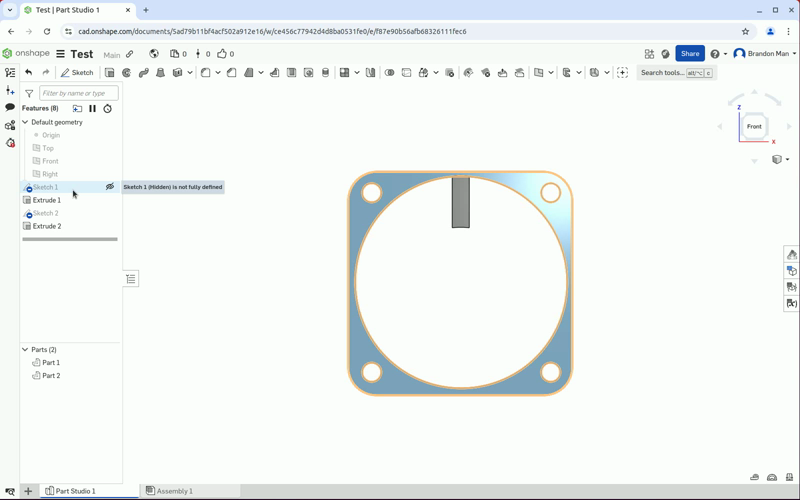
click(73, 189)
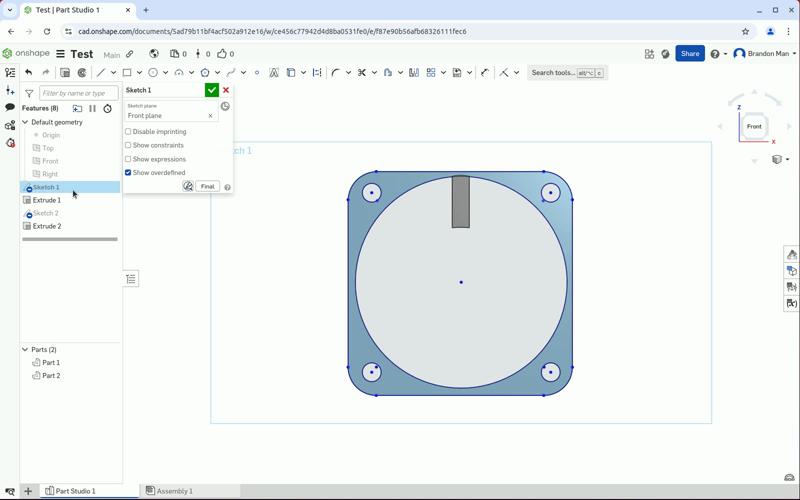
mouse_move(229, 92)
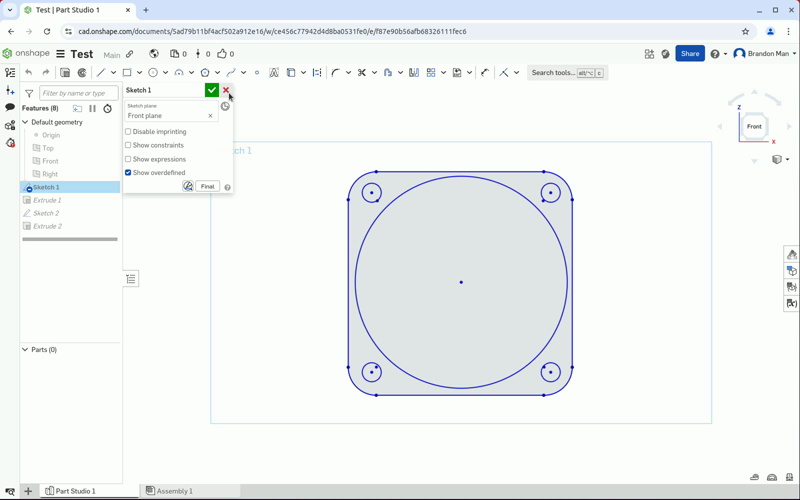
click(229, 92)
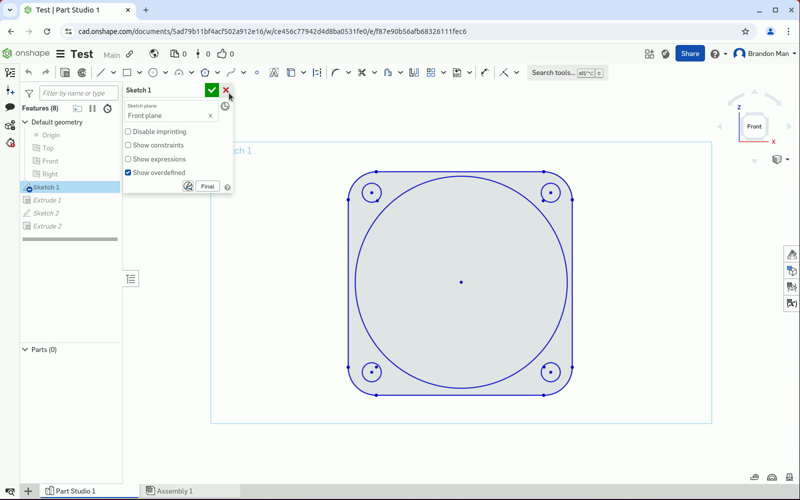
key(shift+s)
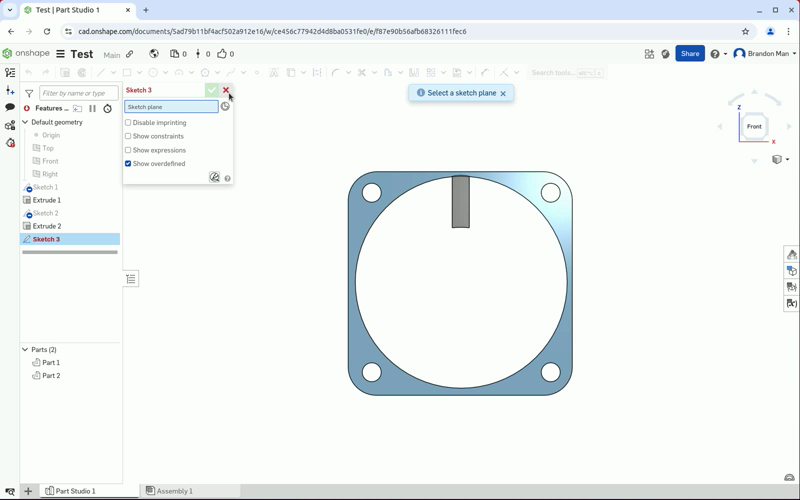
mouse_move(73, 163)
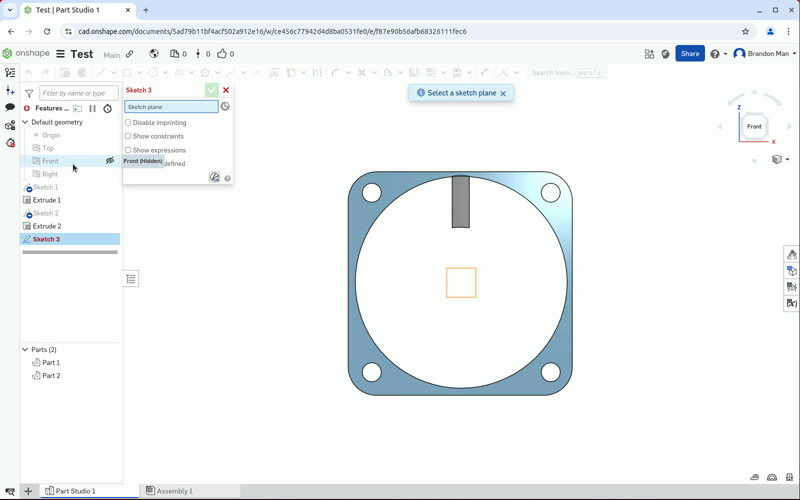
click(73, 163)
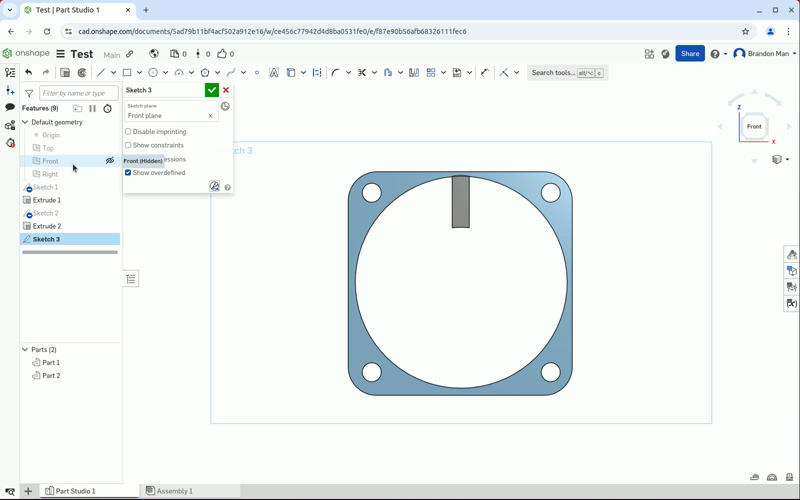
mouse_move(73, 352)
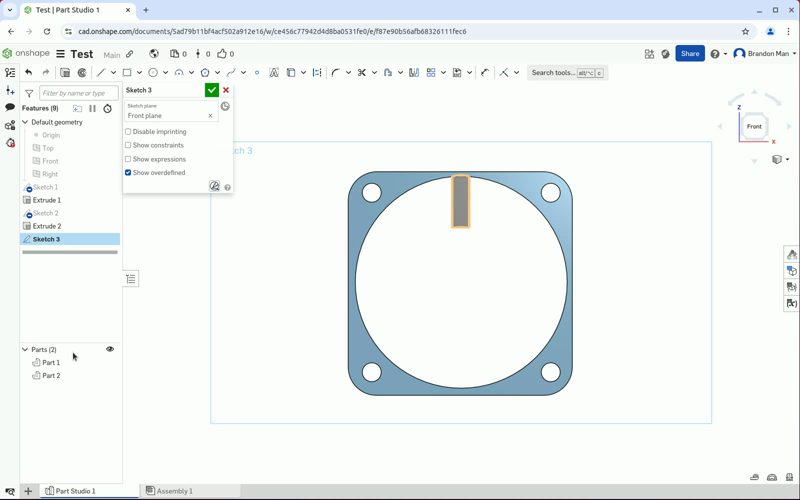
key(y)
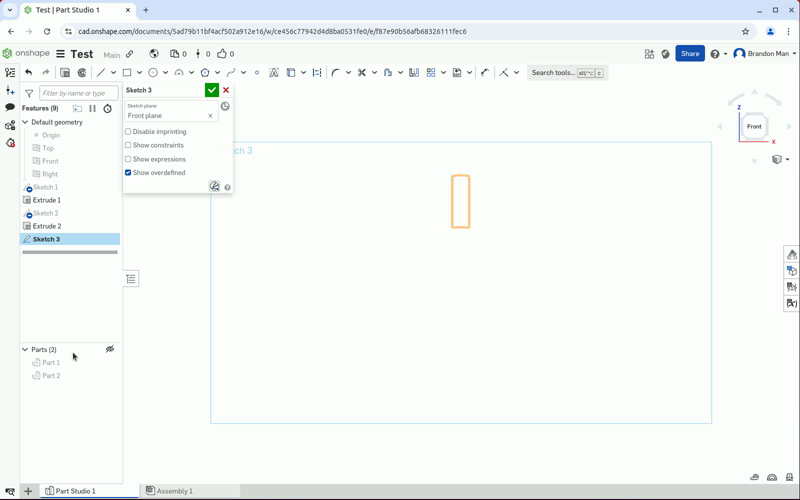
key(a)
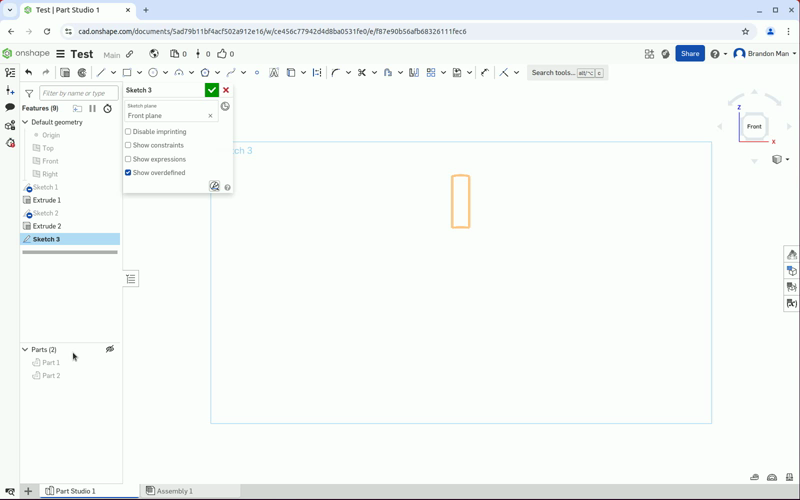
key_down(shift)
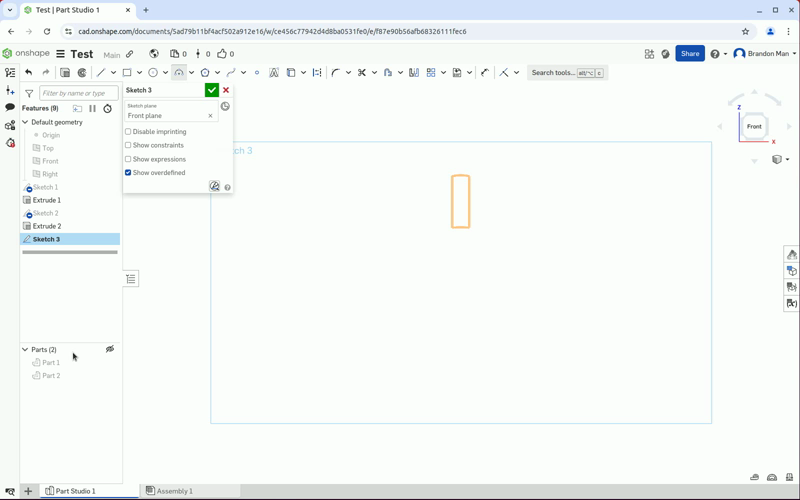
mouse_move(364, 328)
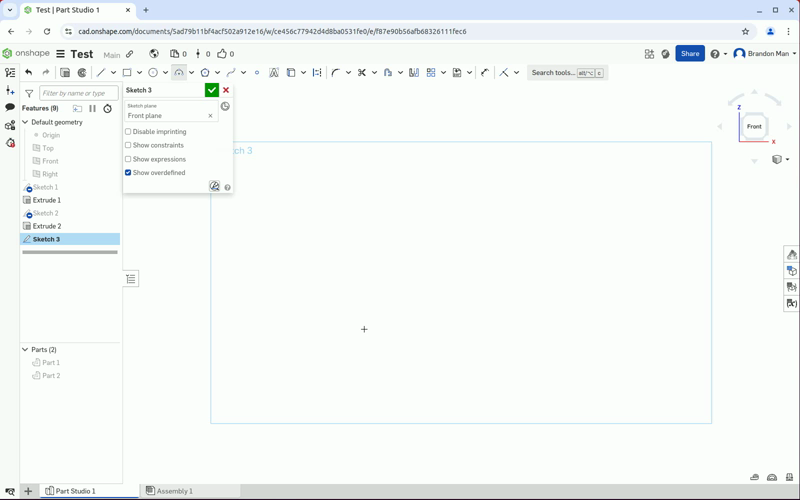
click(364, 328)
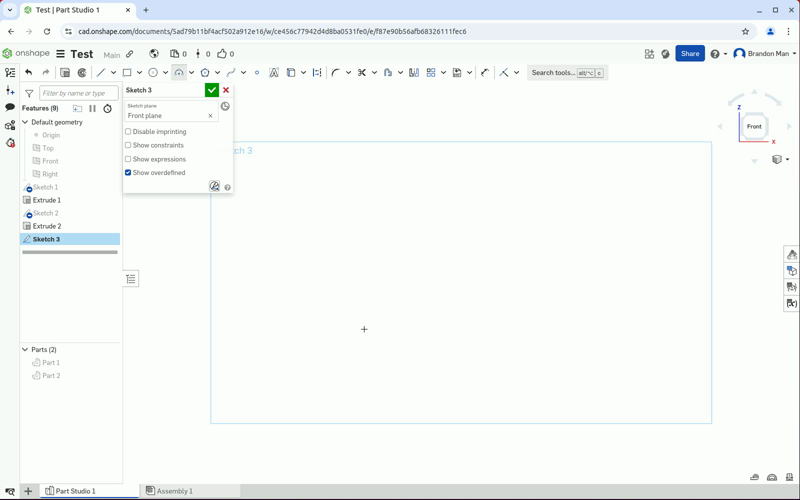
key_up(shift)
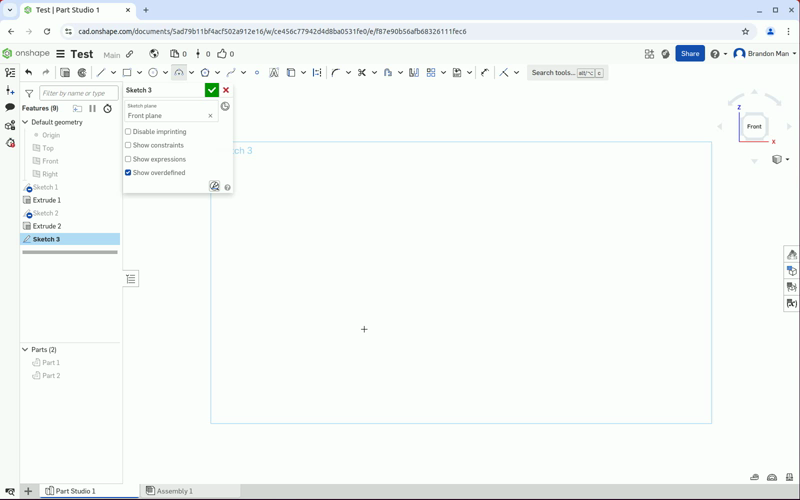
key_down(shift)
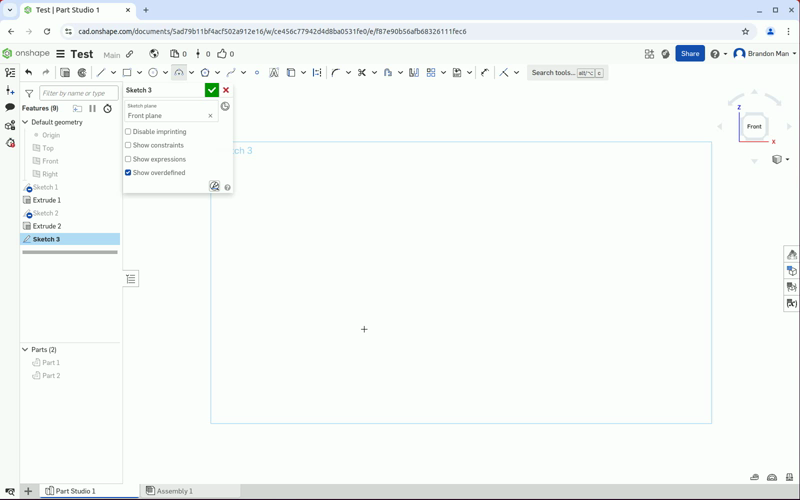
mouse_move(373, 343)
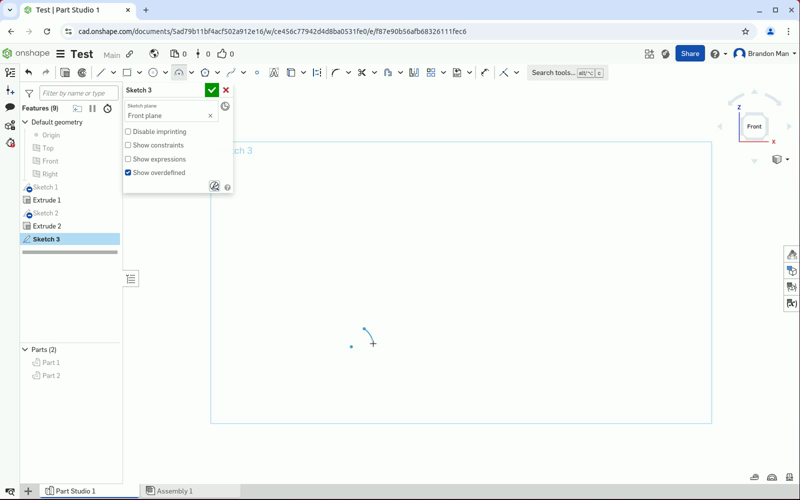
click(373, 343)
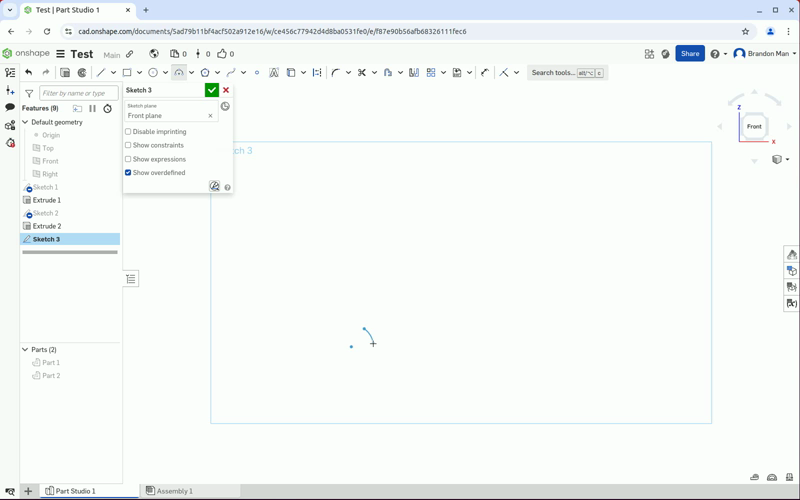
mouse_move(368, 336)
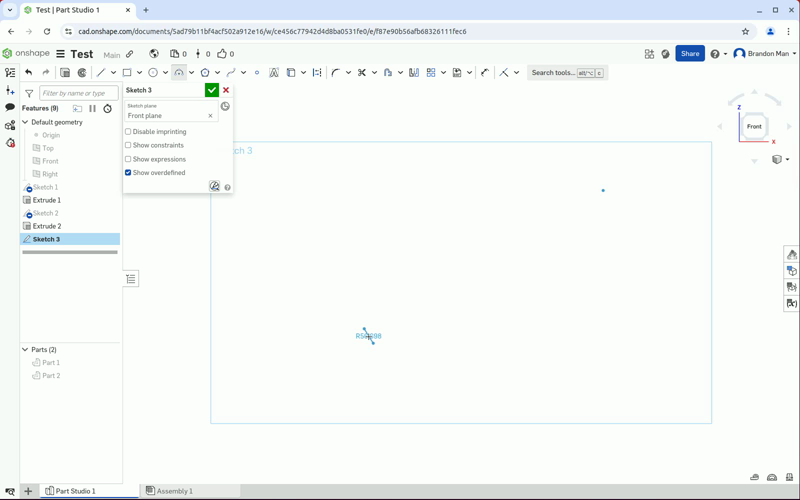
click(368, 336)
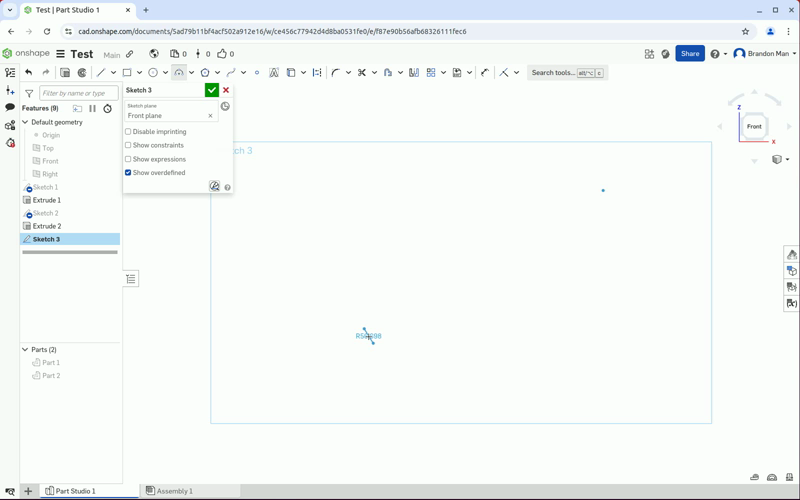
key_up(shift)
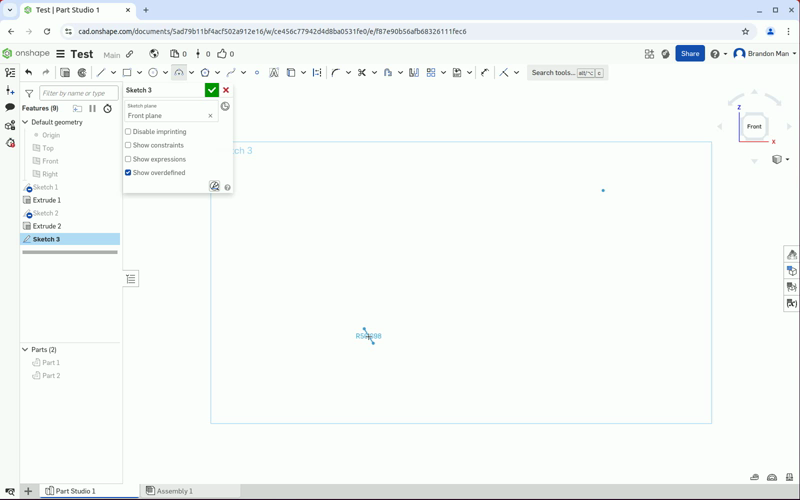
key(esc)
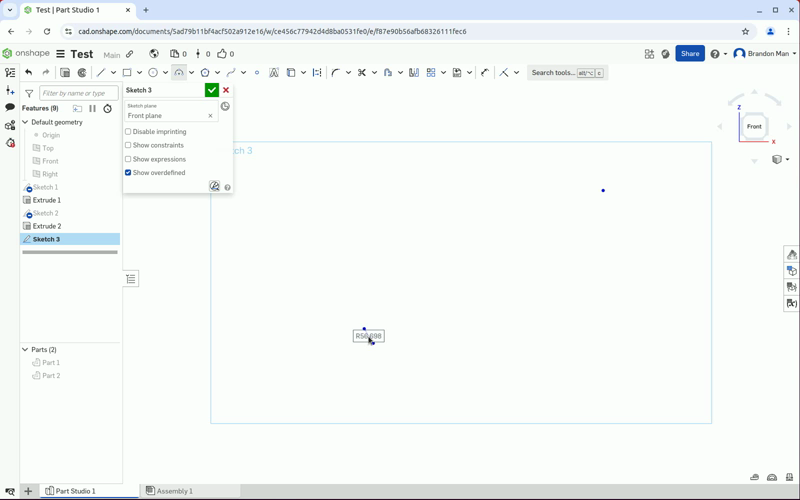
key(l)
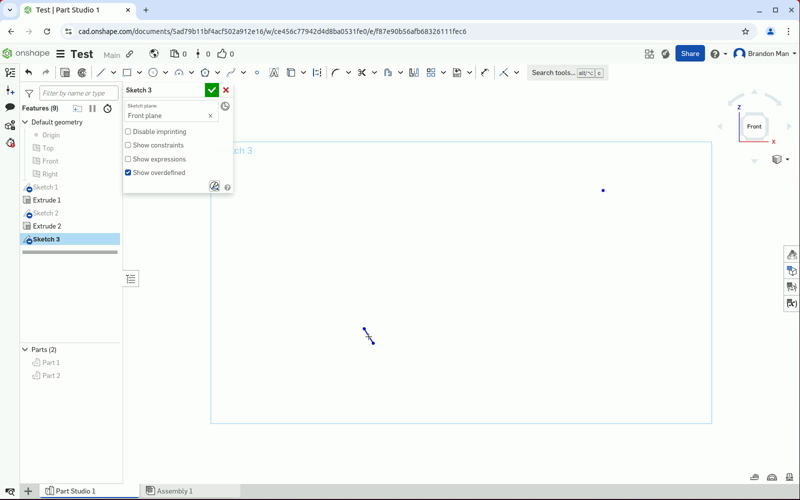
mouse_move(373, 343)
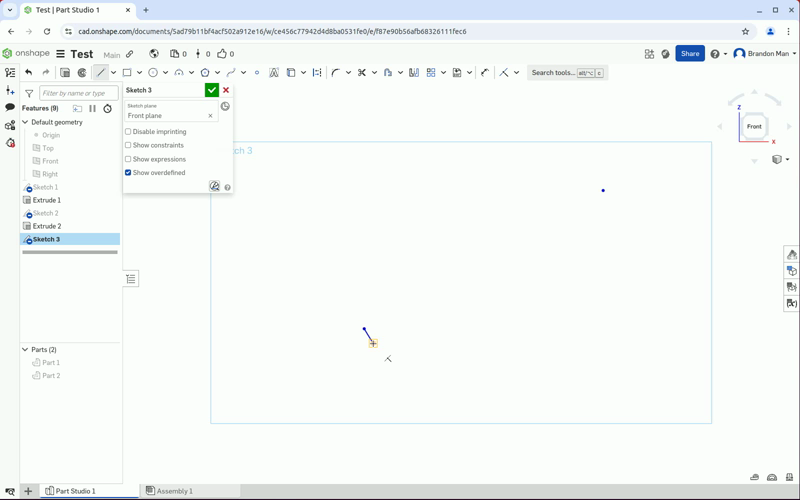
click(373, 343)
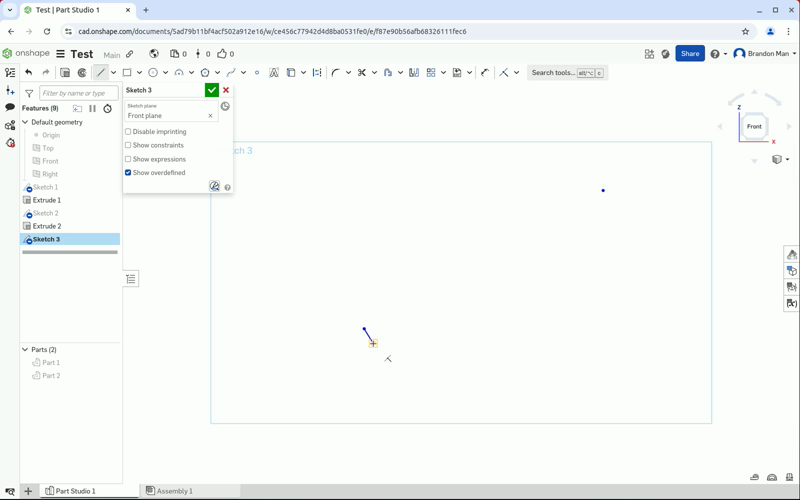
key_down(shift)
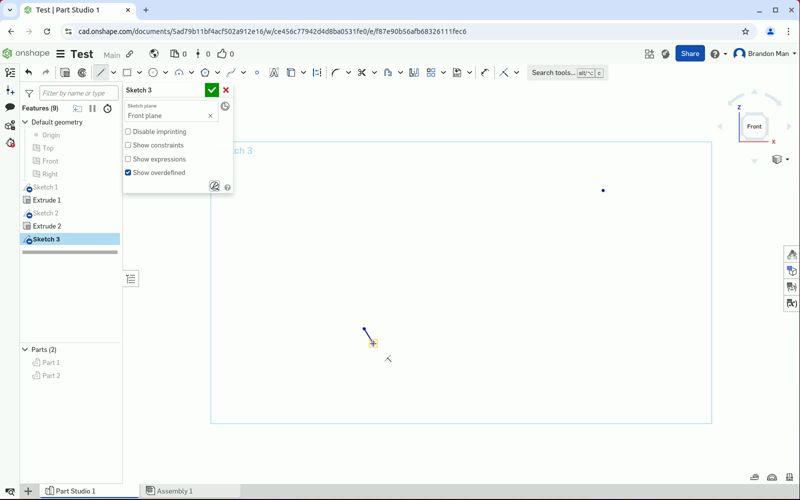
mouse_move(403, 343)
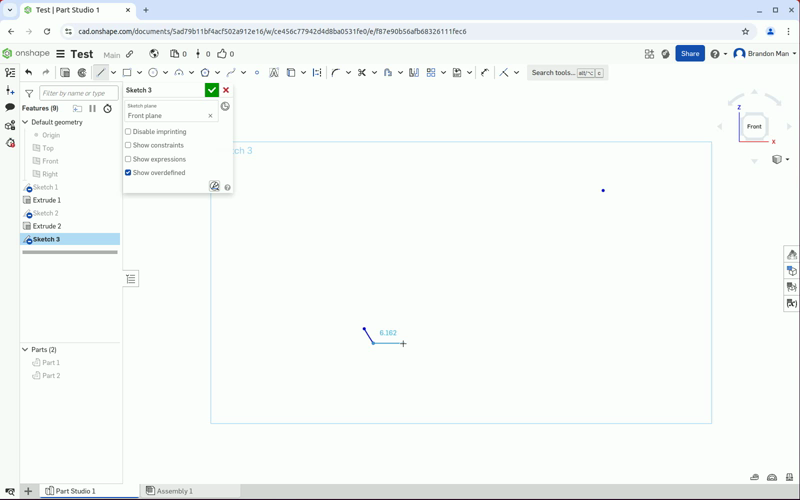
mouse_move(417, 317)
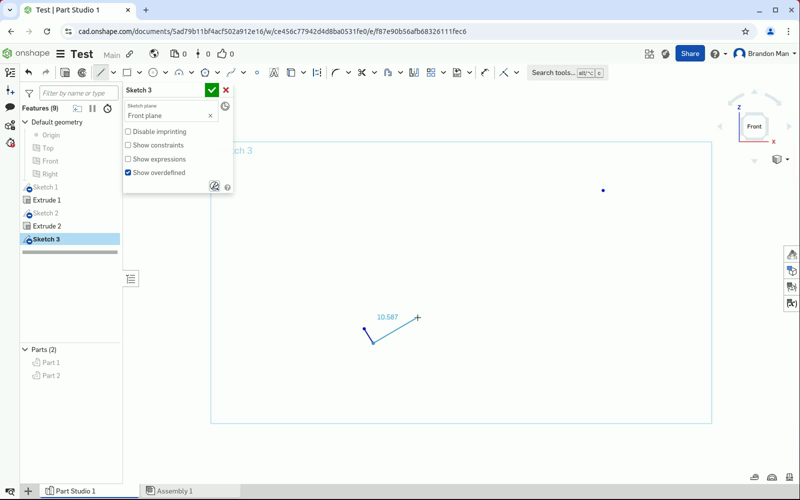
click(417, 317)
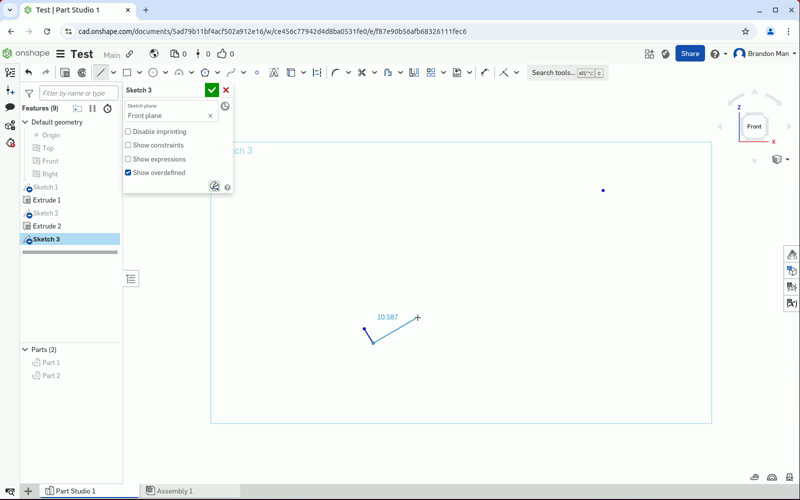
key_up(shift)
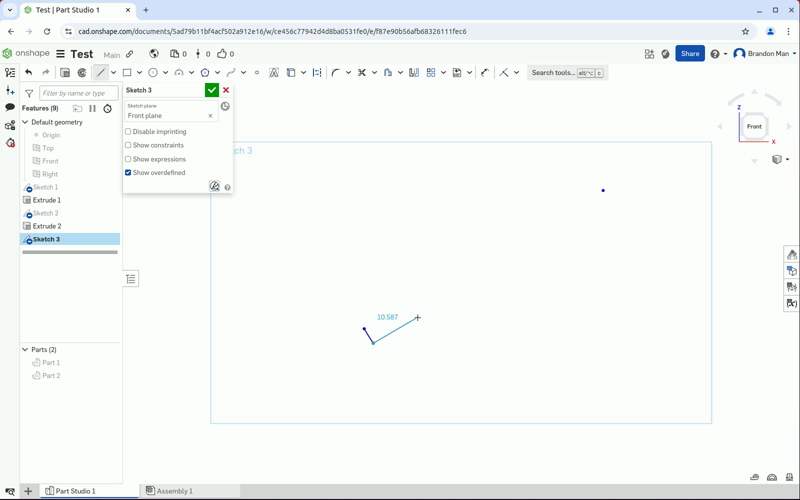
key(esc)
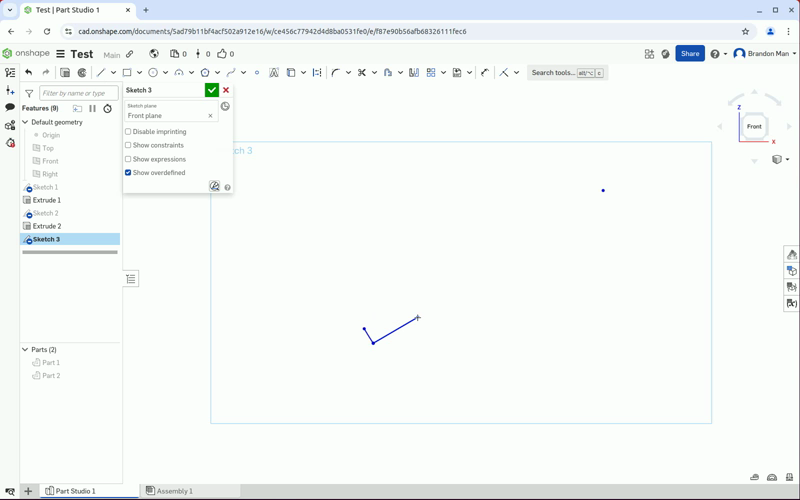
key(a)
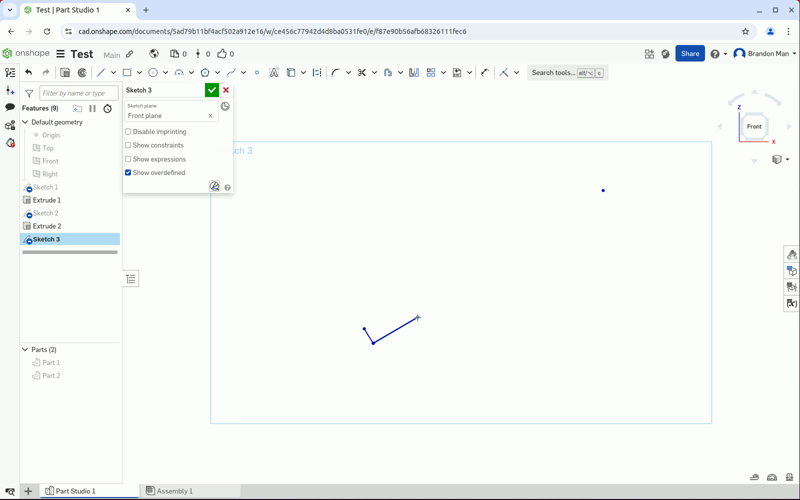
mouse_move(417, 317)
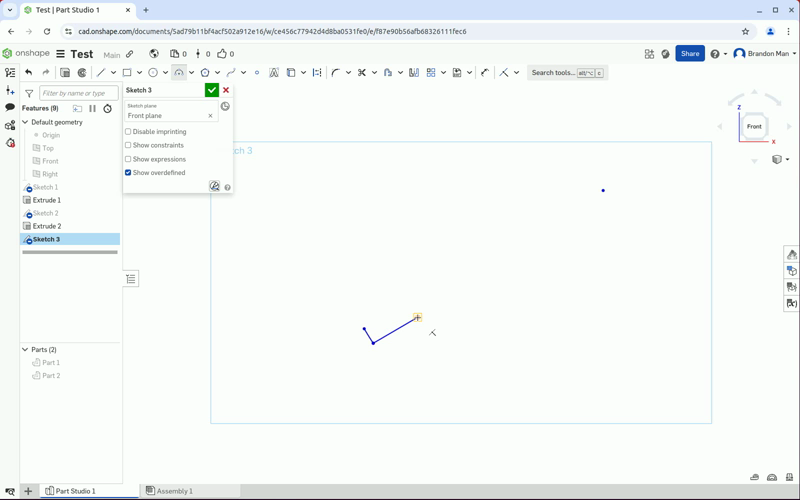
click(417, 317)
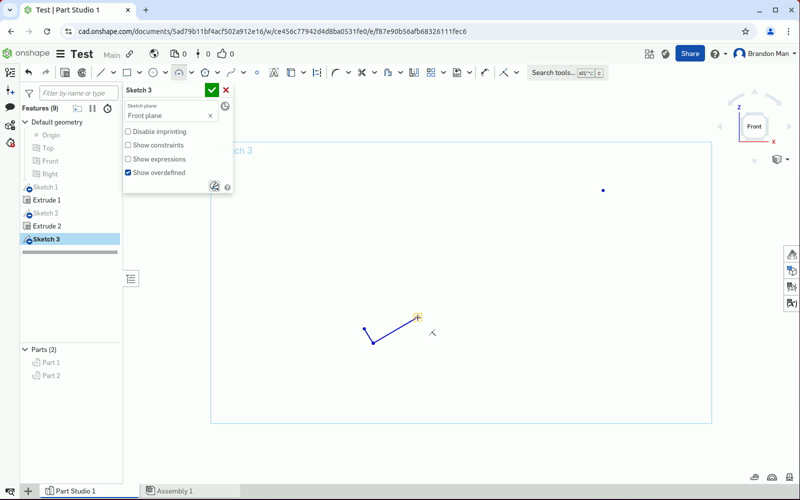
key_down(shift)
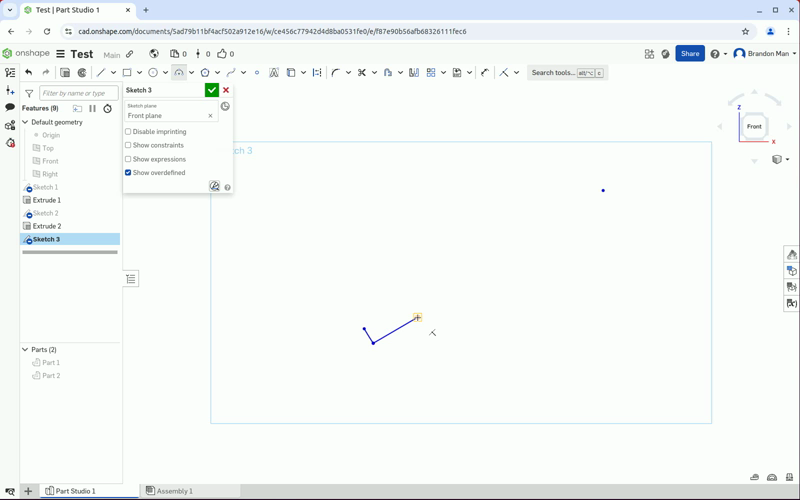
mouse_move(409, 302)
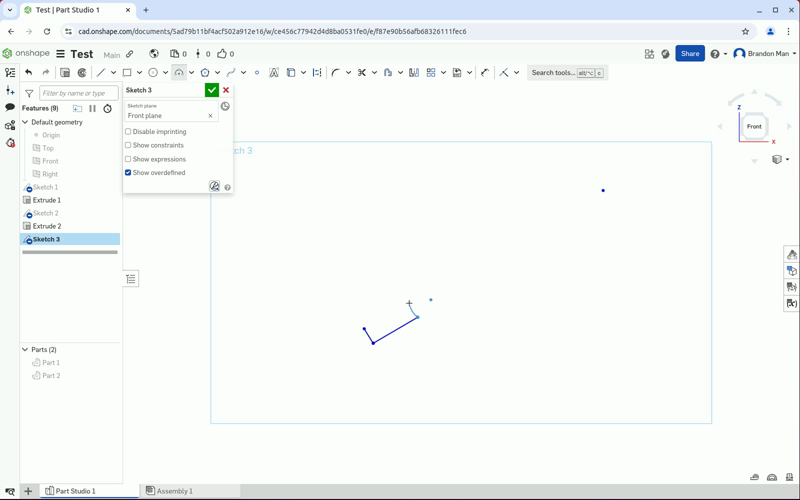
click(409, 302)
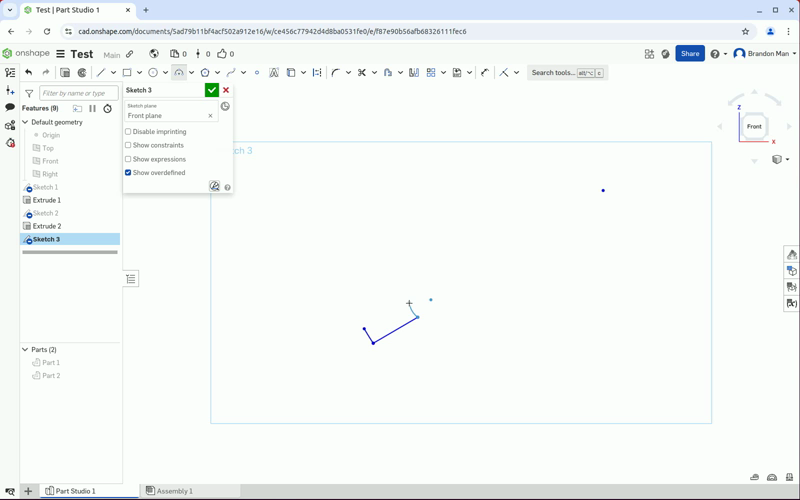
mouse_move(413, 310)
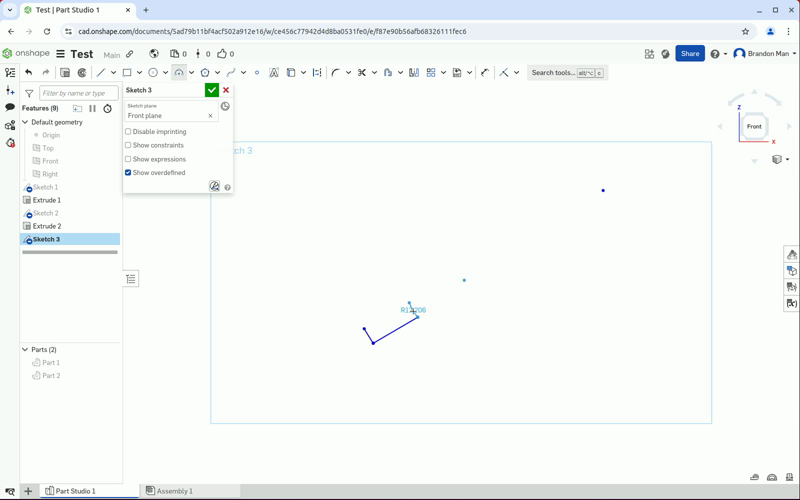
click(413, 310)
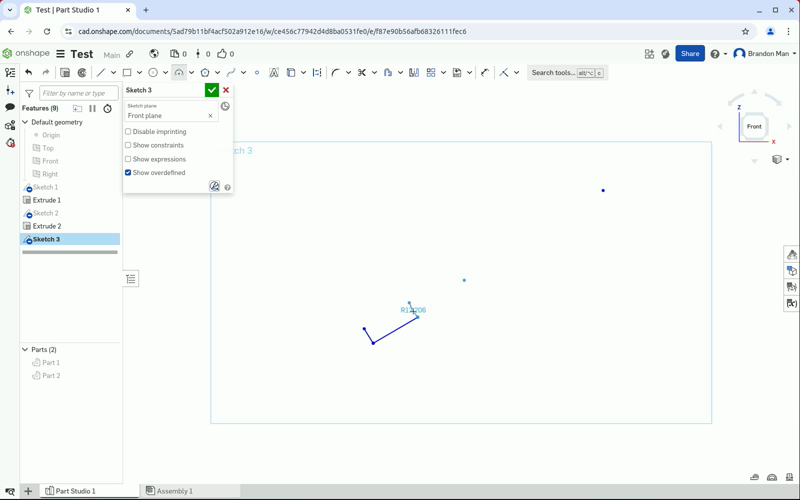
key_up(shift)
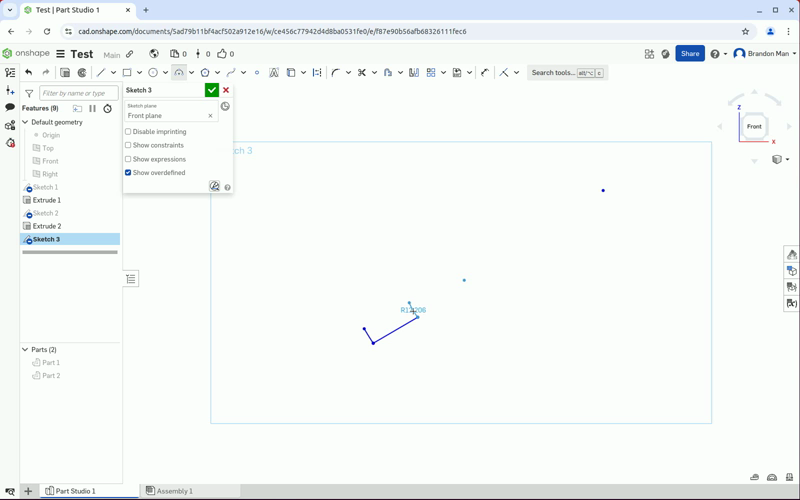
key(esc)
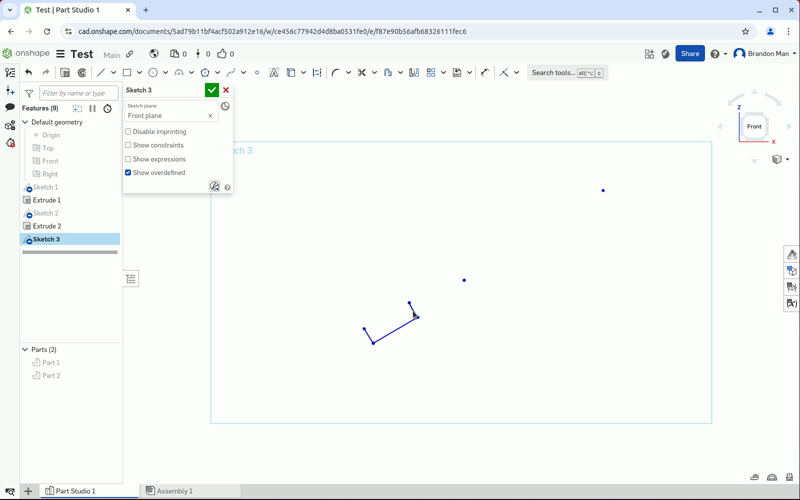
key(l)
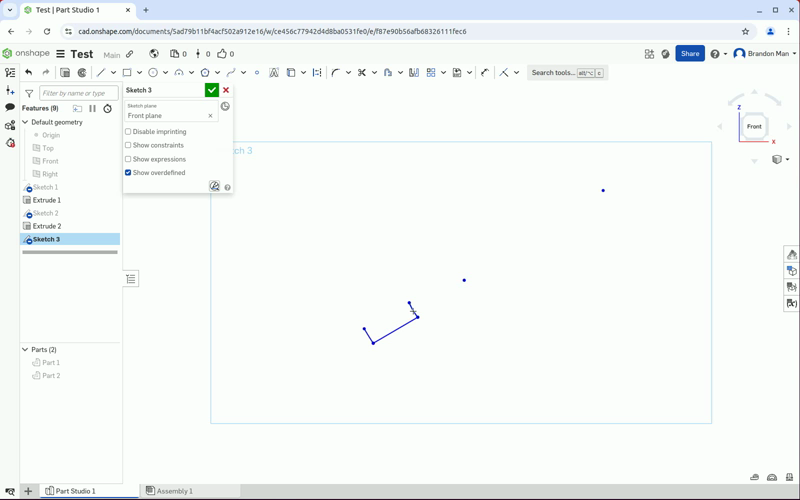
mouse_move(409, 302)
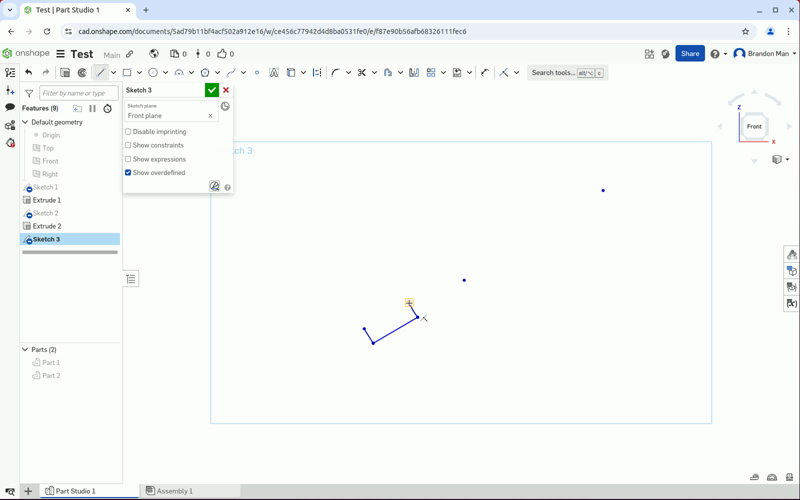
click(409, 302)
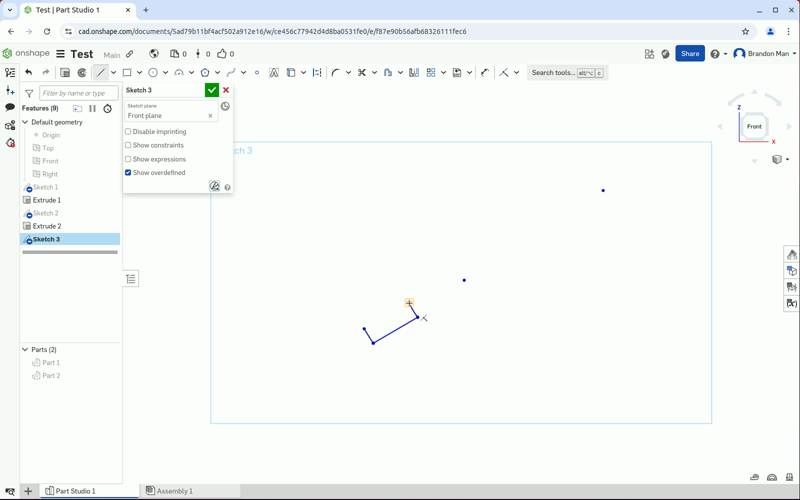
mouse_move(439, 302)
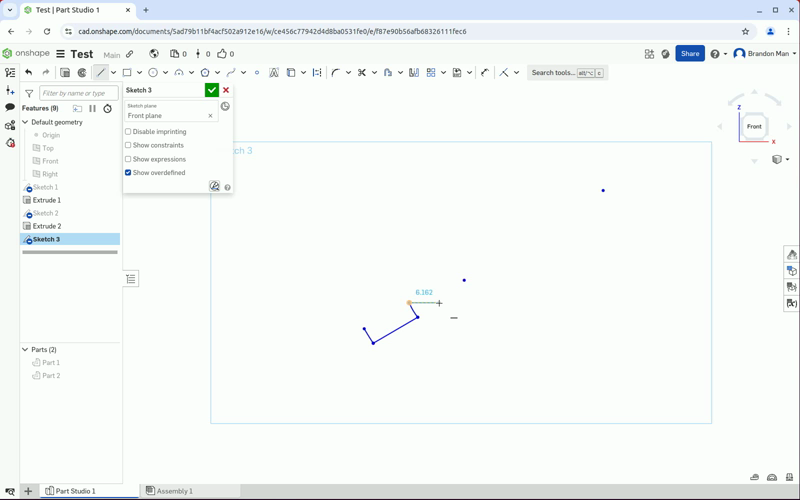
key_down(shift)
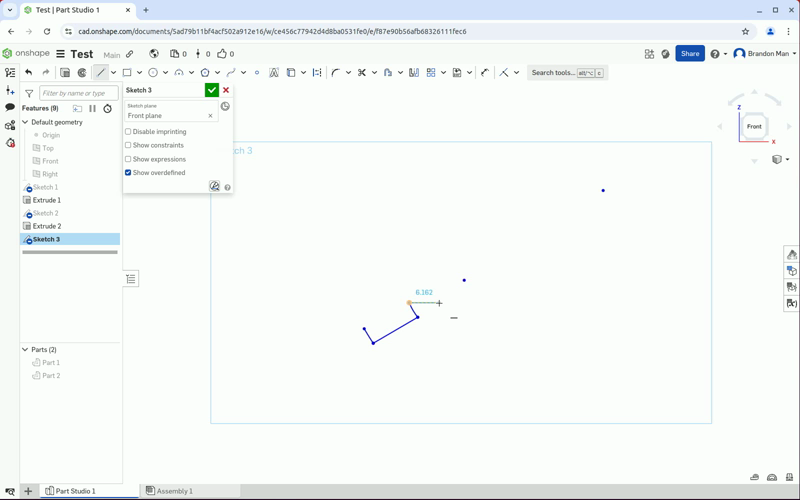
mouse_move(364, 328)
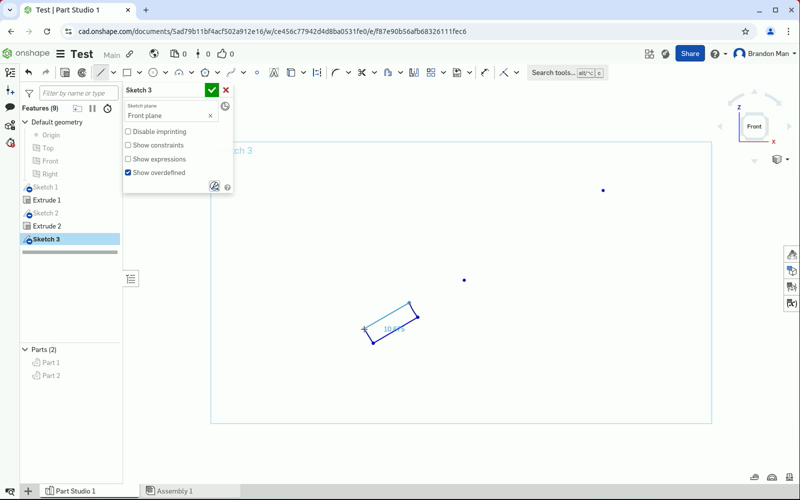
key_up(shift)
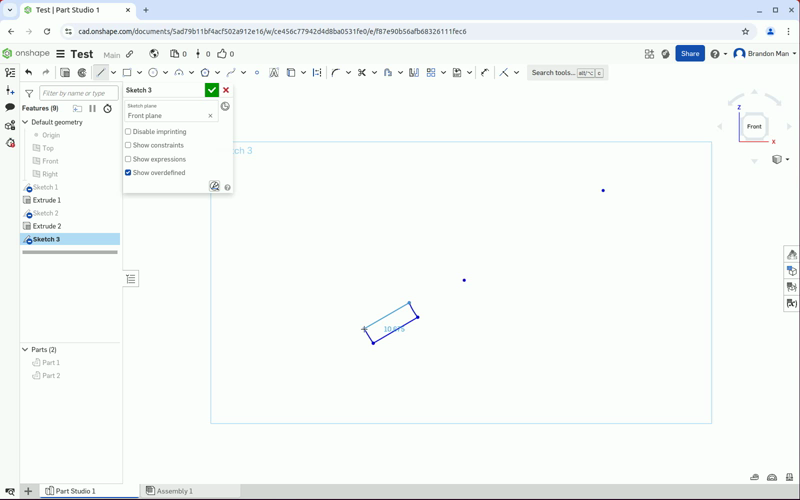
click(364, 328)
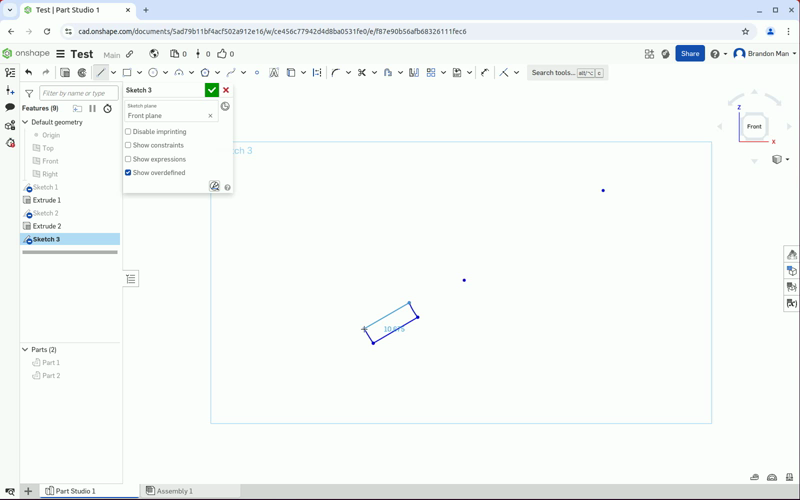
key(esc)
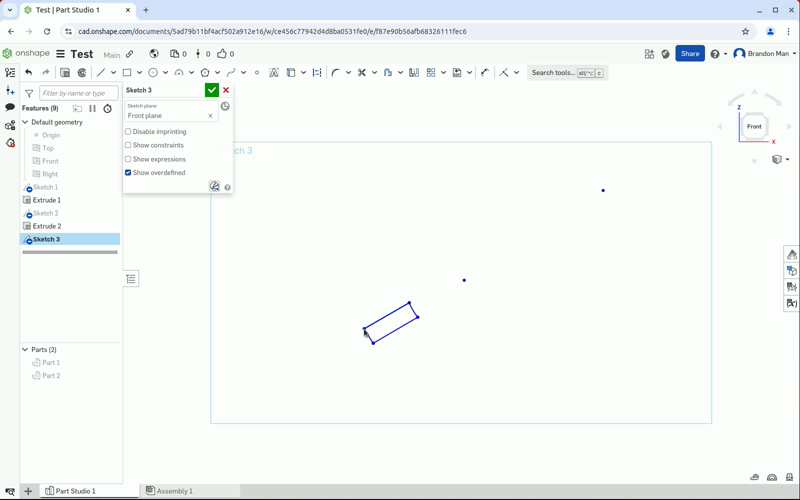
mouse_move(410, 314)
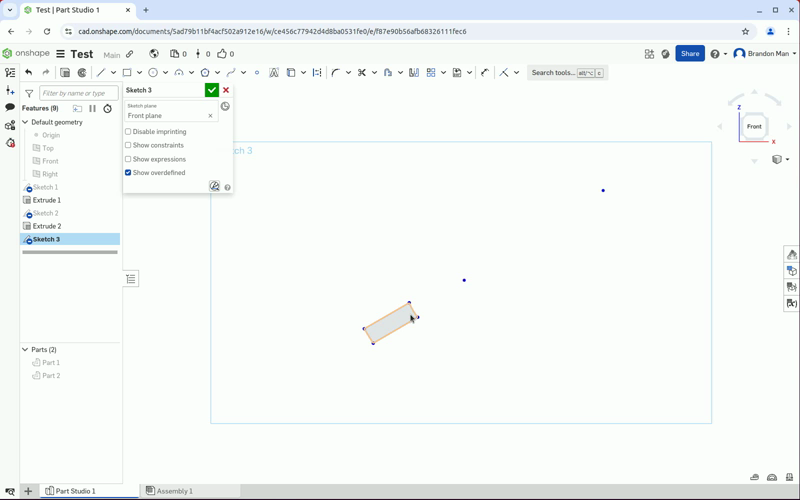
scroll(6)
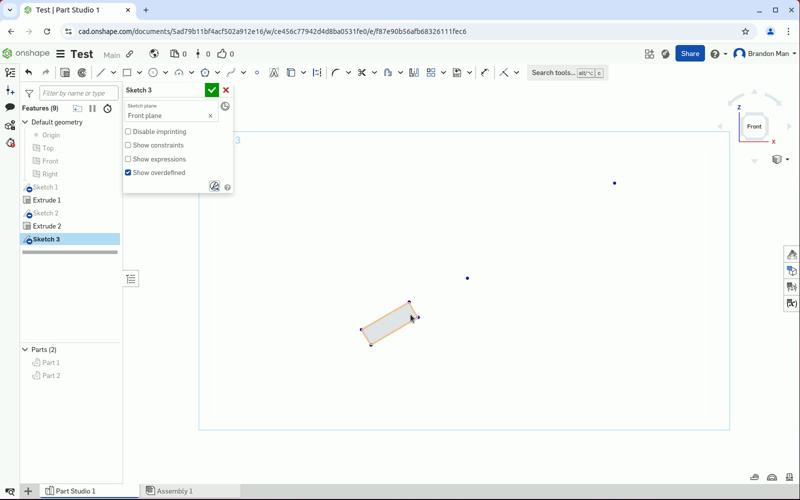
scroll(6)
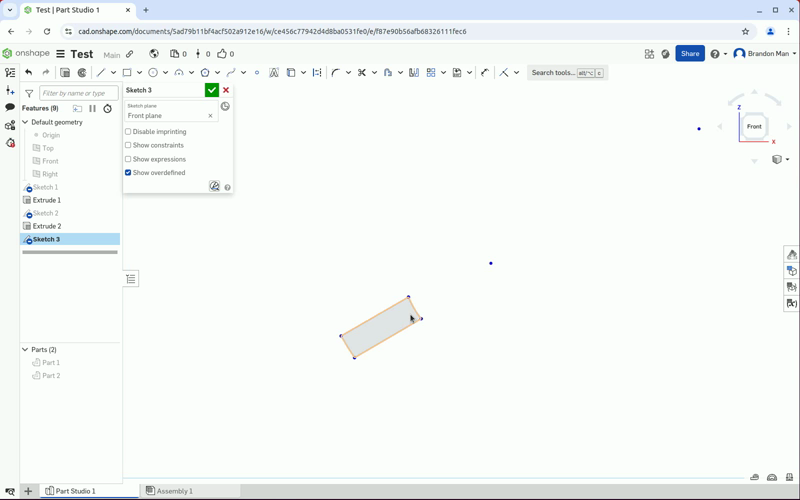
scroll(6)
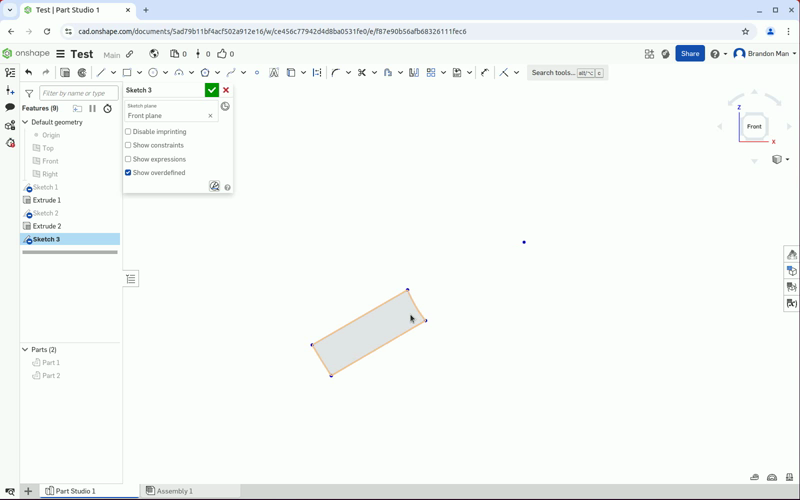
scroll(6)
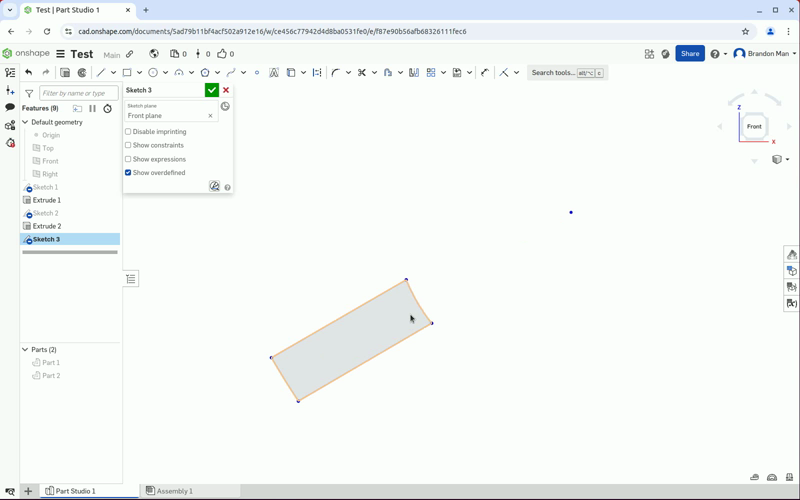
scroll(6)
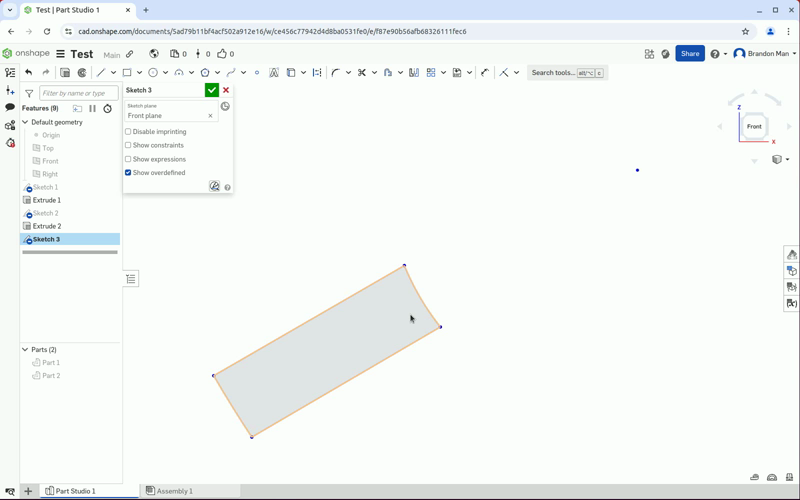
scroll(6)
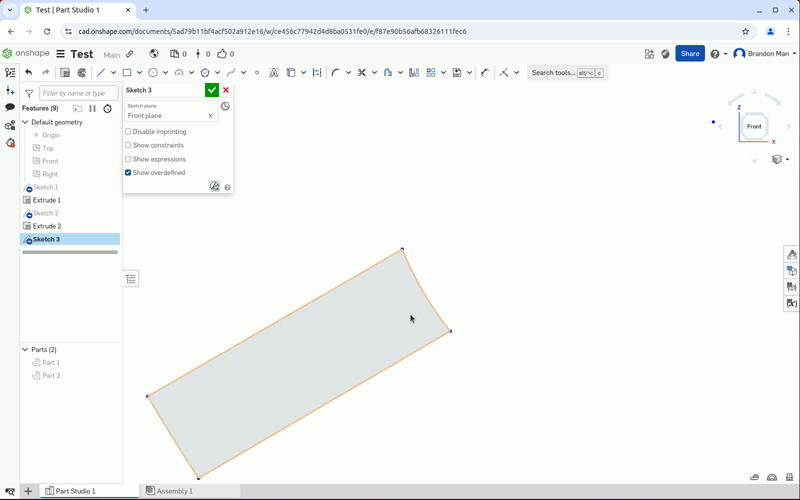
scroll(6)
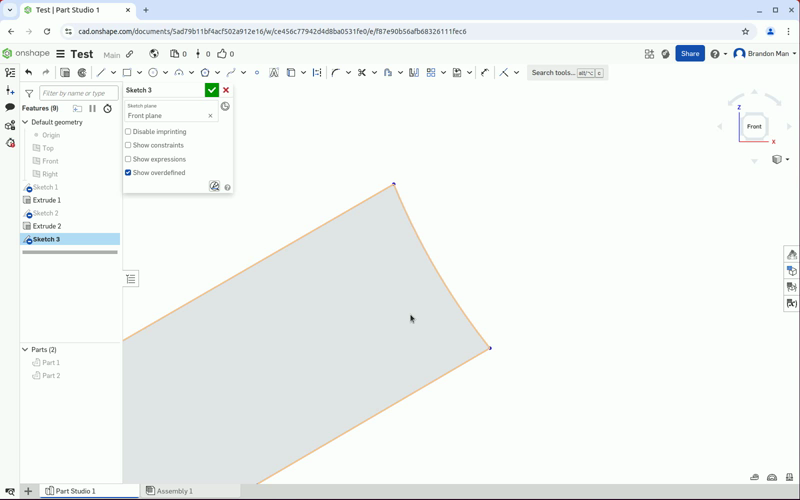
click(410, 314)
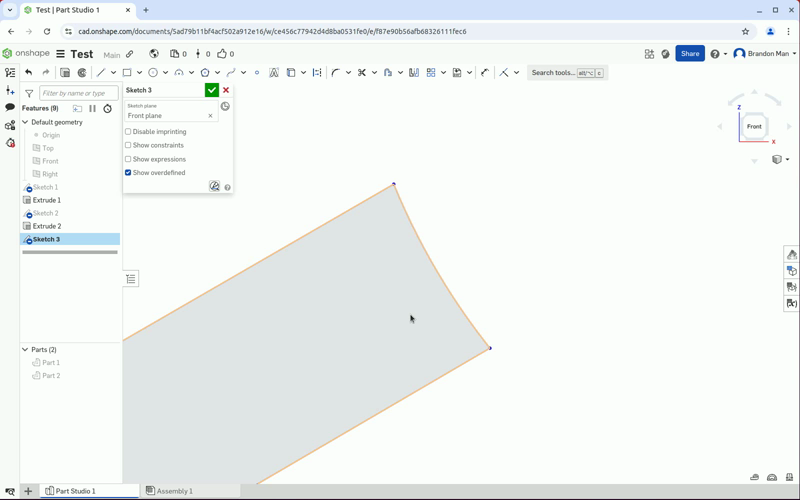
scroll(-6)
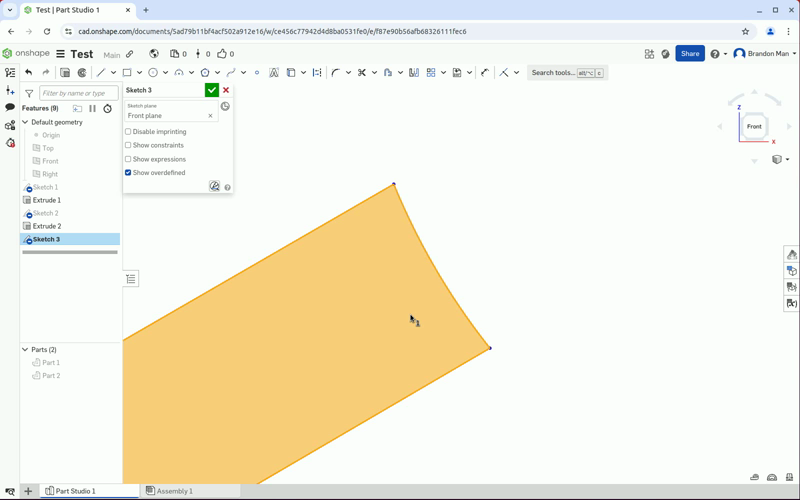
scroll(-6)
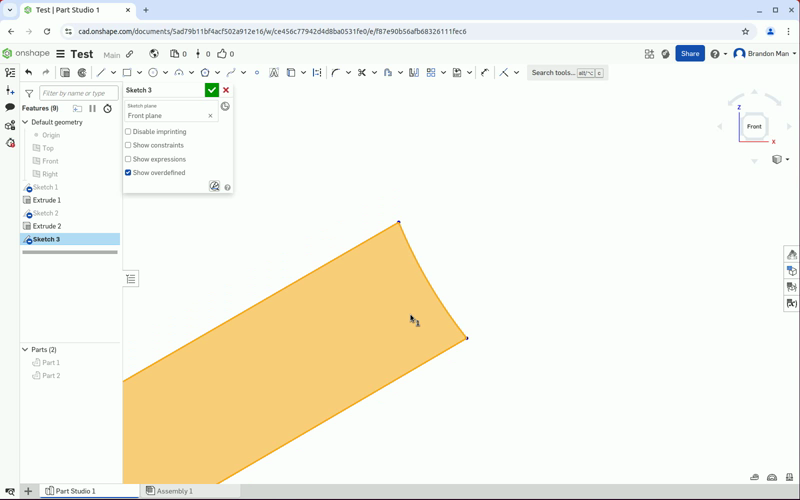
scroll(-6)
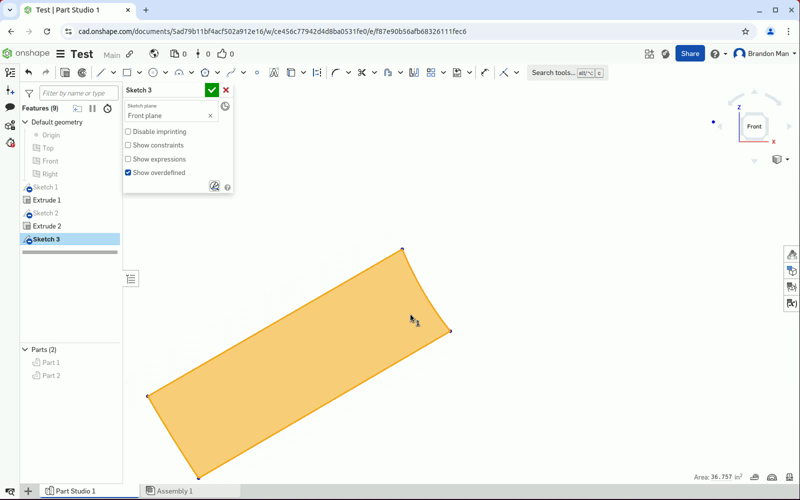
scroll(-6)
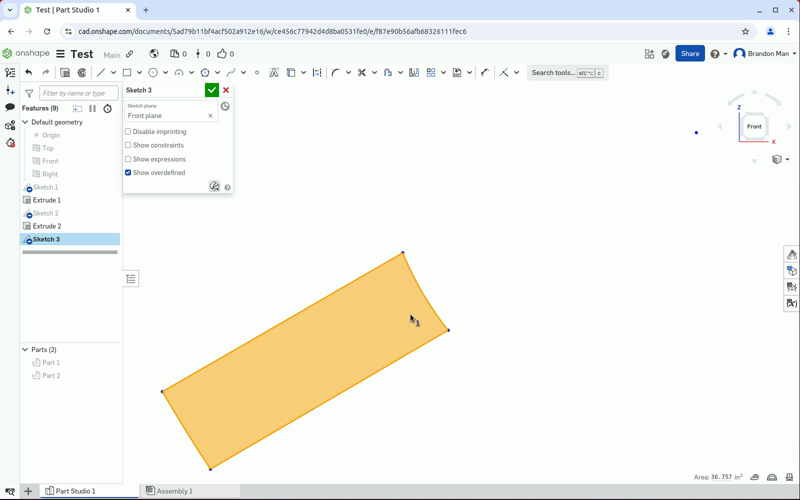
scroll(-6)
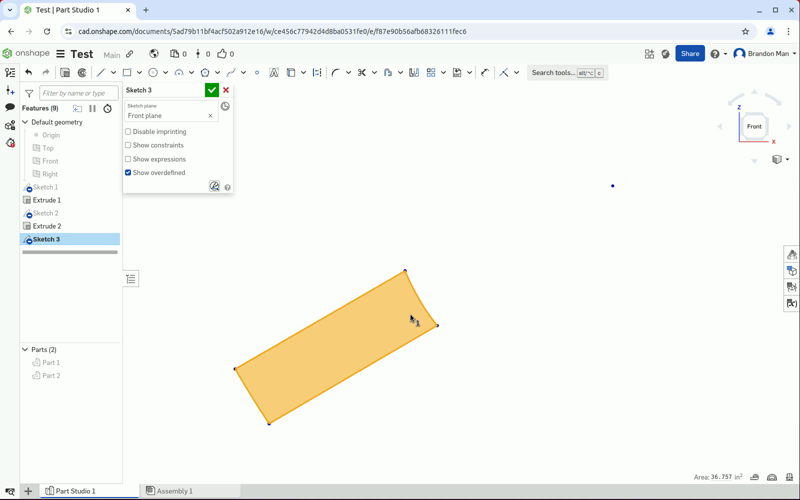
scroll(-6)
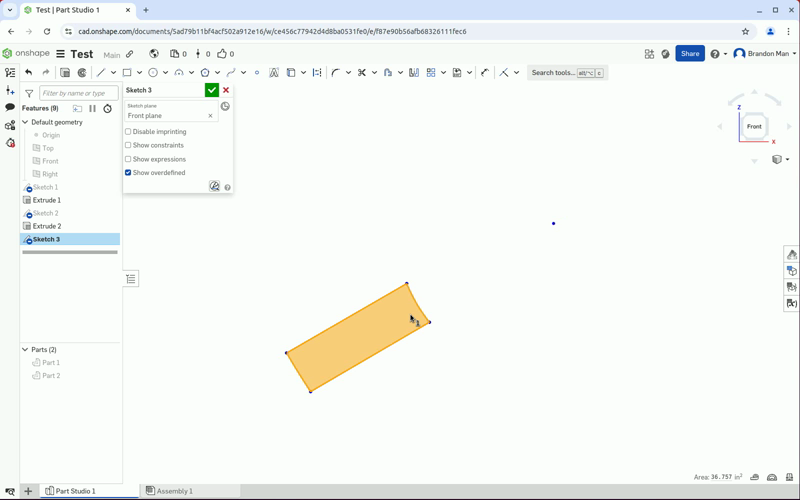
scroll(-6)
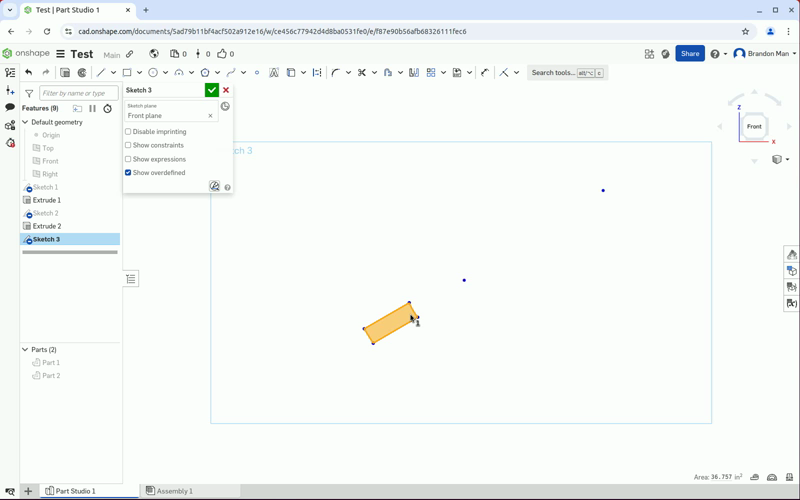
mouse_move(73, 352)
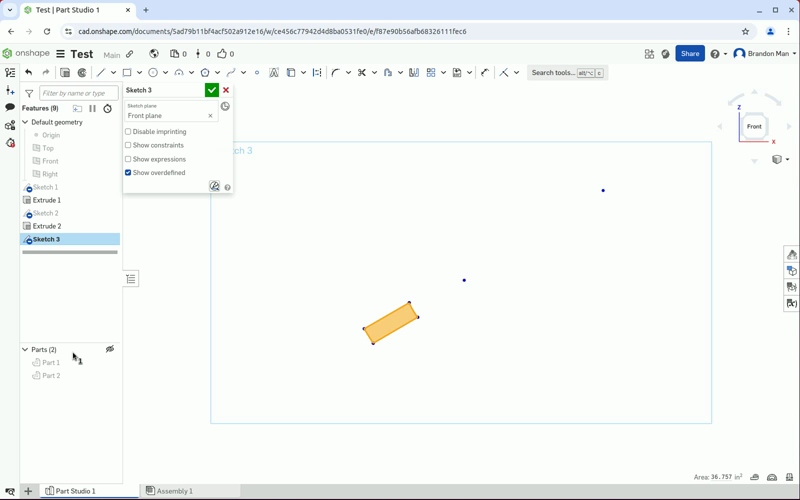
key(shift+y)
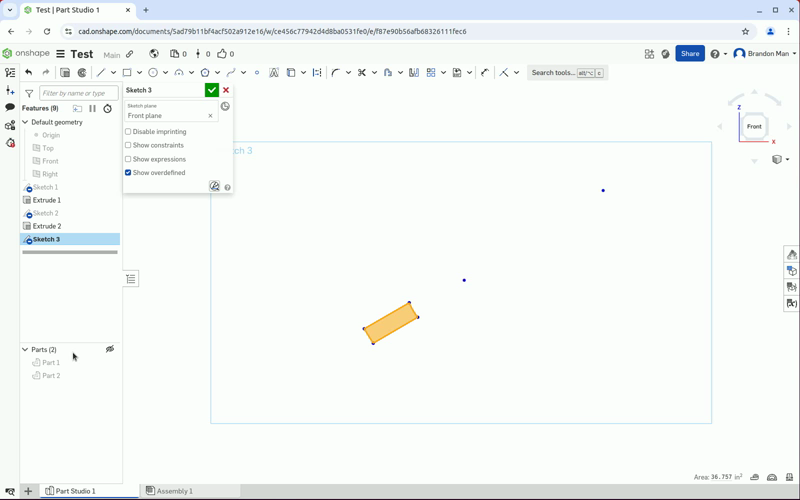
key(shift+e)
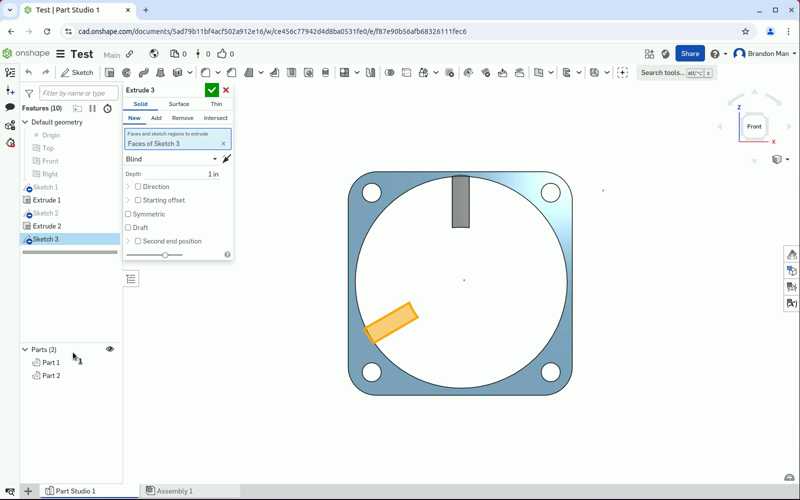
mouse_move(143, 106)
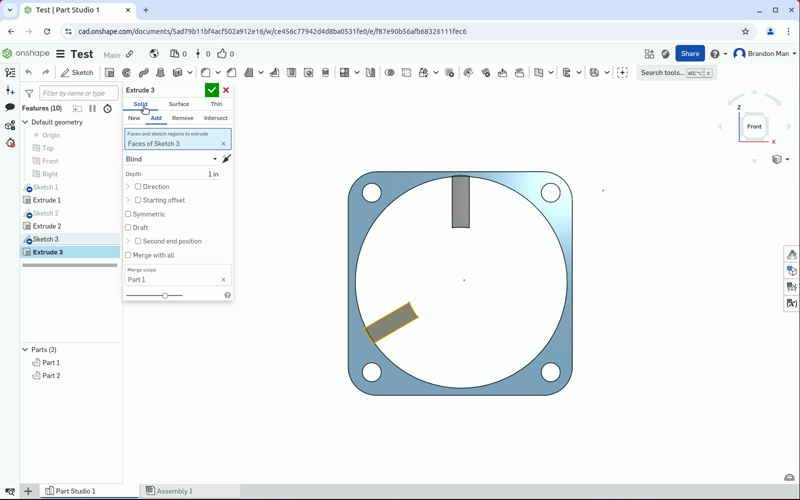
click(143, 106)
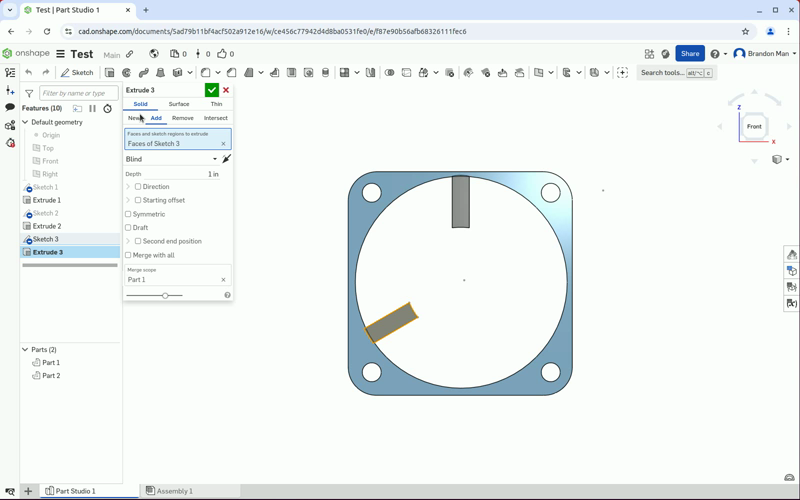
mouse_move(137, 120)
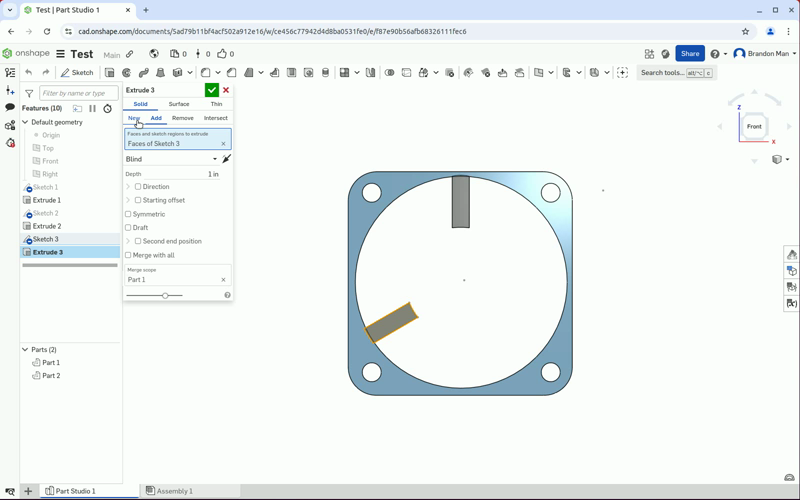
click(137, 120)
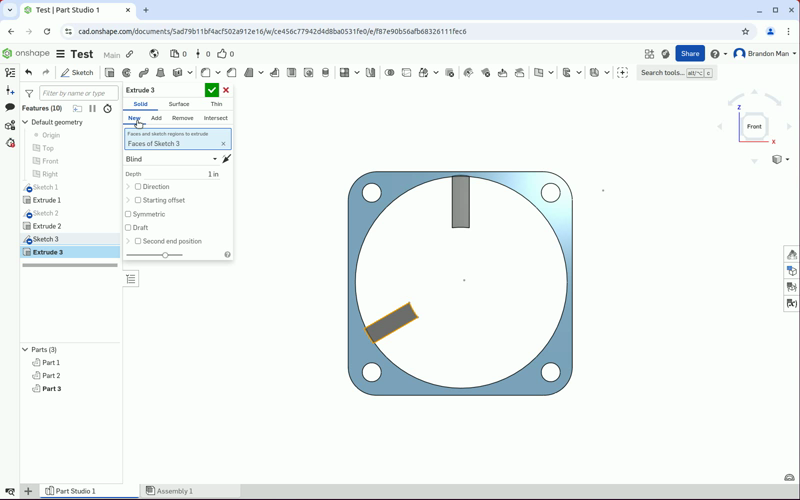
key(tab, 4)
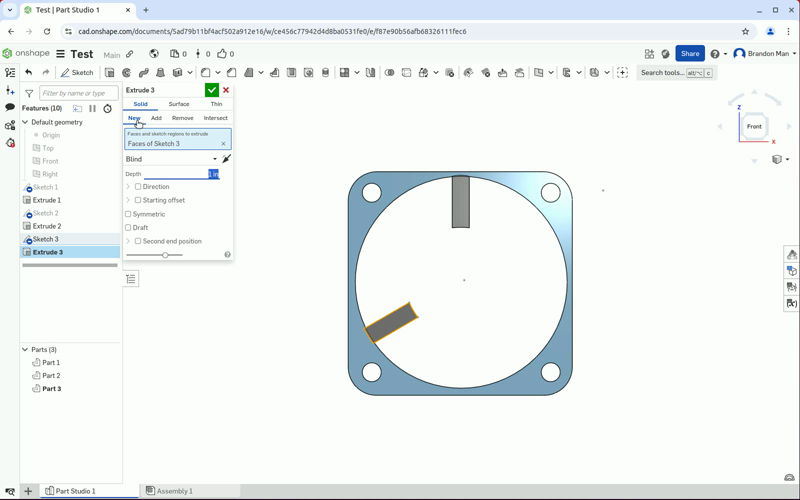
text(11.554)
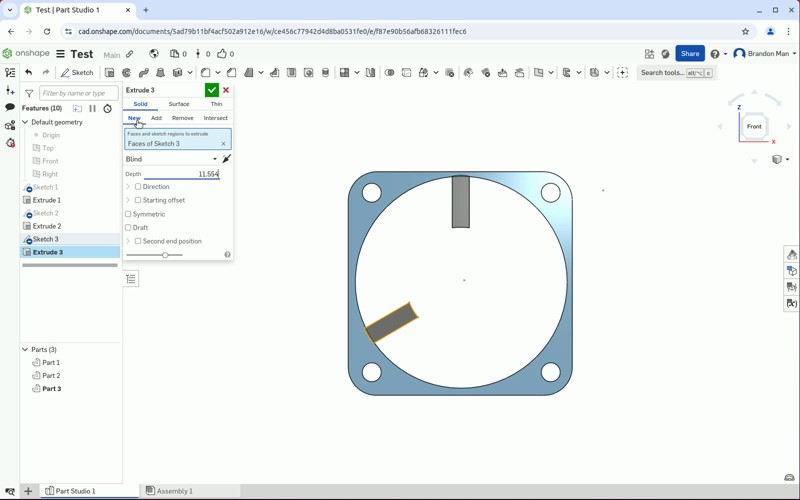
key(enter)
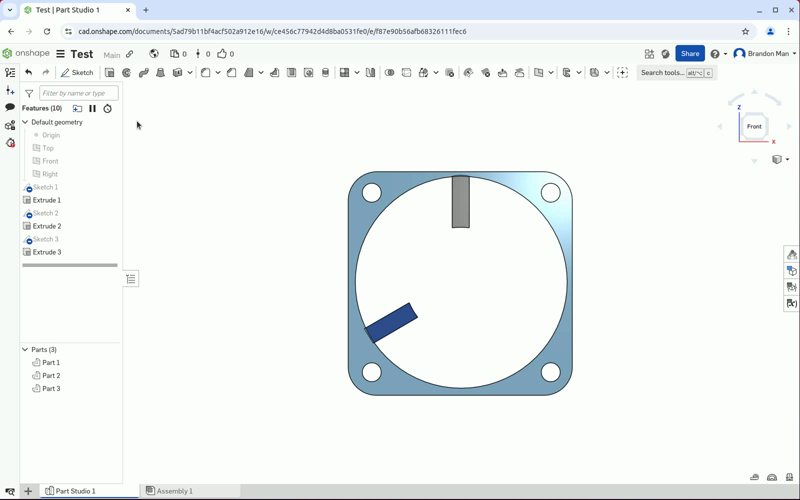
key(shift+h)
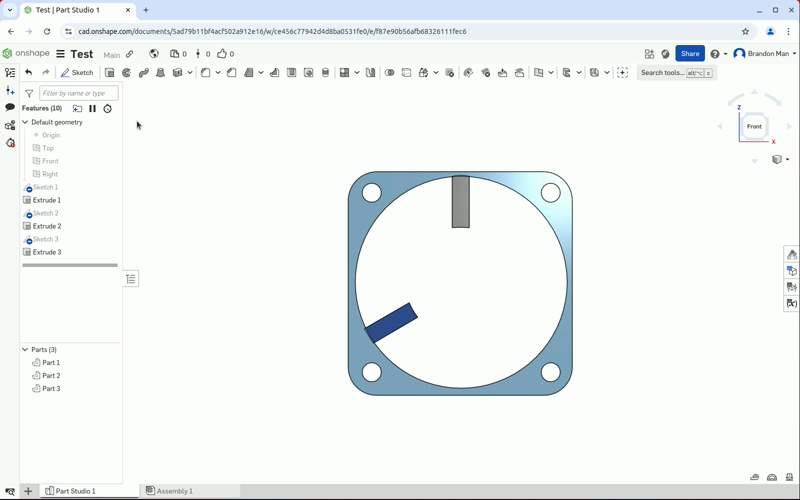
key(shift+h)
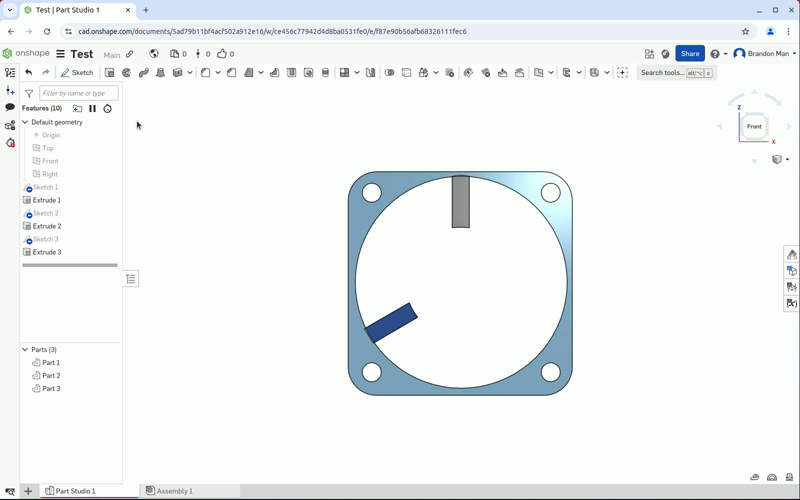
mouse_move(73, 189)
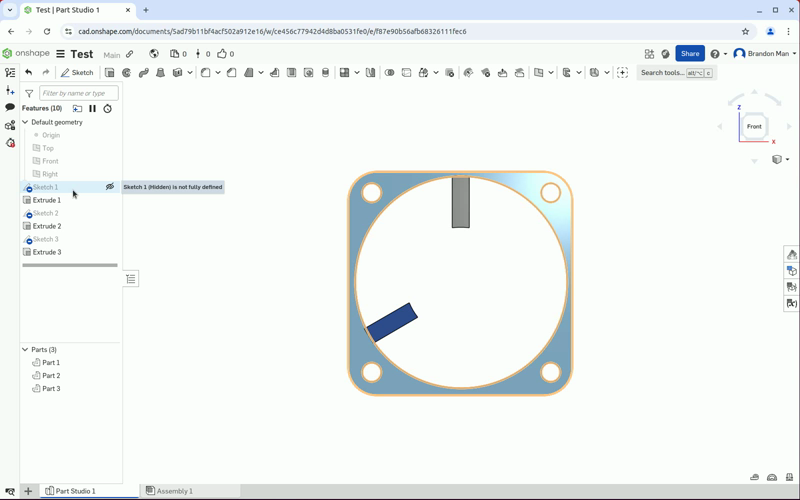
click(73, 189)
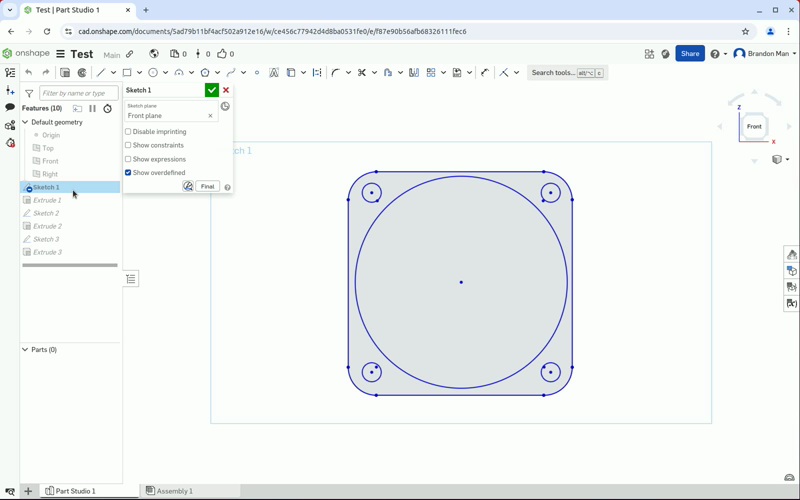
mouse_move(229, 92)
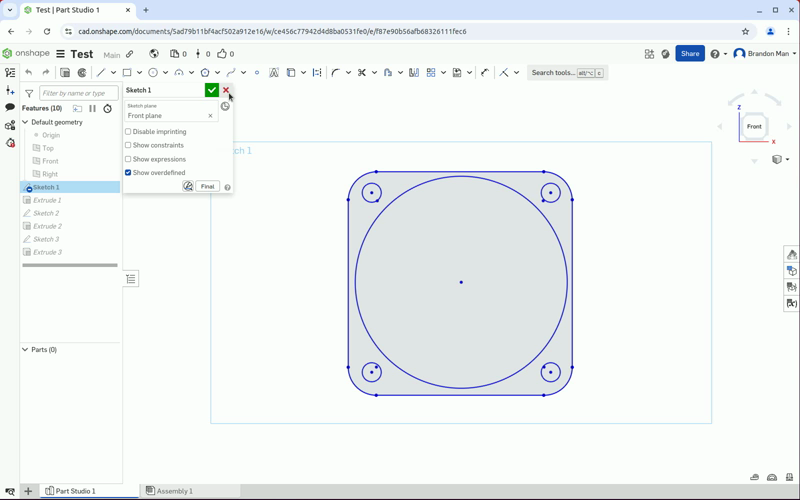
click(229, 92)
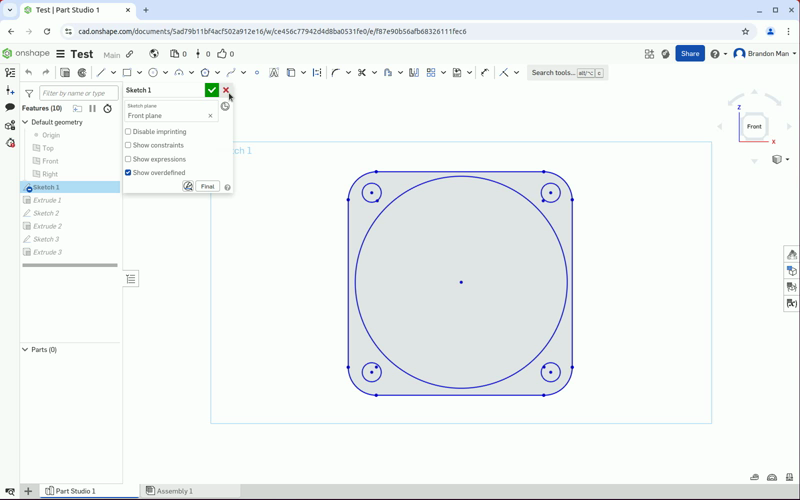
key(shift+s)
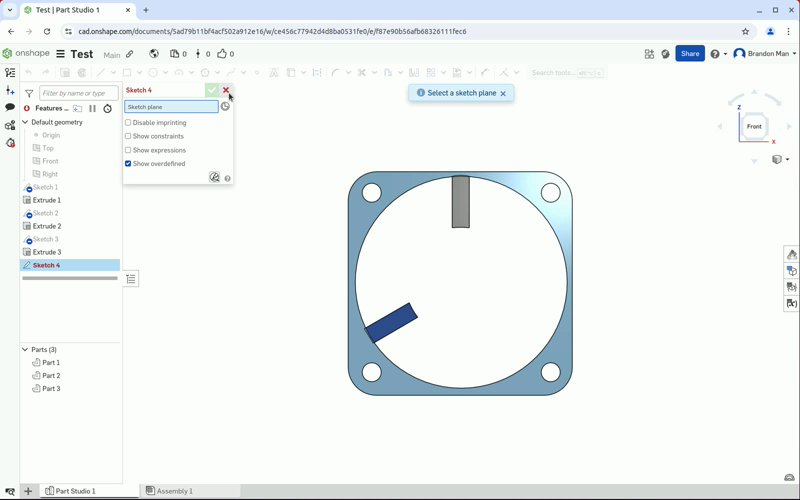
mouse_move(73, 163)
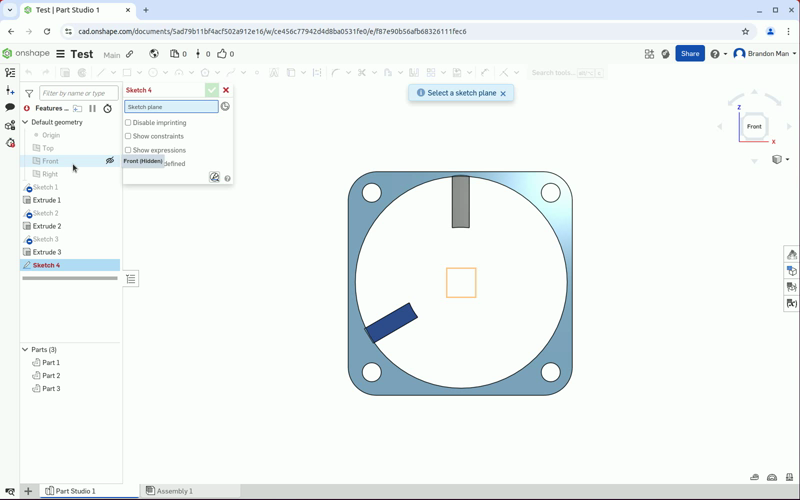
click(73, 163)
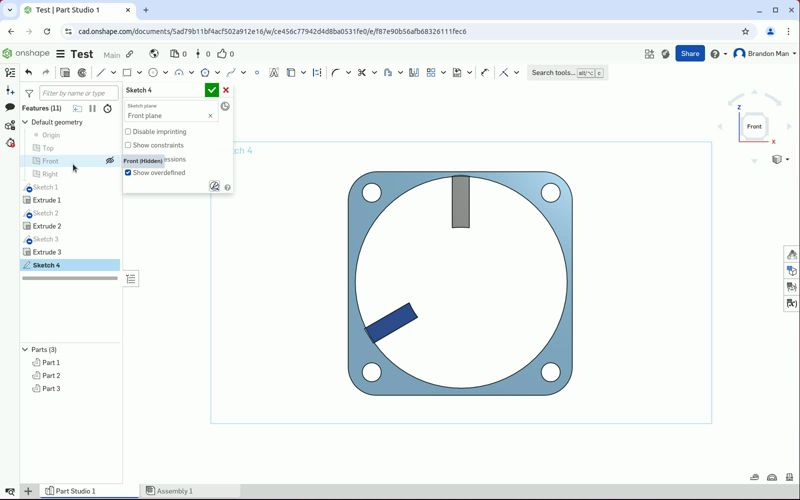
mouse_move(73, 352)
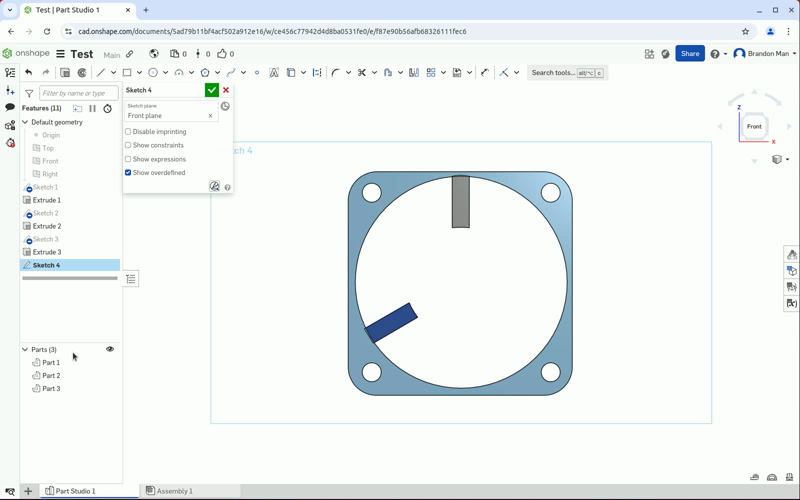
key(y)
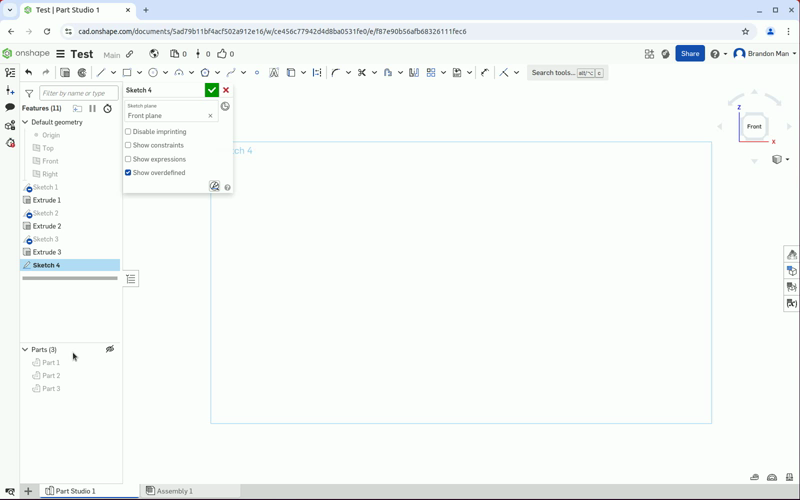
key(l)
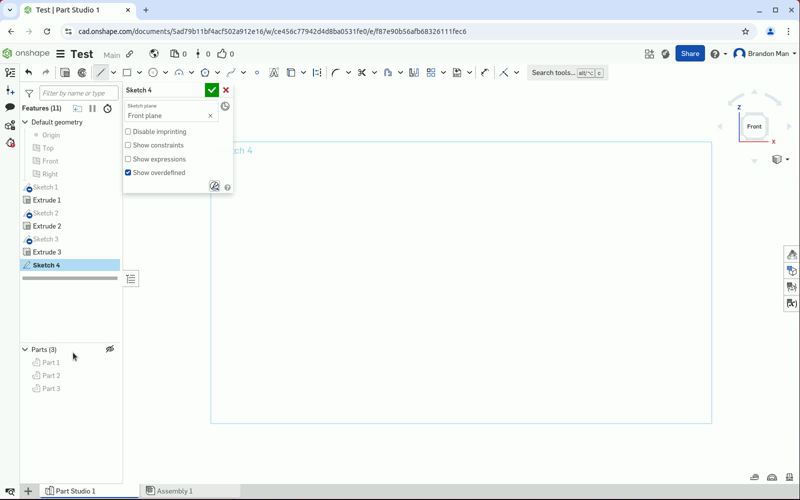
key_down(shift)
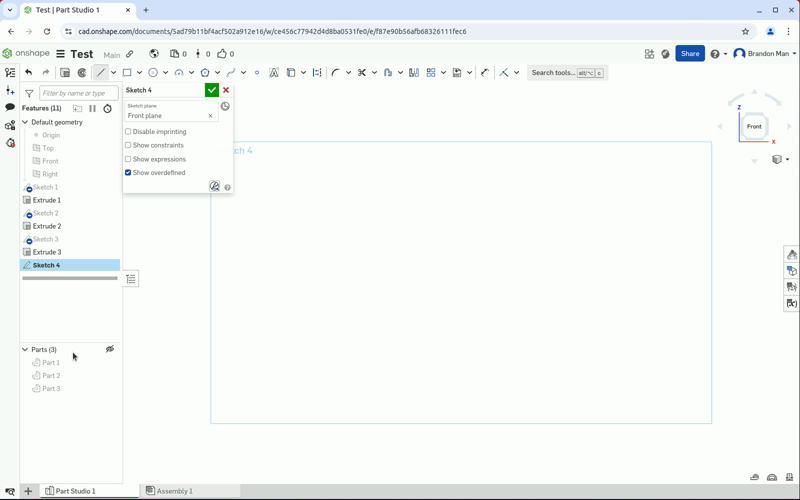
mouse_move(504, 318)
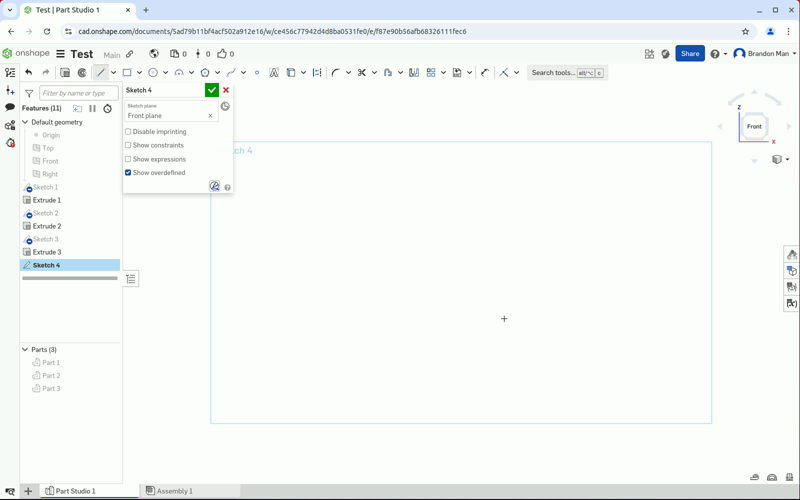
click(504, 318)
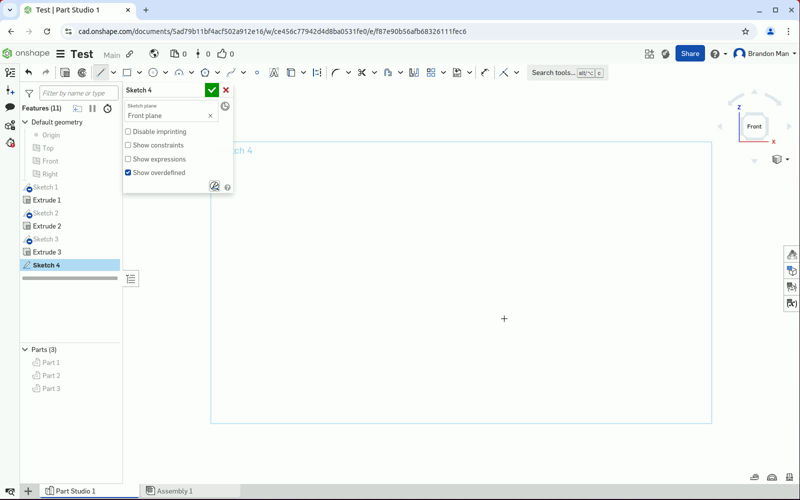
key_up(shift)
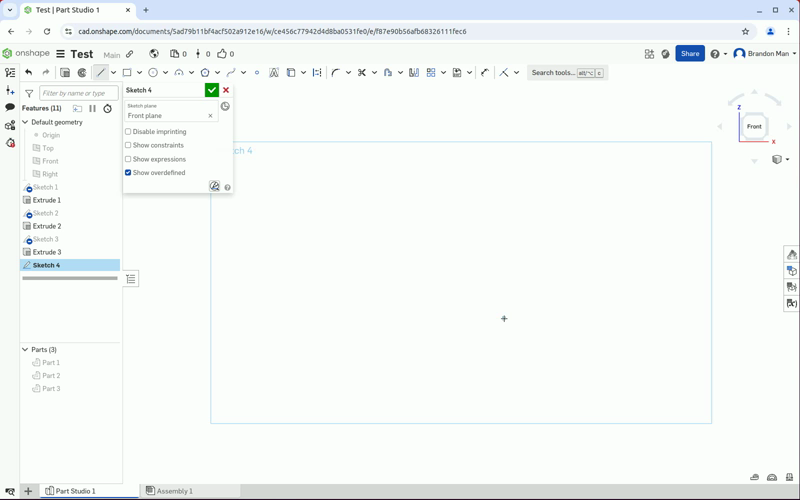
key_down(shift)
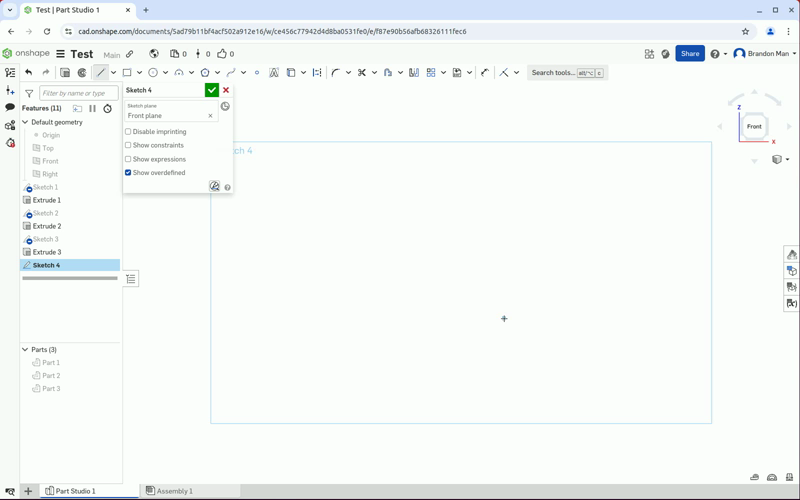
mouse_move(534, 318)
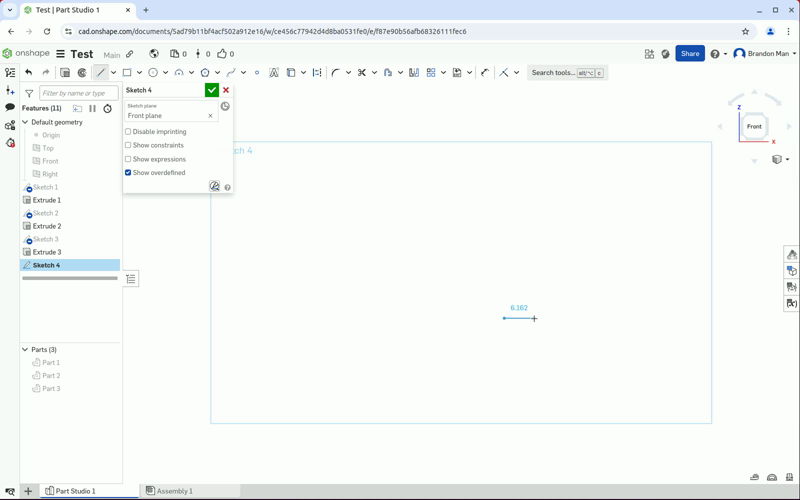
mouse_move(549, 343)
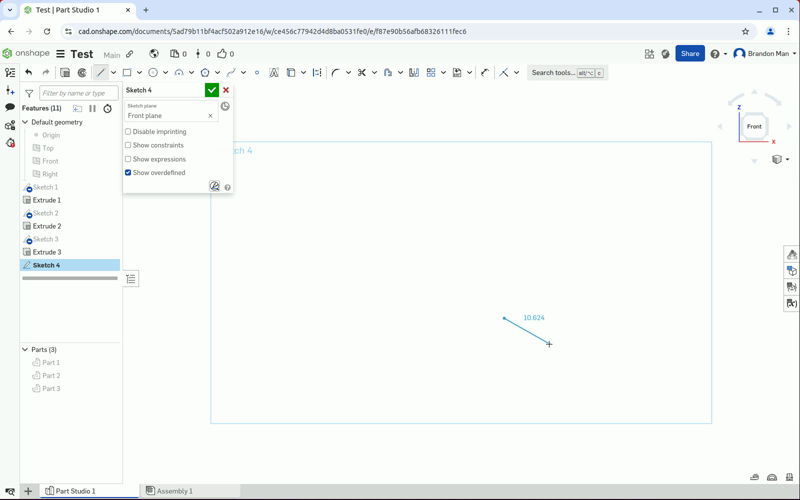
click(549, 343)
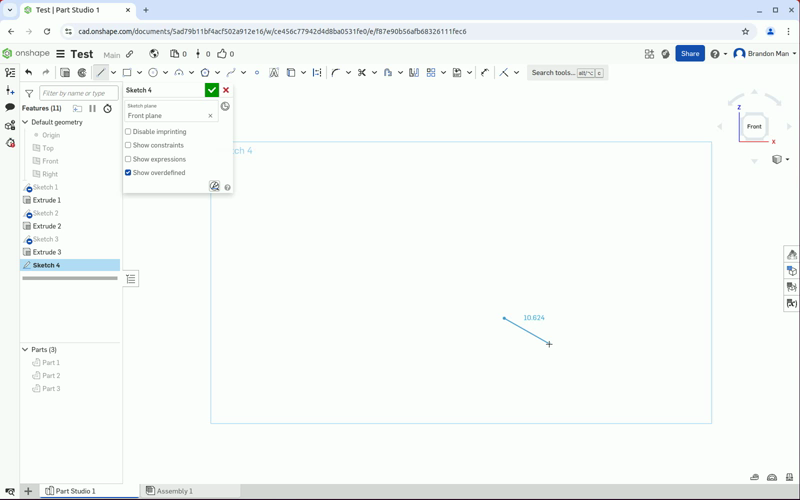
key_up(shift)
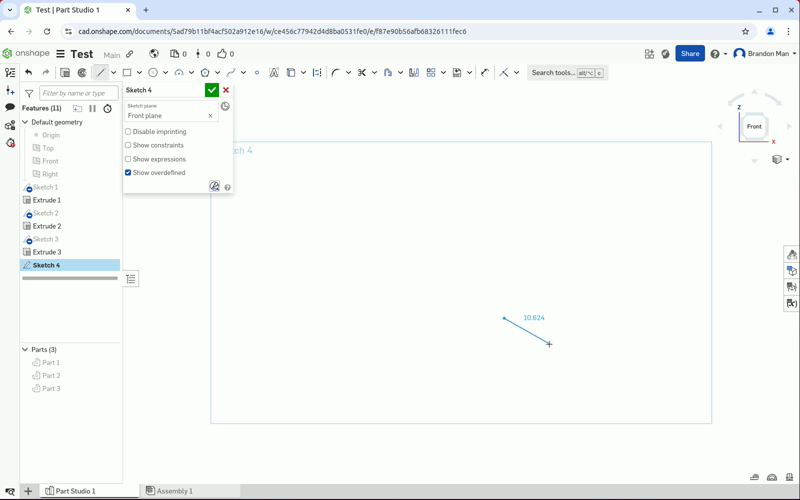
key(esc)
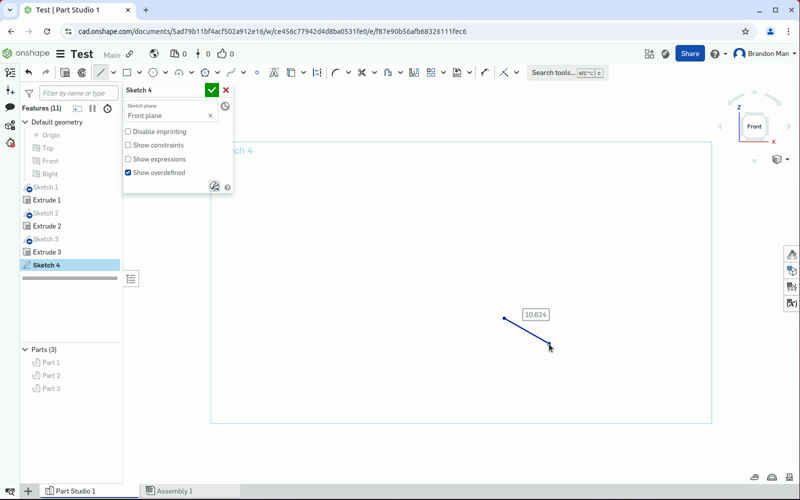
key(a)
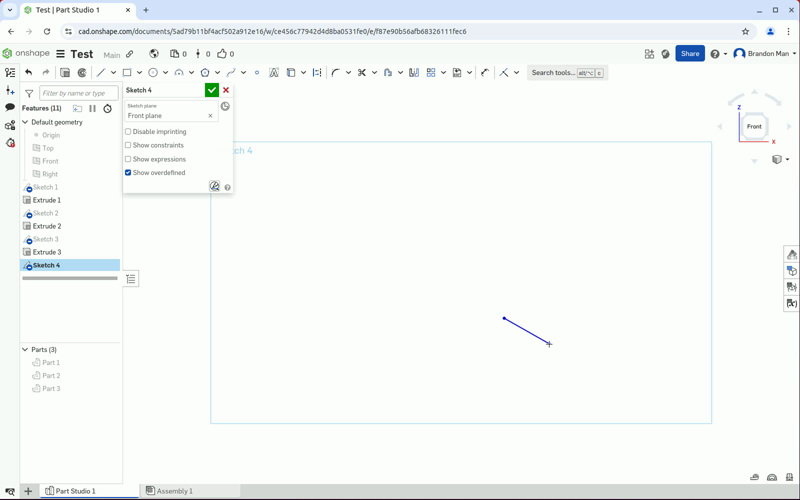
mouse_move(549, 343)
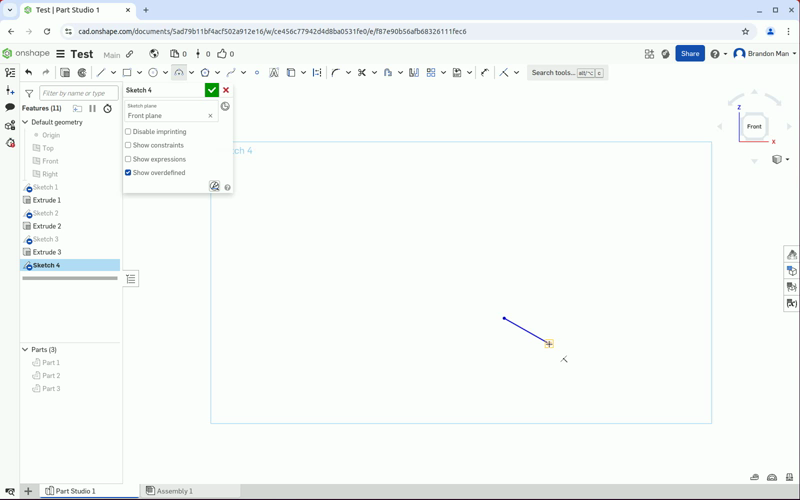
click(549, 343)
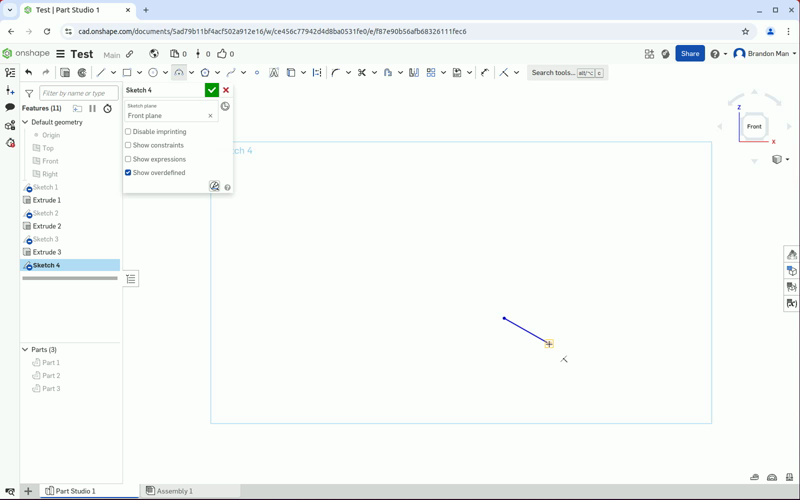
key_down(shift)
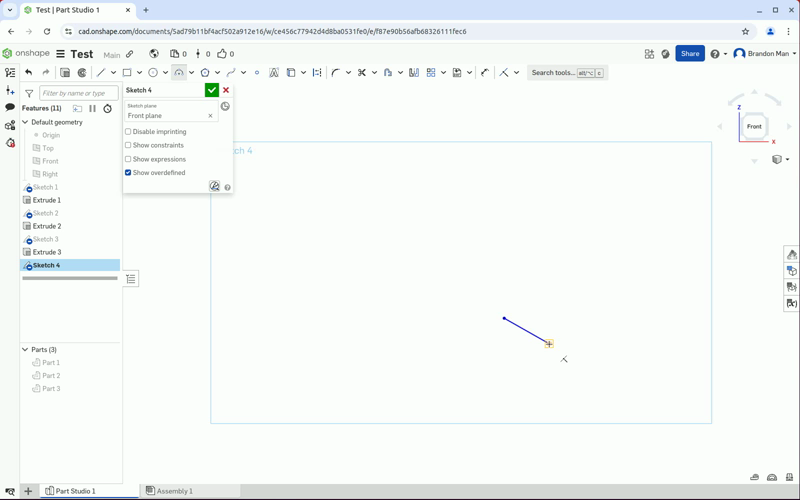
mouse_move(557, 329)
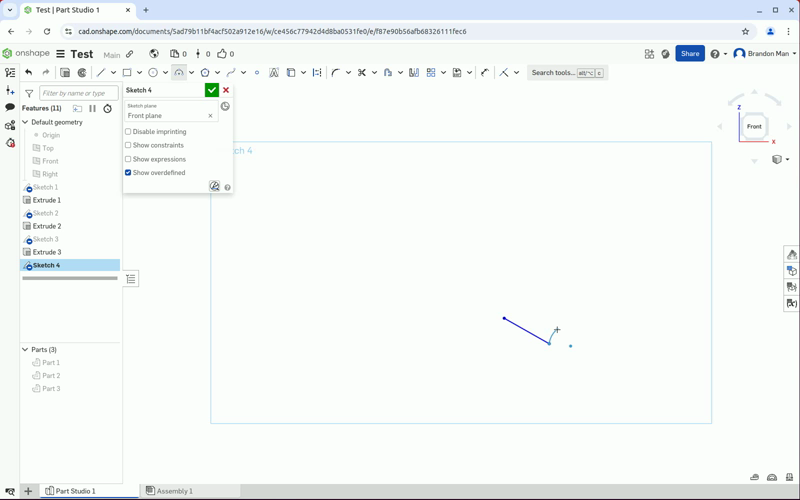
click(557, 329)
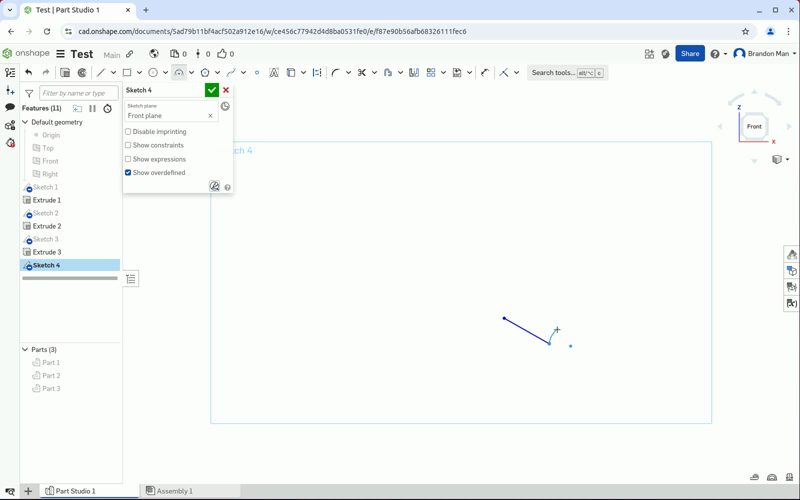
mouse_move(553, 336)
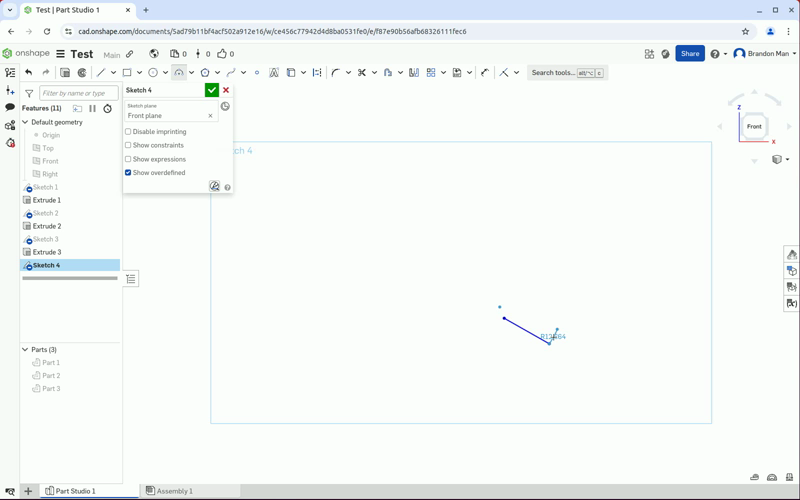
click(553, 336)
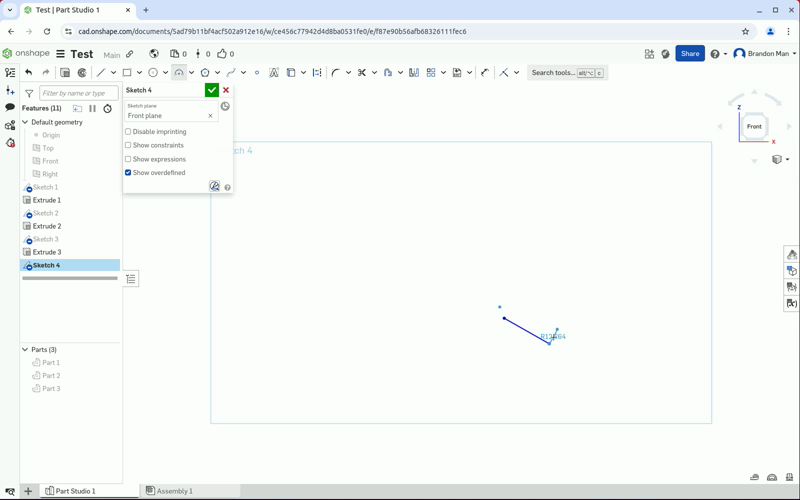
key_up(shift)
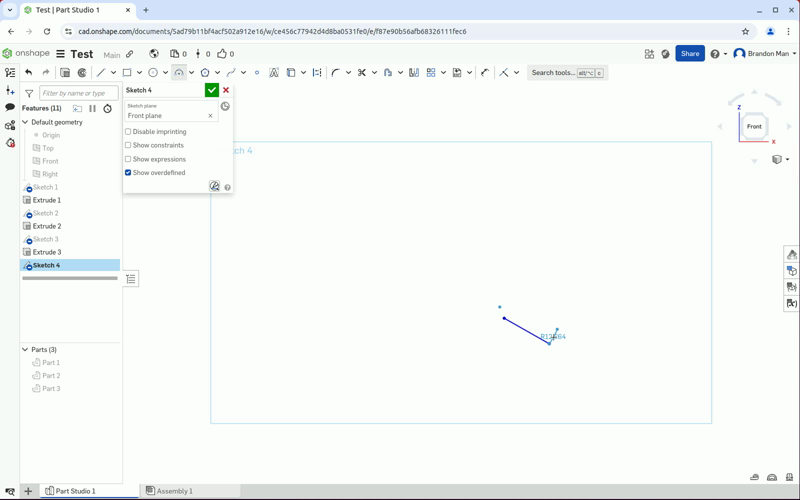
key(esc)
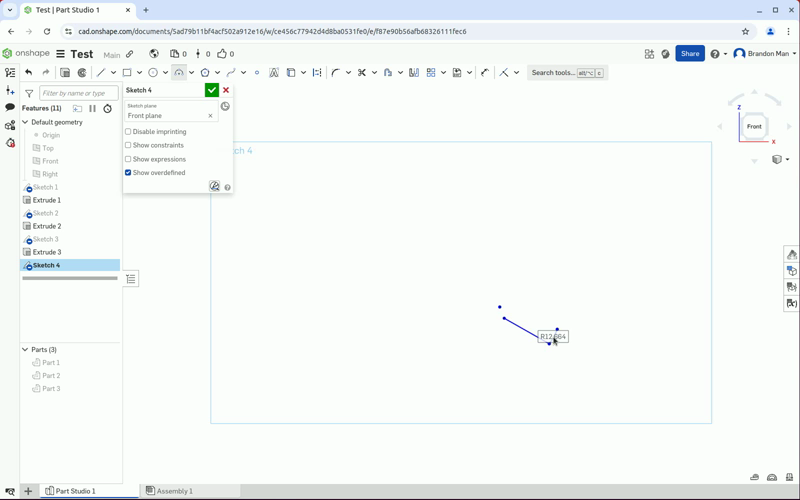
key(l)
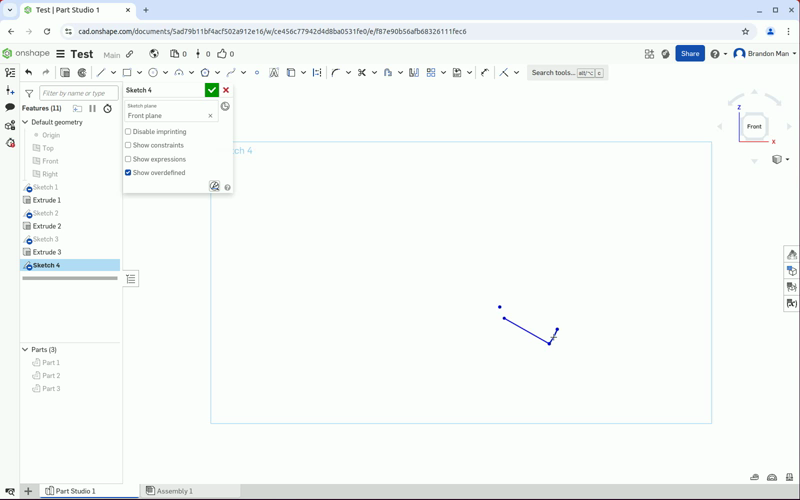
mouse_move(557, 329)
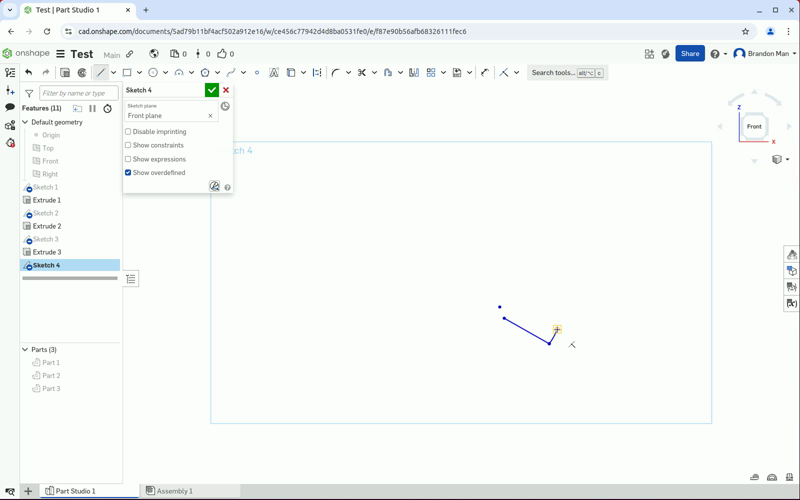
click(557, 329)
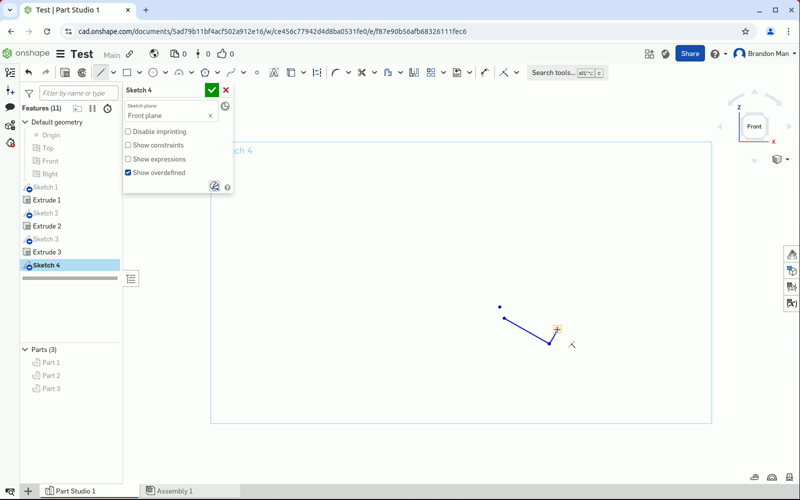
key_down(shift)
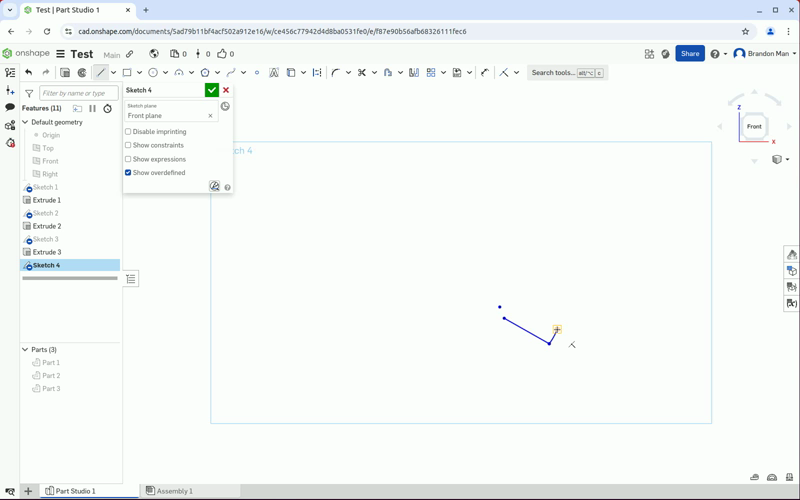
mouse_move(587, 329)
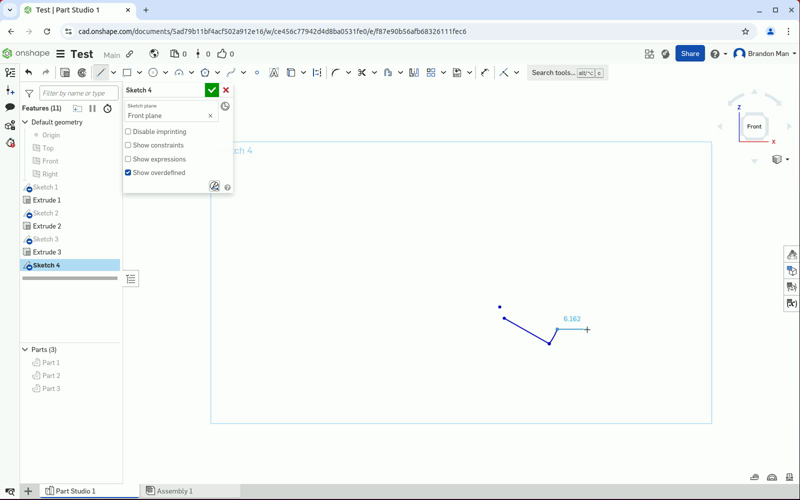
mouse_move(512, 303)
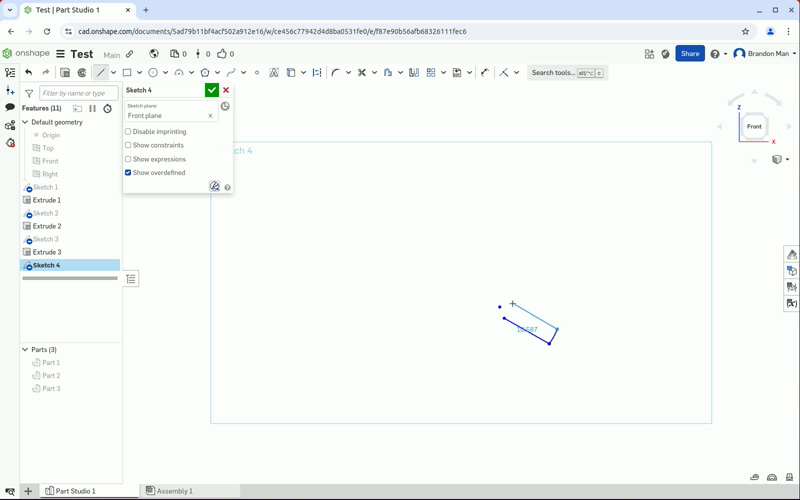
click(512, 303)
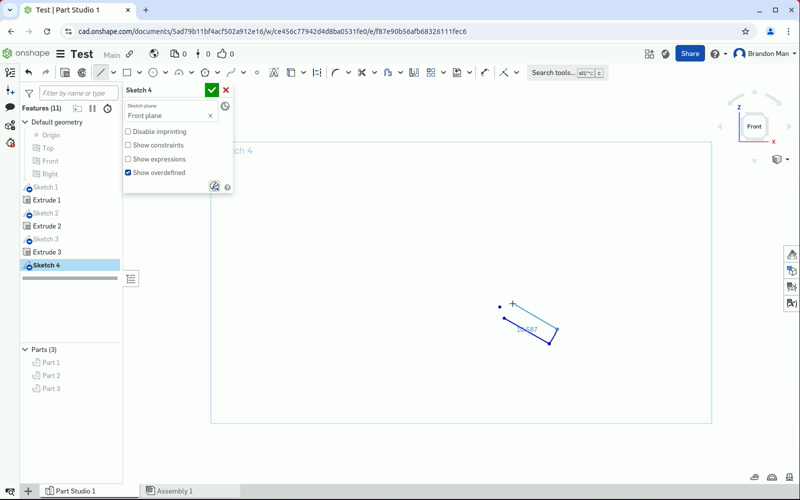
key_up(shift)
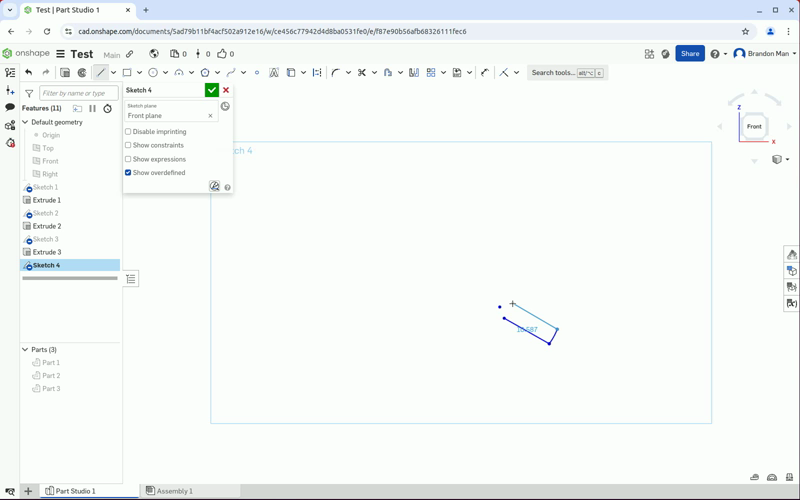
key(esc)
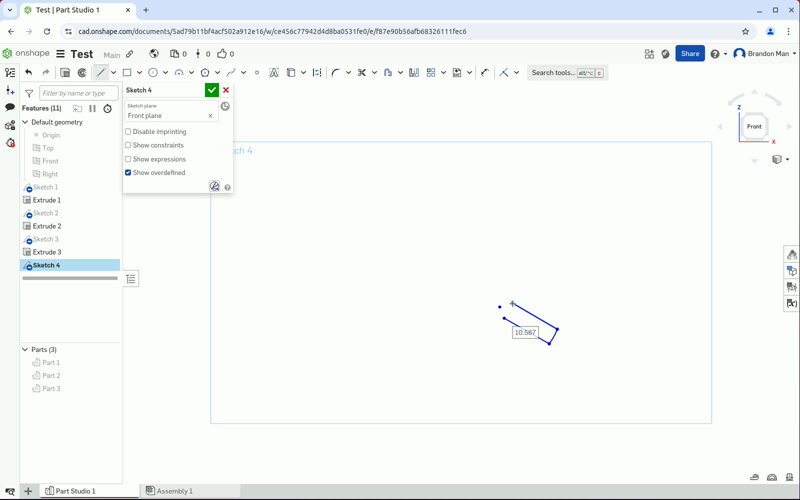
key(a)
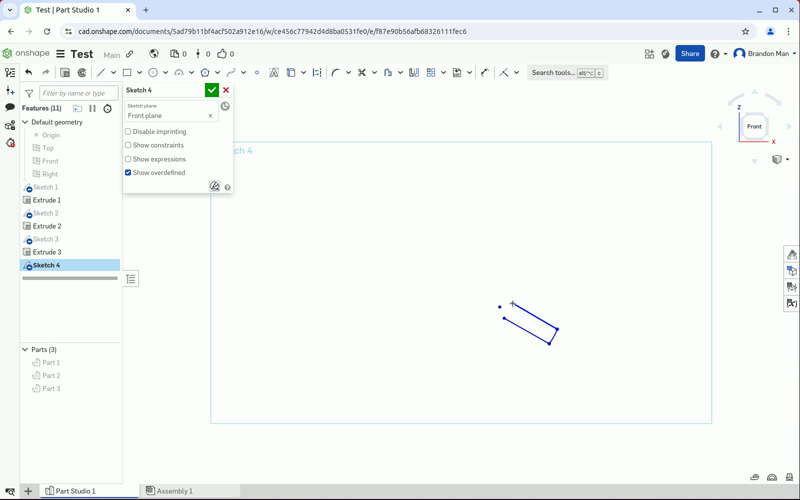
mouse_move(512, 303)
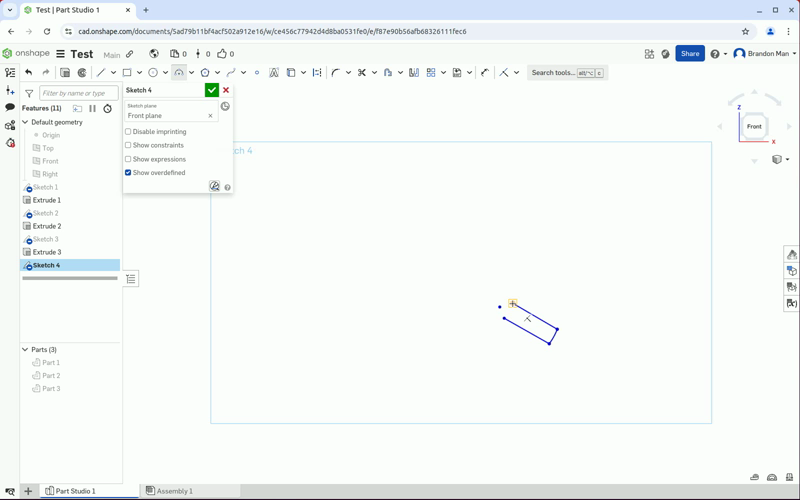
click(512, 303)
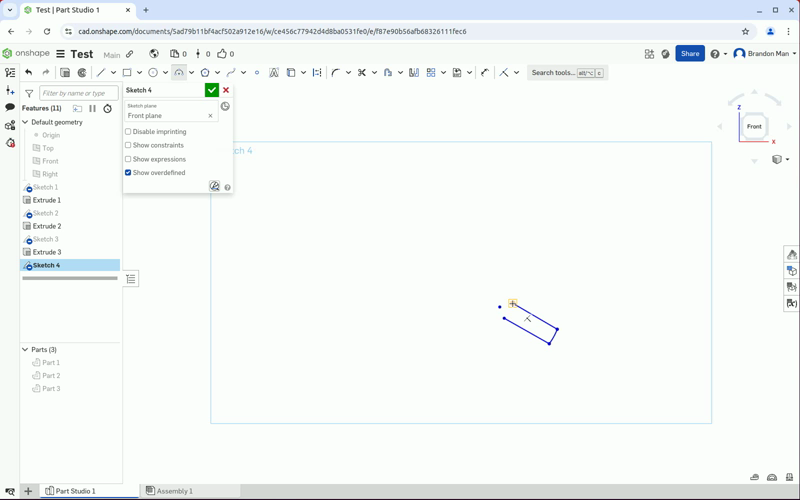
mouse_move(504, 318)
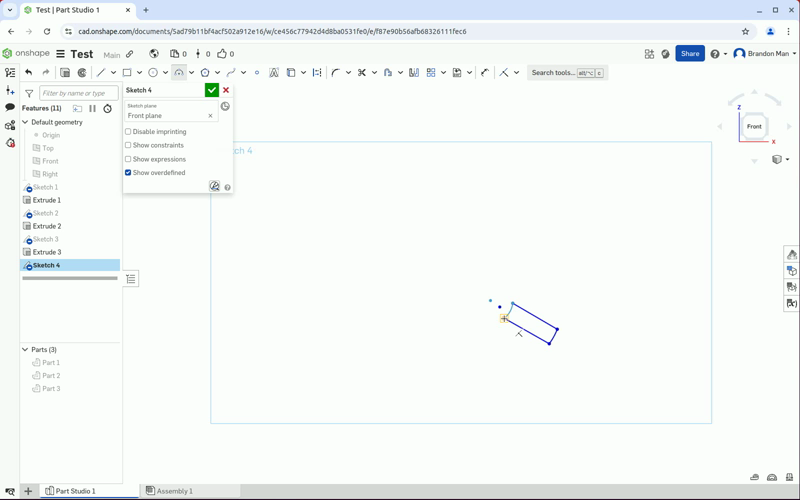
click(504, 318)
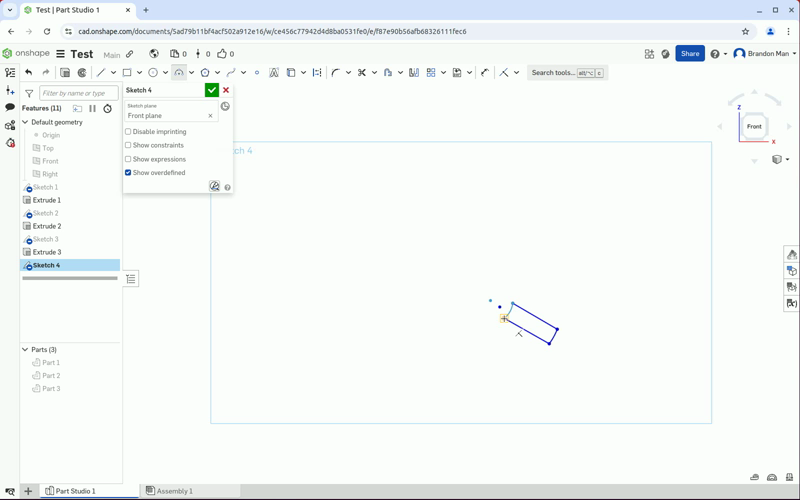
key_down(shift)
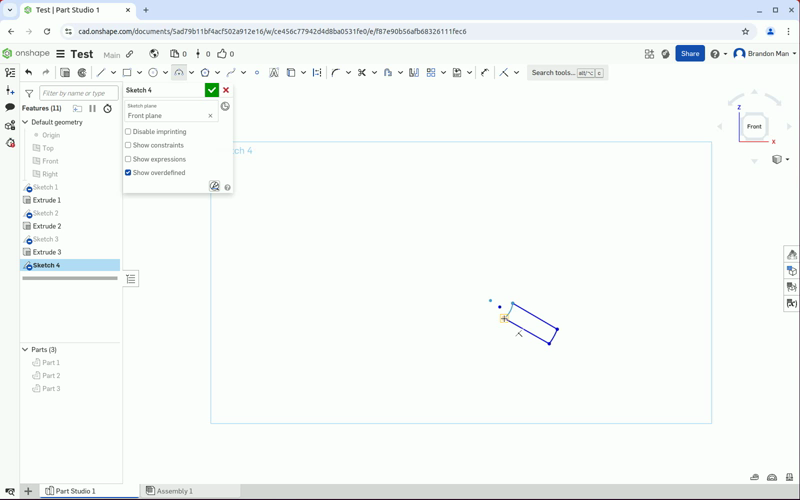
mouse_move(508, 311)
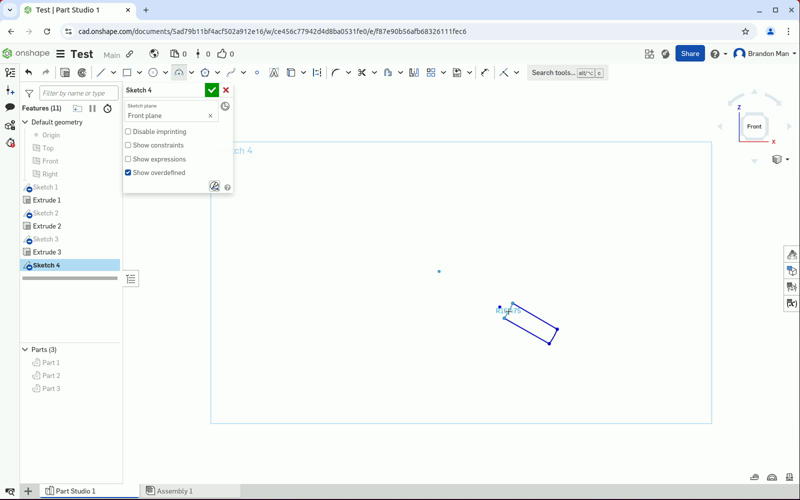
click(508, 311)
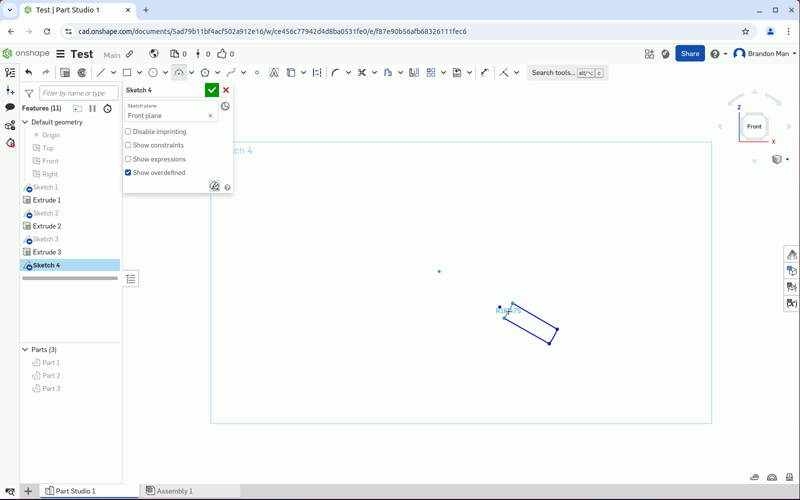
key_up(shift)
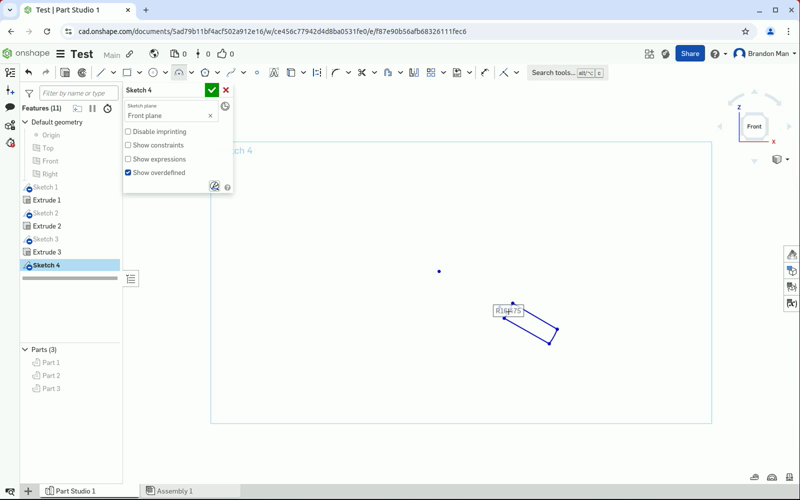
key(esc)
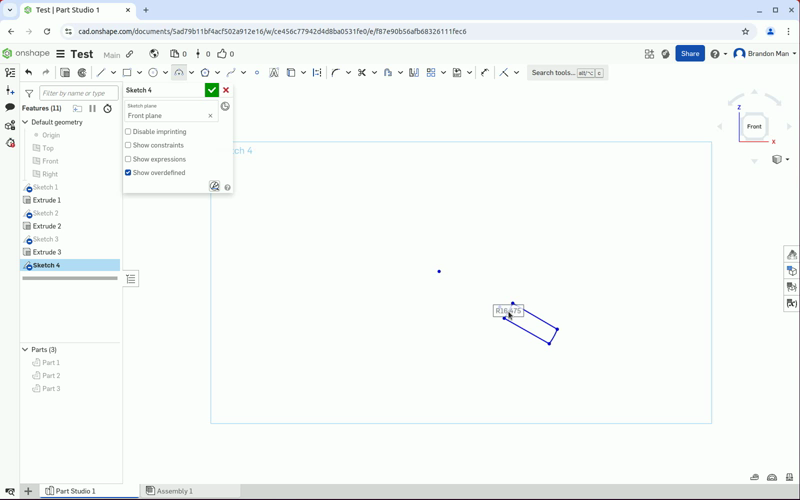
mouse_move(533, 322)
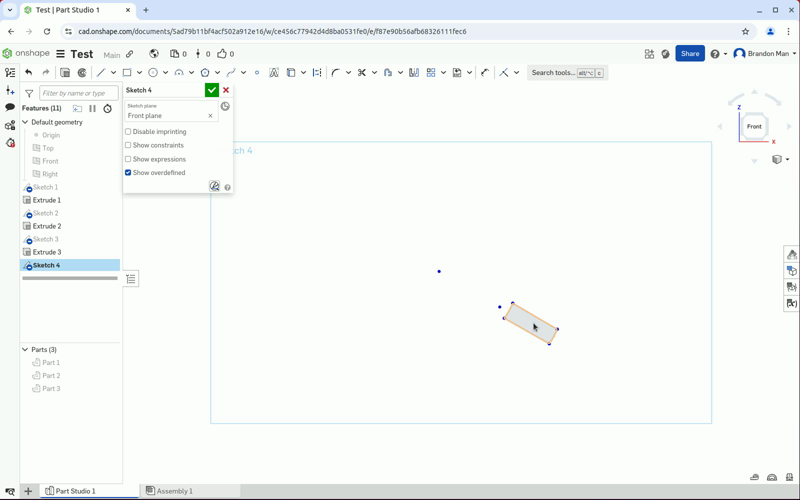
scroll(6)
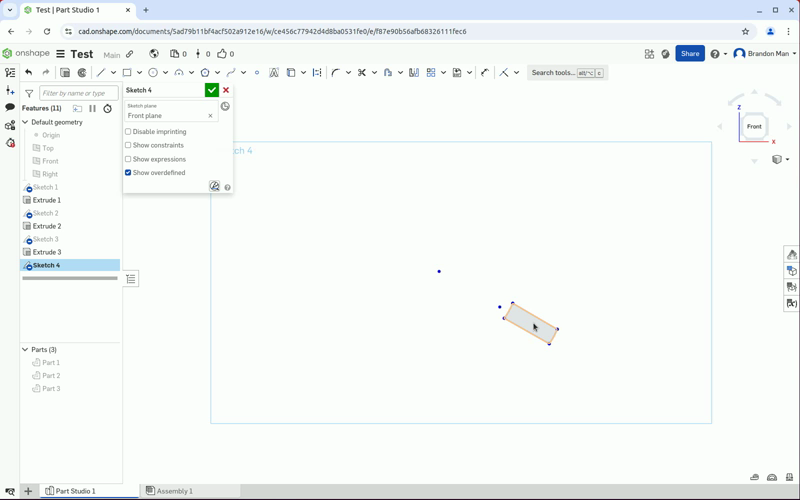
scroll(6)
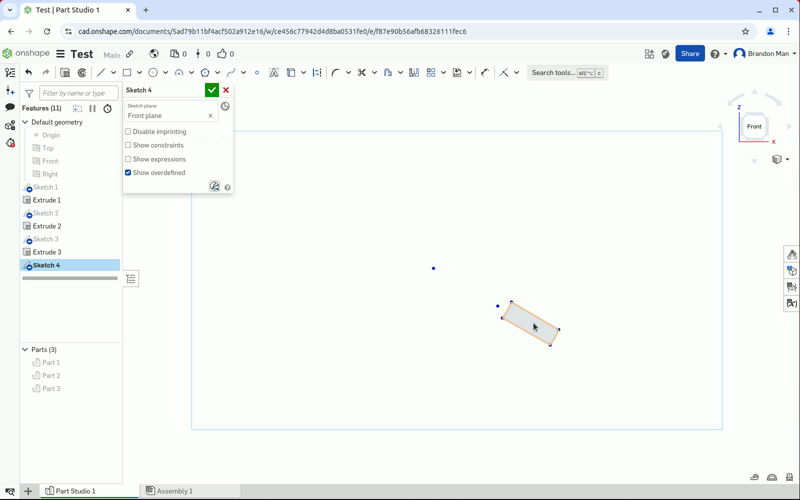
scroll(6)
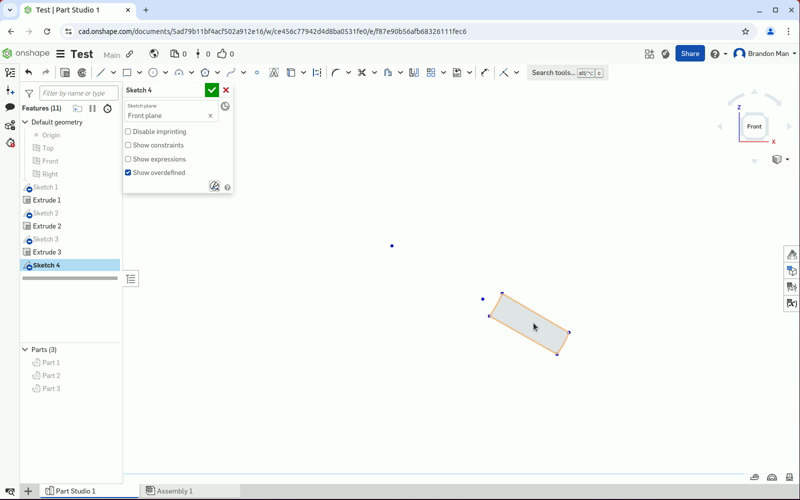
scroll(6)
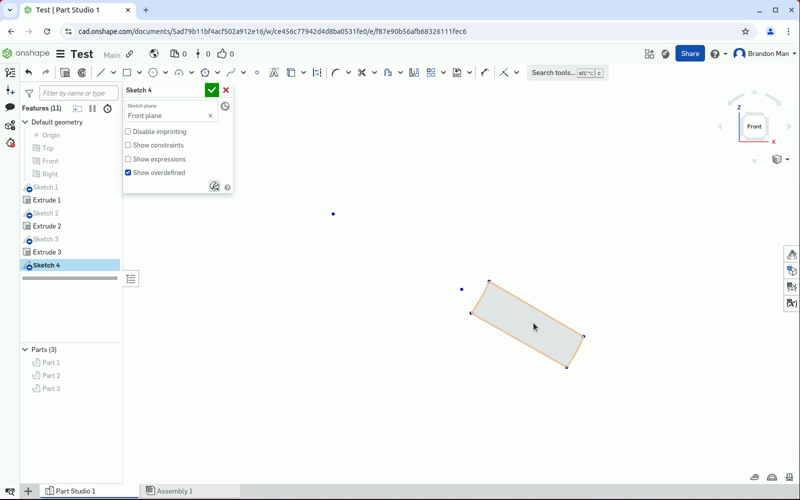
scroll(6)
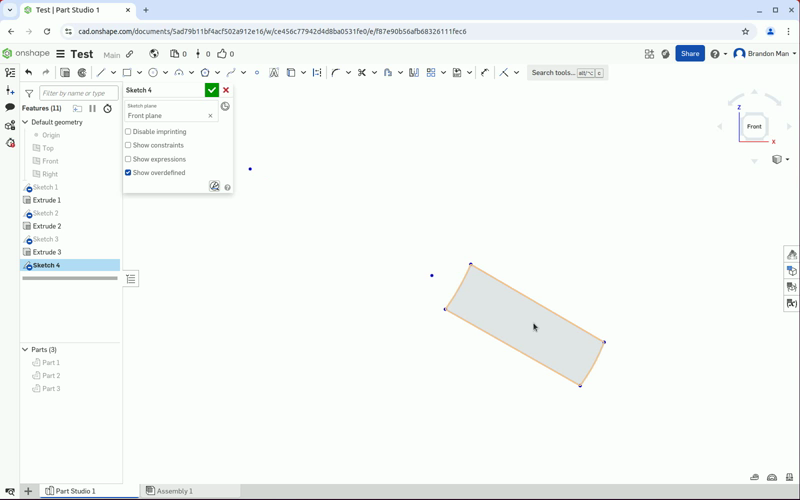
scroll(6)
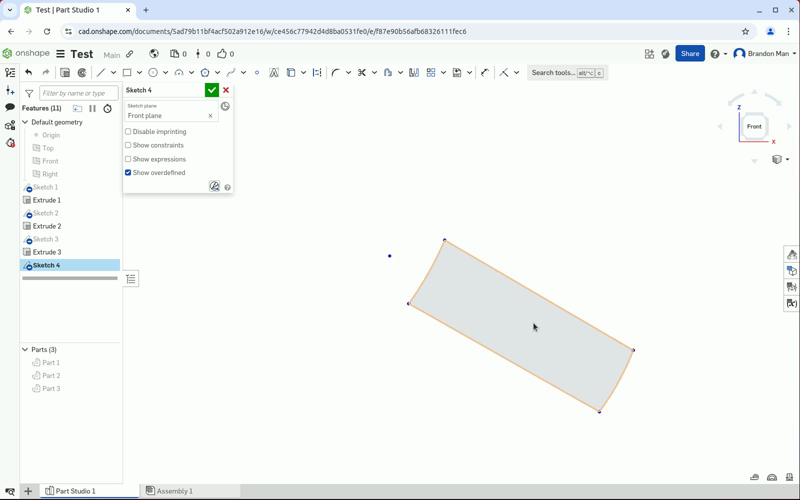
scroll(6)
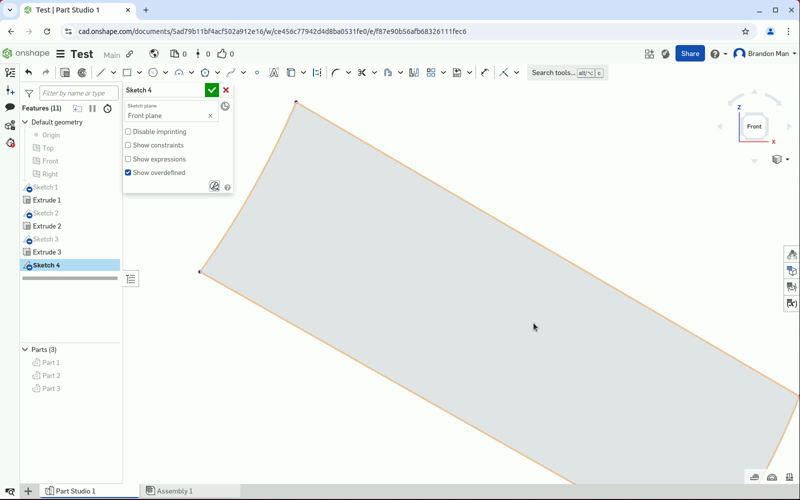
click(533, 322)
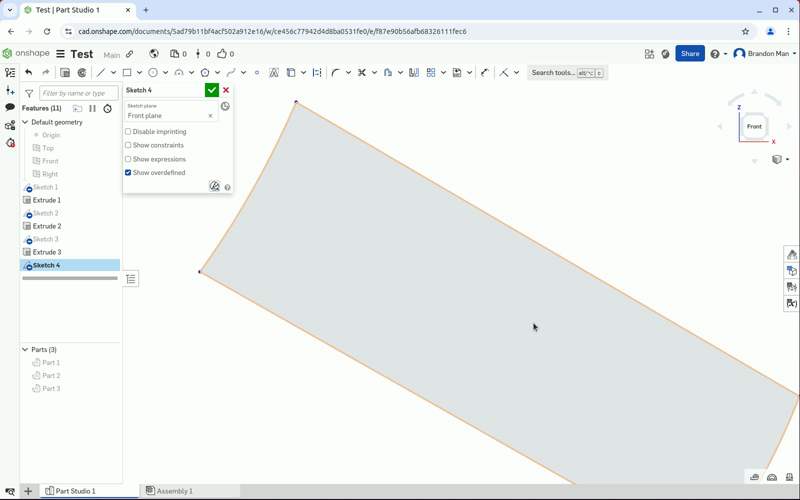
scroll(-6)
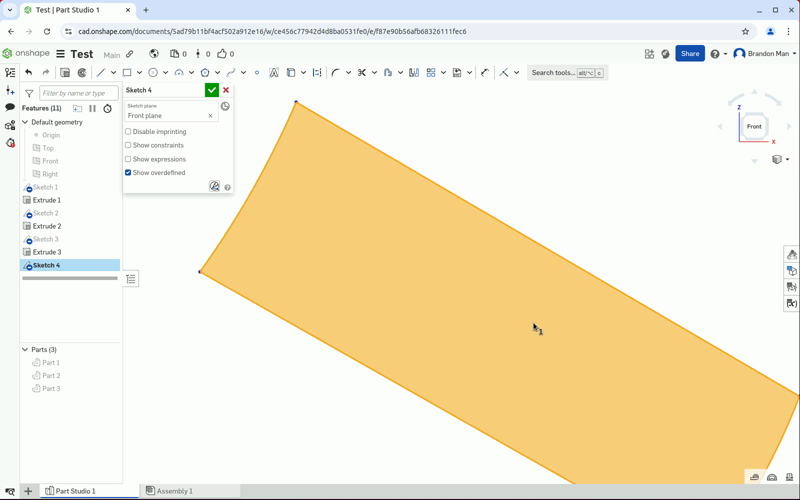
scroll(-6)
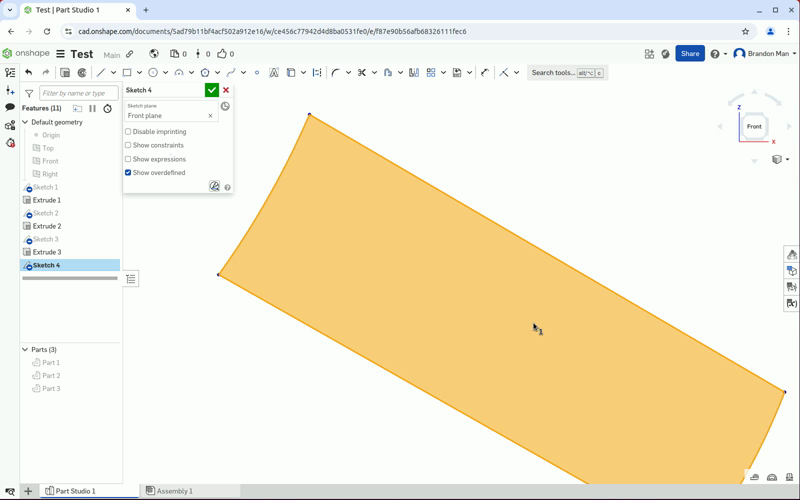
scroll(-6)
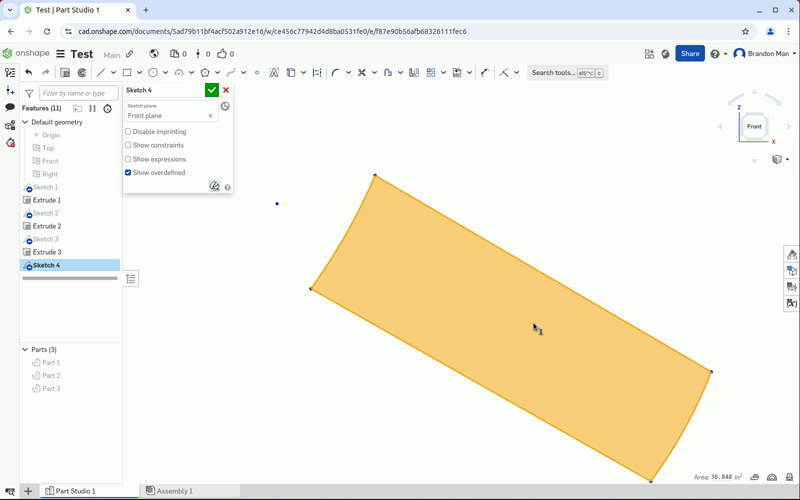
scroll(-6)
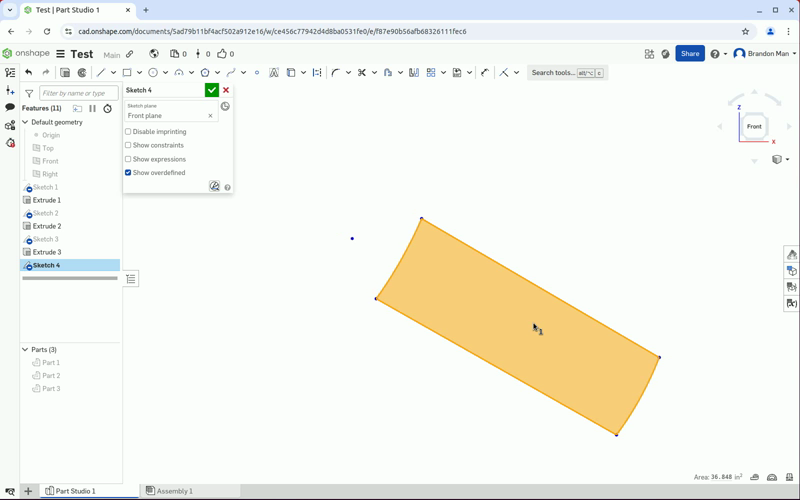
scroll(-6)
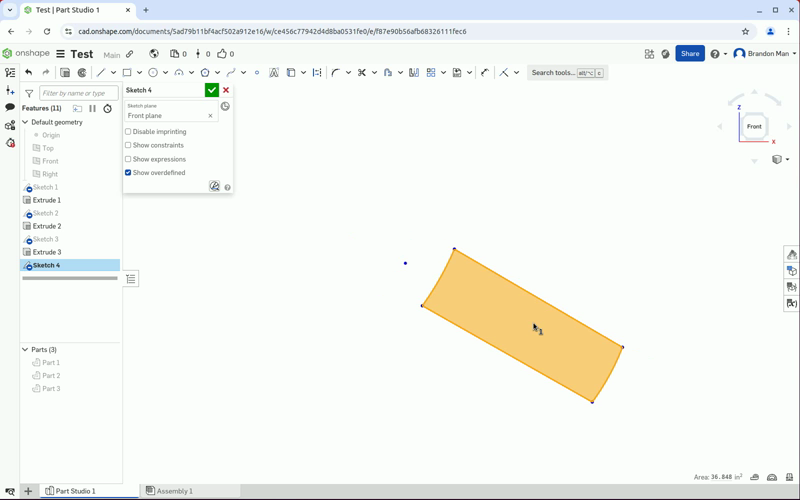
scroll(-6)
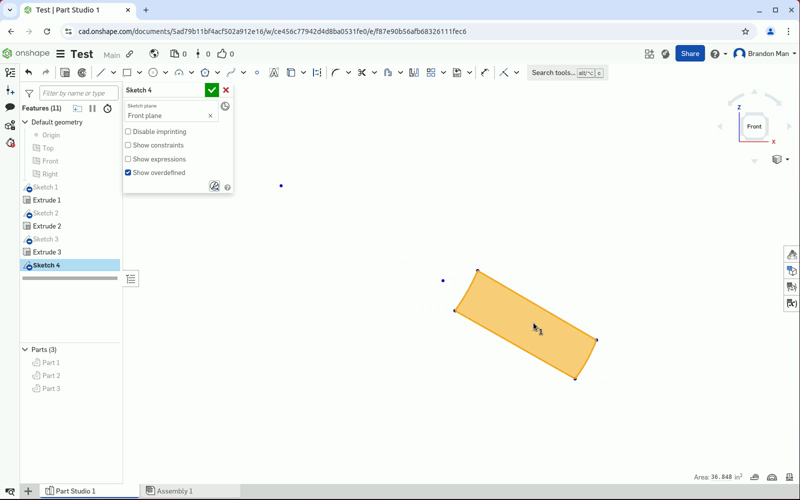
scroll(-6)
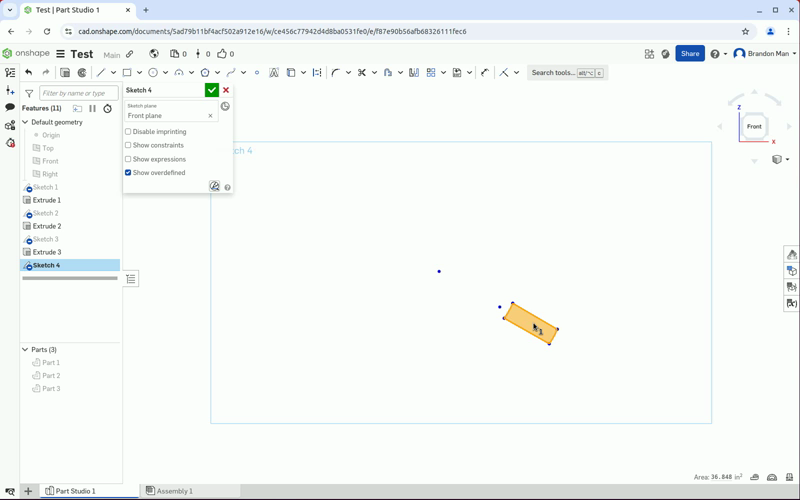
mouse_move(73, 352)
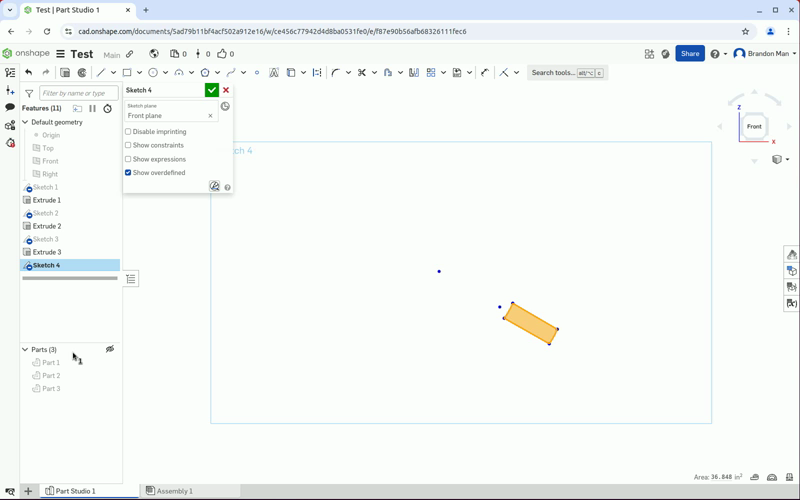
key(shift+y)
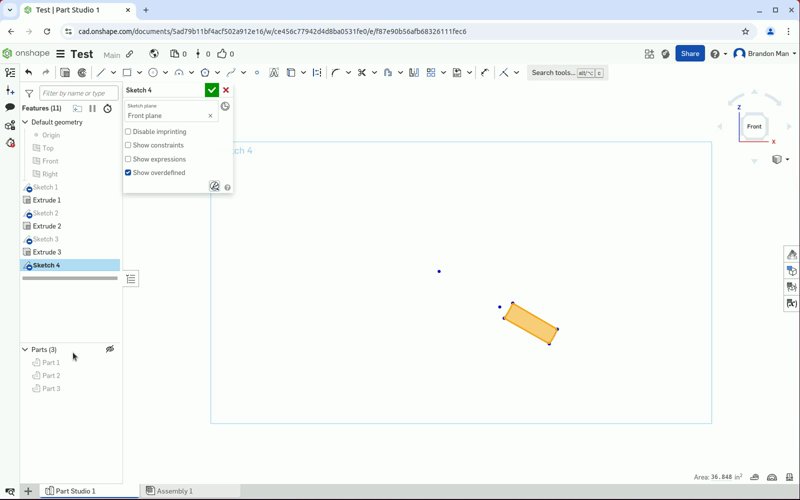
key(shift+e)
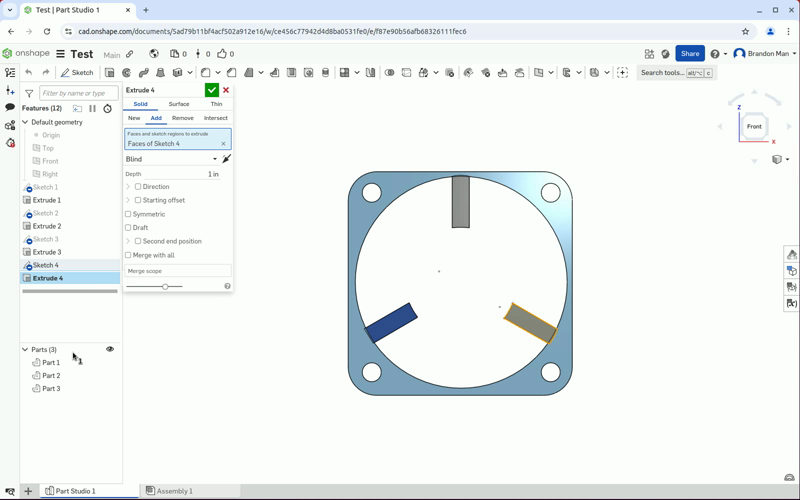
mouse_move(143, 106)
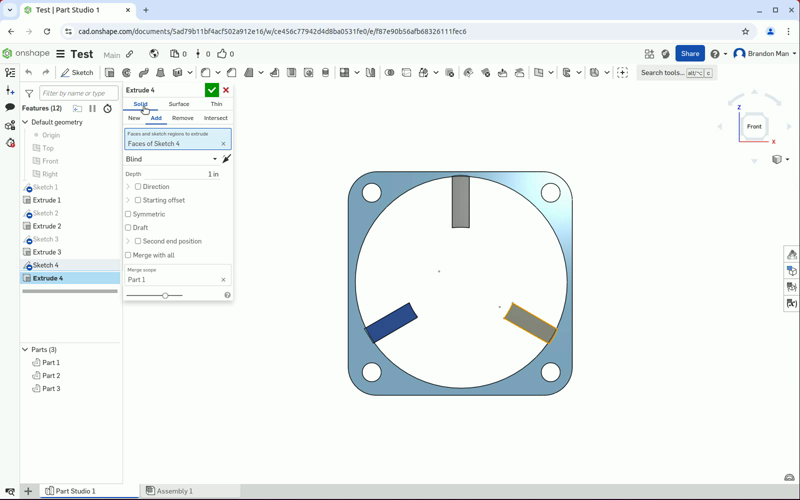
click(143, 106)
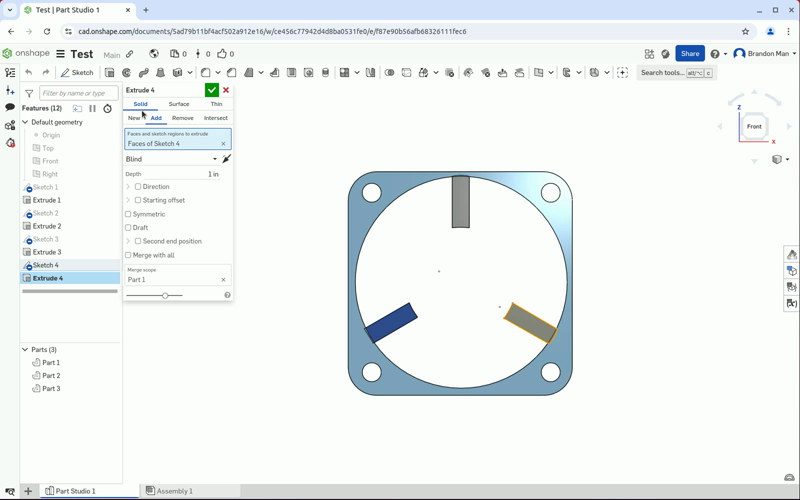
mouse_move(137, 120)
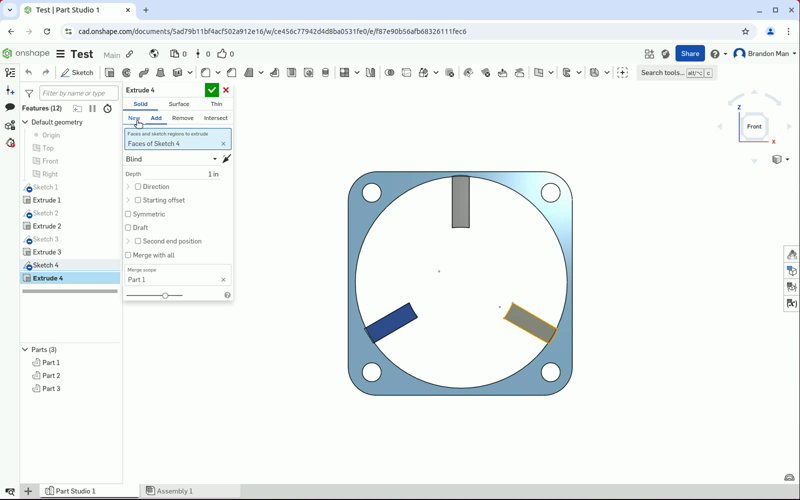
click(137, 120)
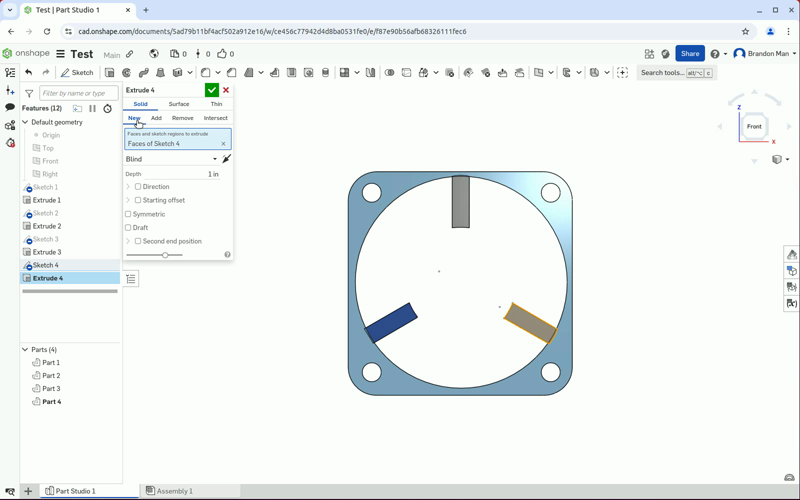
key(tab, 4)
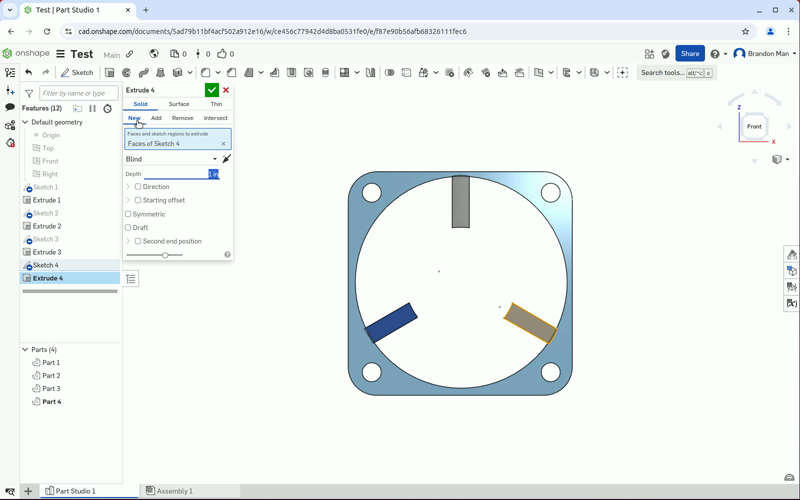
text(11.554)
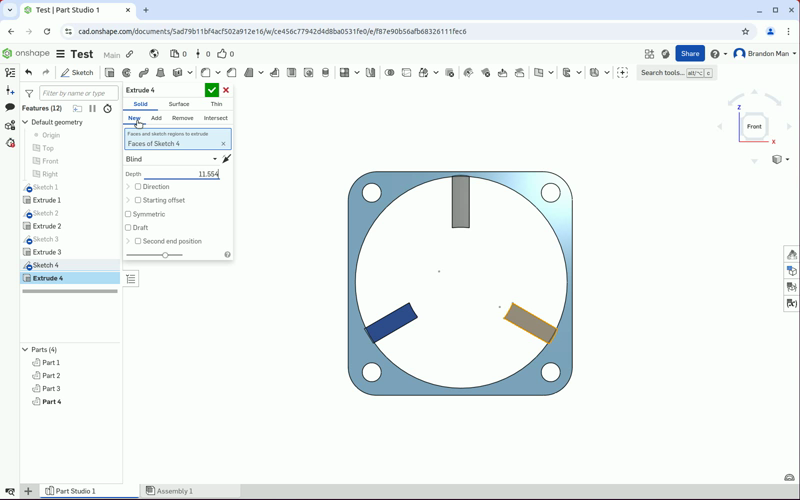
key(enter)
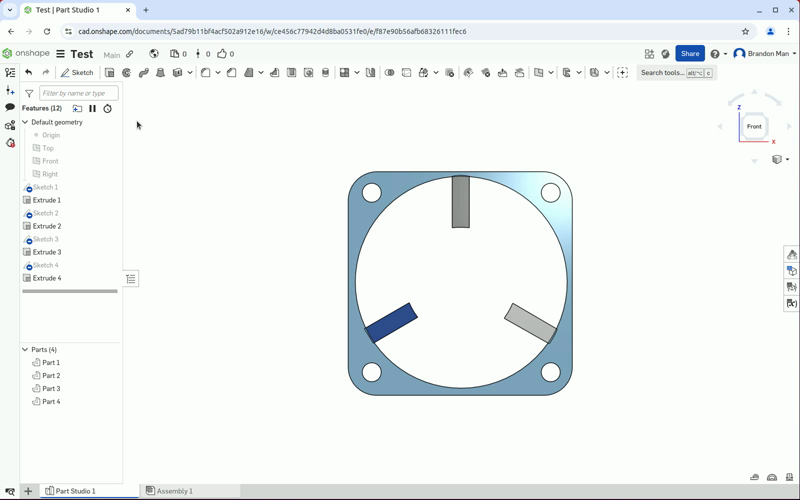
key(shift+h)
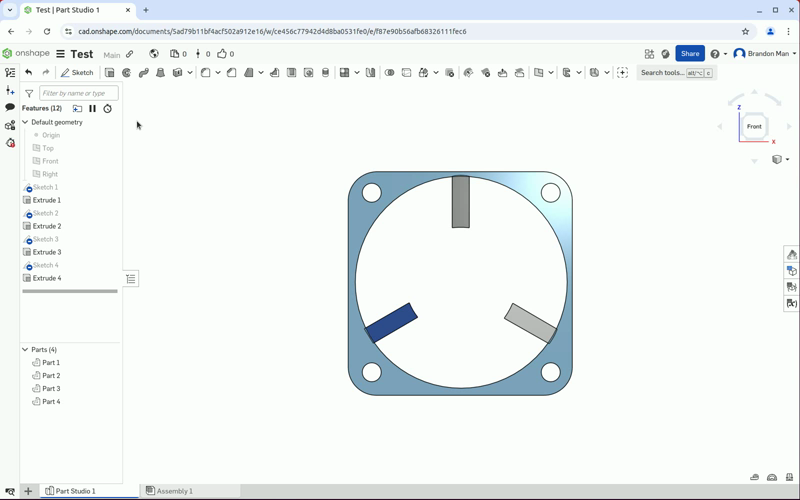
key(shift+h)
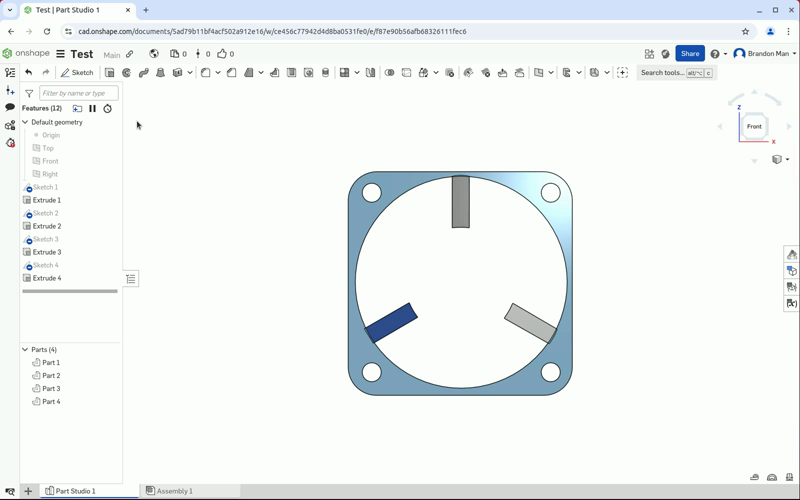
mouse_move(73, 189)
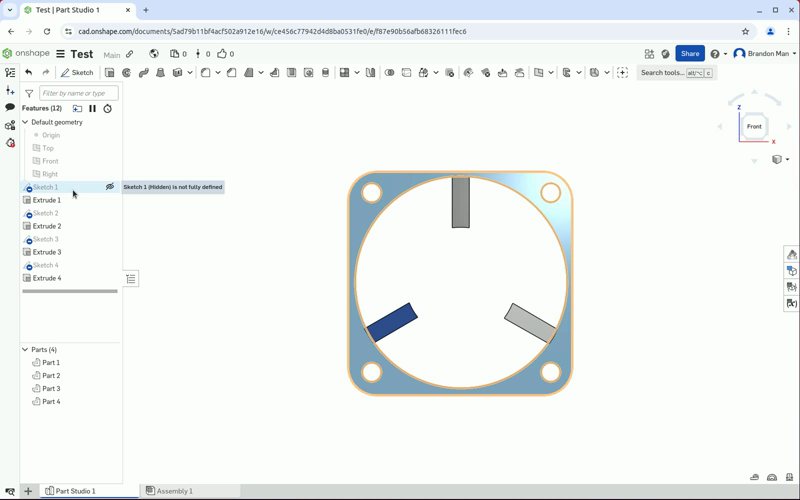
click(73, 189)
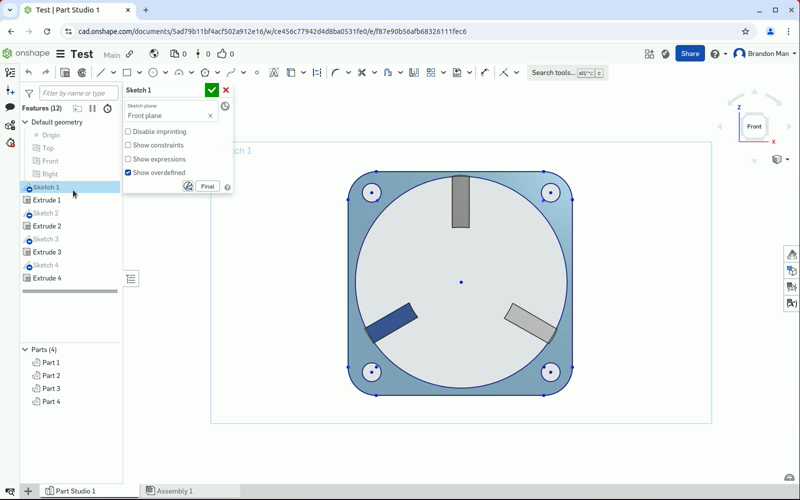
mouse_move(229, 92)
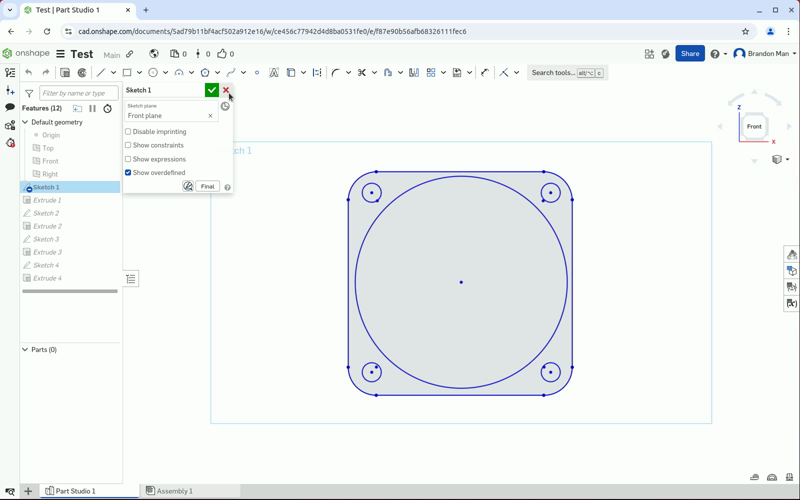
click(229, 92)
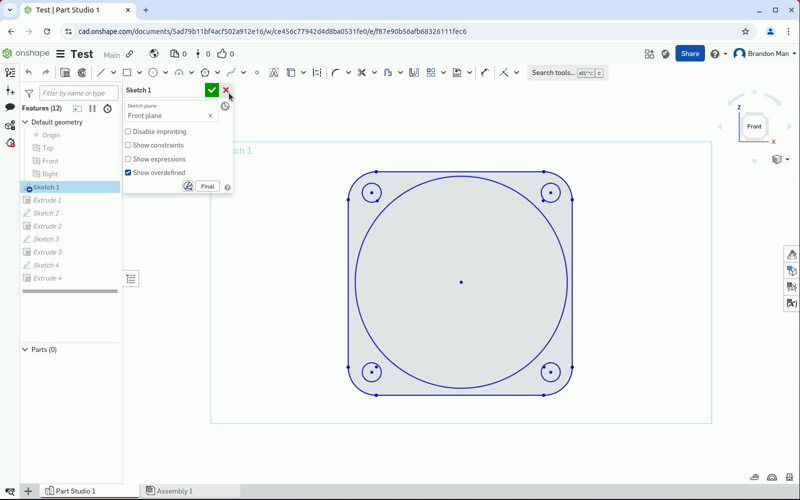
key(shift+s)
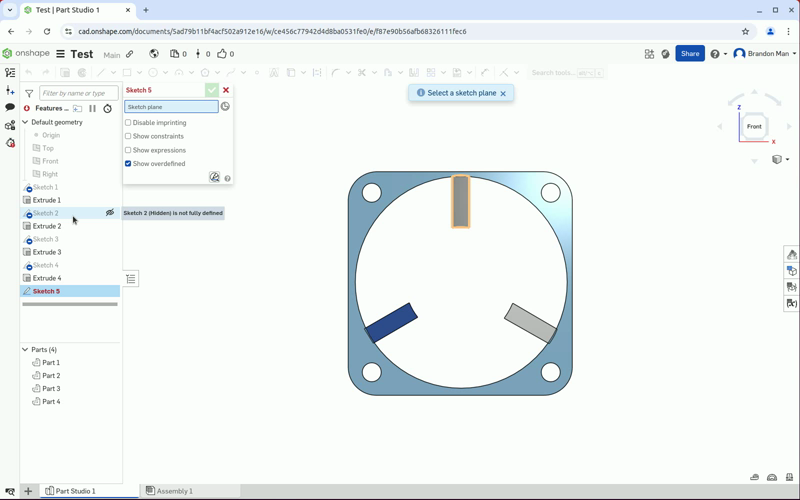
scroll(3)
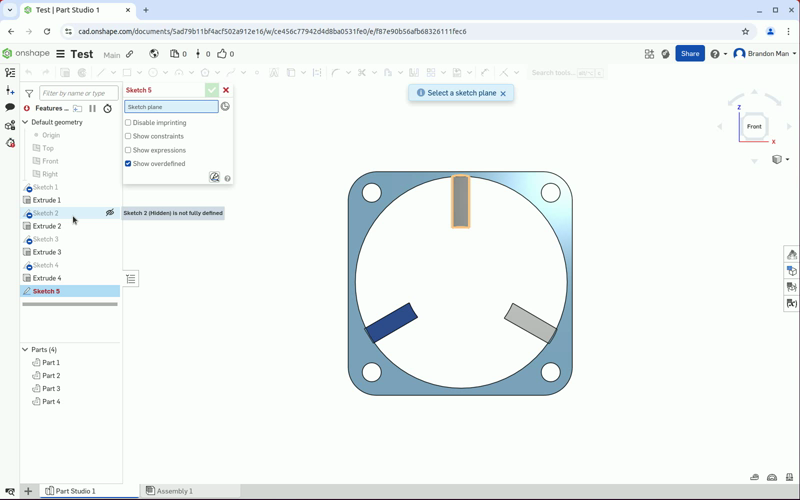
mouse_move(73, 163)
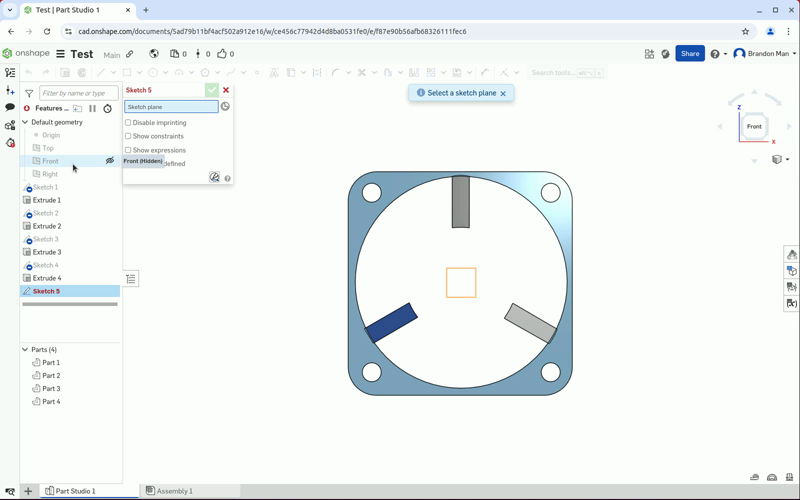
click(73, 163)
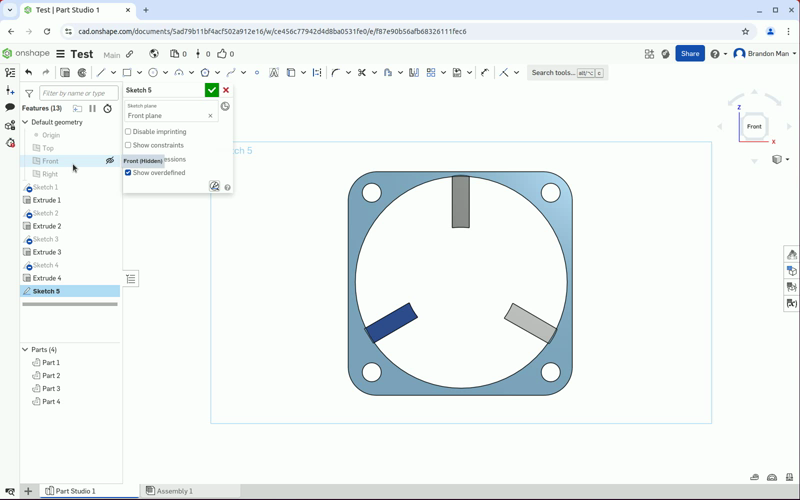
mouse_move(73, 352)
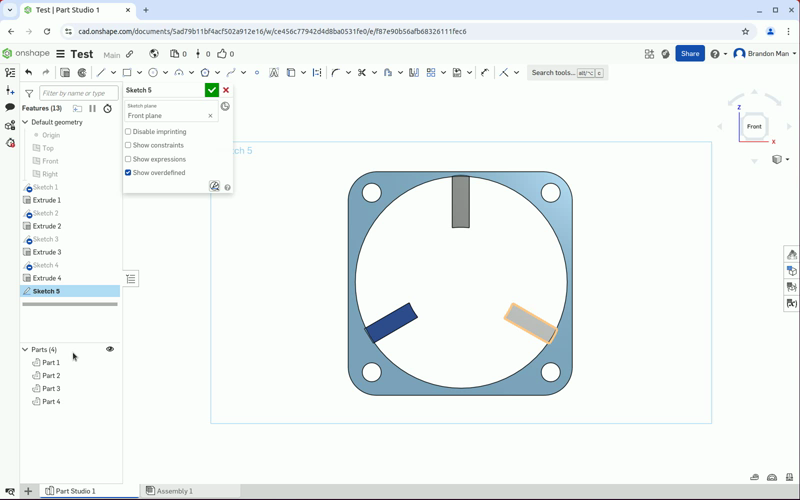
key(y)
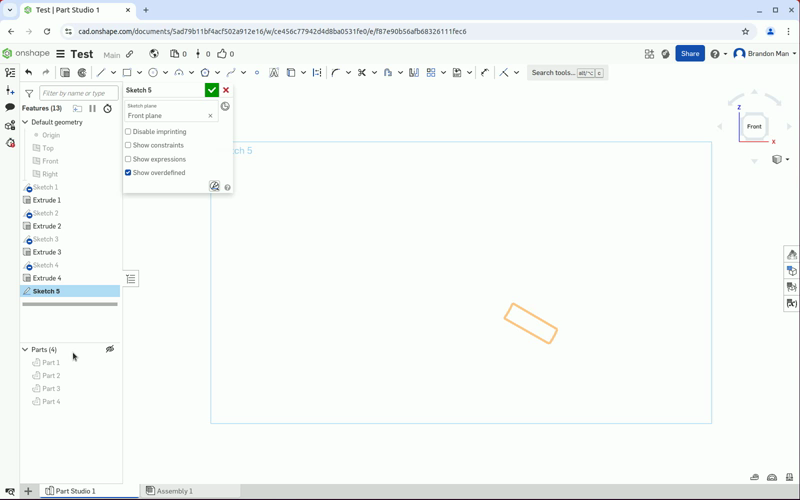
key(c)
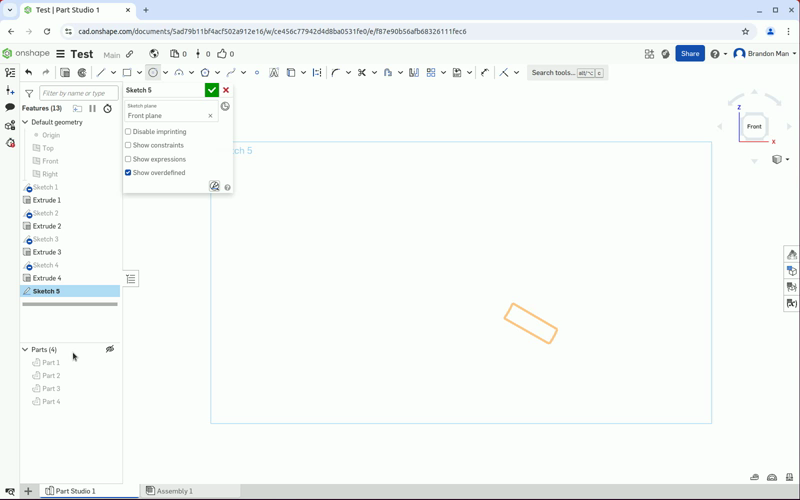
key_down(shift)
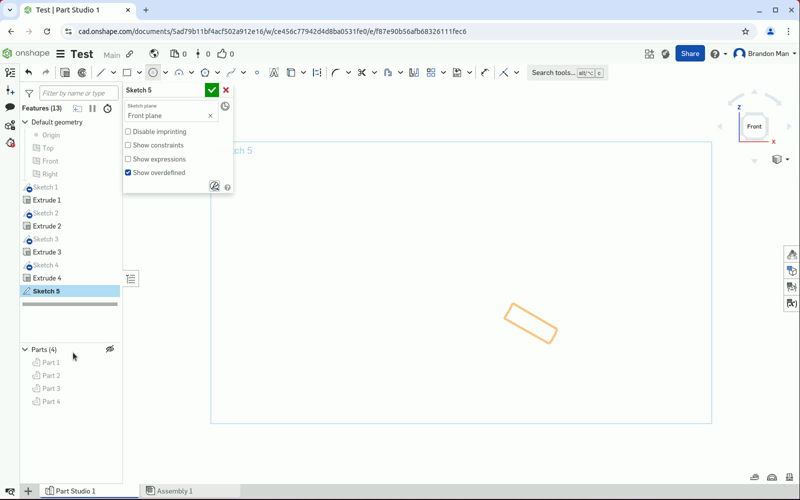
mouse_move(461, 282)
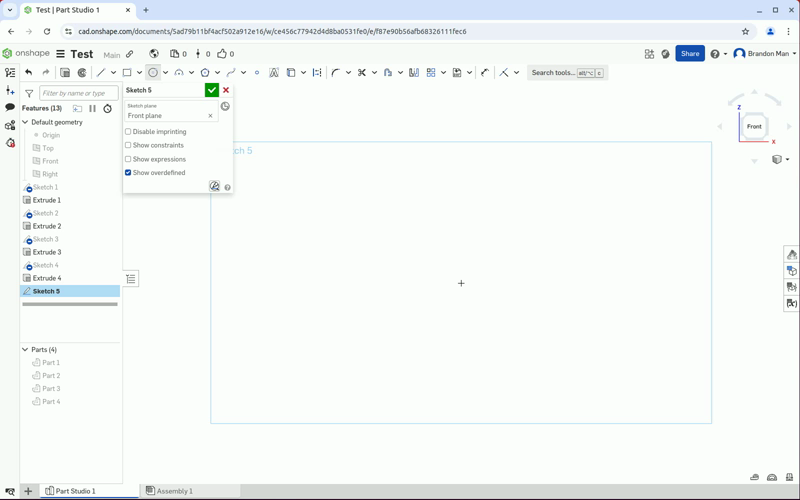
click(461, 282)
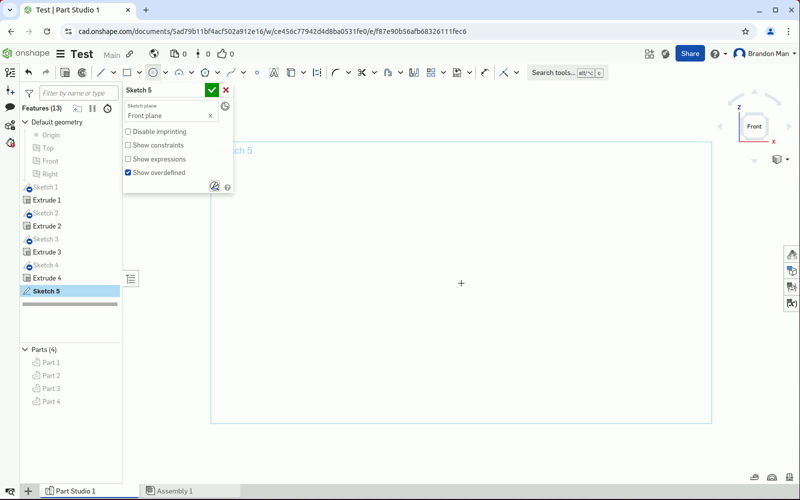
key_up(shift)
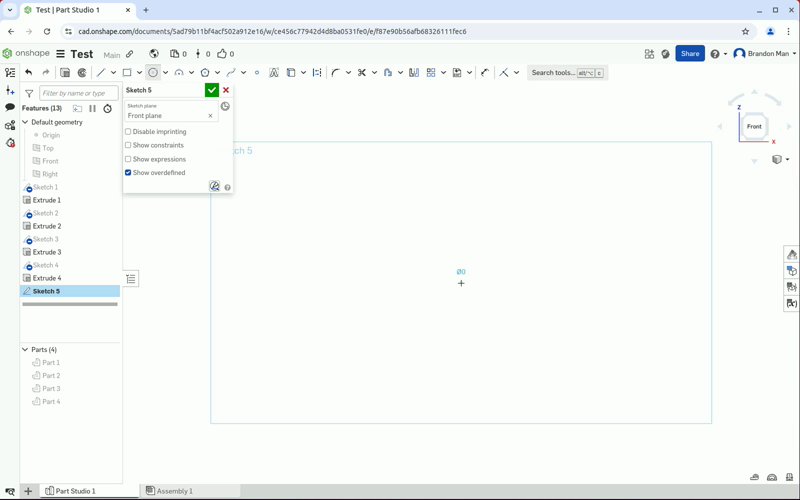
mouse_move(518, 282)
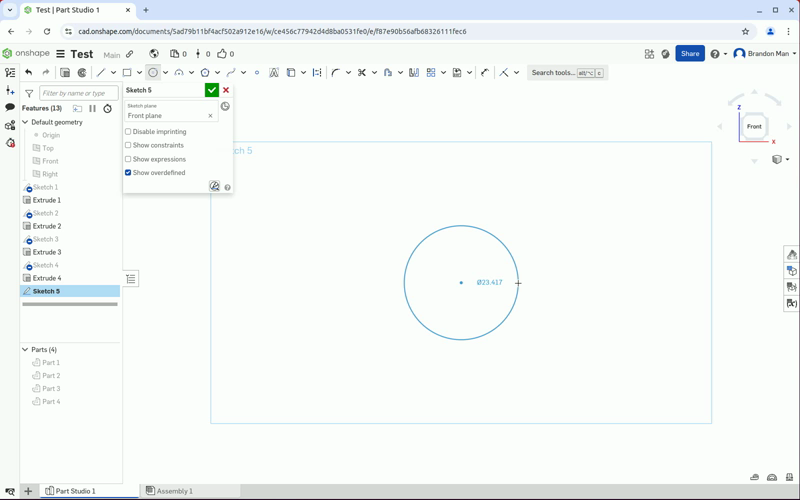
click(518, 282)
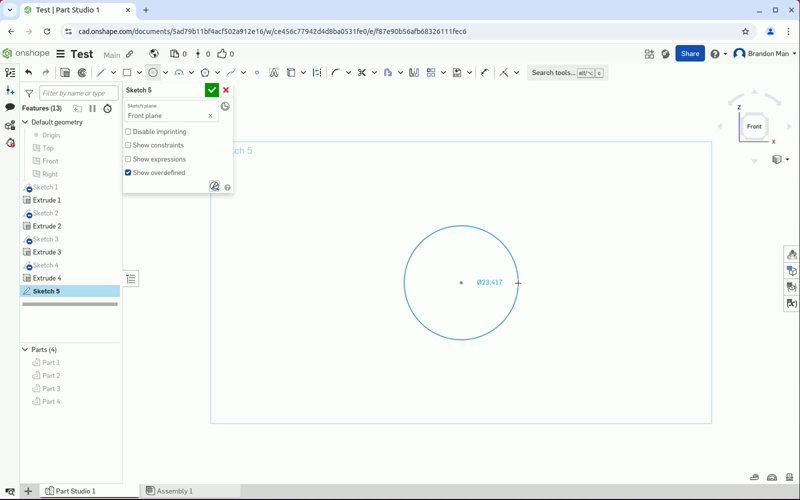
key(esc)
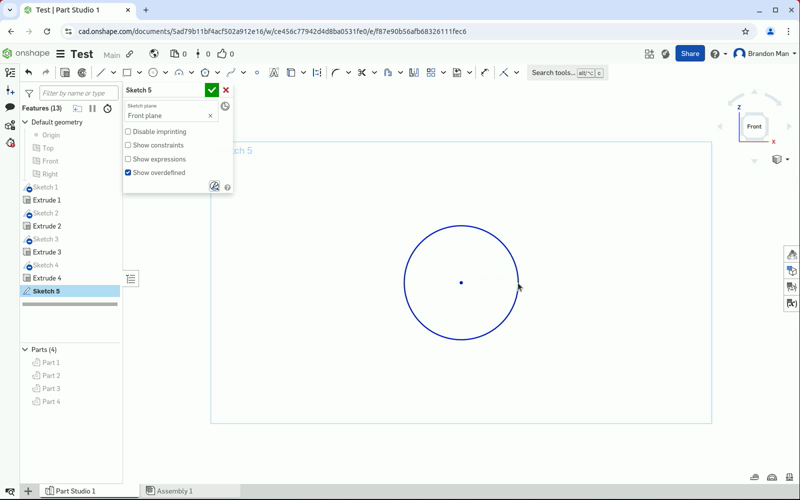
mouse_move(466, 256)
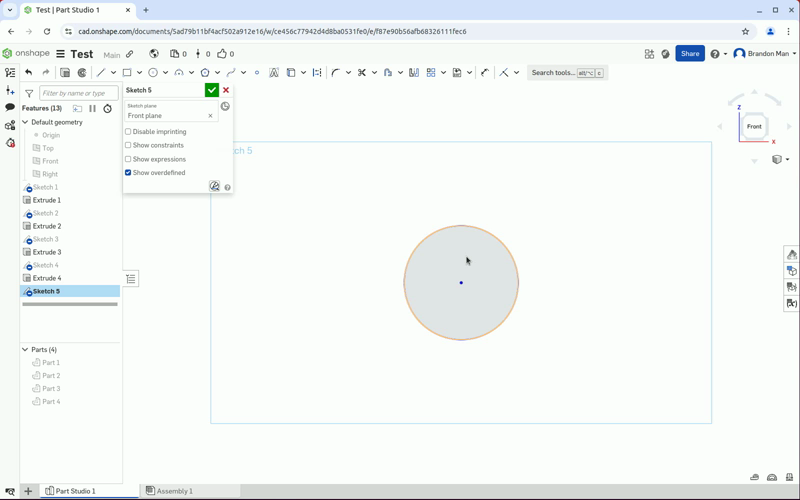
click(466, 256)
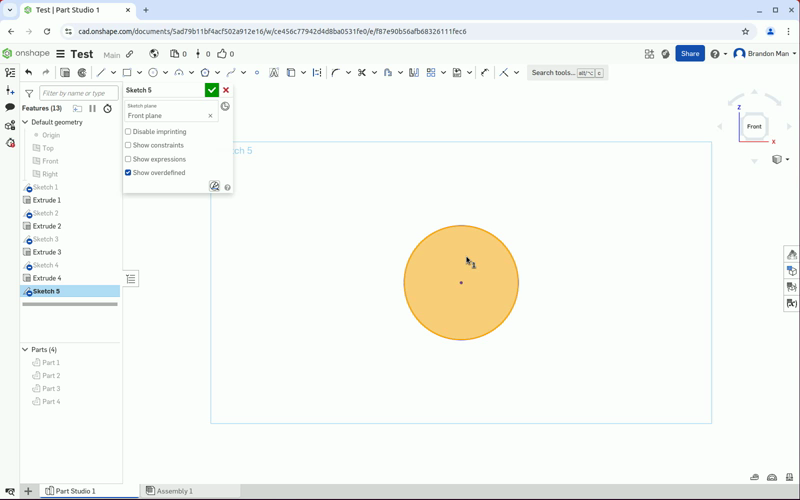
mouse_move(73, 352)
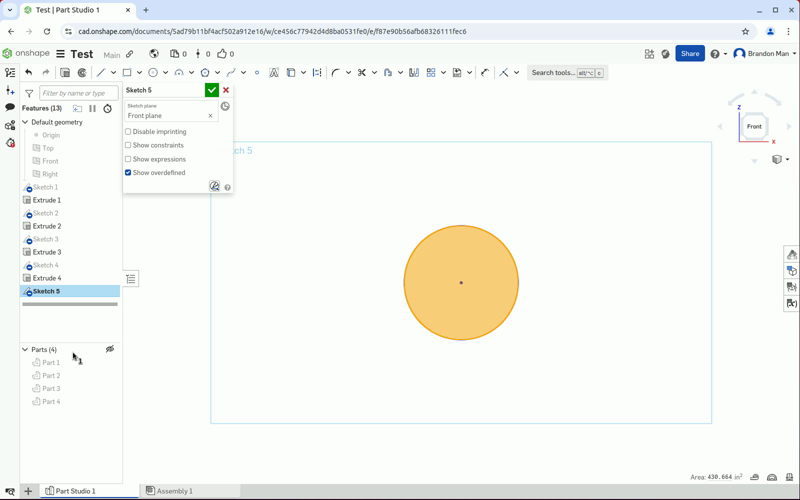
key(shift+y)
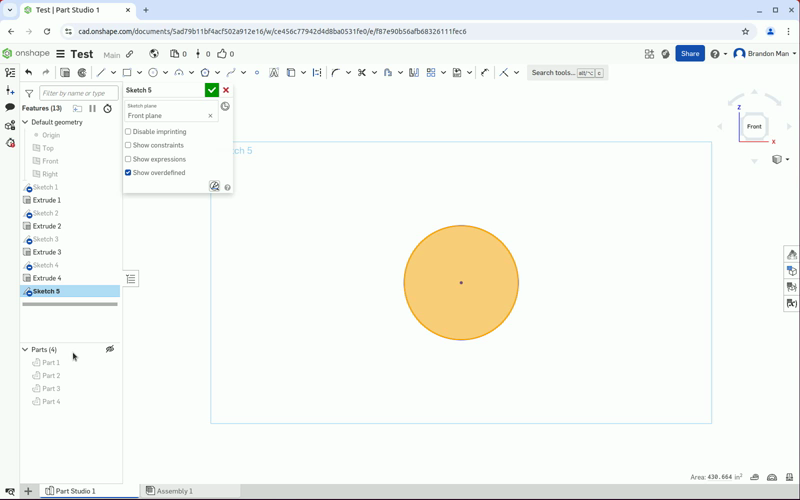
key(shift+e)
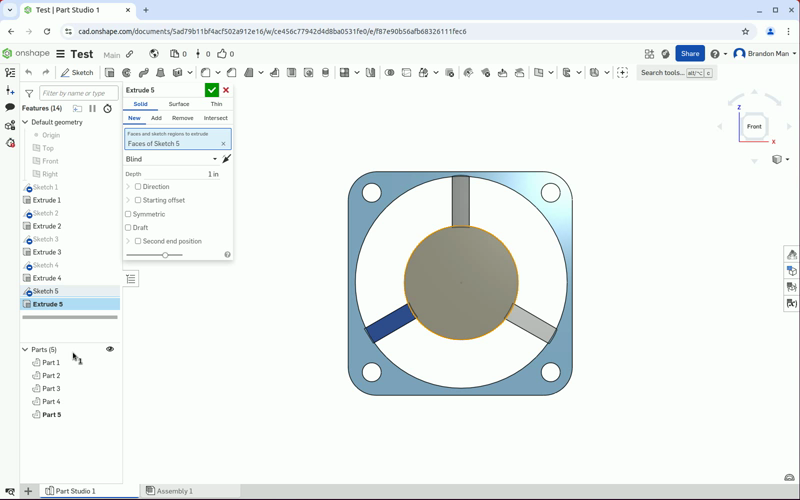
mouse_move(143, 106)
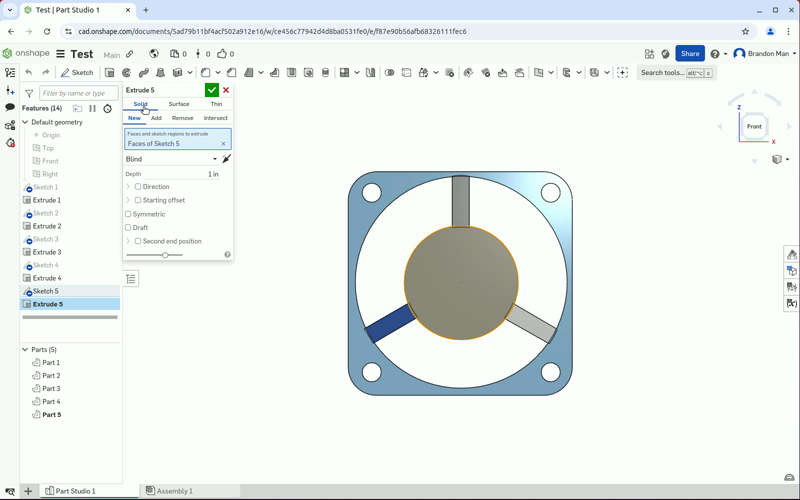
click(143, 106)
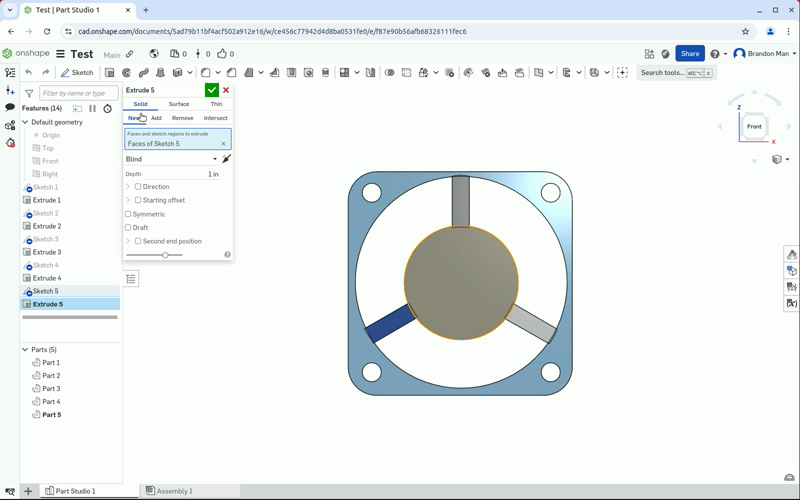
mouse_move(137, 120)
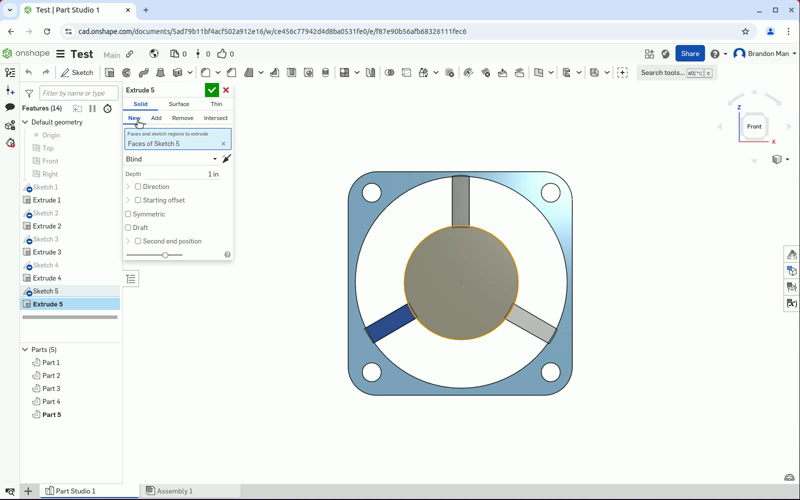
click(137, 120)
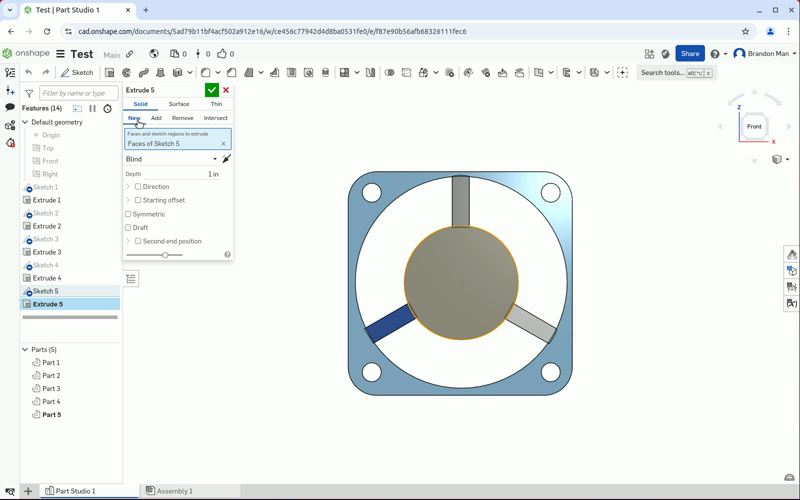
key(tab, 4)
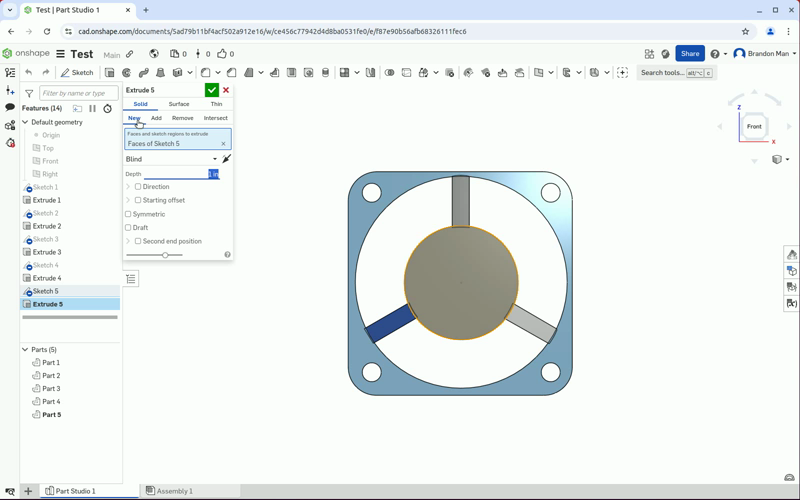
text(11.554)
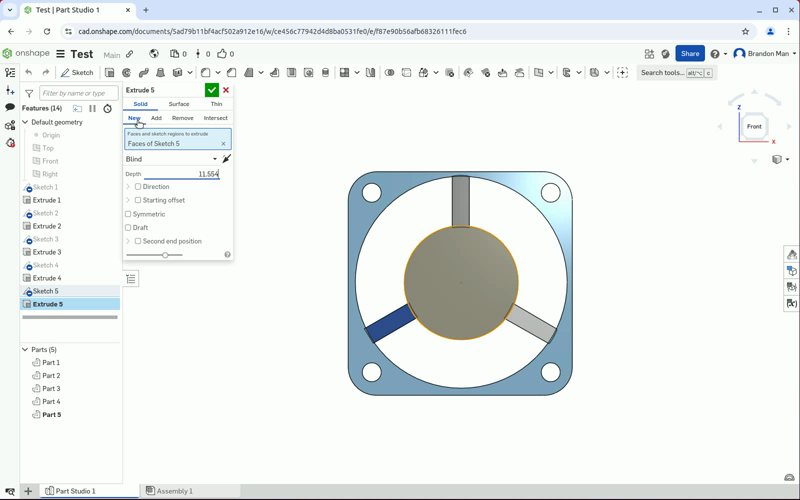
key(enter)
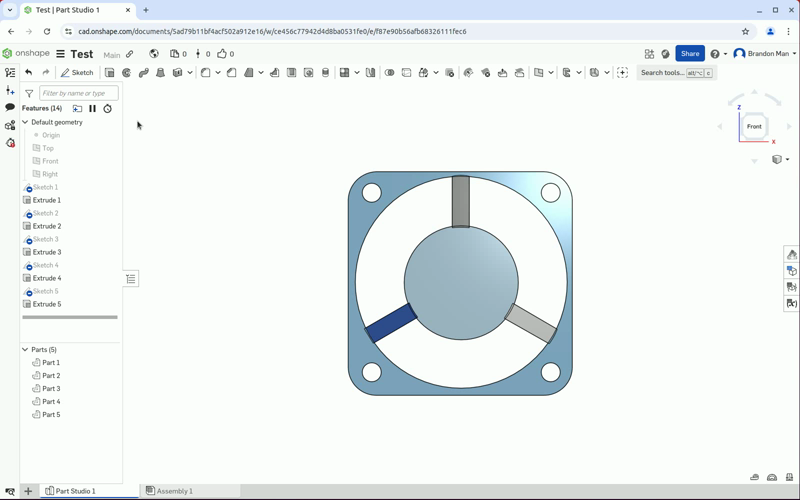
key(shift+h)
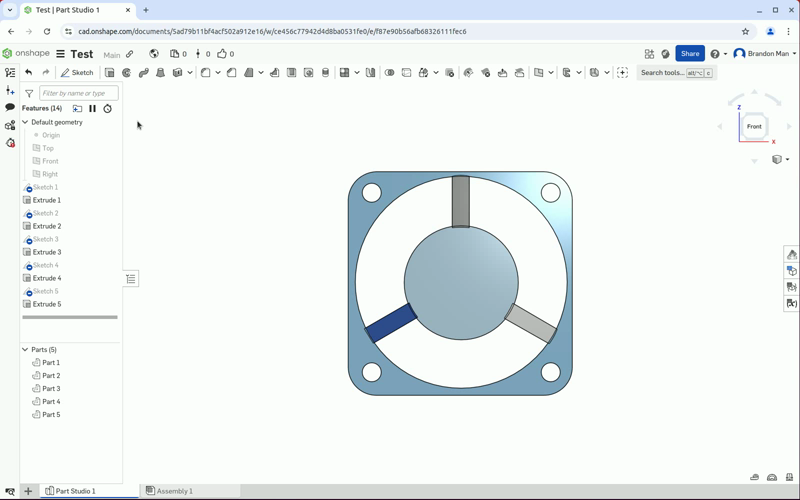
key(shift+h)
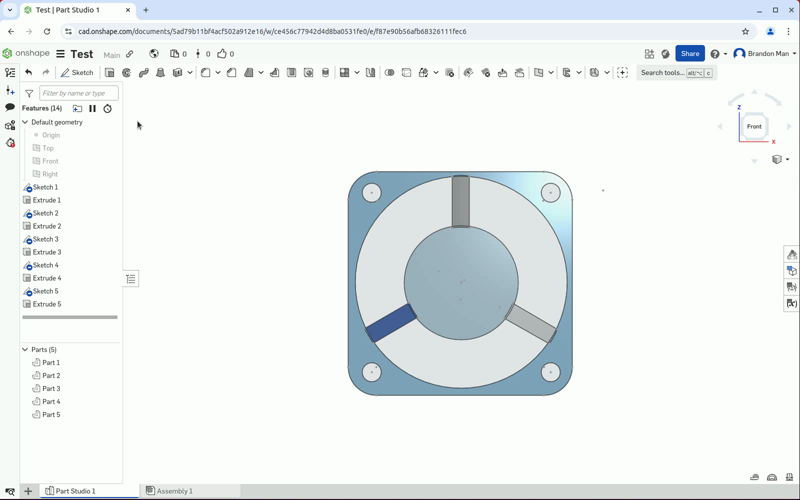
key(shift+7)
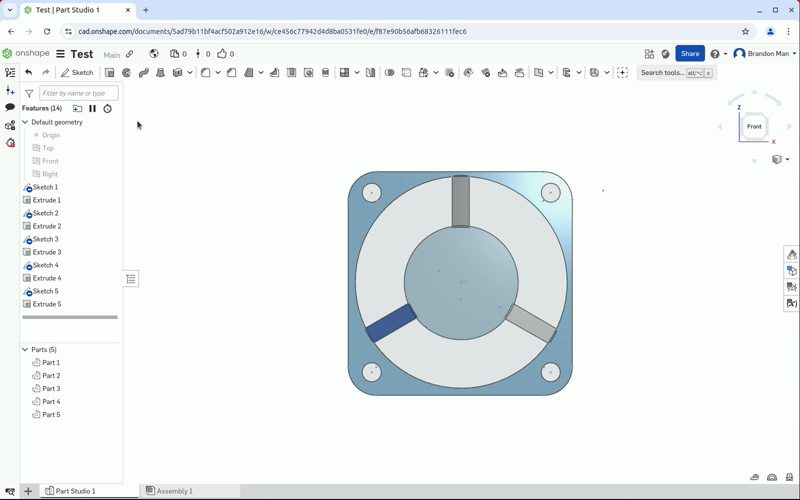
key(left, 2)
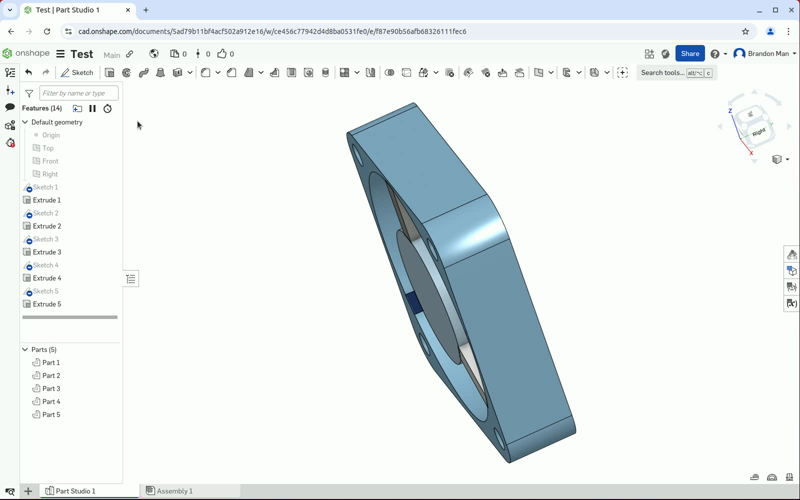
key(down, 2)
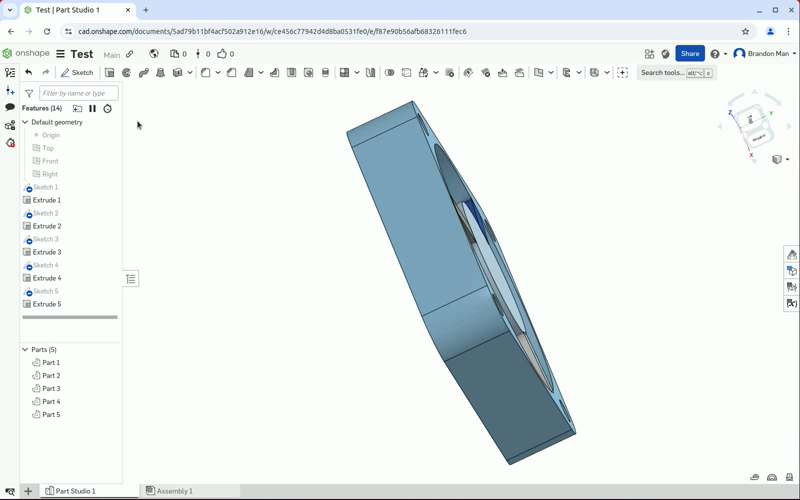
key(up, 2)
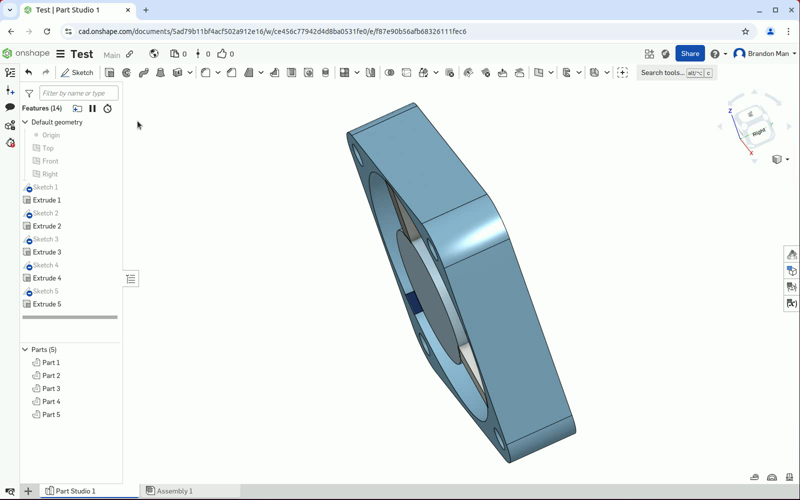
key(right, 2)
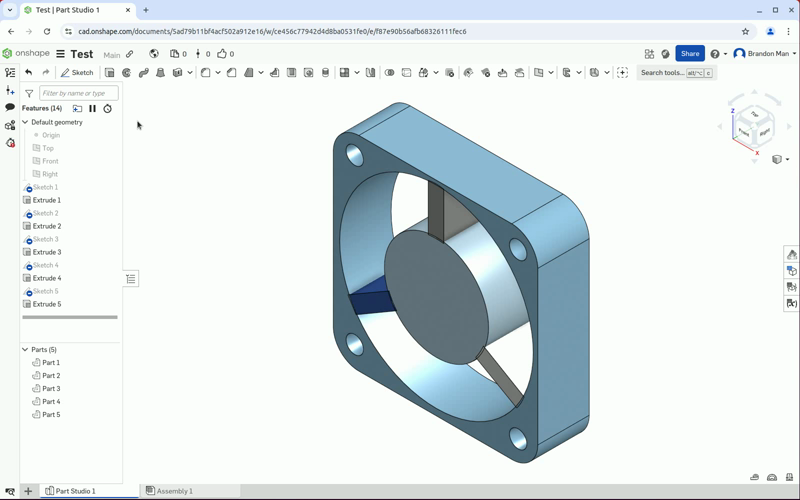
mouse_move(73, 189)
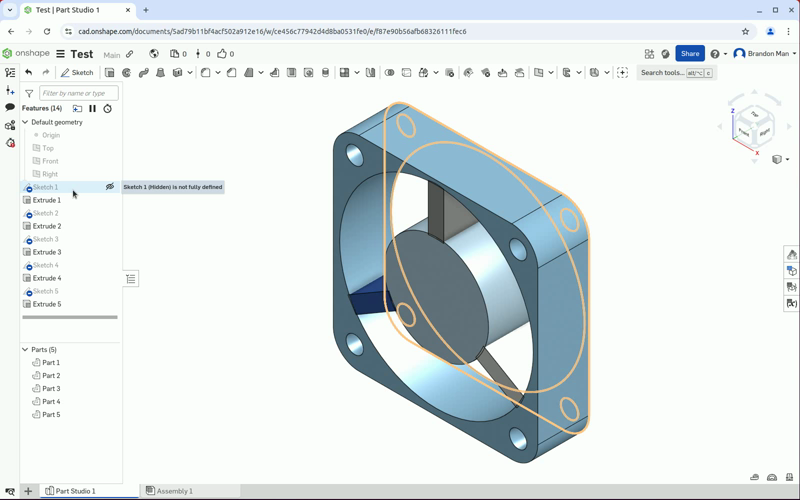
click(73, 189)